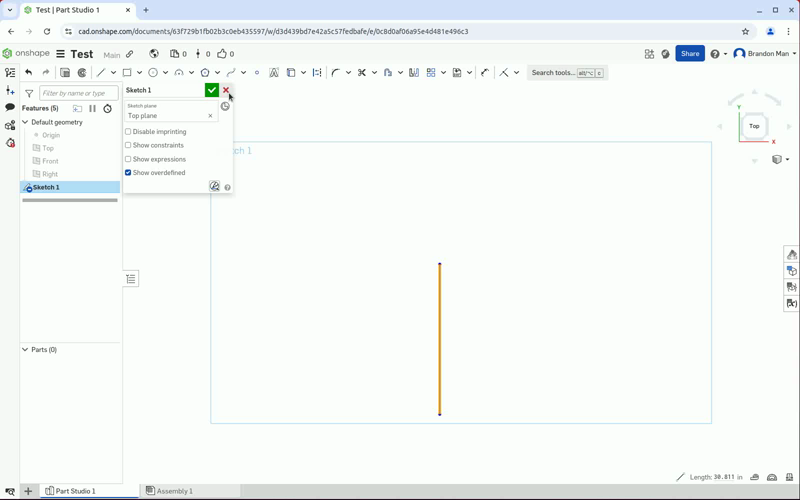
key(shift+h)
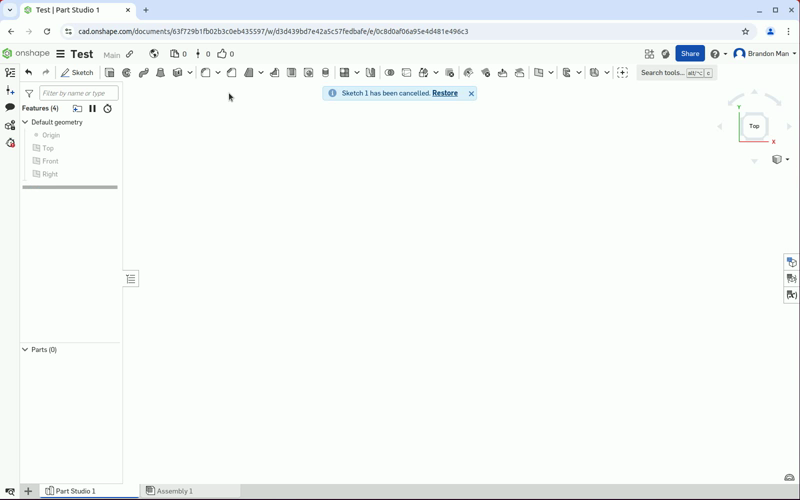
mouse_move(73, 352)
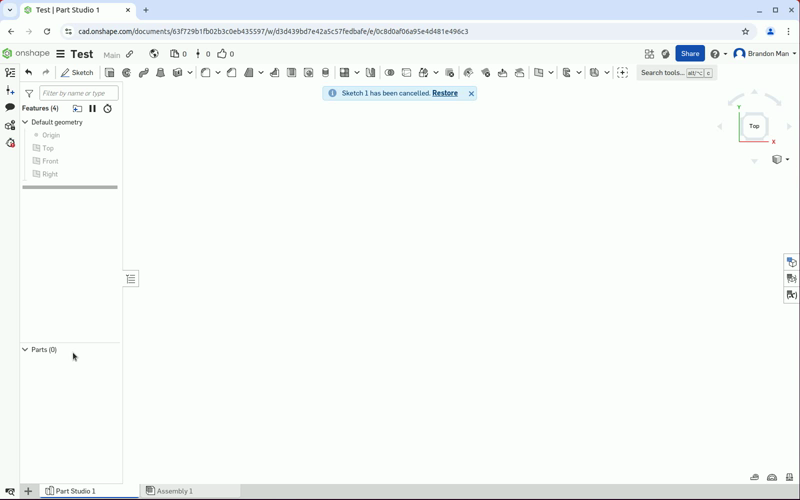
key(y)
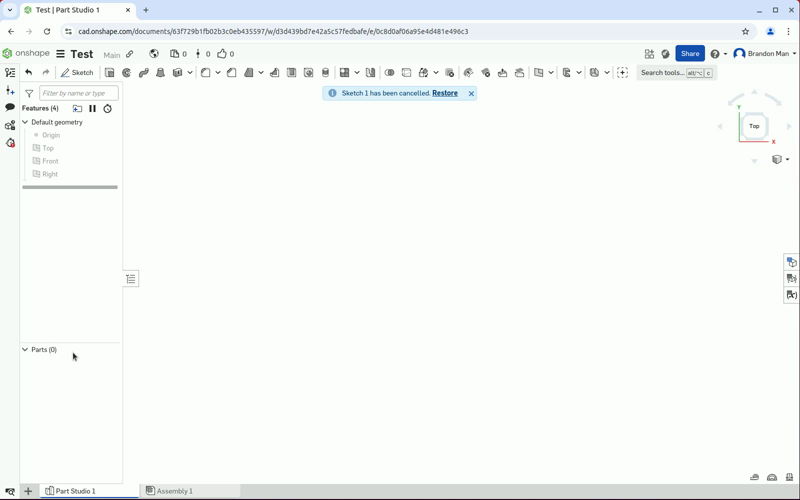
key(shift+p)
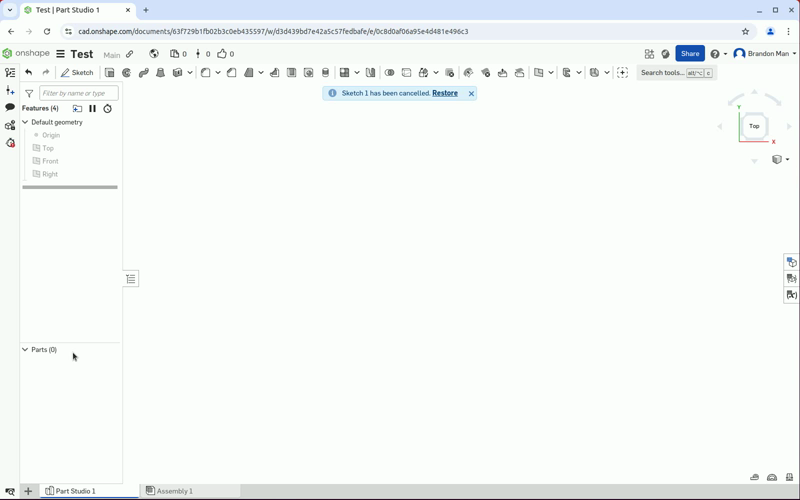
key(space)
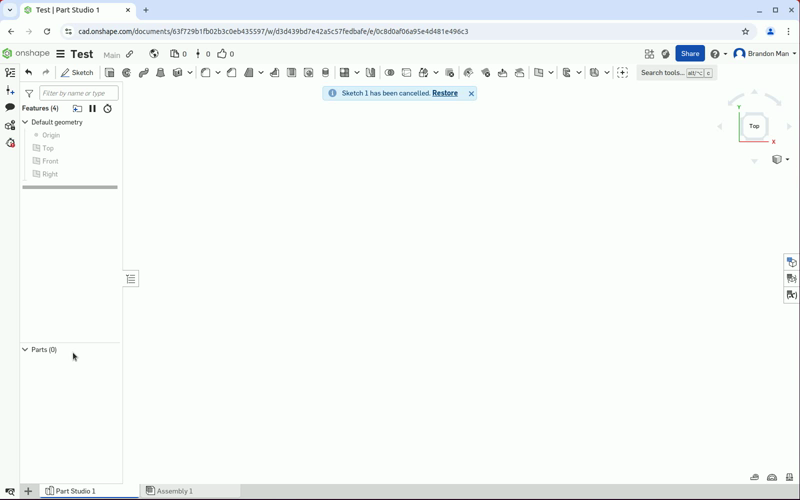
key_down(shift)
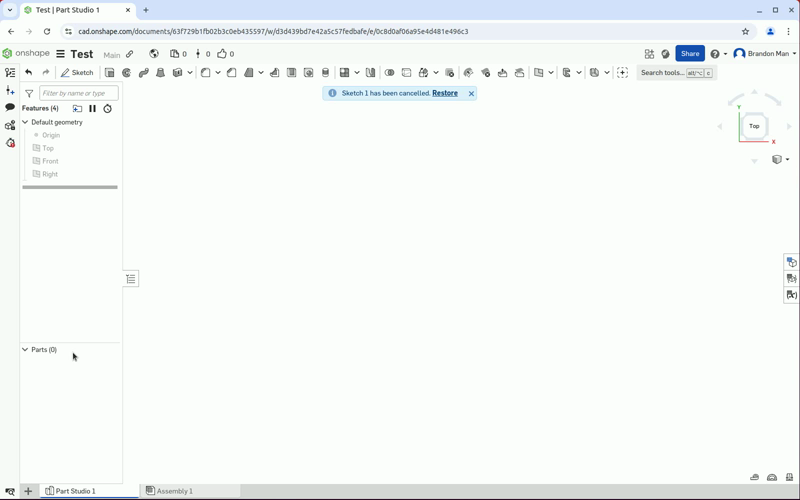
key(up)
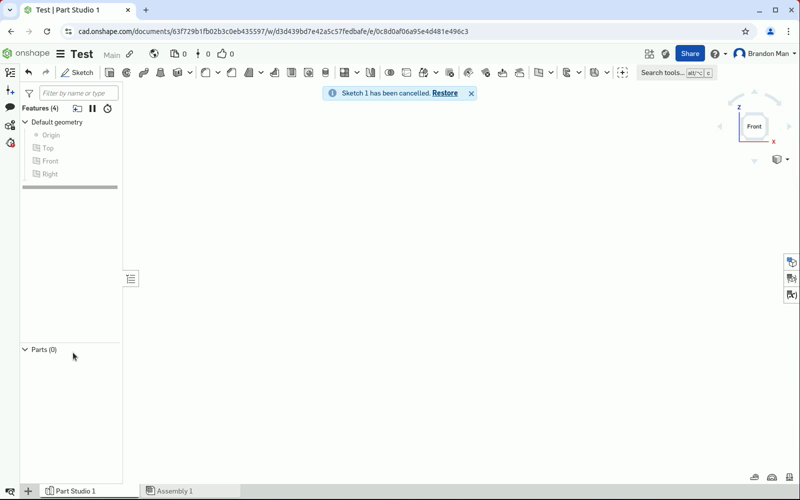
key_up(shift)
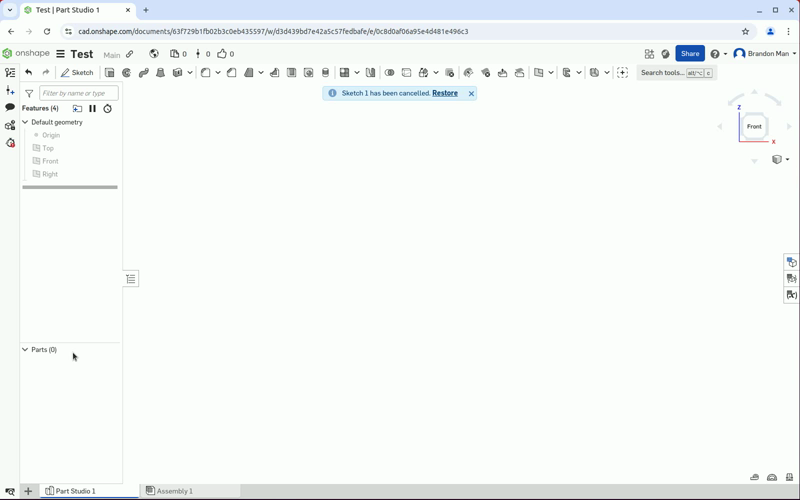
mouse_move(73, 352)
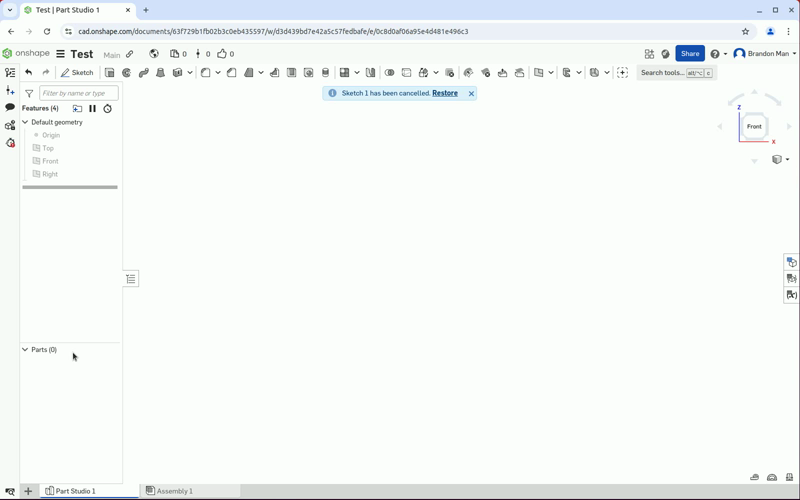
key(shift+y)
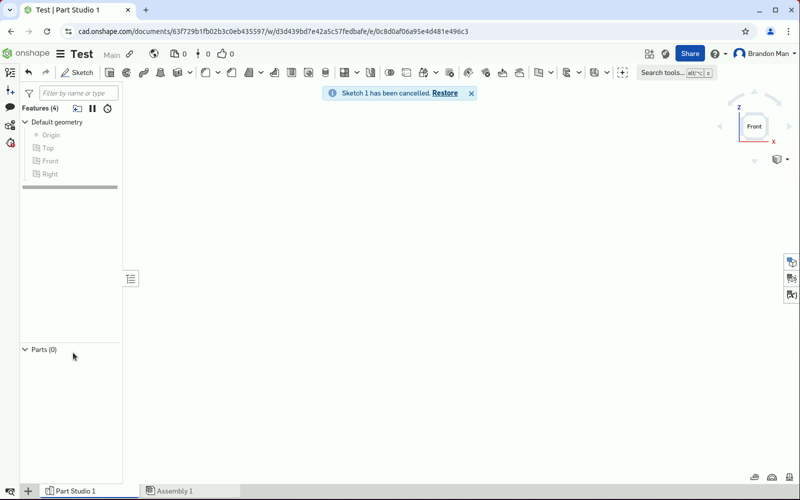
key(shift+s)
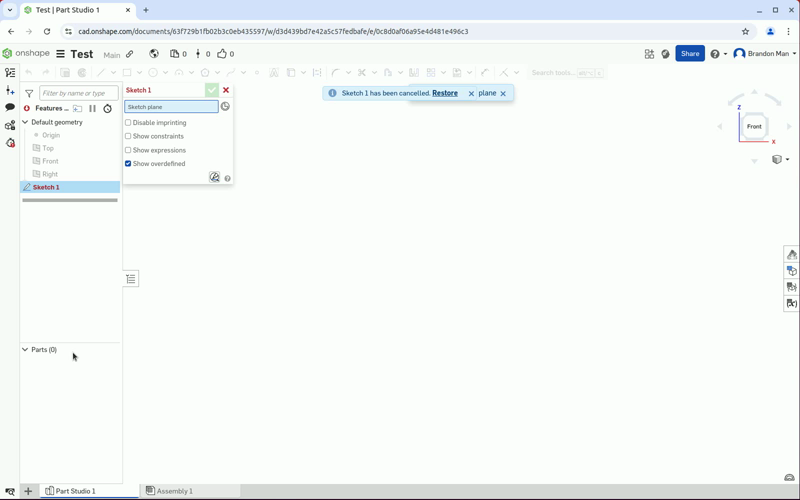
mouse_move(73, 163)
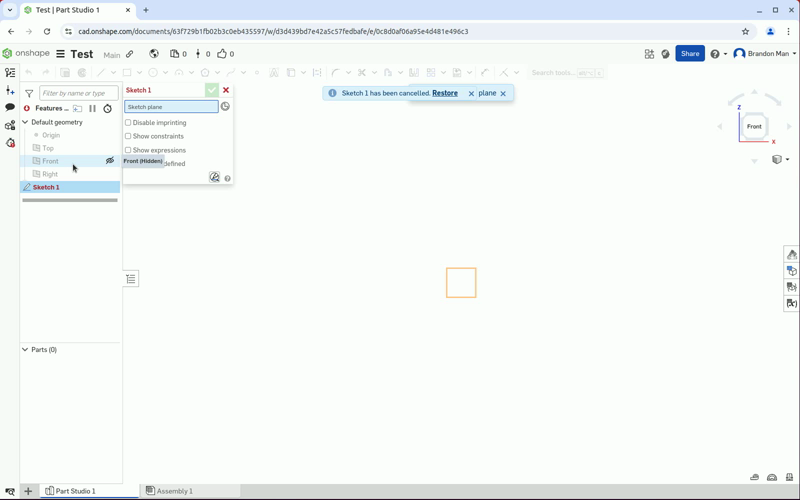
click(73, 163)
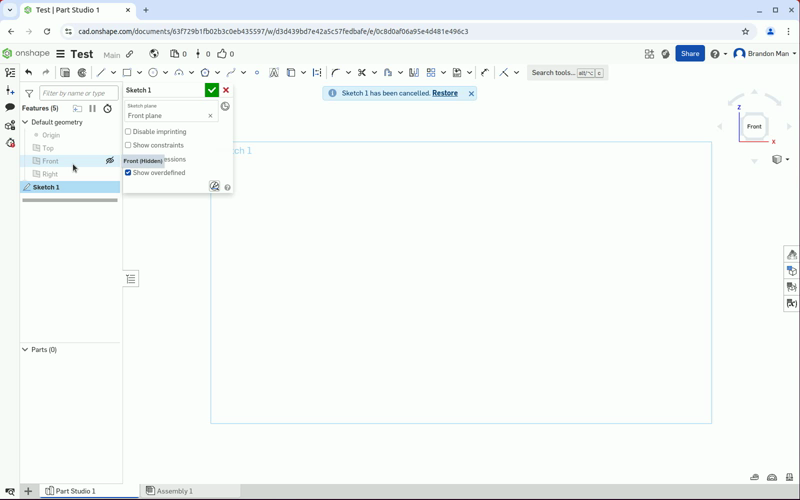
mouse_move(73, 352)
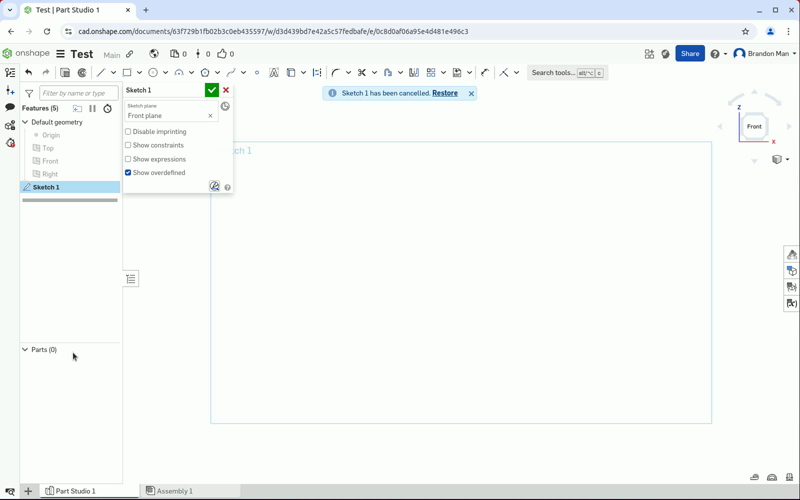
key(y)
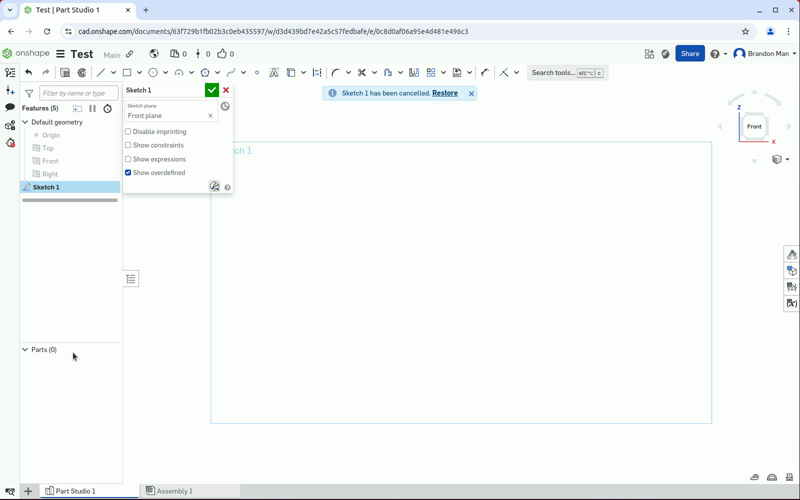
key(l)
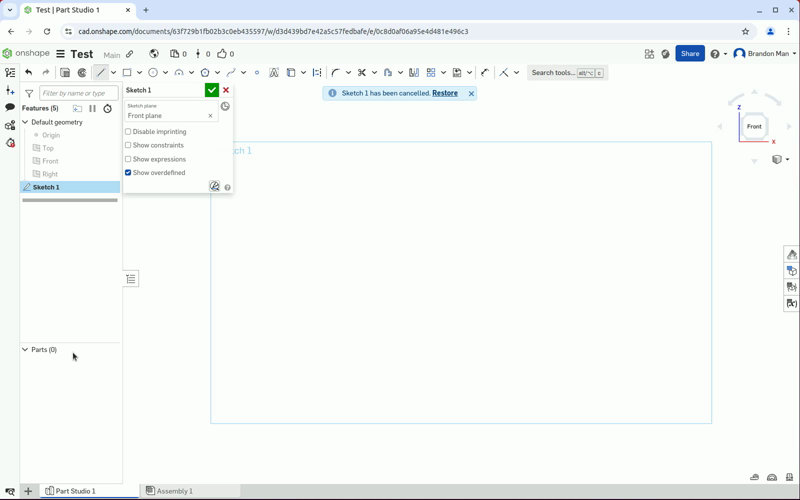
key_down(shift)
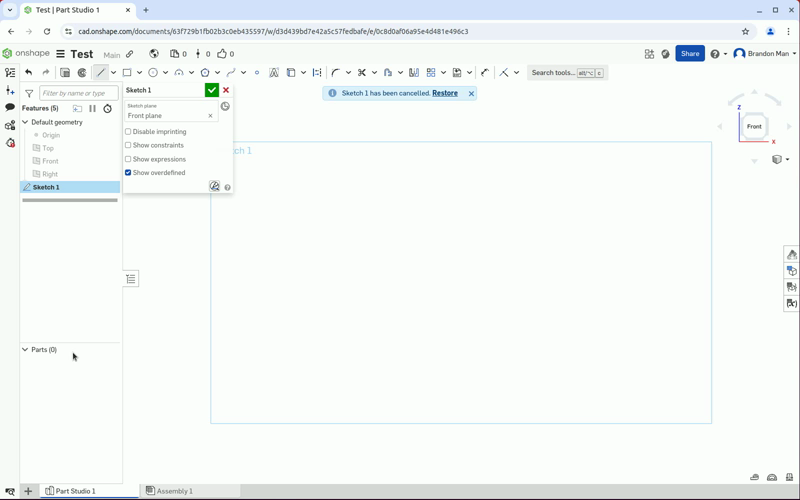
mouse_move(460, 282)
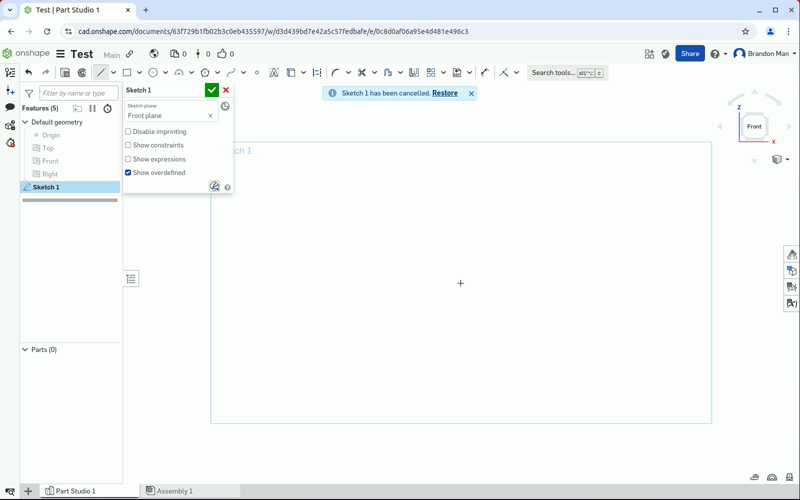
click(460, 282)
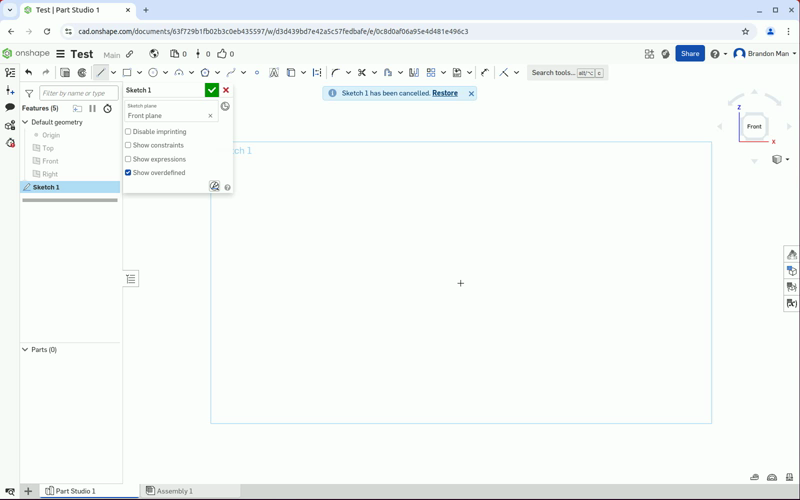
key_up(shift)
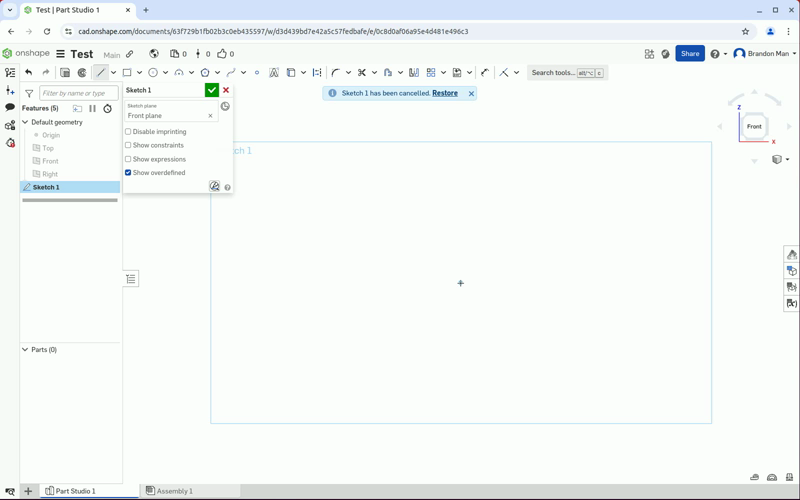
key_down(shift)
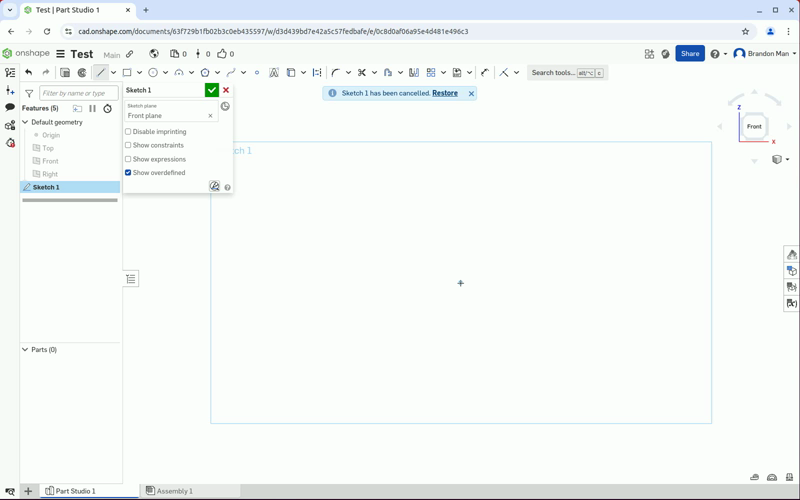
mouse_move(490, 282)
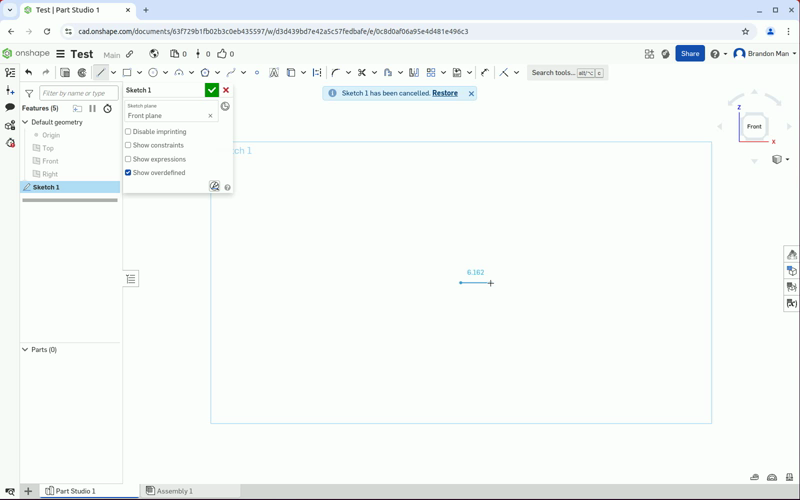
mouse_move(478, 282)
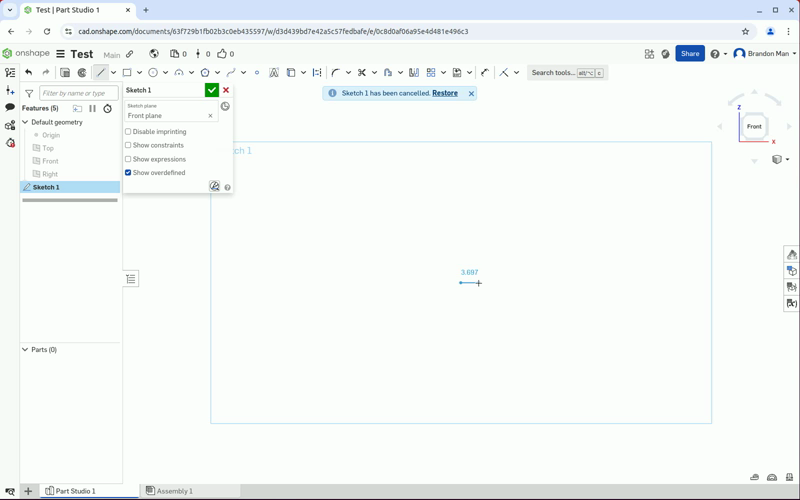
click(478, 282)
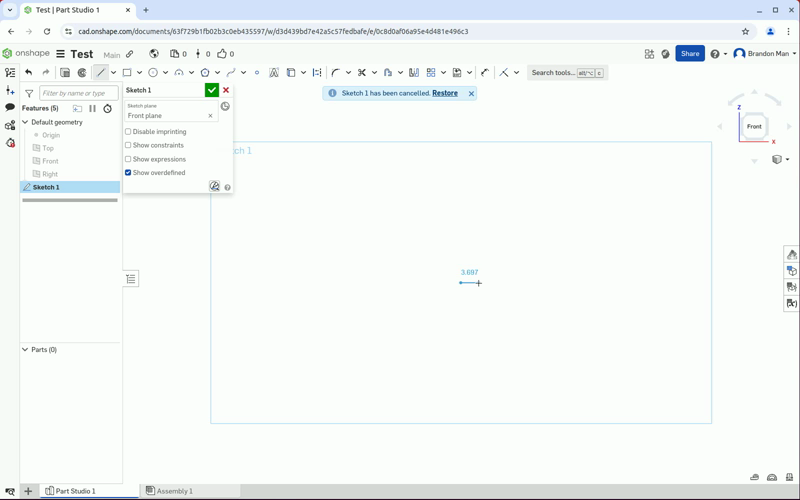
key_up(shift)
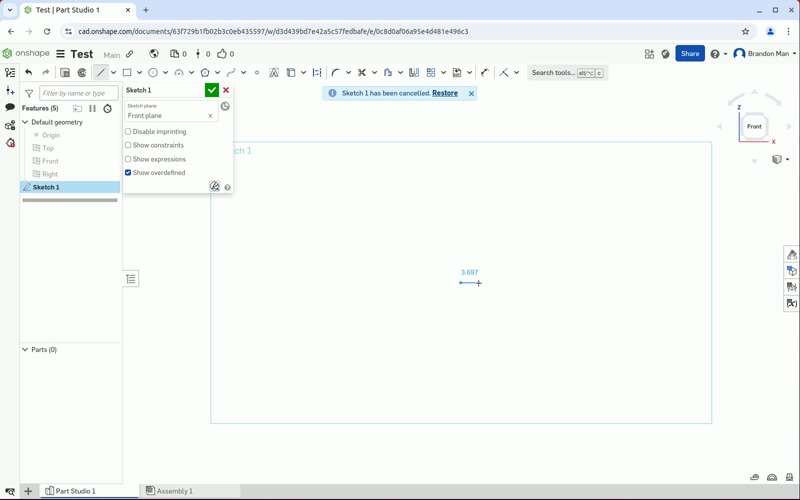
key_down(shift)
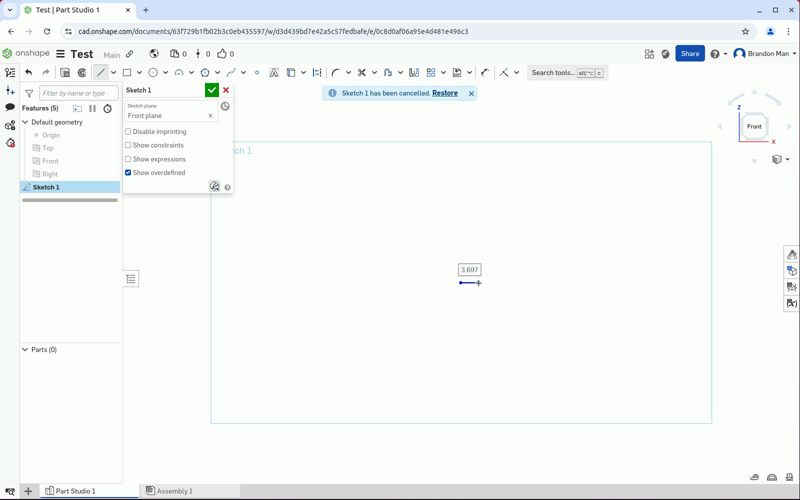
mouse_move(508, 282)
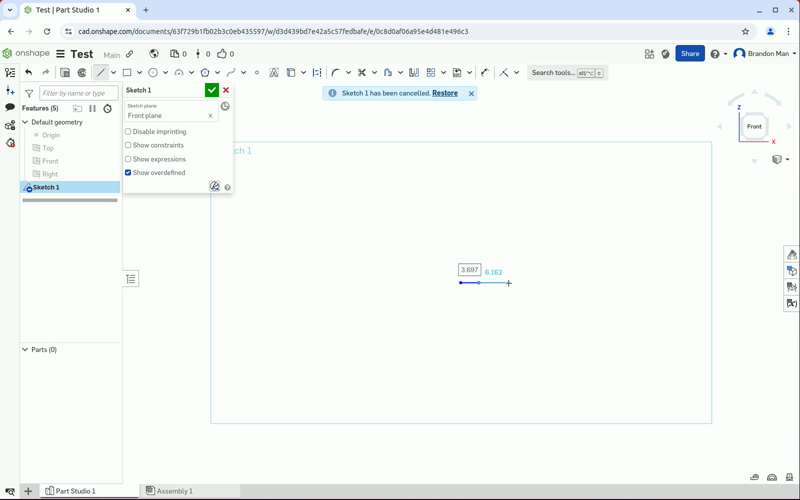
mouse_move(478, 252)
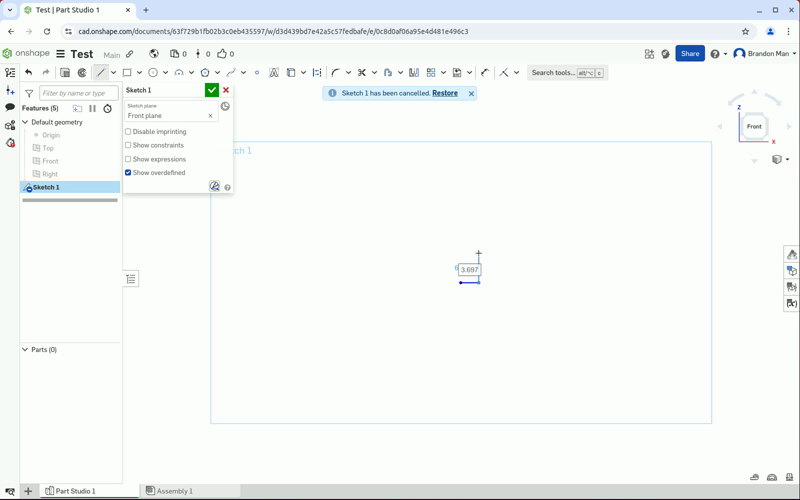
click(478, 252)
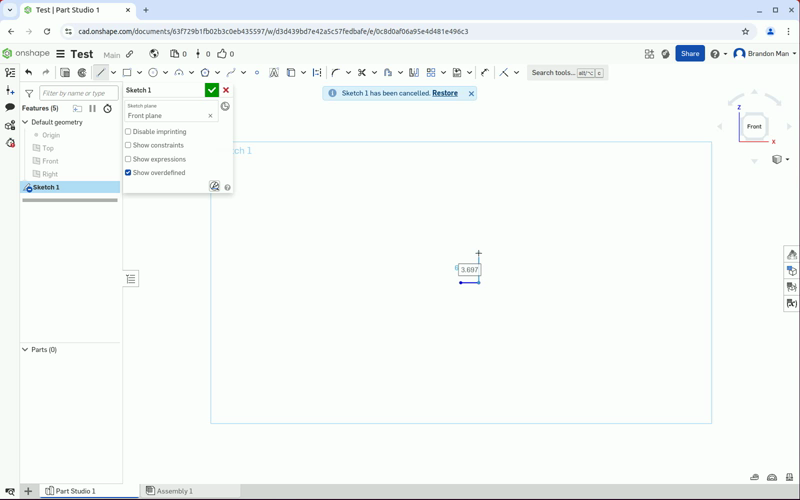
key_up(shift)
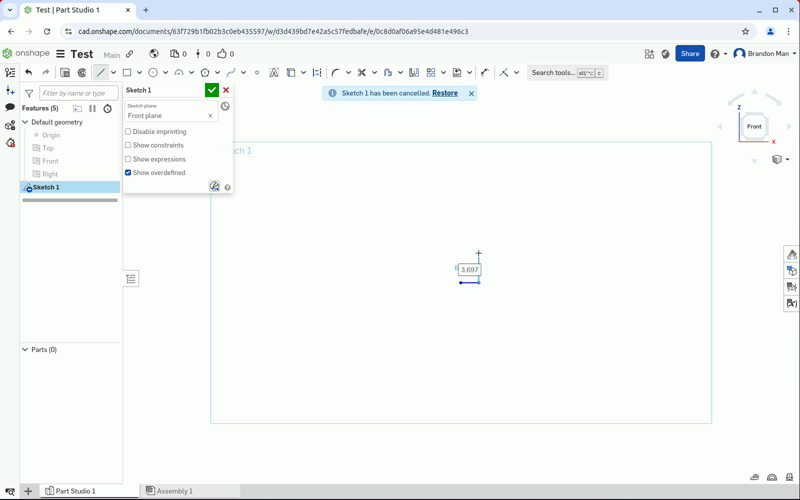
key_down(shift)
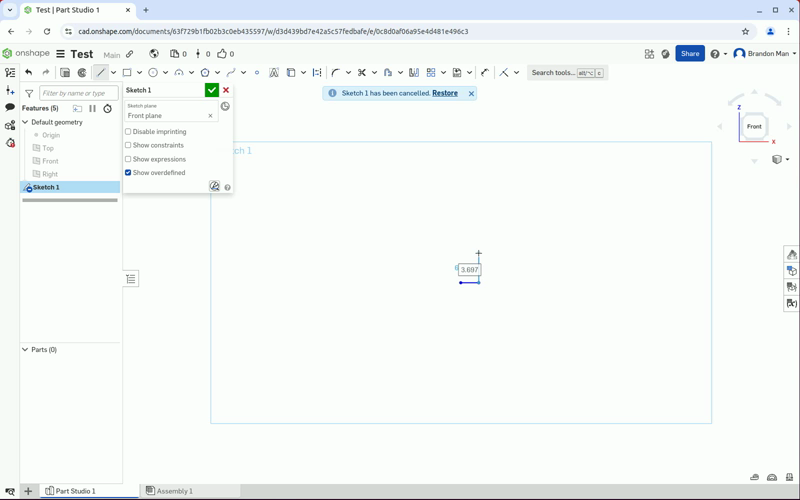
mouse_move(508, 252)
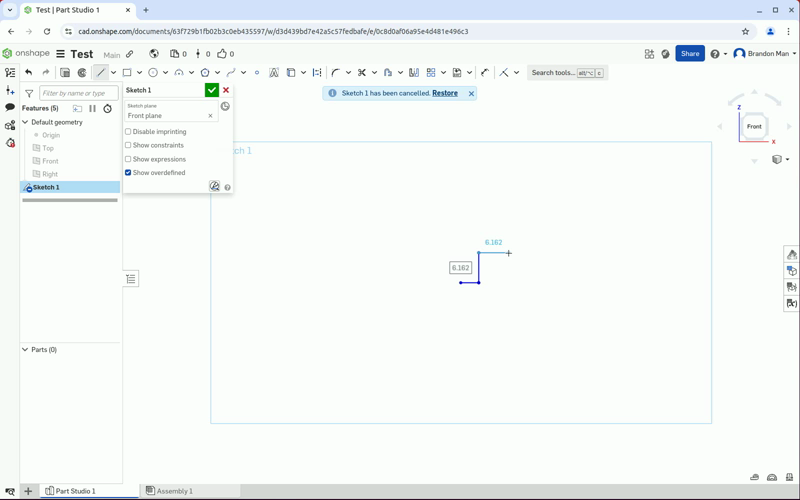
mouse_move(460, 252)
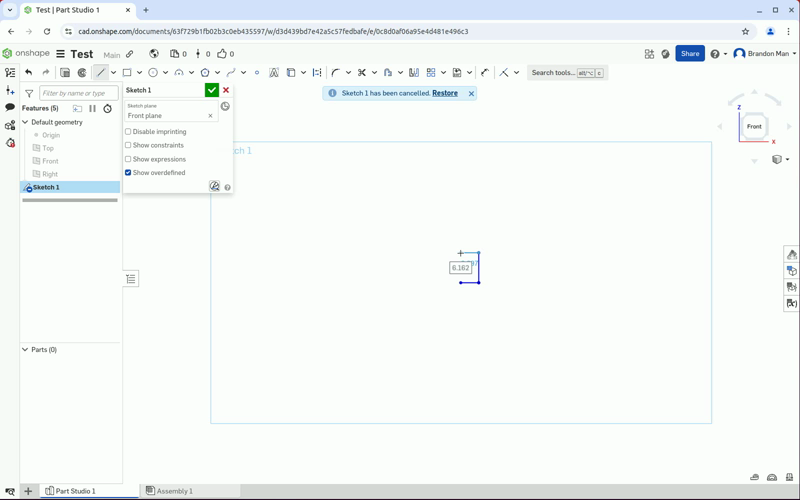
click(460, 252)
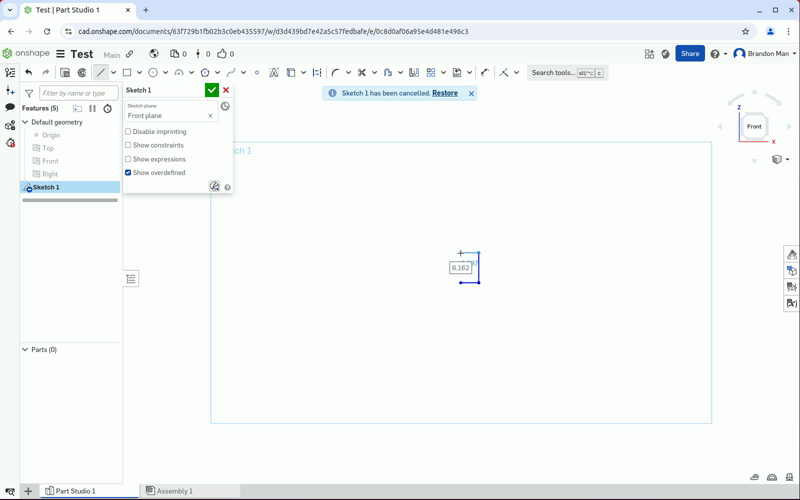
key_up(shift)
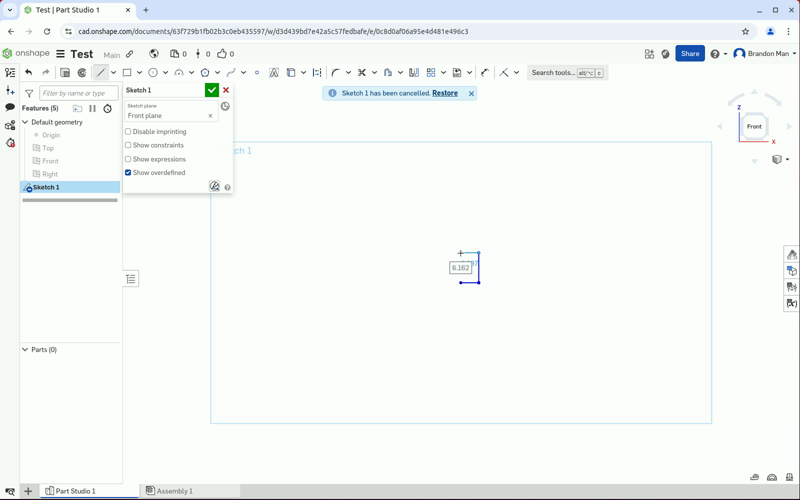
mouse_move(490, 252)
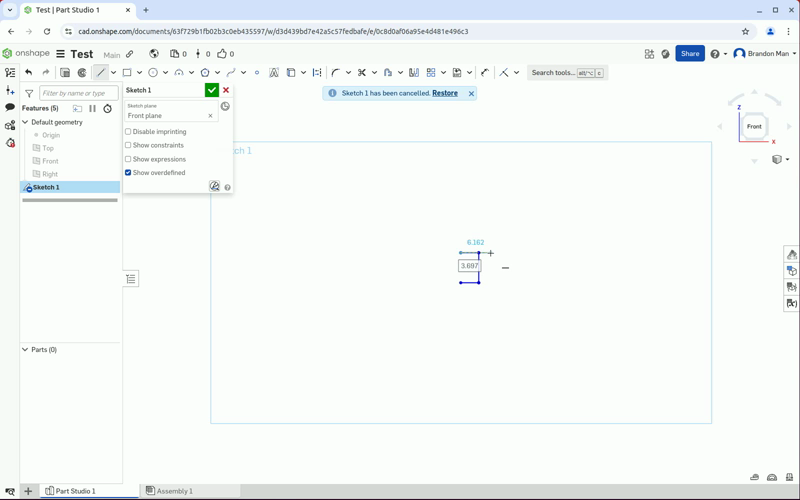
key_down(shift)
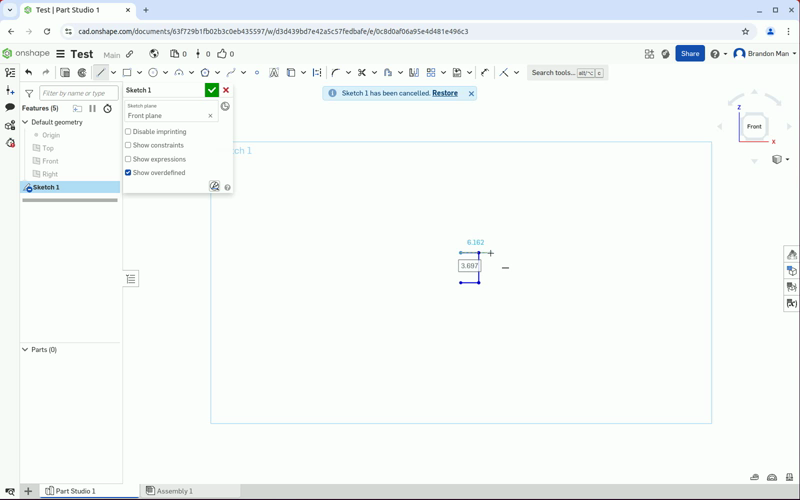
mouse_move(460, 282)
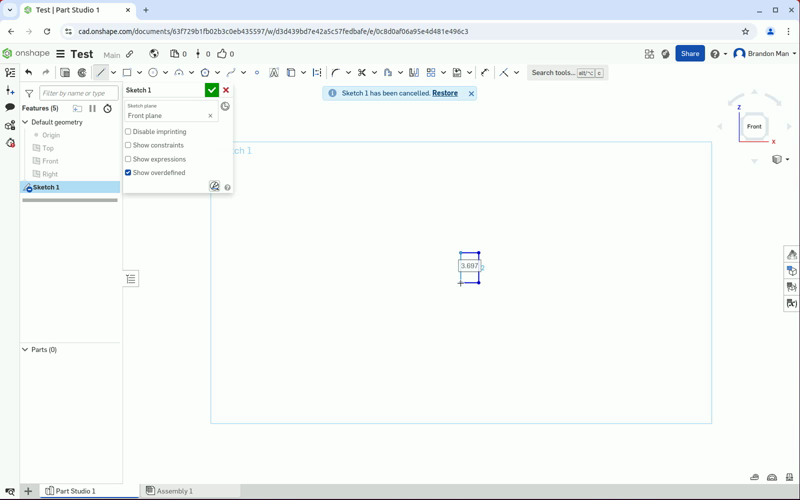
key_up(shift)
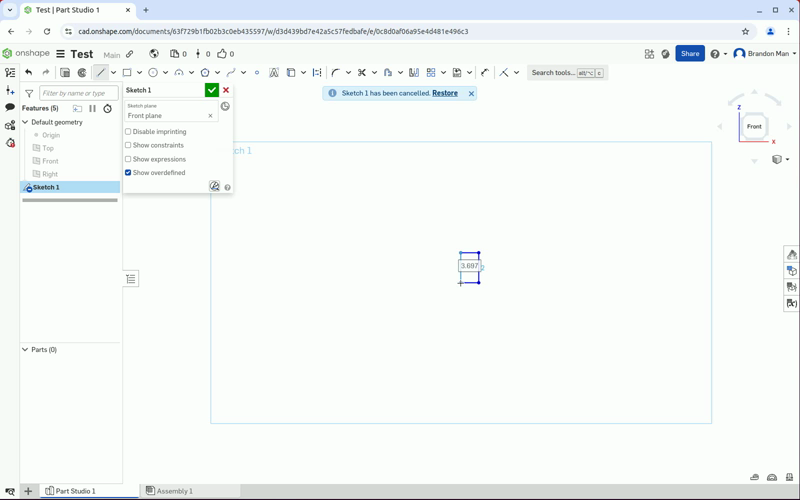
click(460, 282)
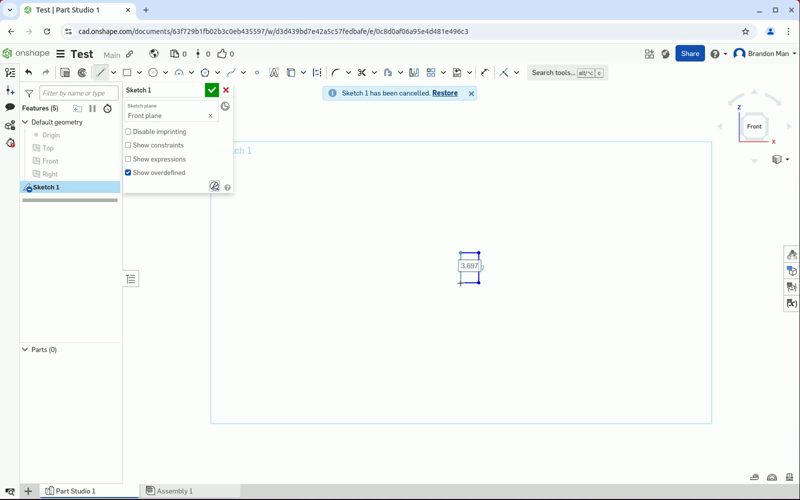
key(esc)
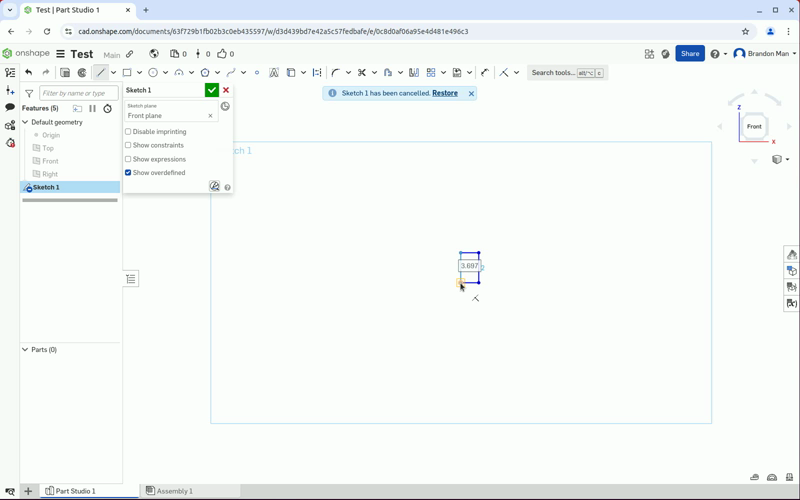
mouse_move(471, 272)
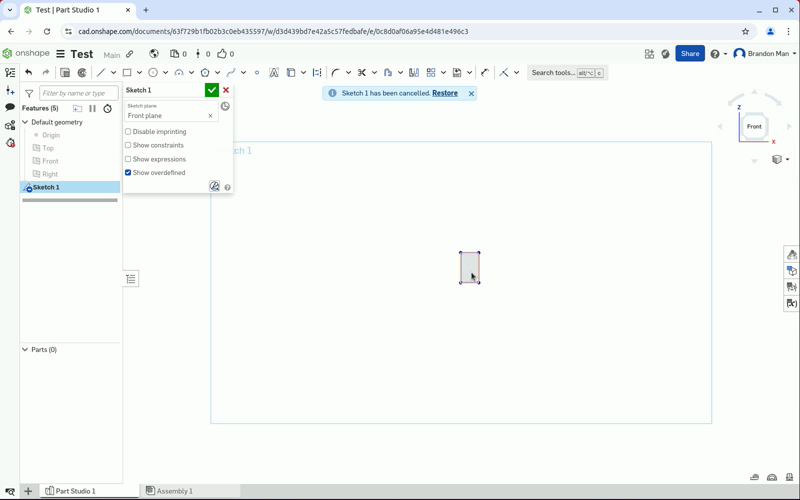
scroll(6)
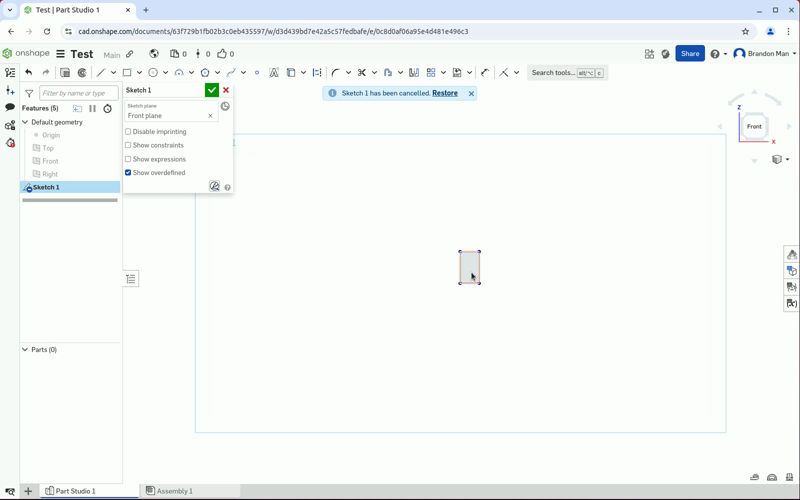
scroll(6)
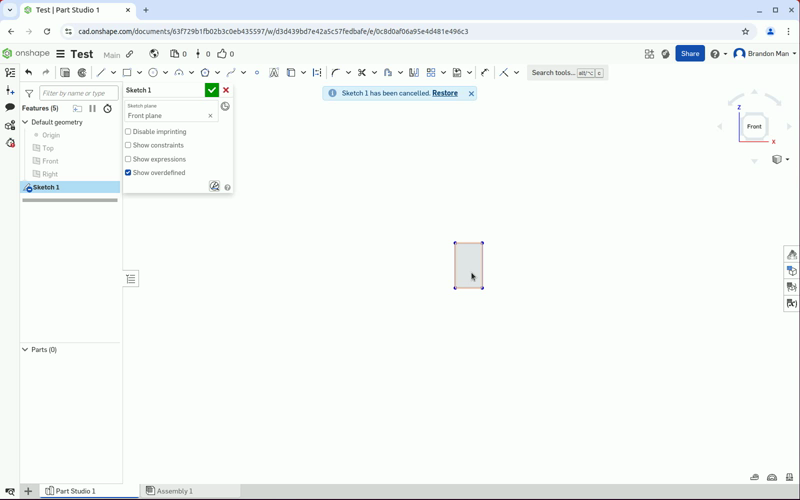
scroll(6)
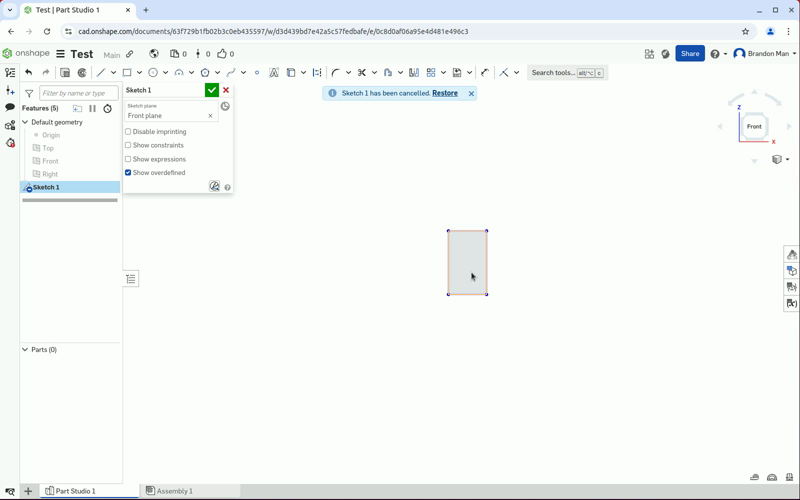
scroll(6)
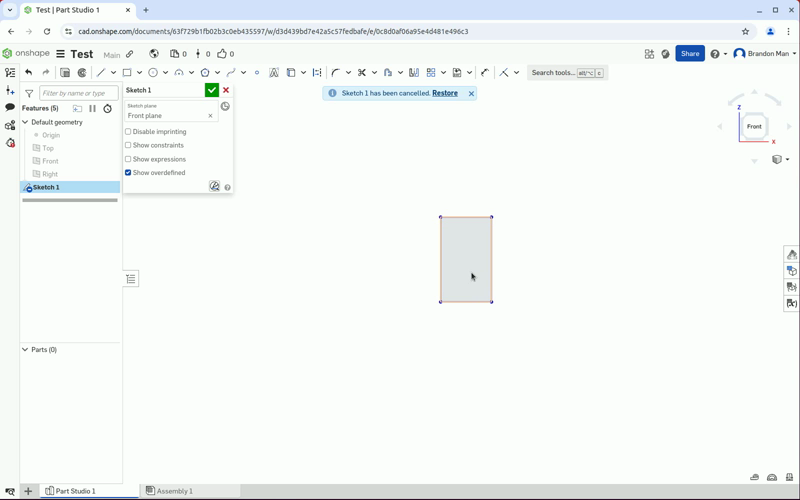
scroll(6)
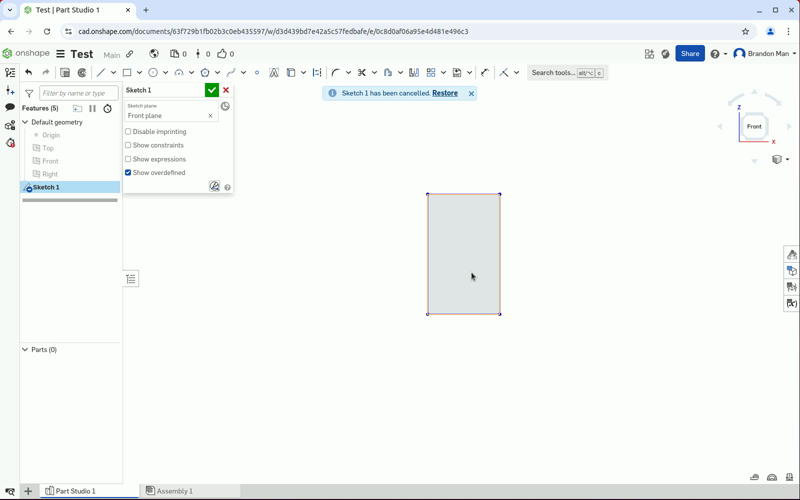
scroll(6)
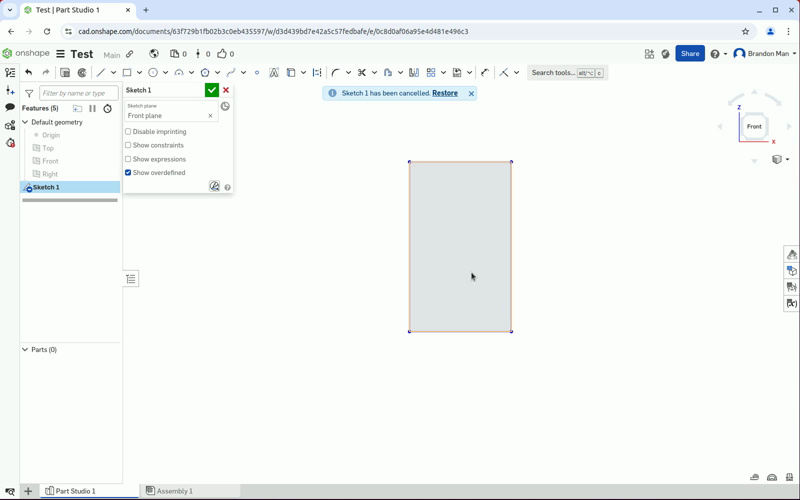
scroll(6)
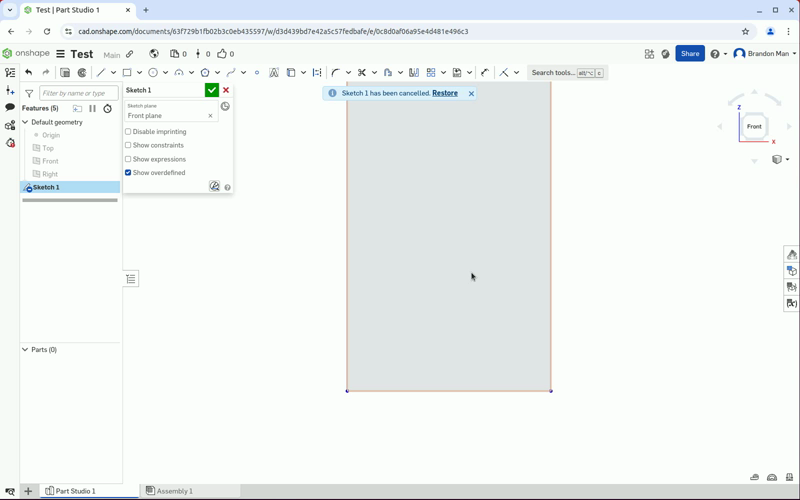
click(471, 272)
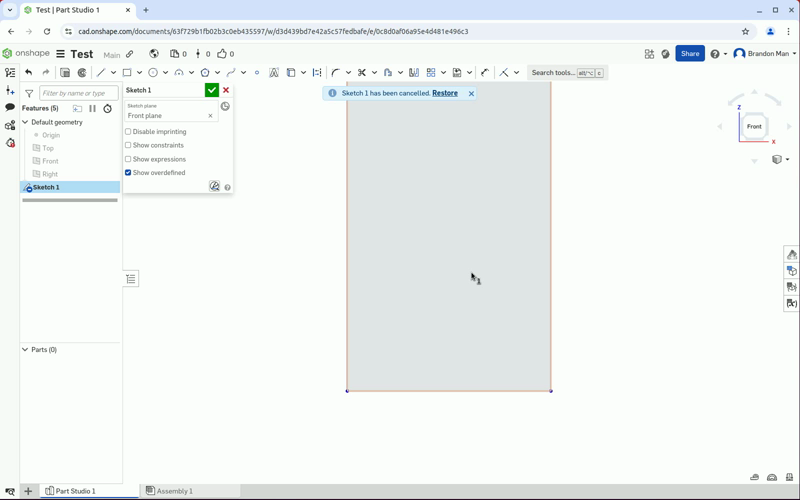
scroll(-6)
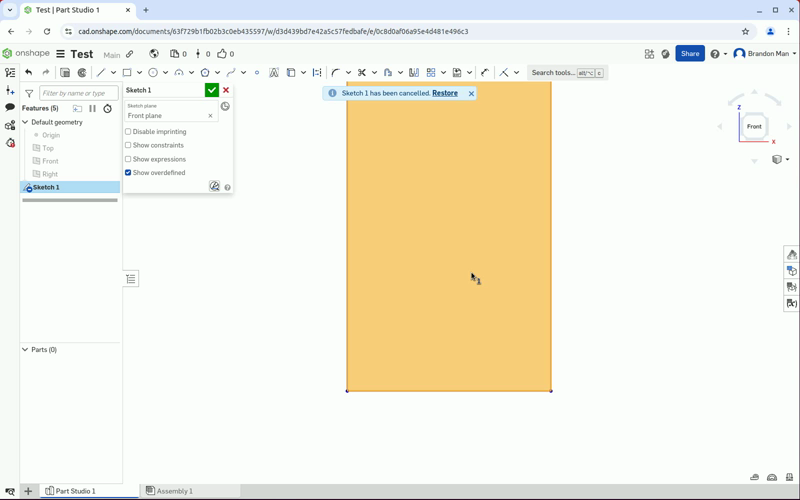
scroll(-6)
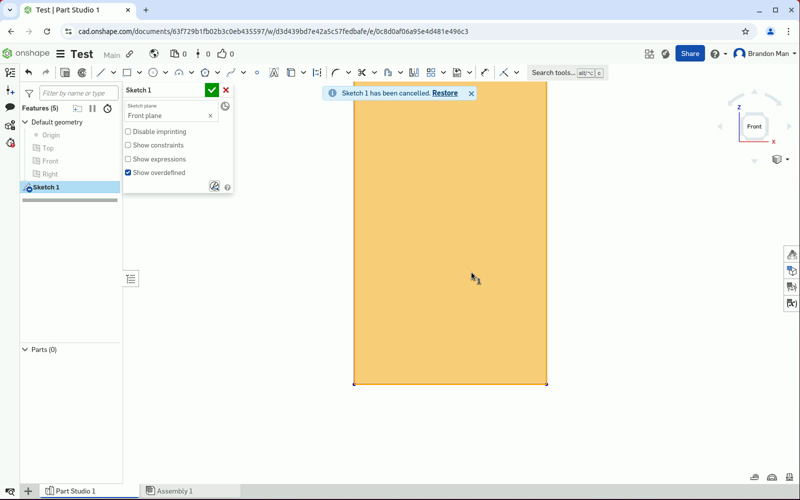
scroll(-6)
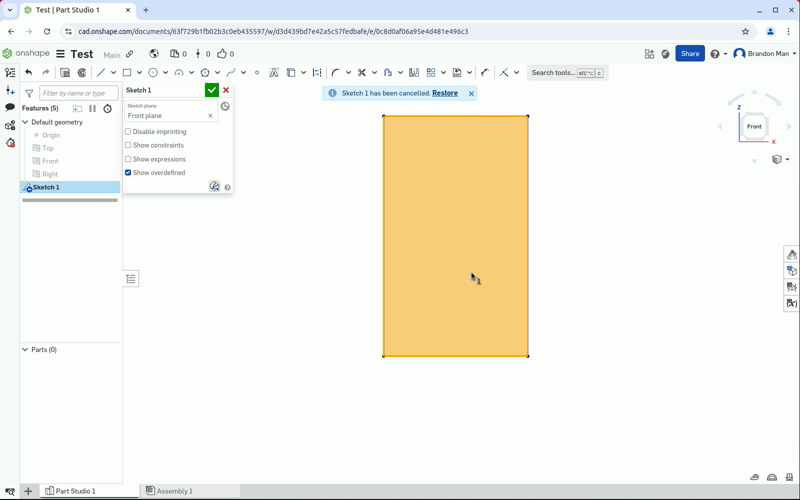
scroll(-6)
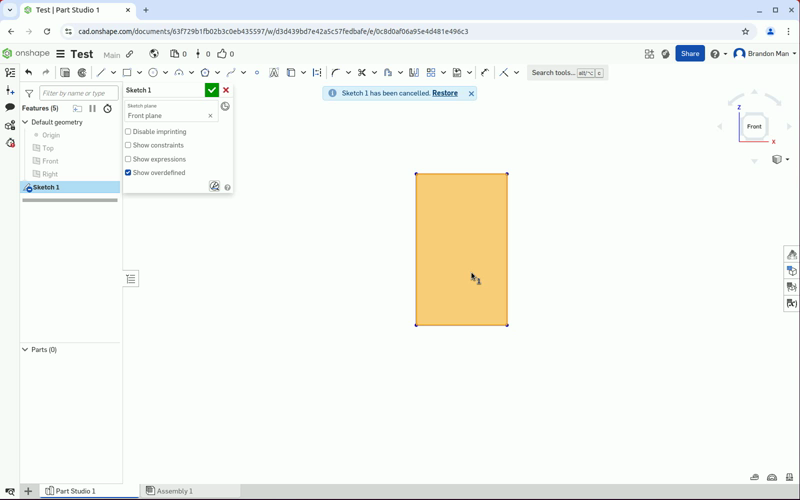
scroll(-6)
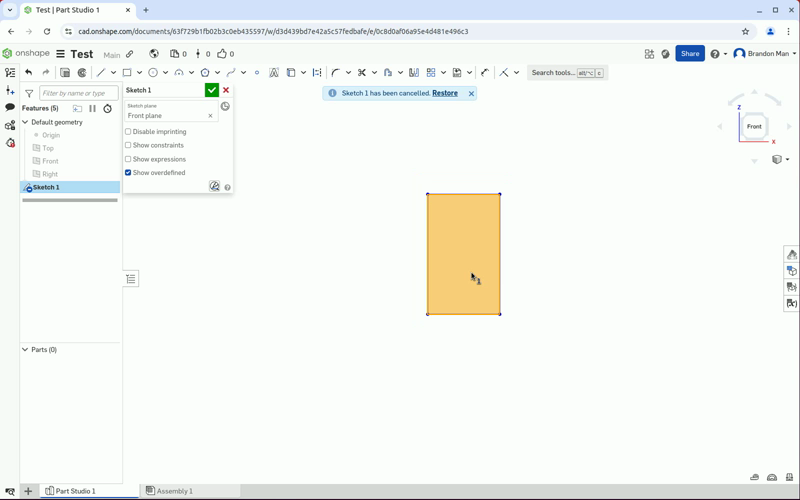
scroll(-6)
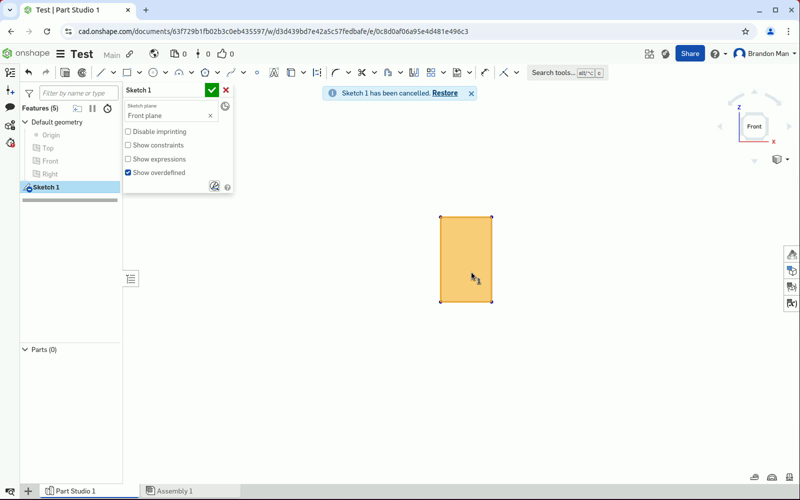
scroll(-6)
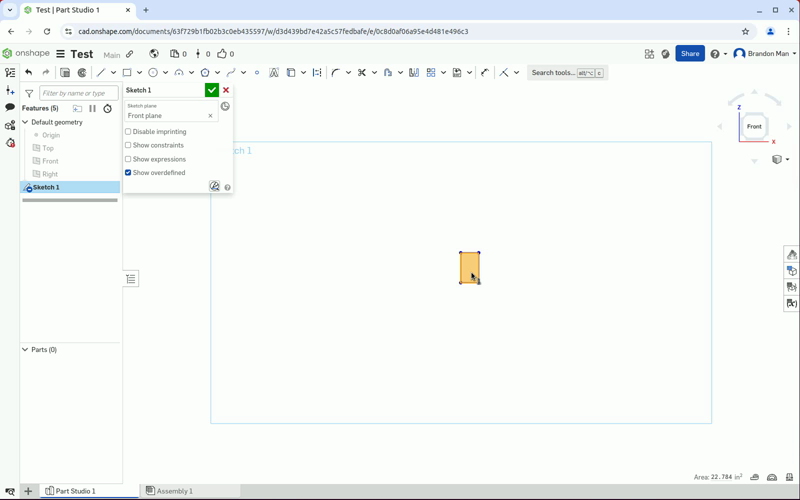
mouse_move(73, 352)
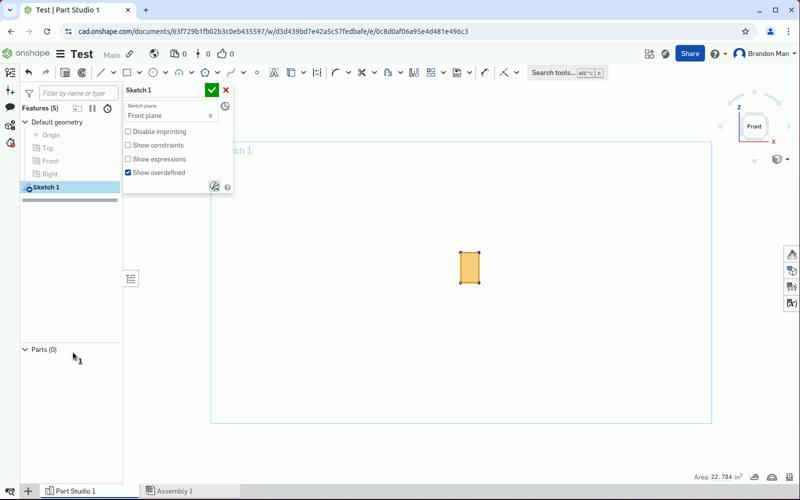
key(shift+y)
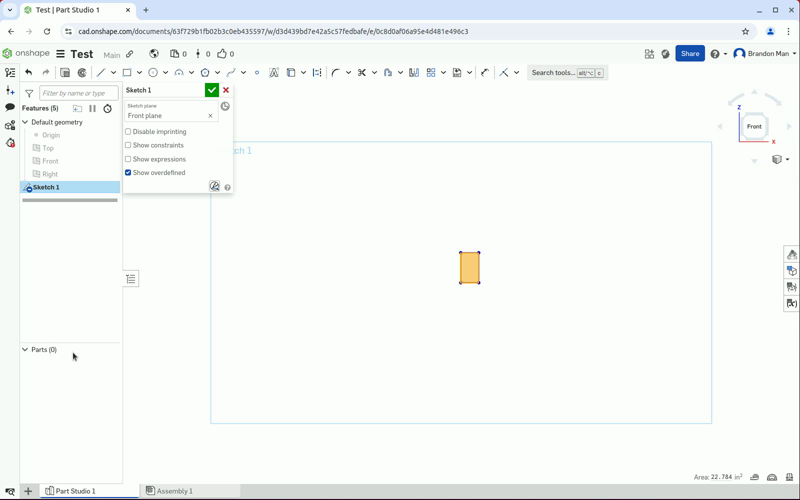
key(shift+e)
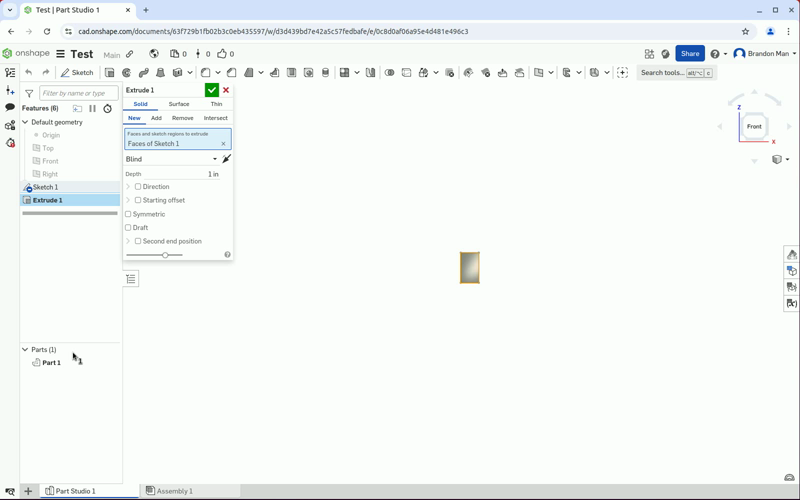
mouse_move(143, 106)
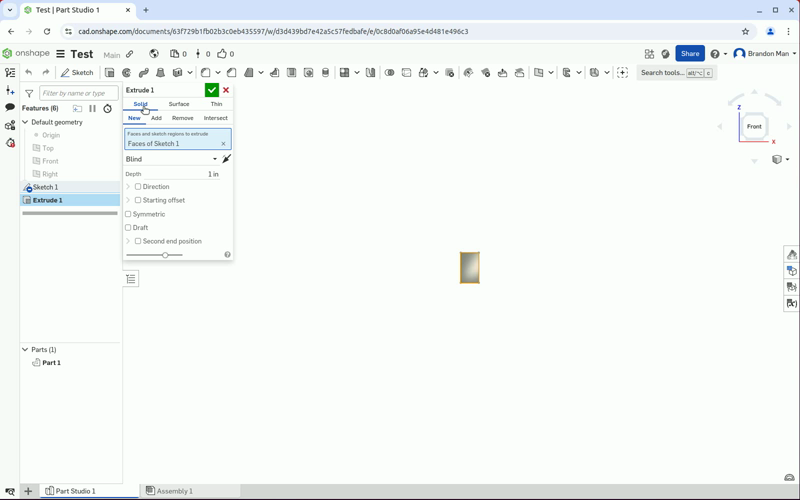
click(143, 106)
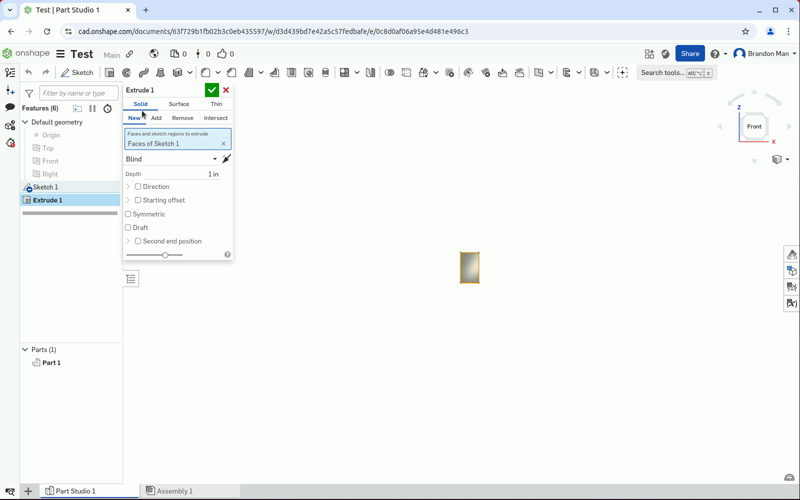
mouse_move(137, 120)
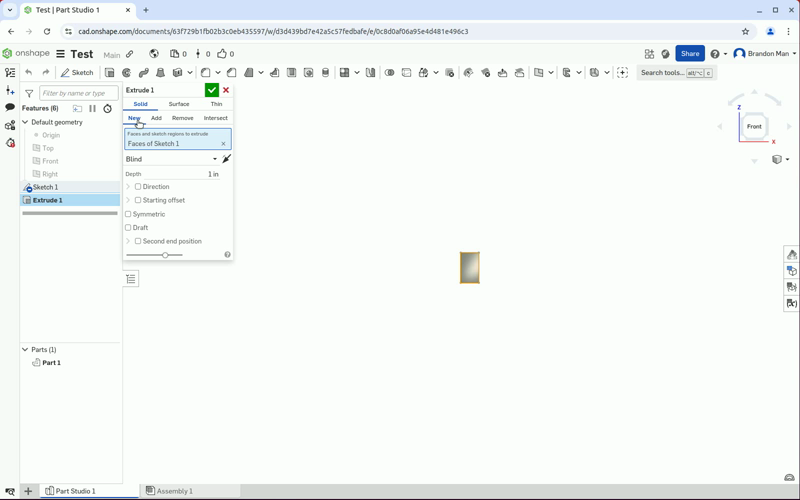
click(137, 120)
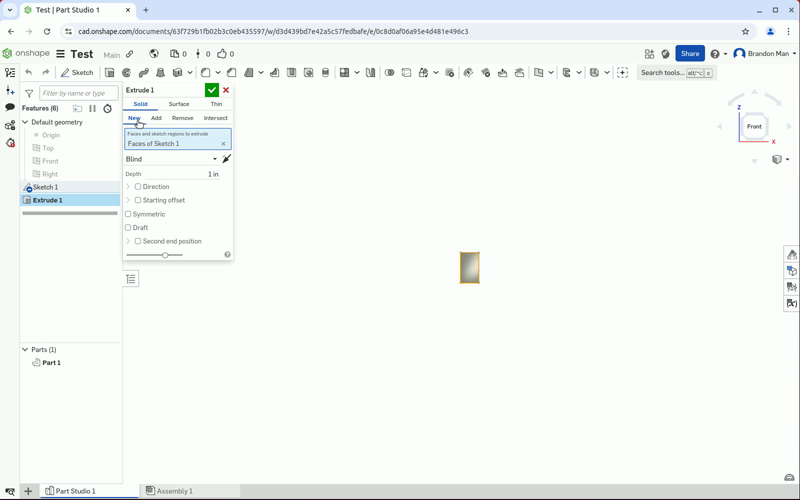
key(tab, 4)
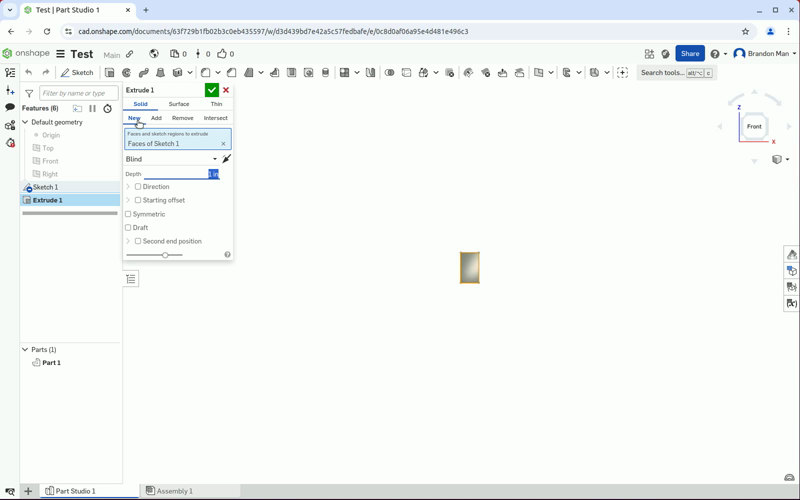
text(-0.241)
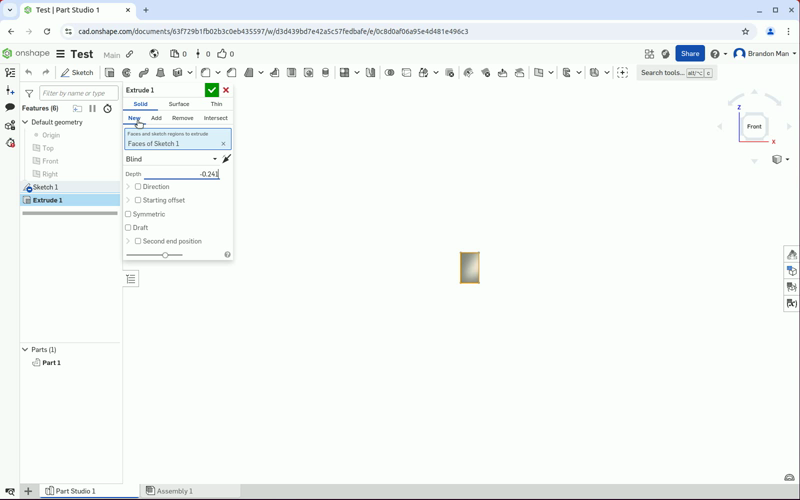
key(enter)
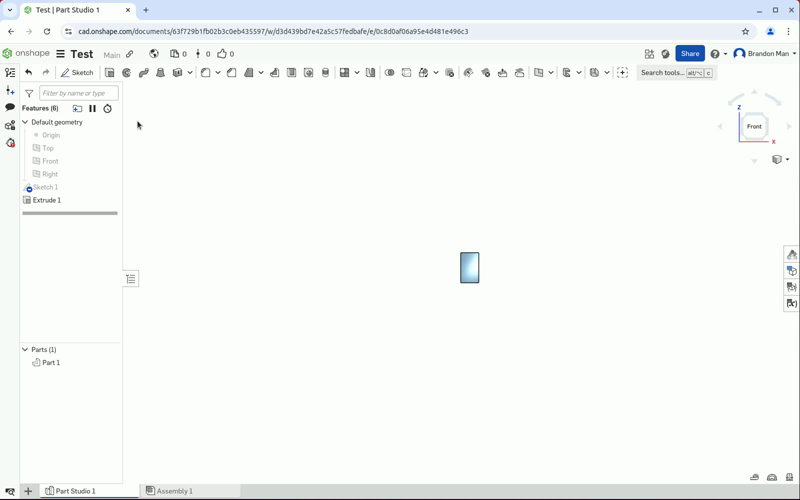
key(shift+h)
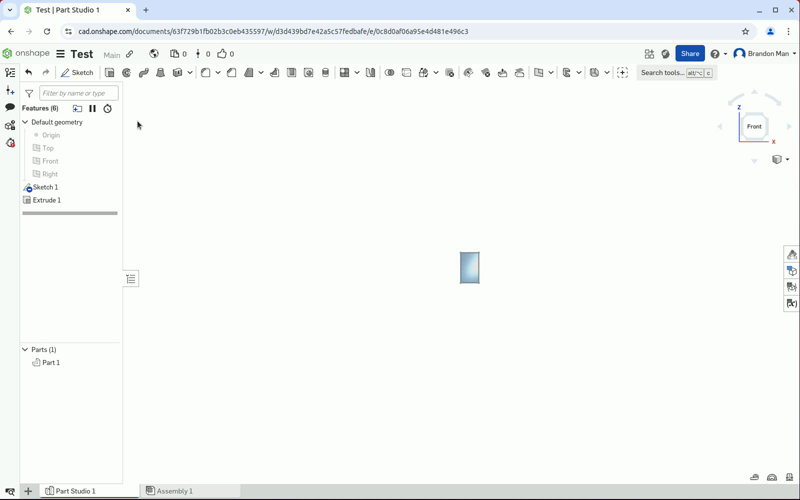
key(shift+h)
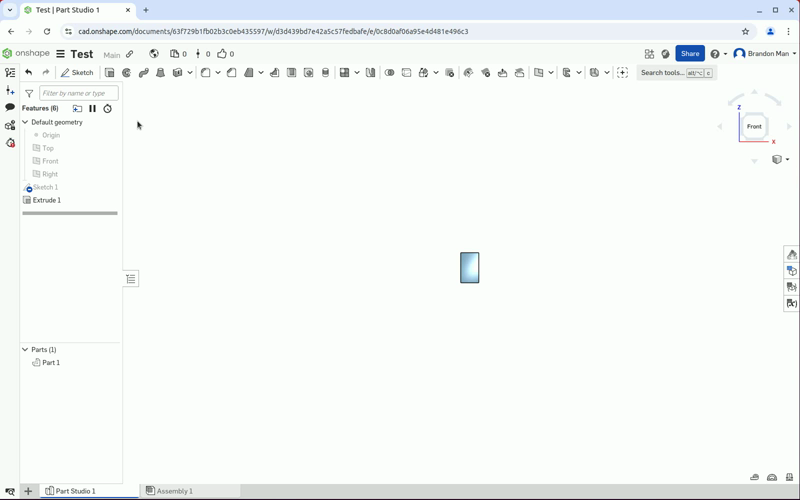
mouse_move(73, 189)
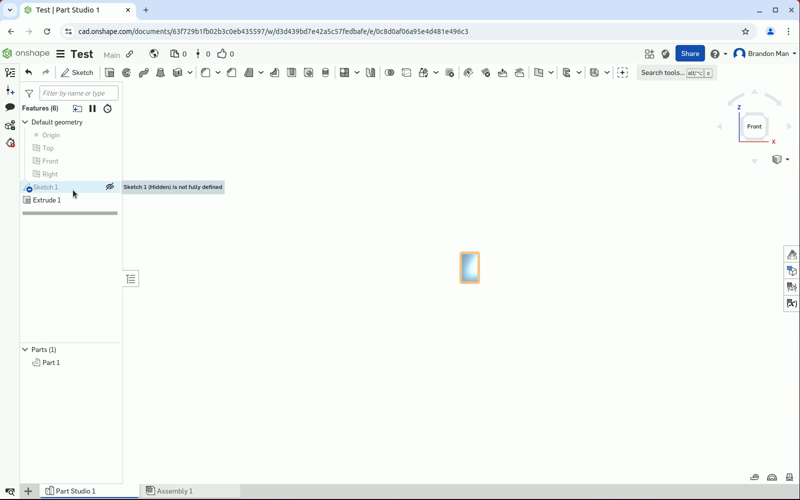
click(73, 189)
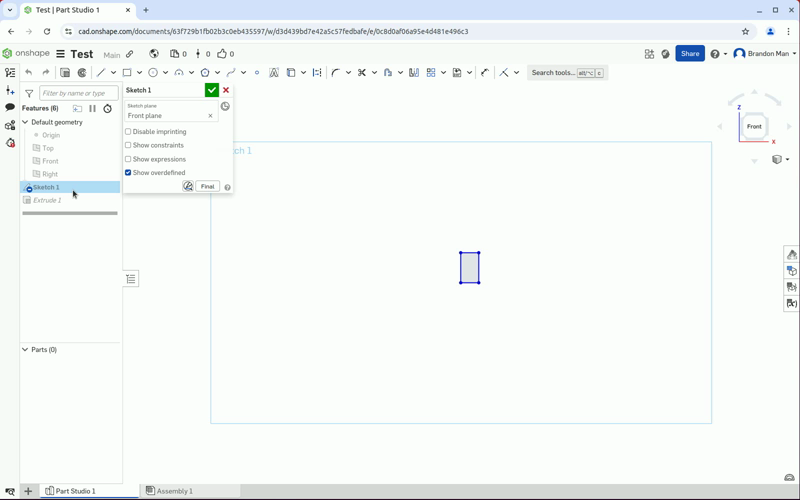
mouse_move(229, 92)
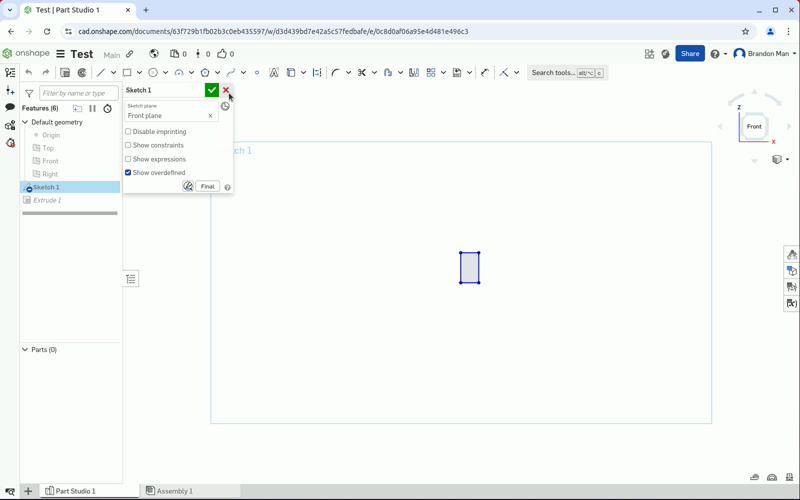
click(229, 92)
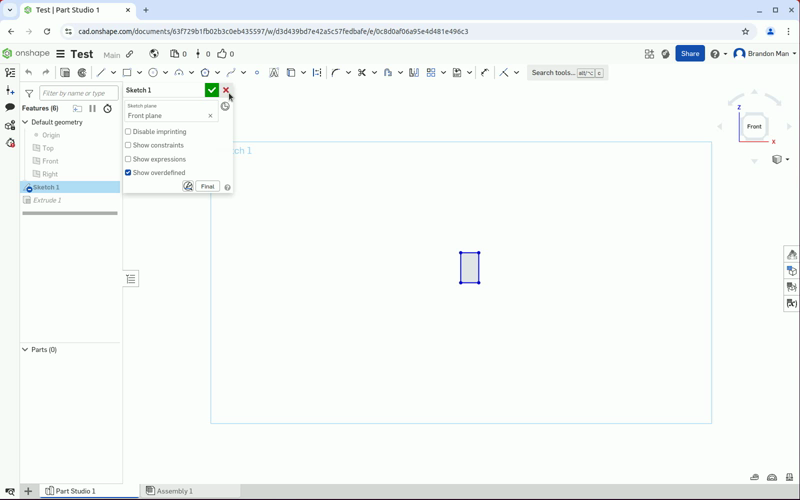
key(shift+s)
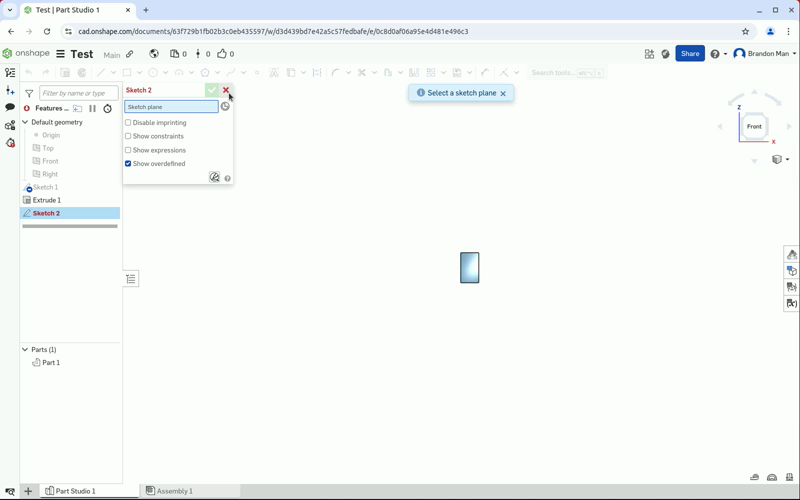
mouse_move(73, 163)
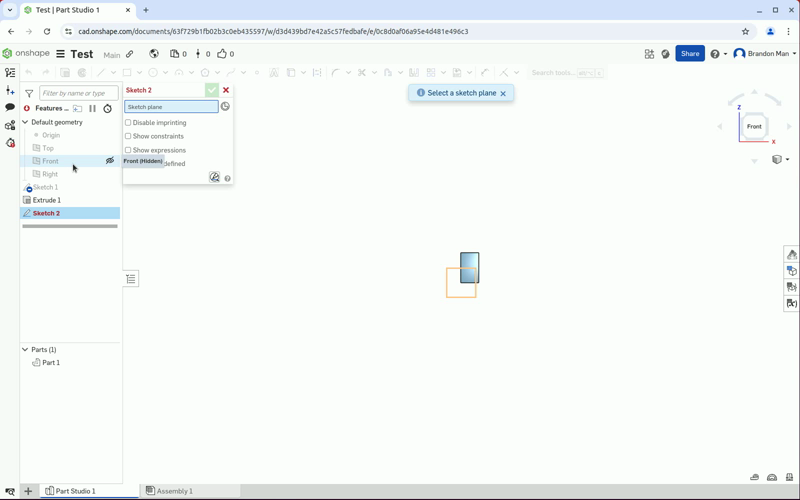
click(73, 163)
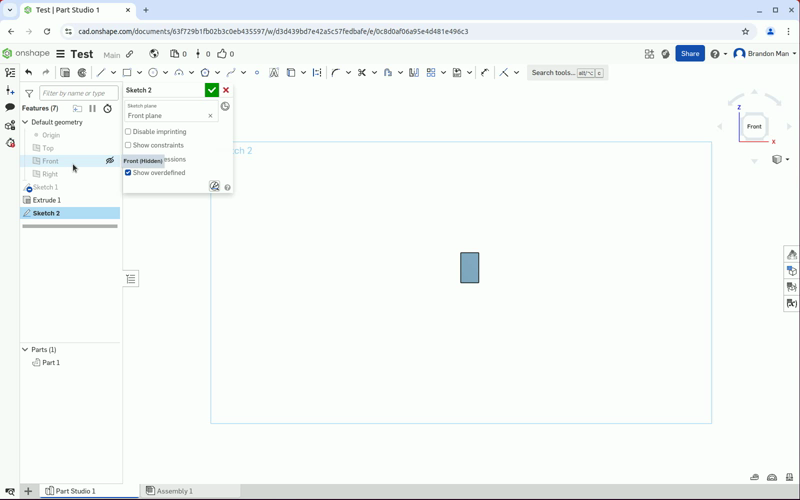
mouse_move(73, 352)
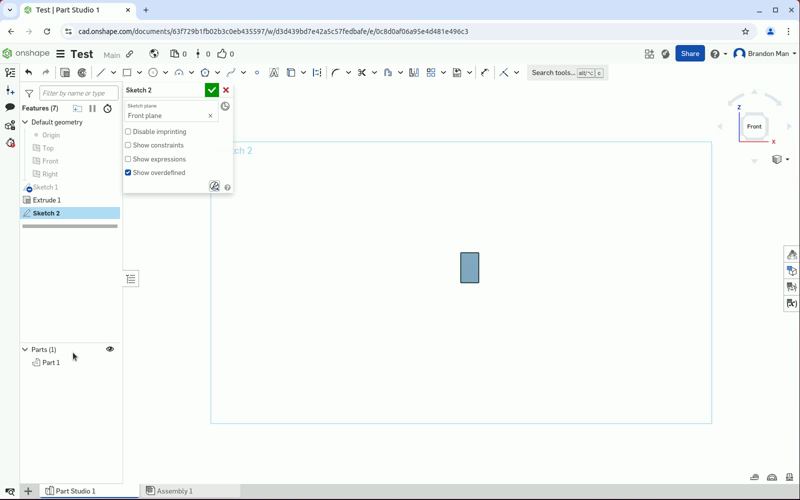
key(y)
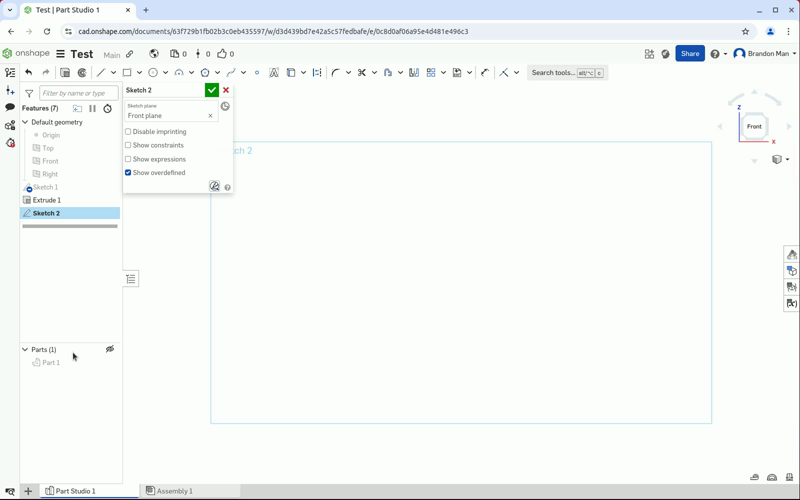
key(l)
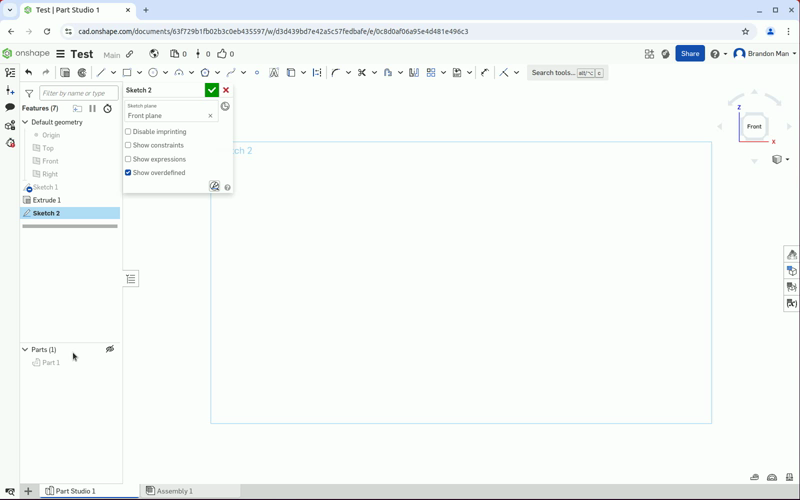
key_down(shift)
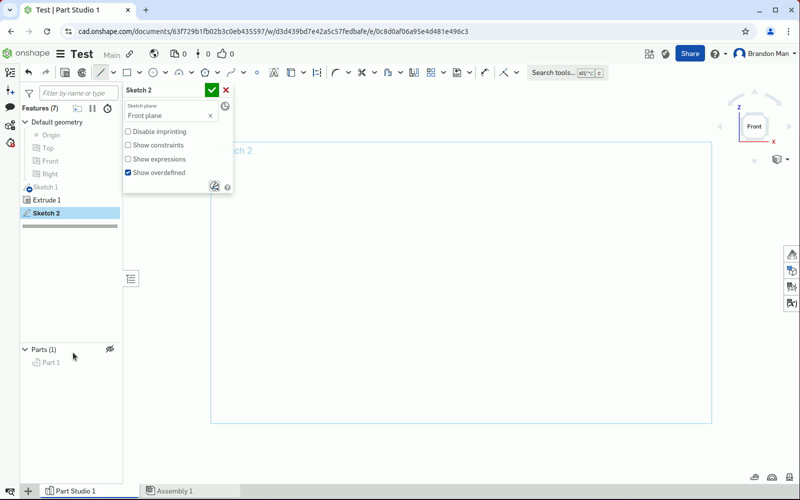
mouse_move(460, 282)
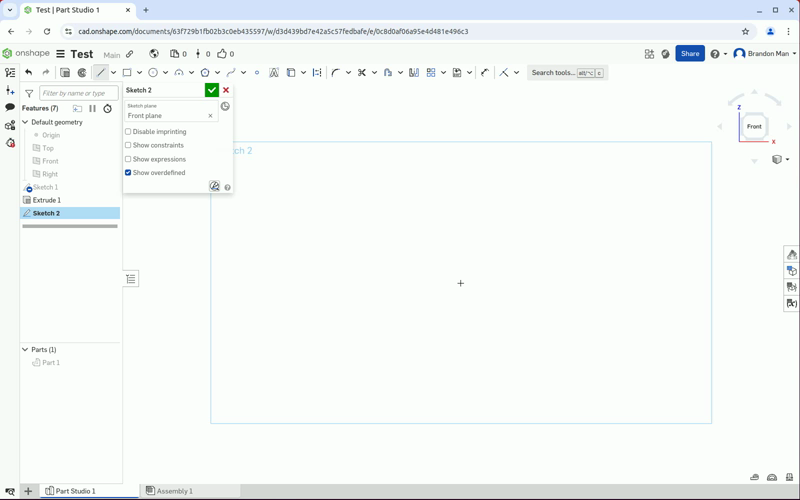
click(460, 282)
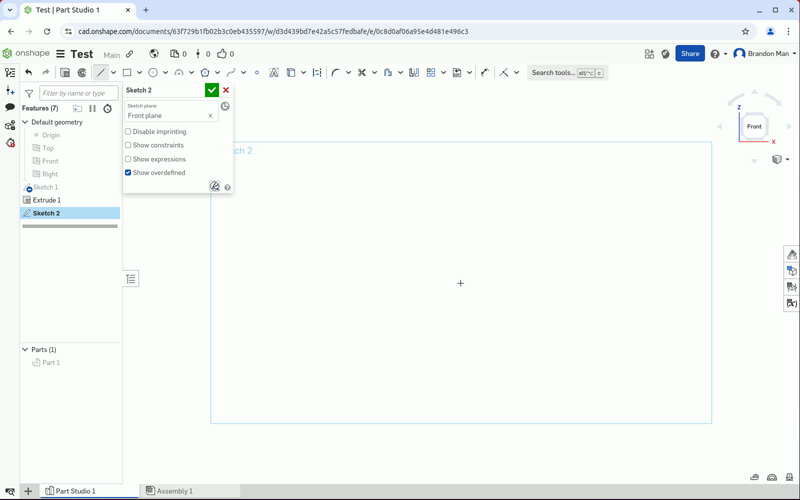
key_up(shift)
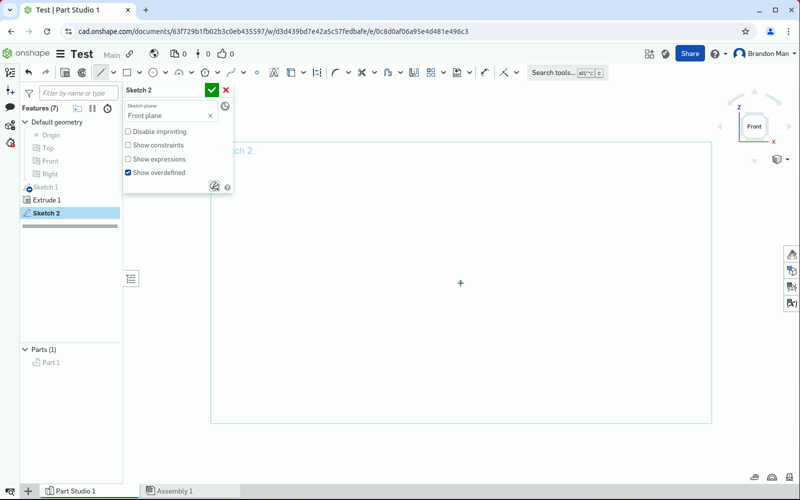
key_down(shift)
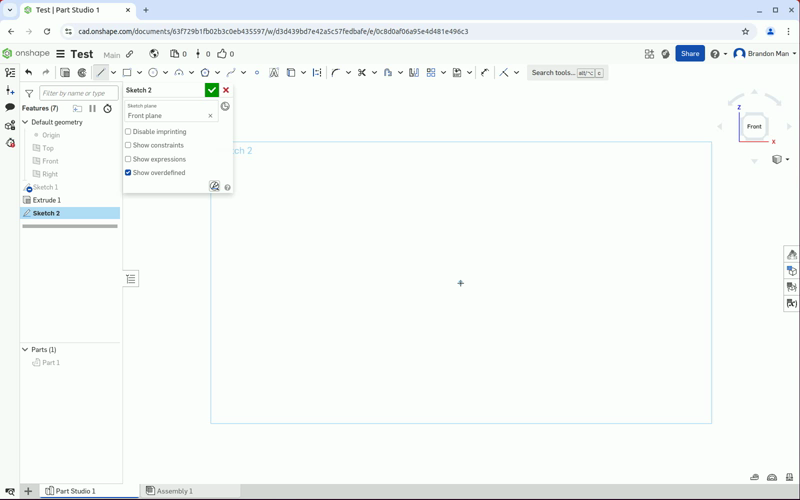
mouse_move(490, 282)
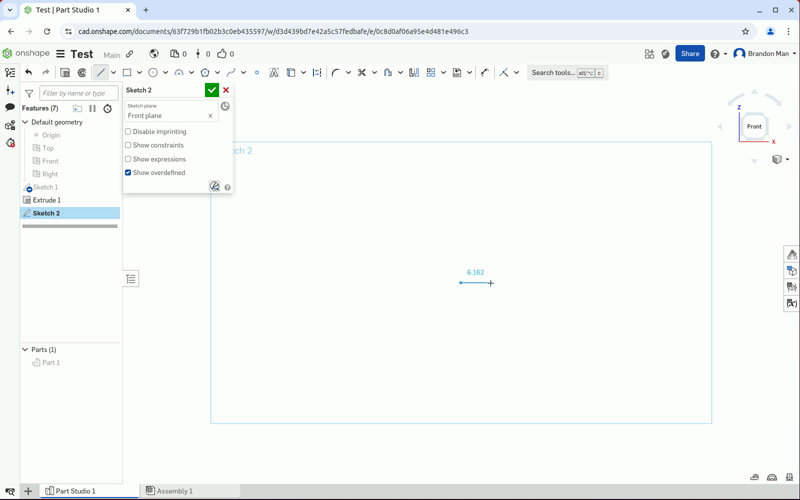
mouse_move(478, 282)
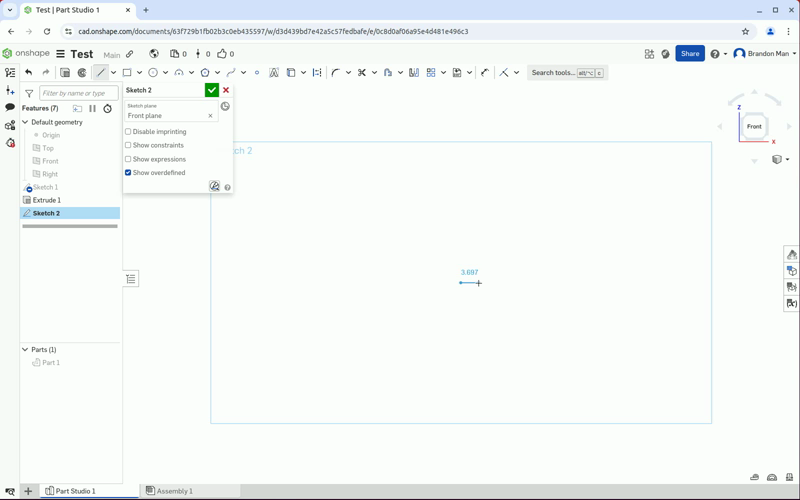
click(478, 282)
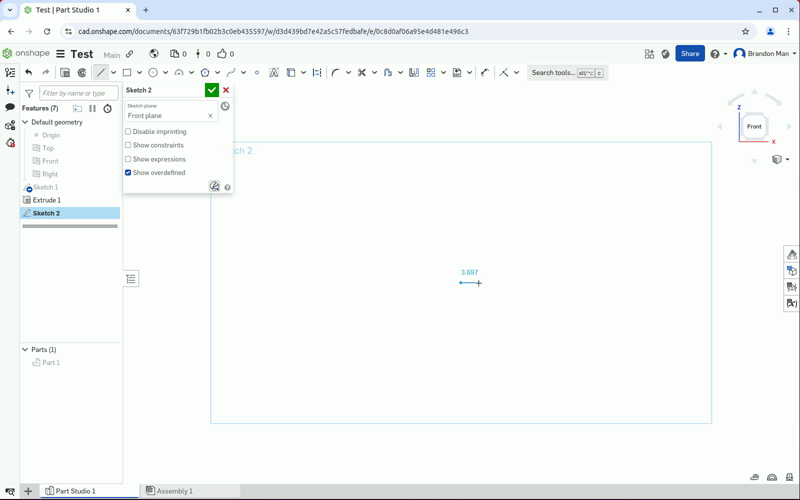
key_up(shift)
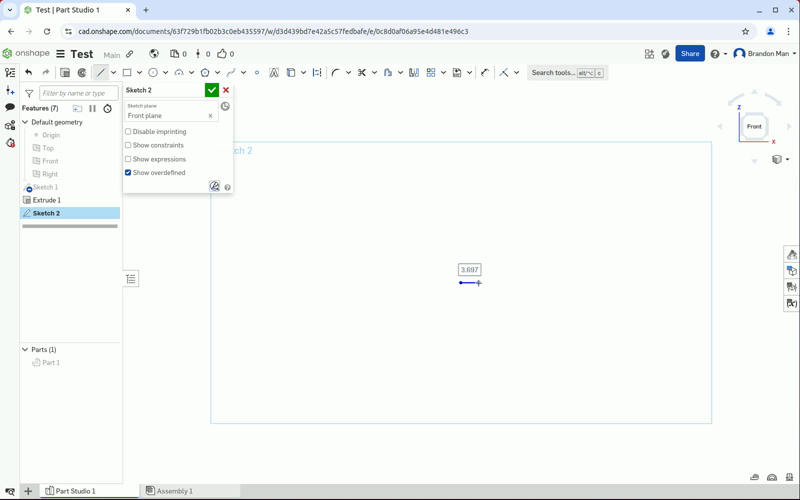
key_down(shift)
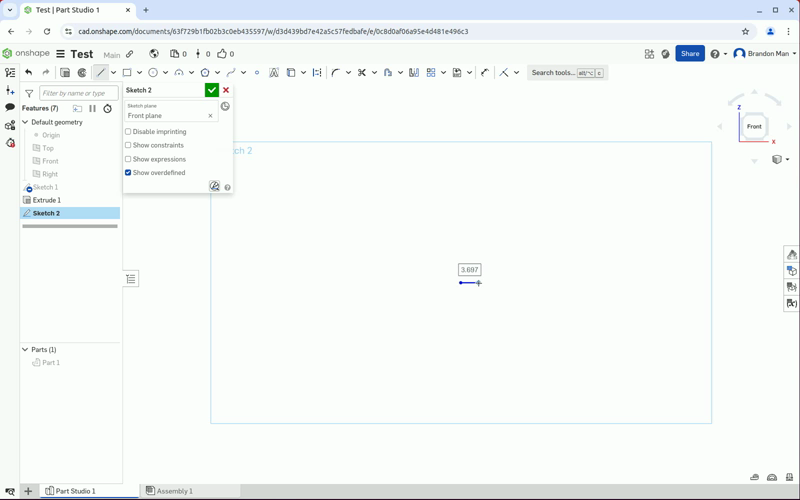
mouse_move(508, 282)
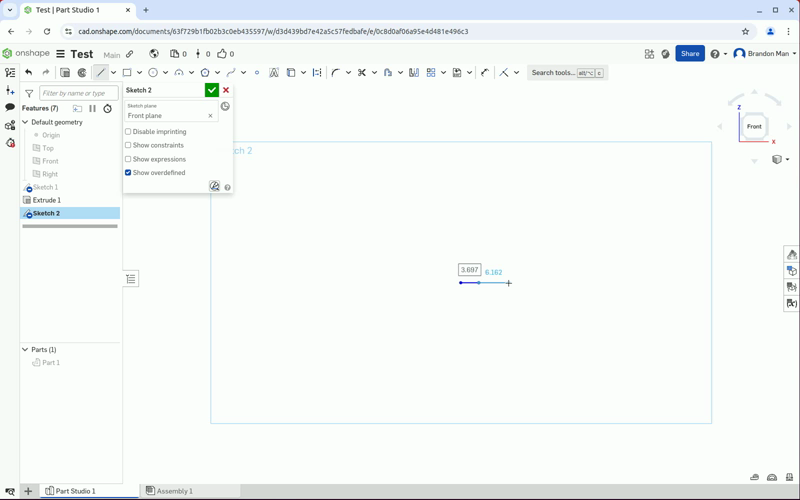
mouse_move(478, 252)
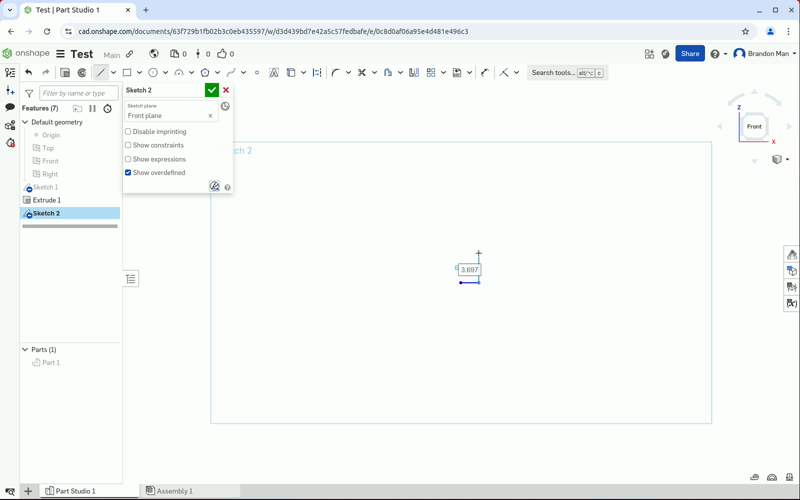
click(478, 252)
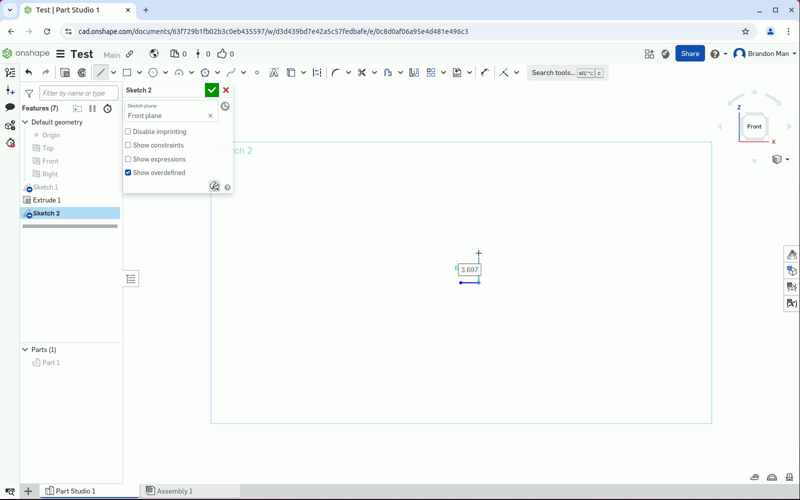
key_up(shift)
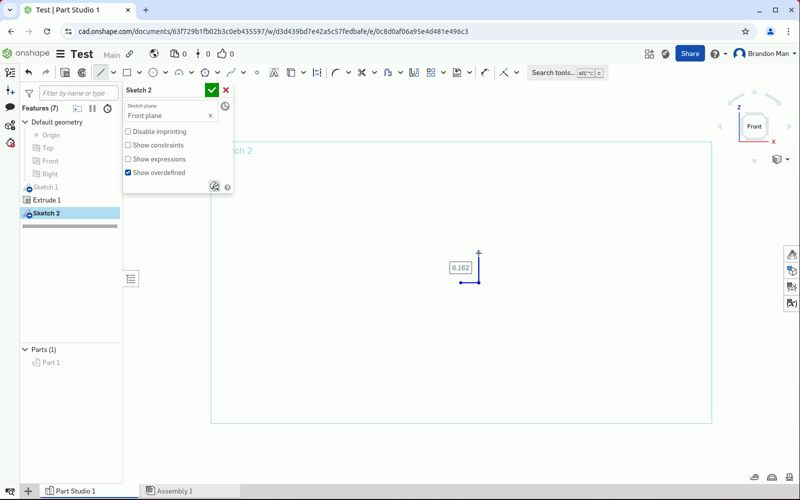
key_down(shift)
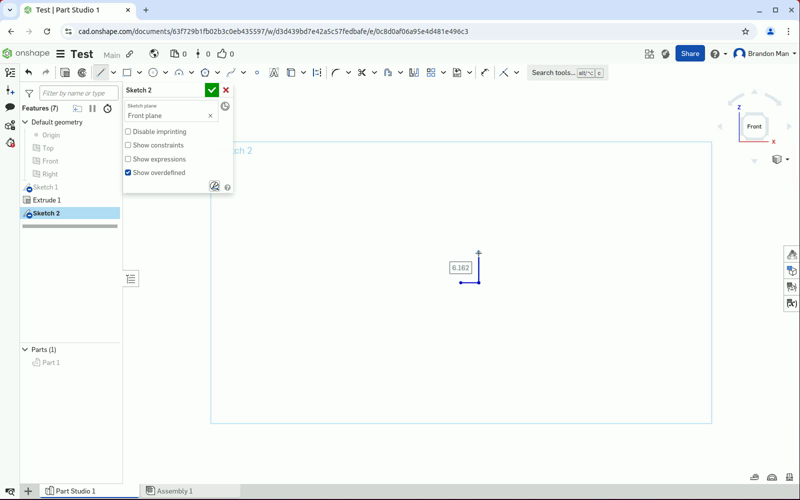
mouse_move(508, 252)
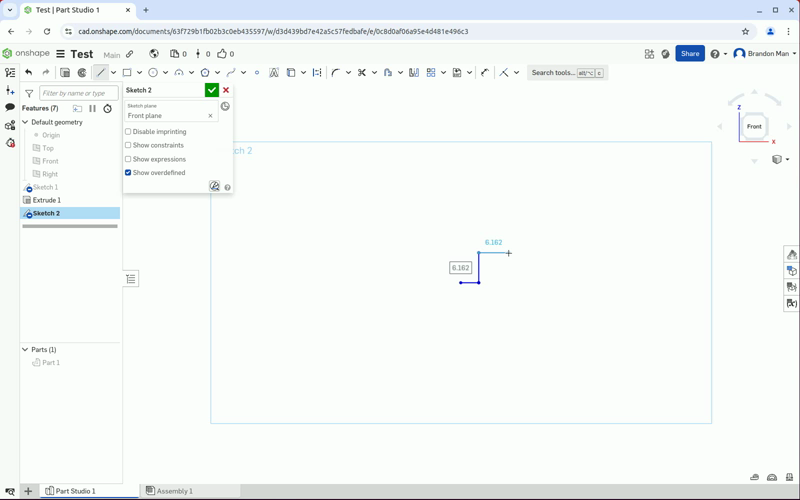
mouse_move(460, 252)
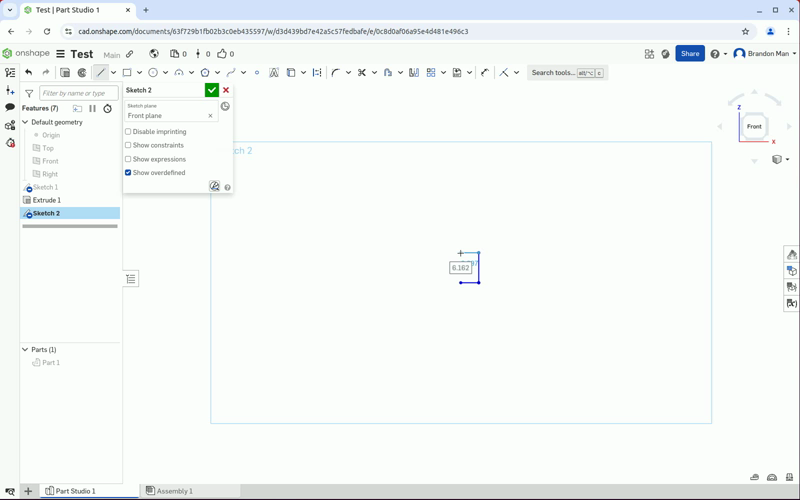
click(460, 252)
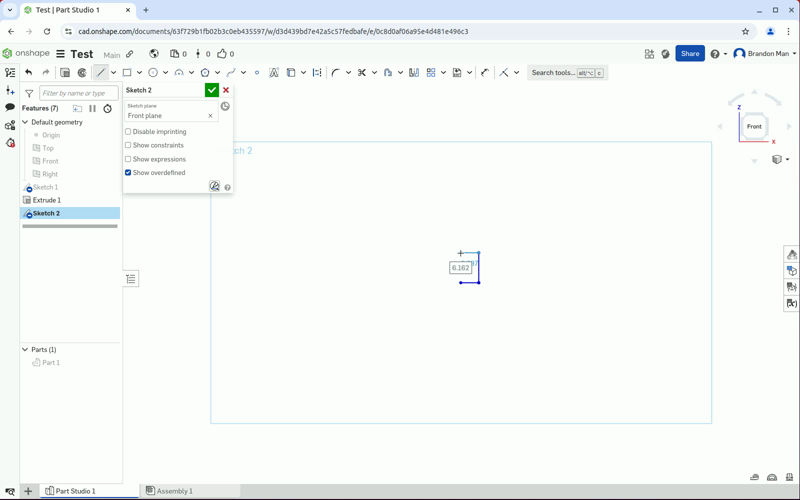
key_up(shift)
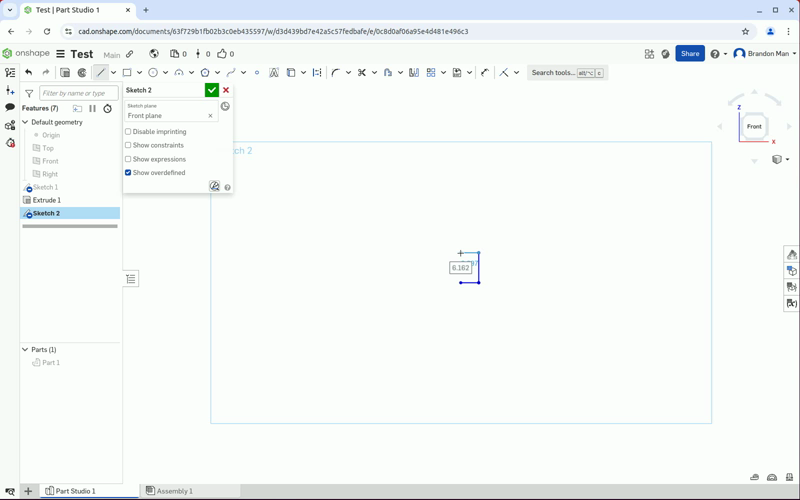
mouse_move(490, 252)
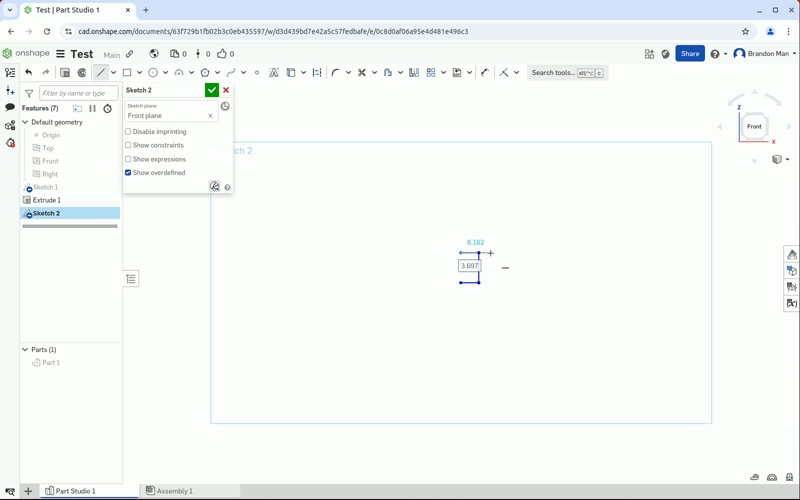
key_down(shift)
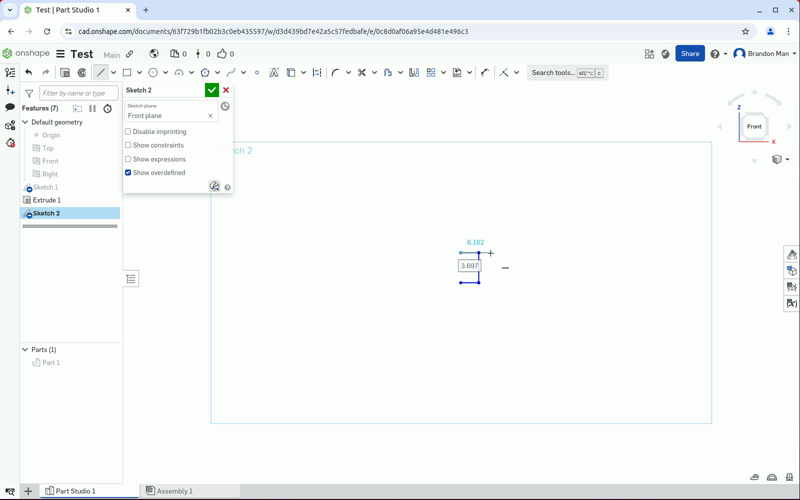
mouse_move(460, 282)
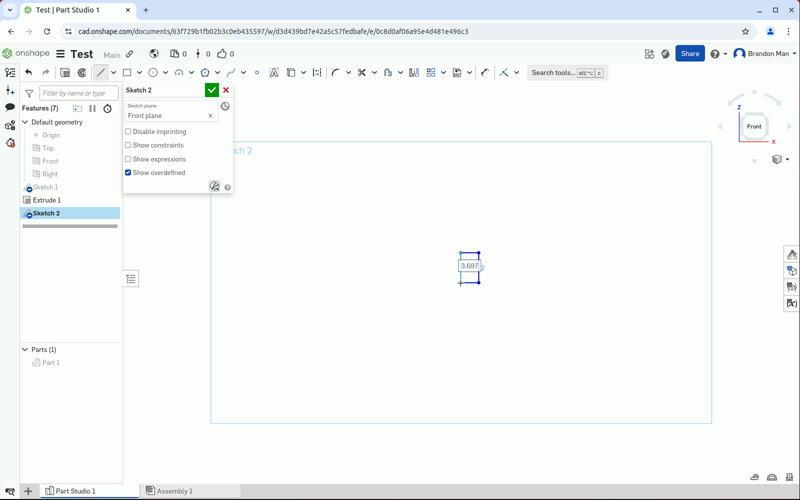
key_up(shift)
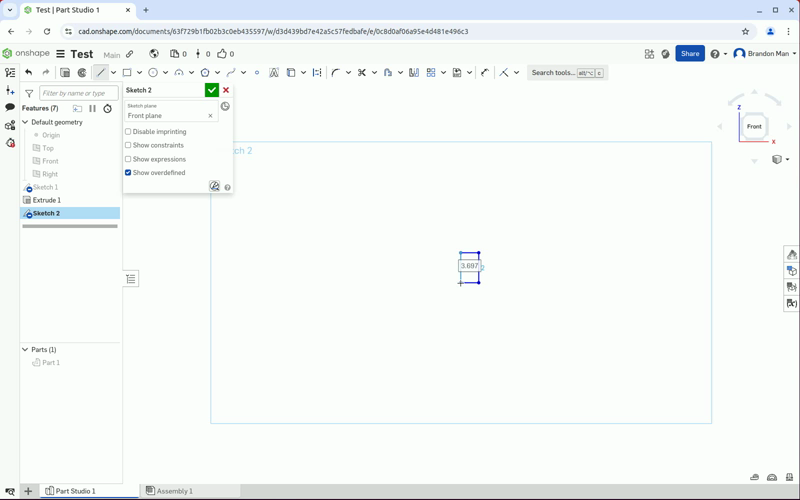
click(460, 282)
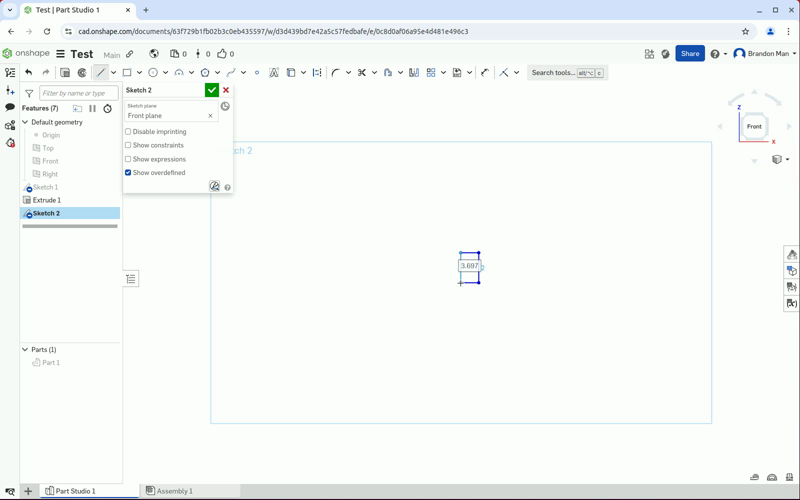
key(esc)
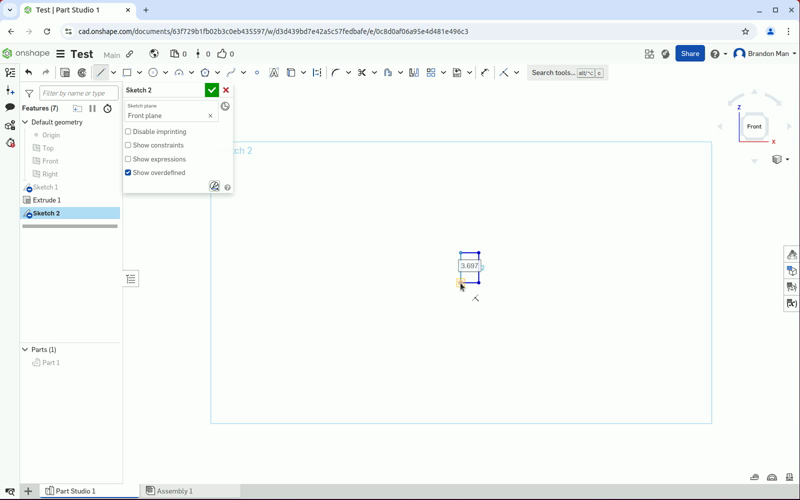
mouse_move(470, 277)
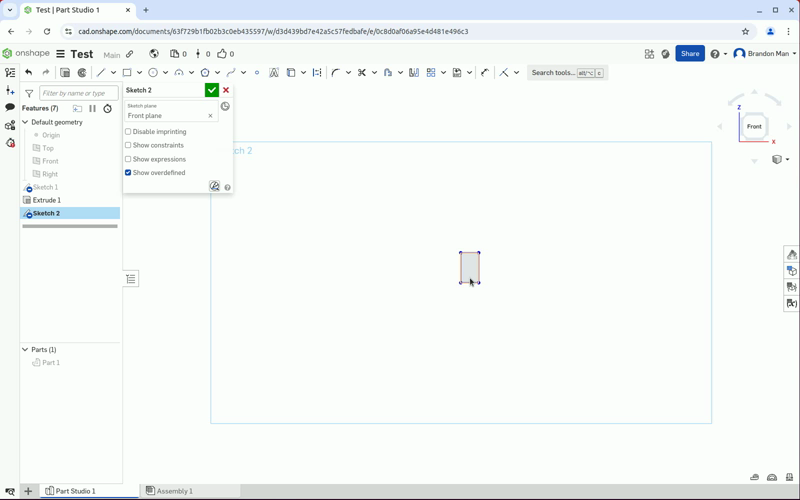
scroll(6)
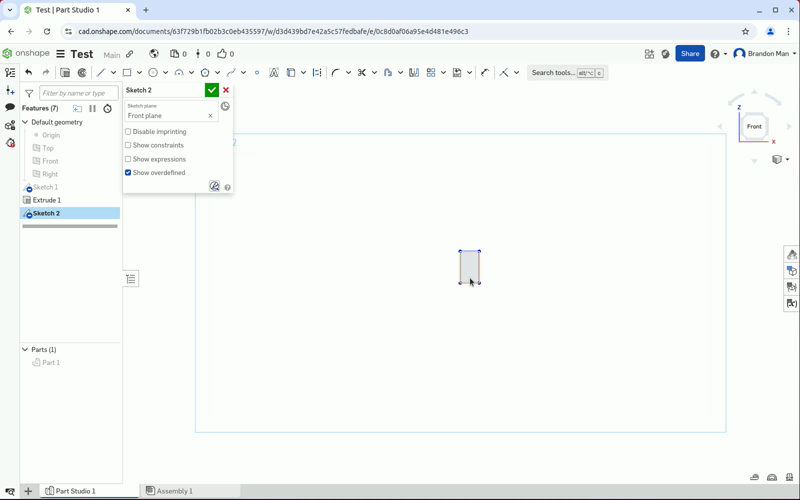
scroll(6)
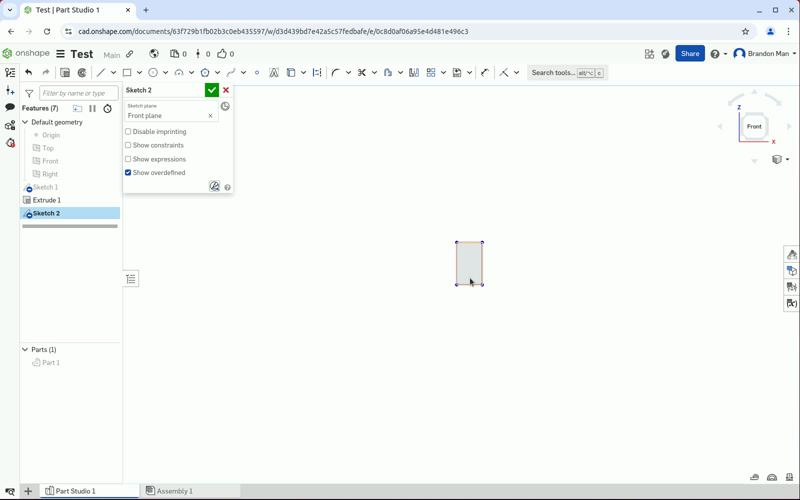
scroll(6)
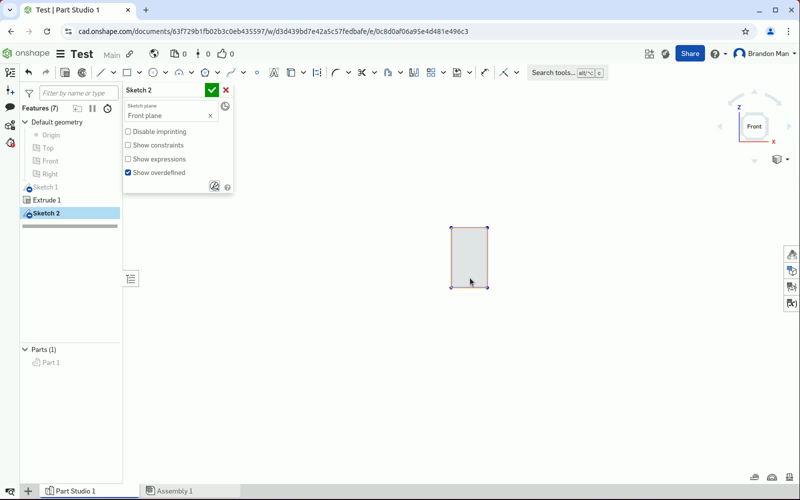
scroll(6)
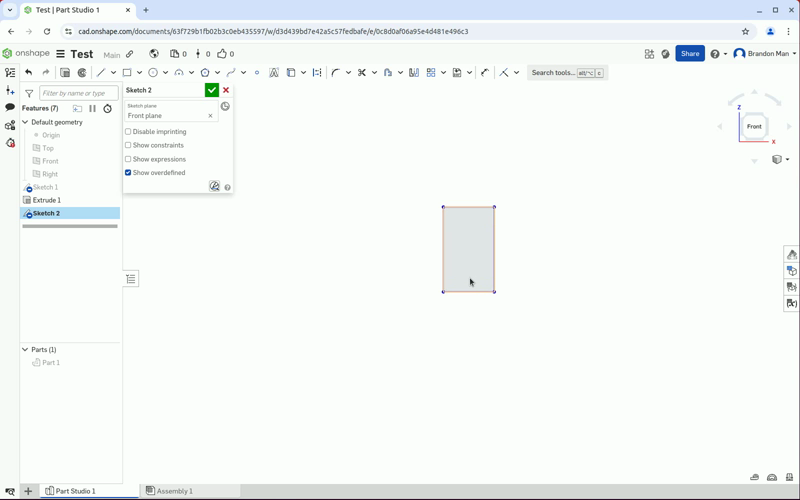
scroll(6)
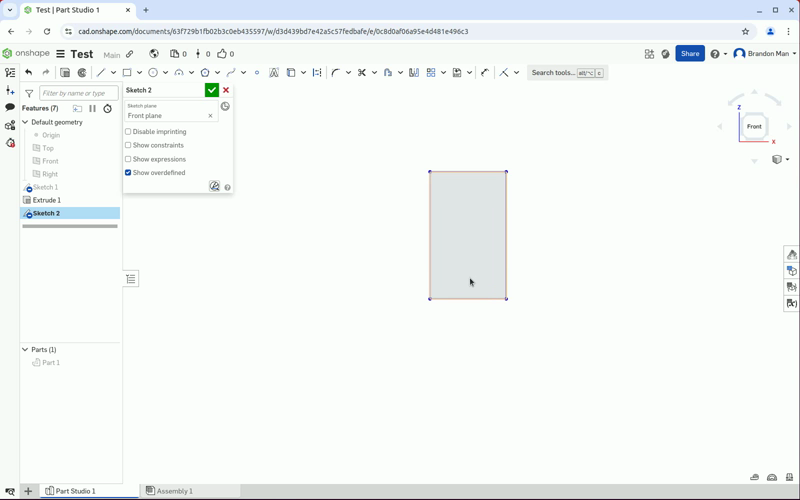
scroll(6)
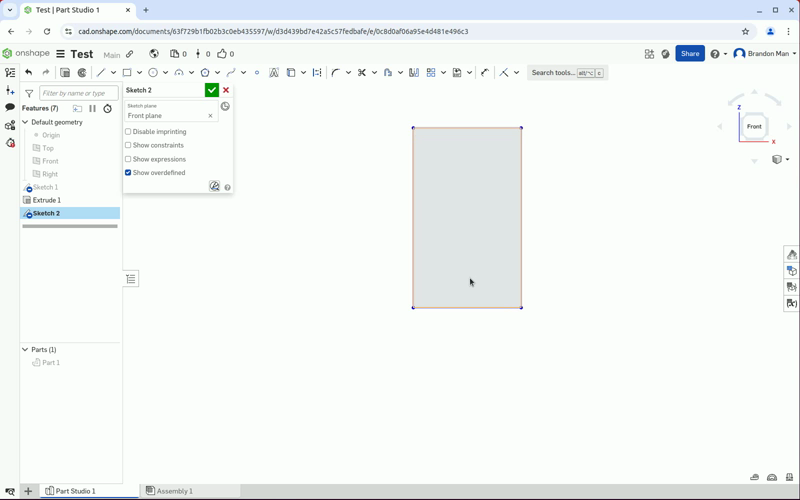
scroll(6)
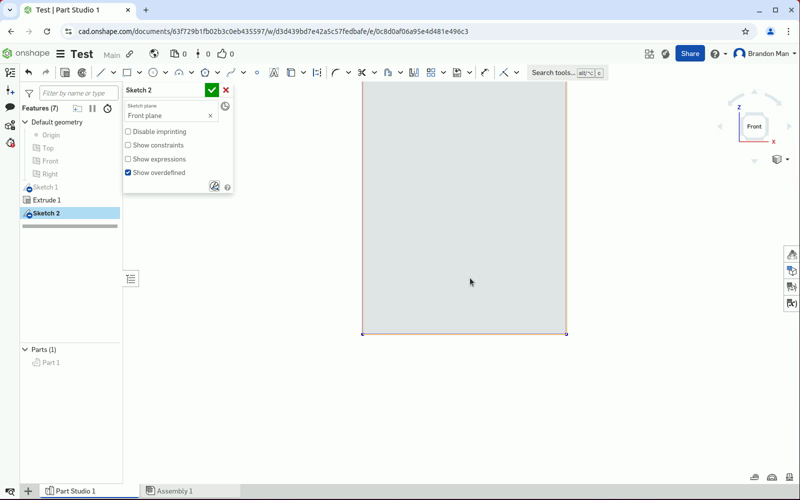
click(470, 277)
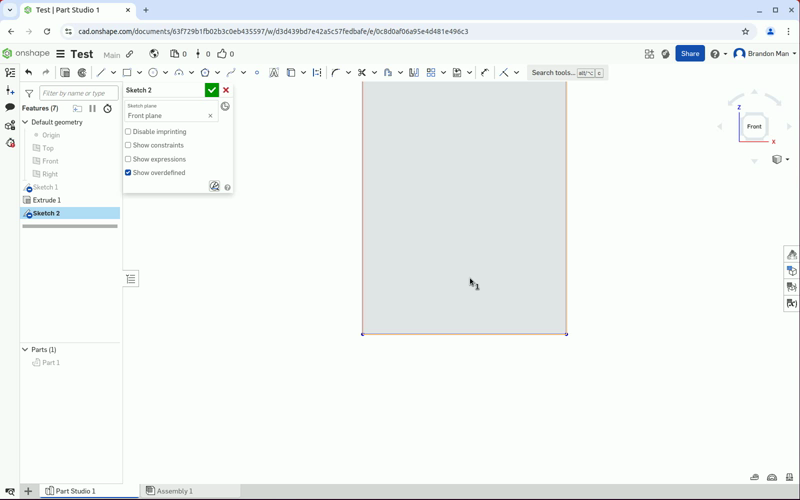
scroll(-6)
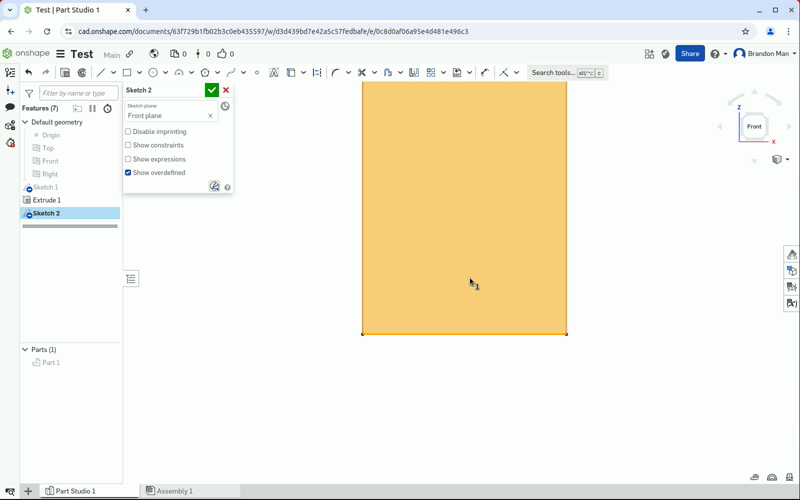
scroll(-6)
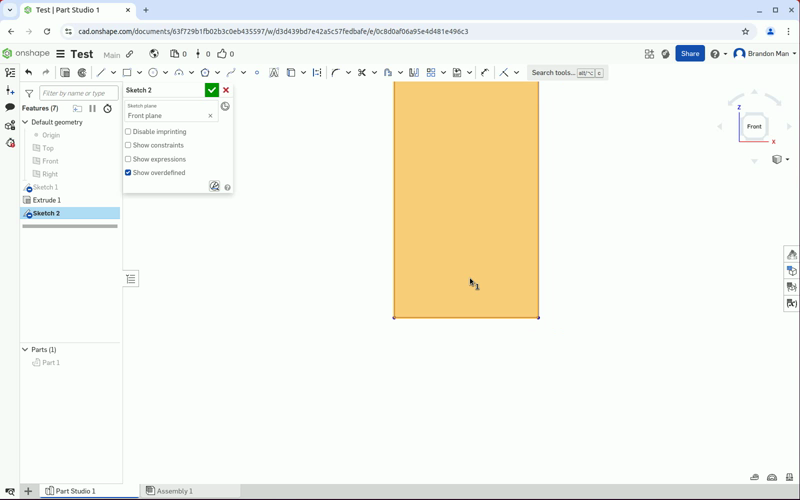
scroll(-6)
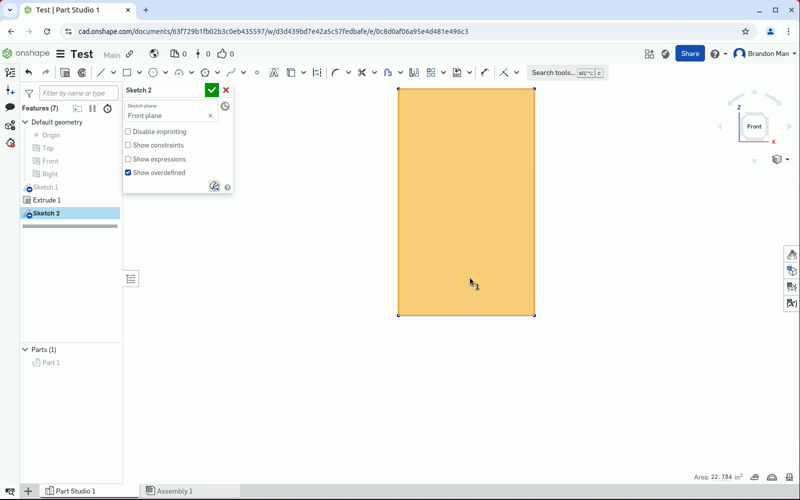
scroll(-6)
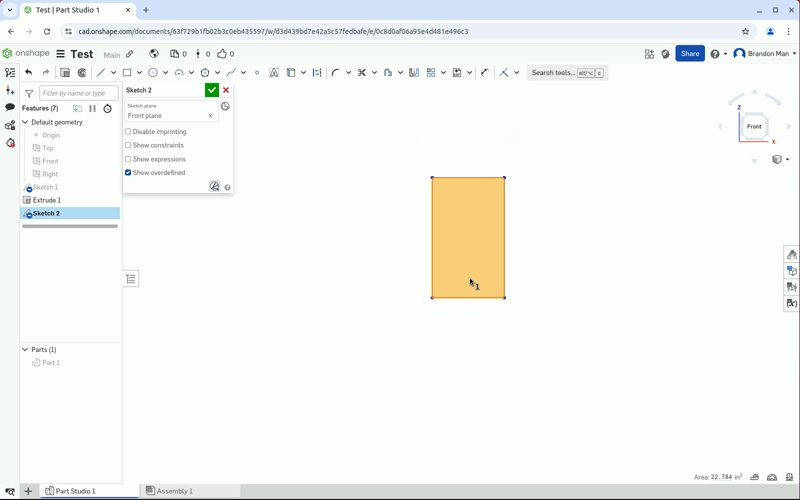
scroll(-6)
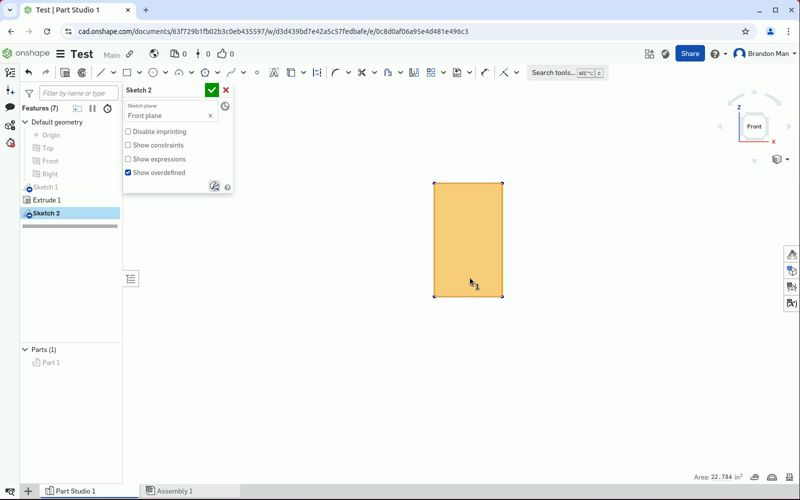
scroll(-6)
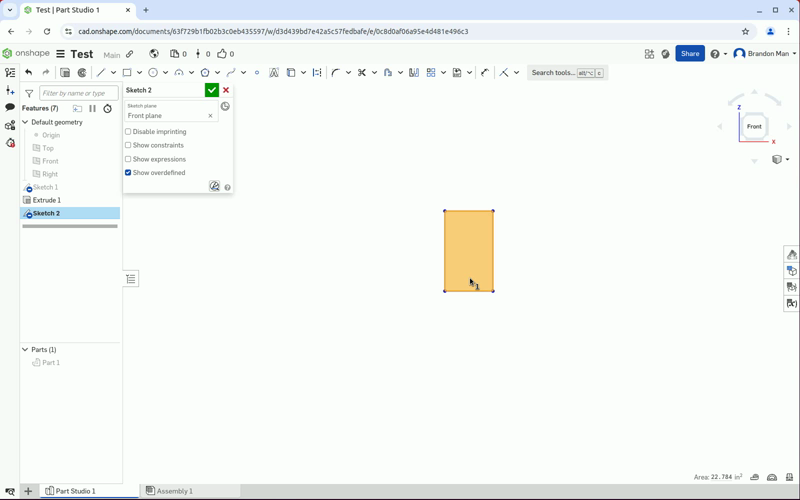
scroll(-6)
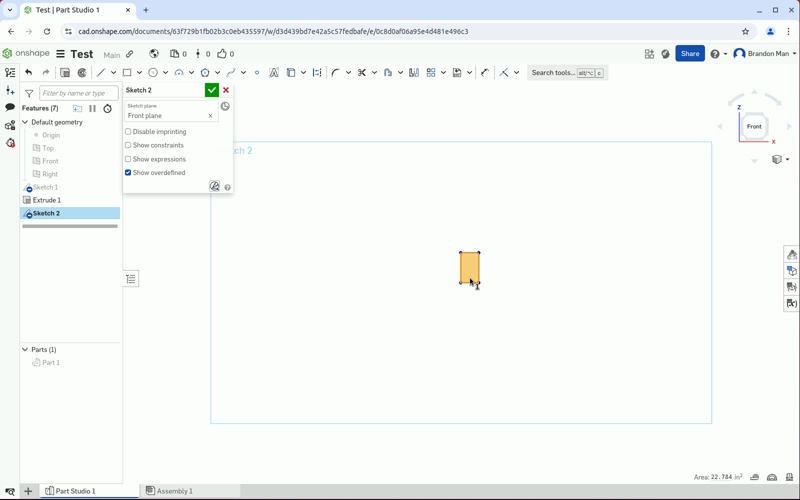
mouse_move(73, 352)
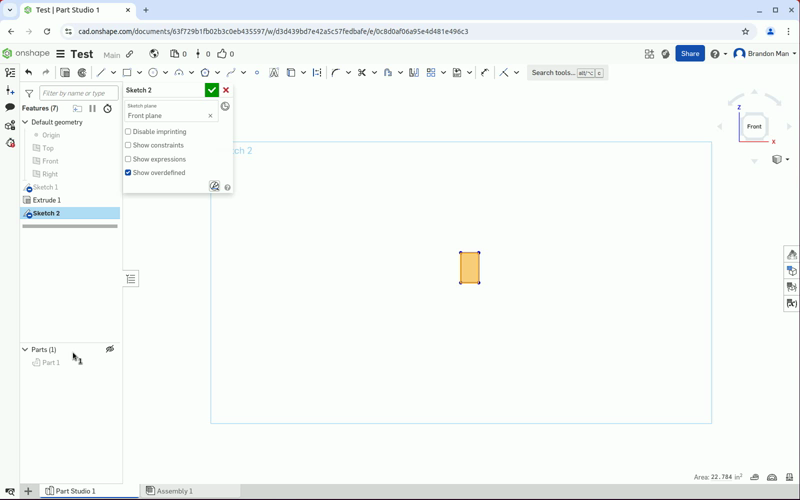
key(shift+y)
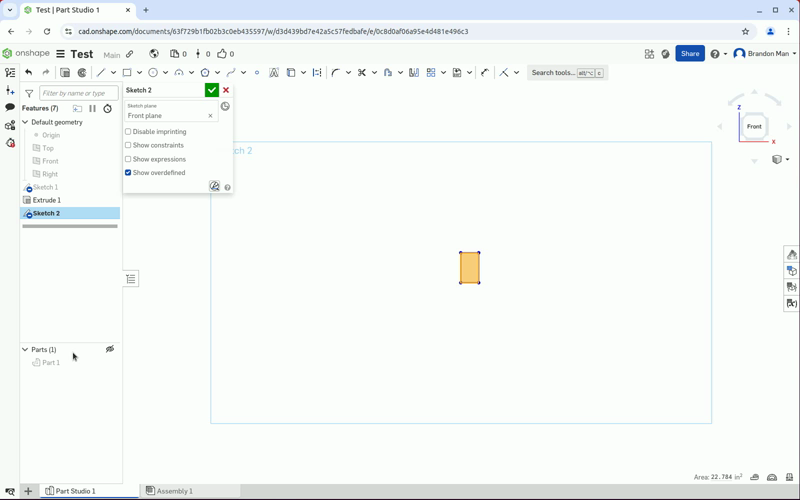
key(shift+e)
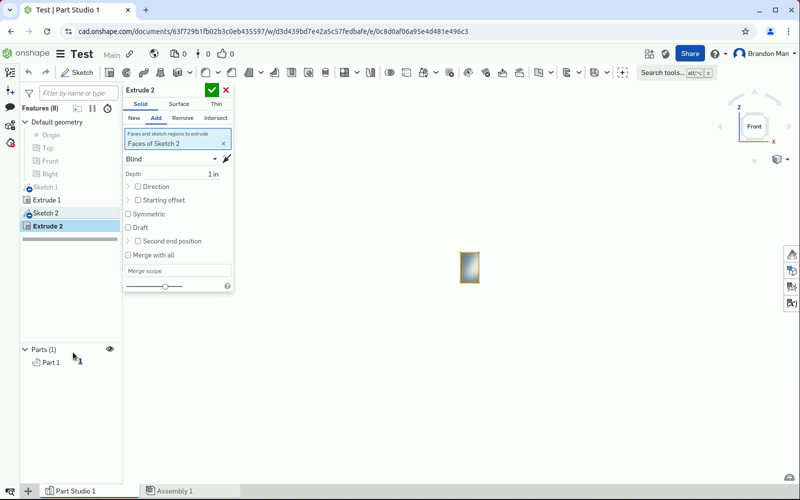
mouse_move(143, 106)
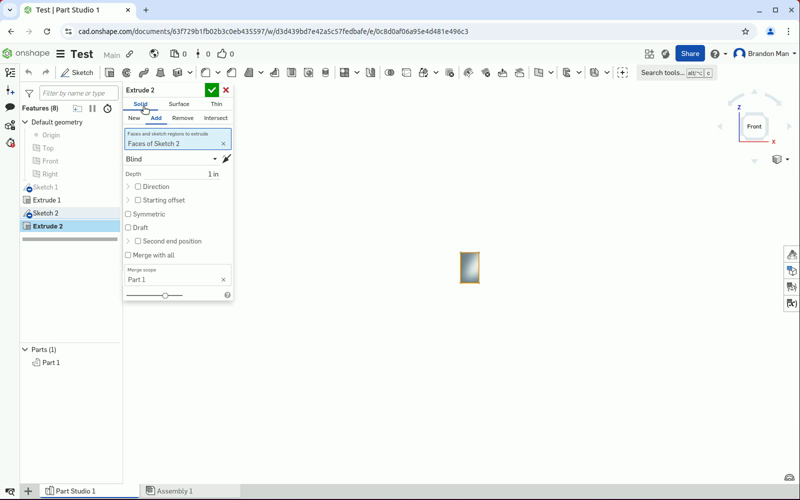
click(143, 106)
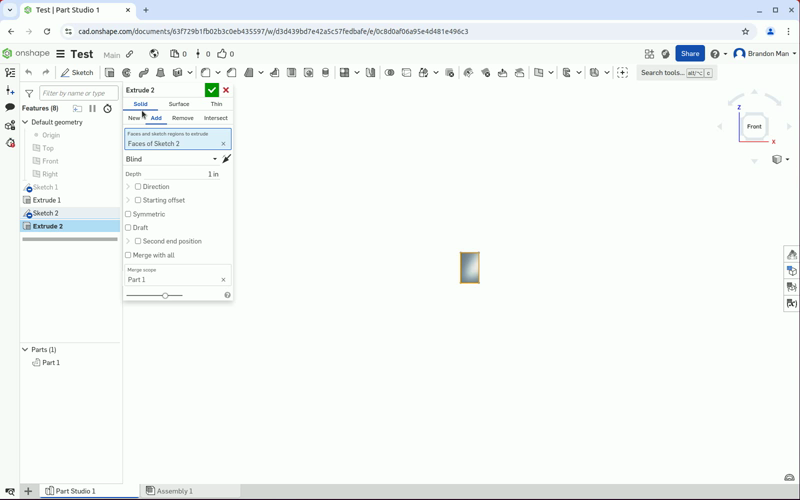
mouse_move(137, 120)
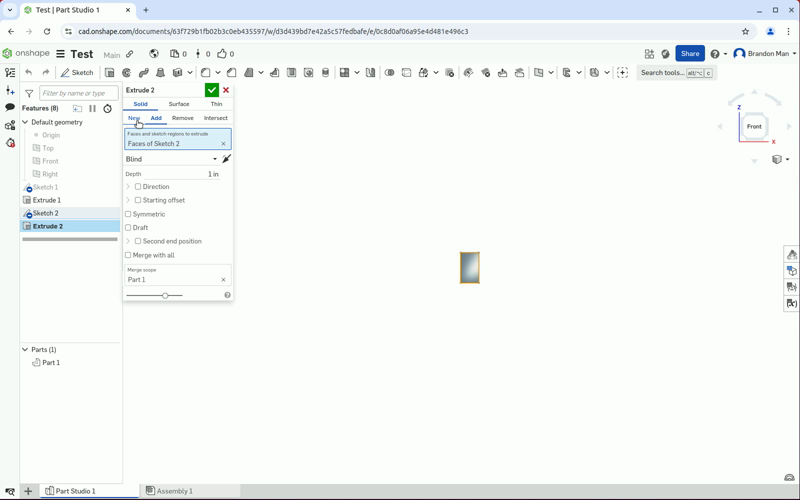
click(137, 120)
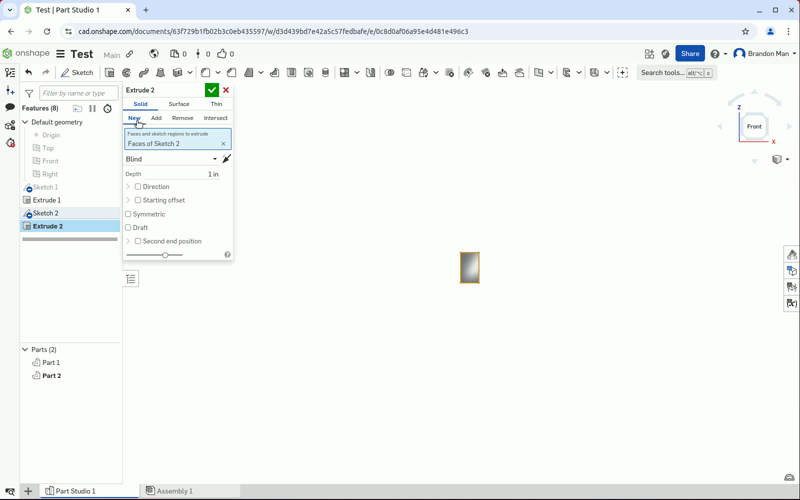
key(tab, 4)
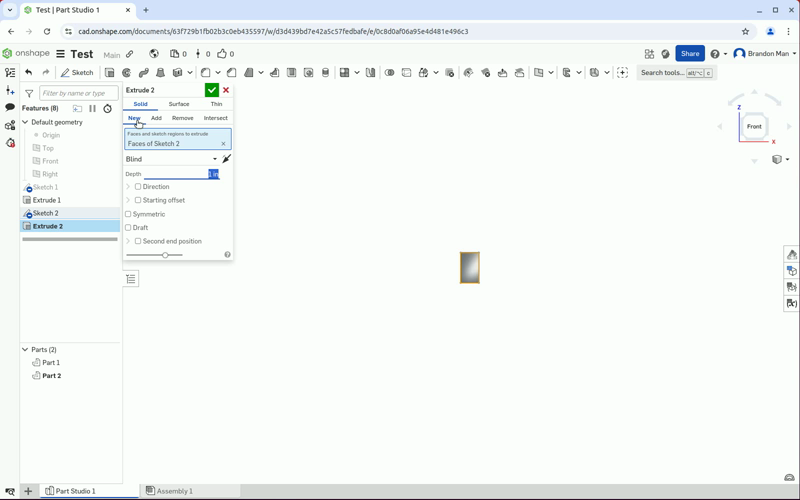
text(-0.241)
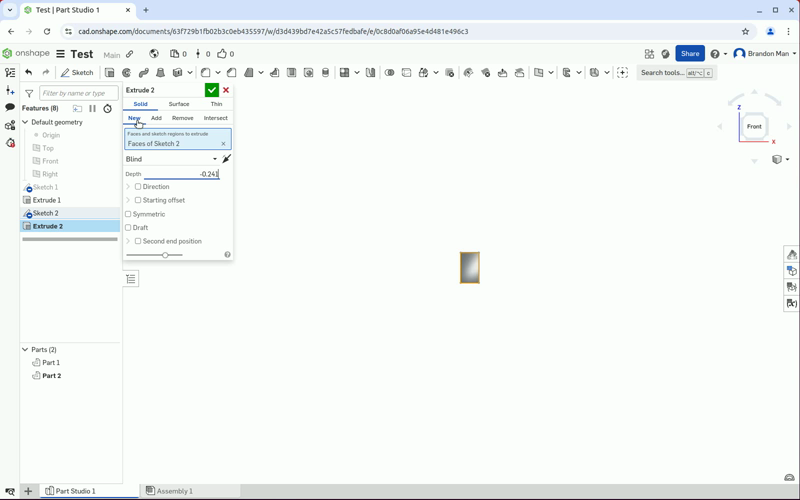
key(enter)
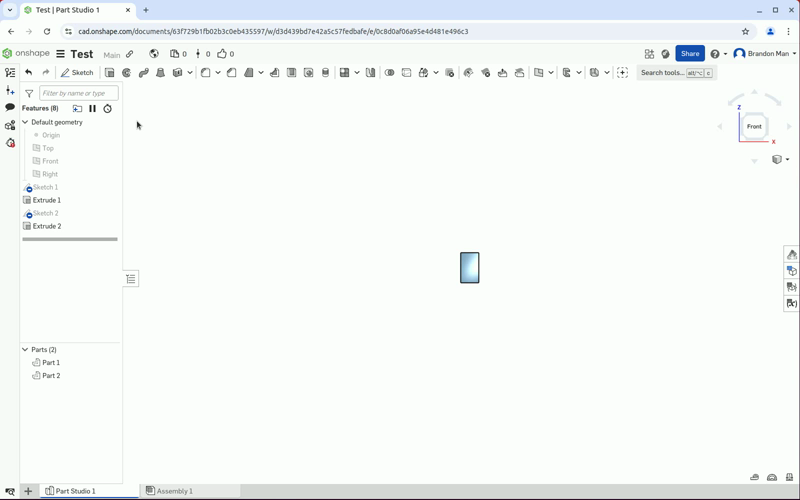
key(shift+h)
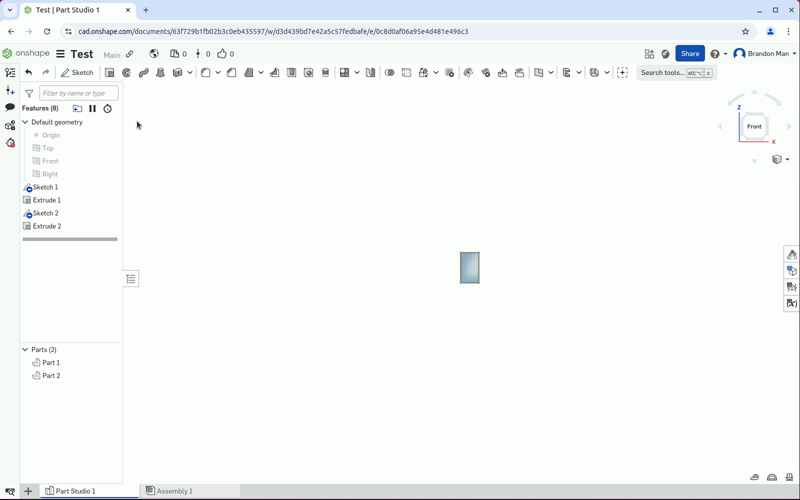
key(shift+h)
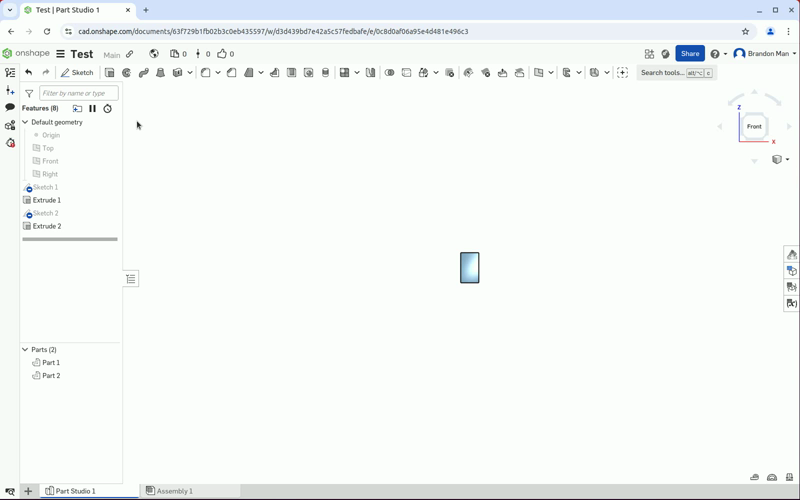
mouse_move(73, 189)
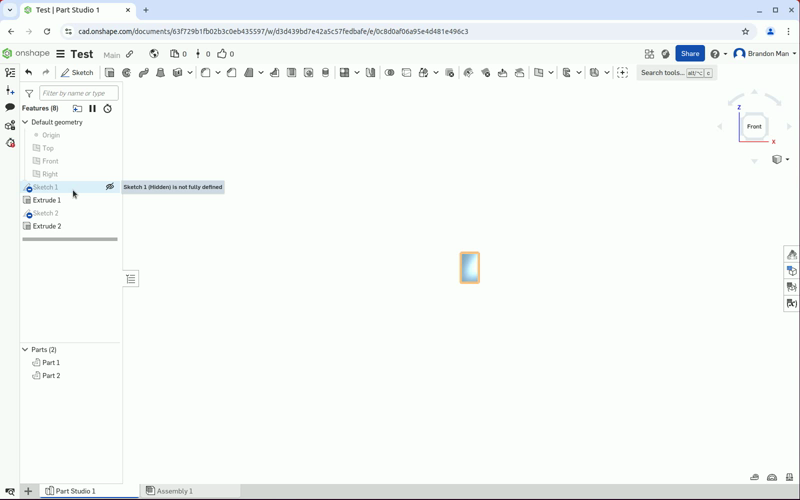
click(73, 189)
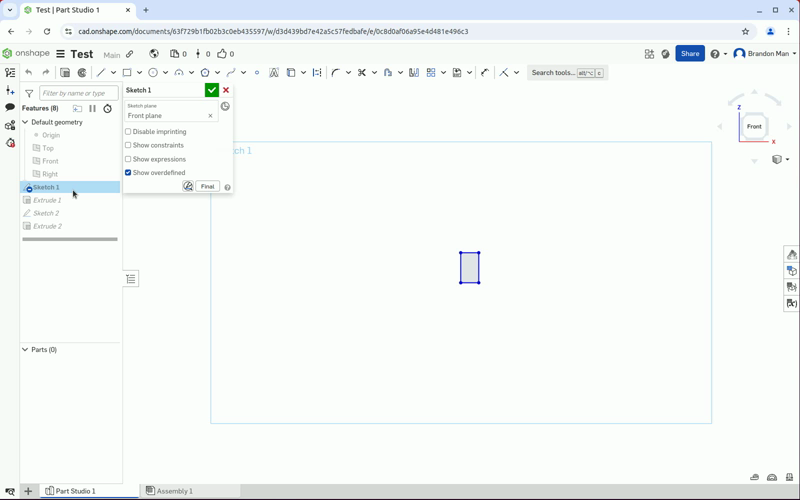
mouse_move(229, 92)
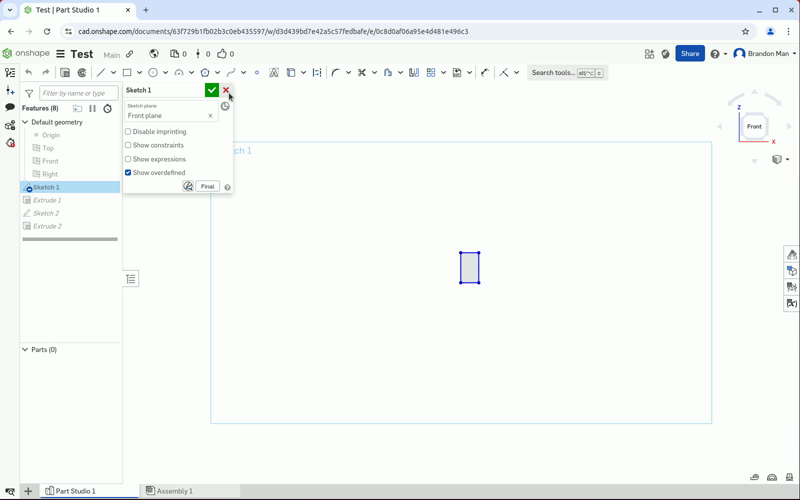
click(229, 92)
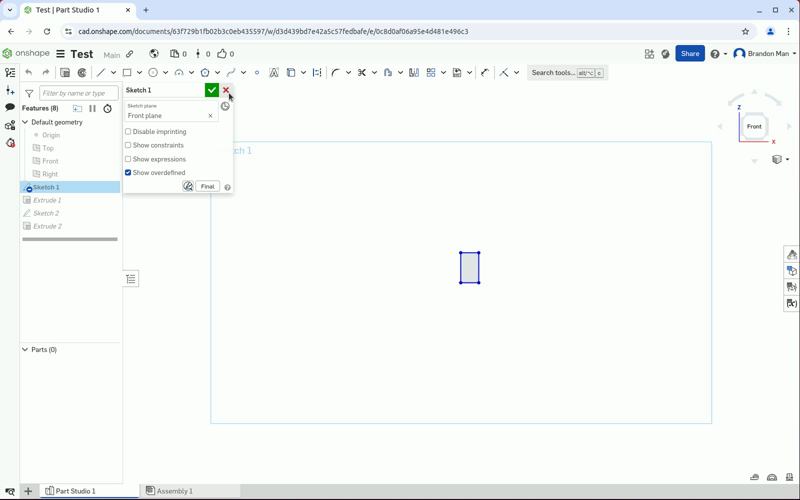
key(shift+s)
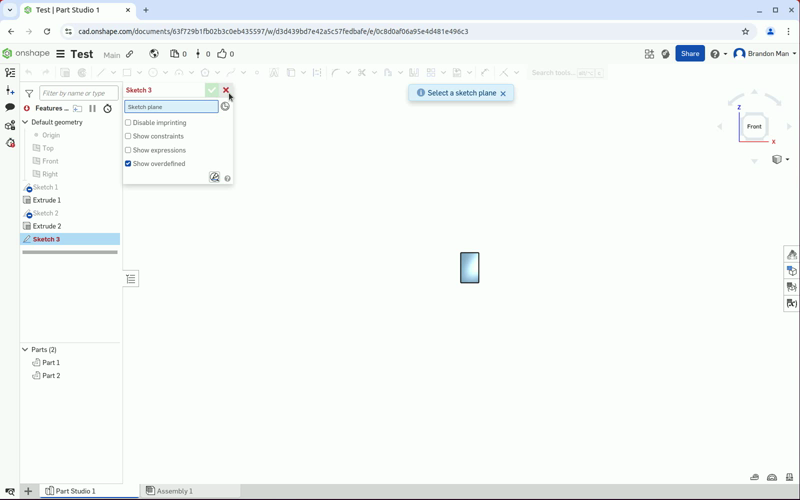
mouse_move(73, 163)
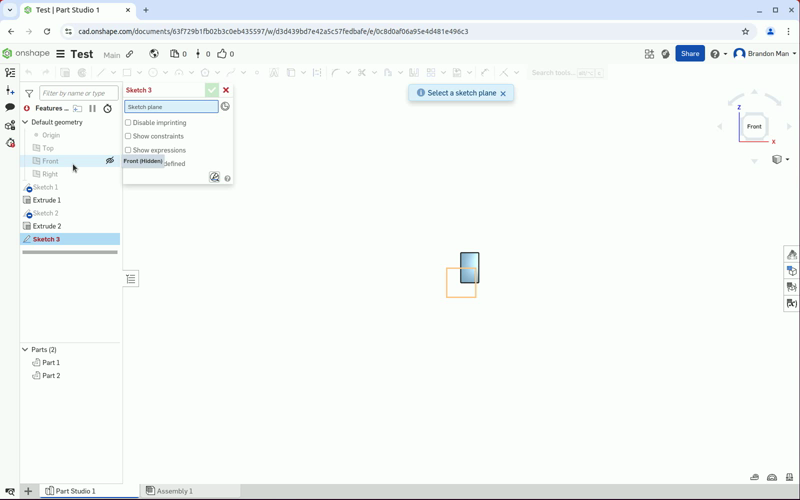
click(73, 163)
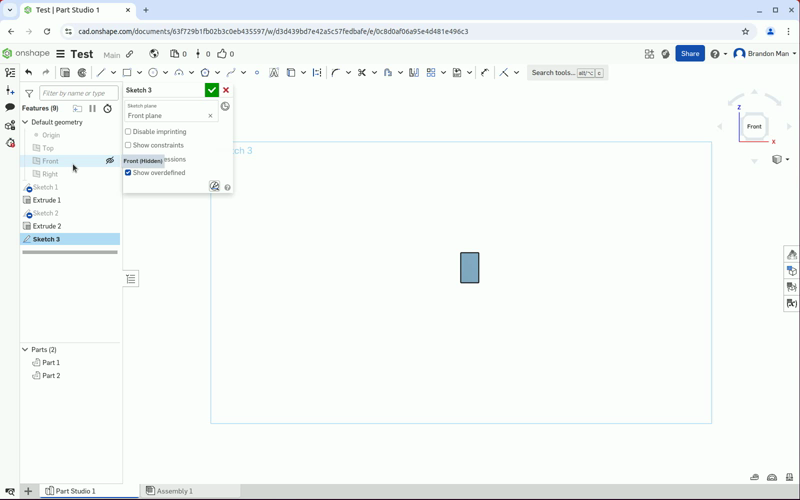
mouse_move(73, 352)
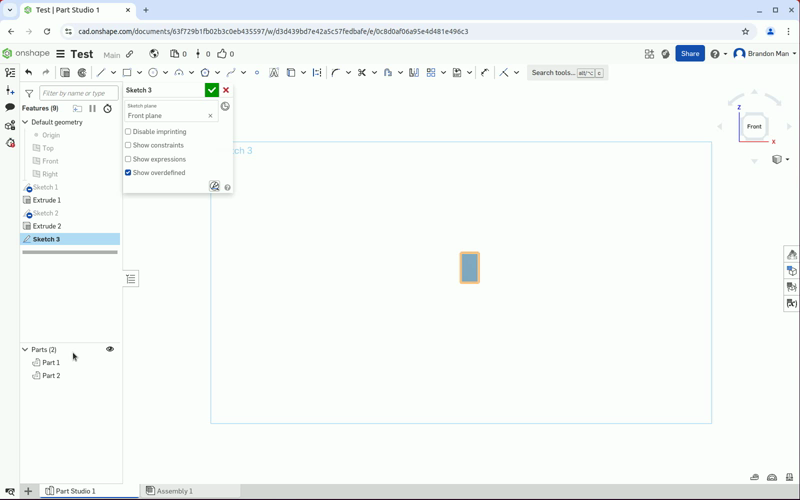
key(y)
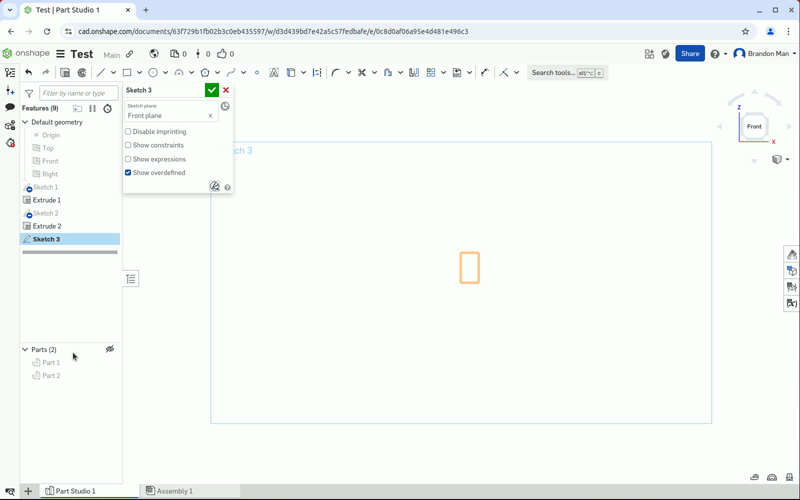
key(l)
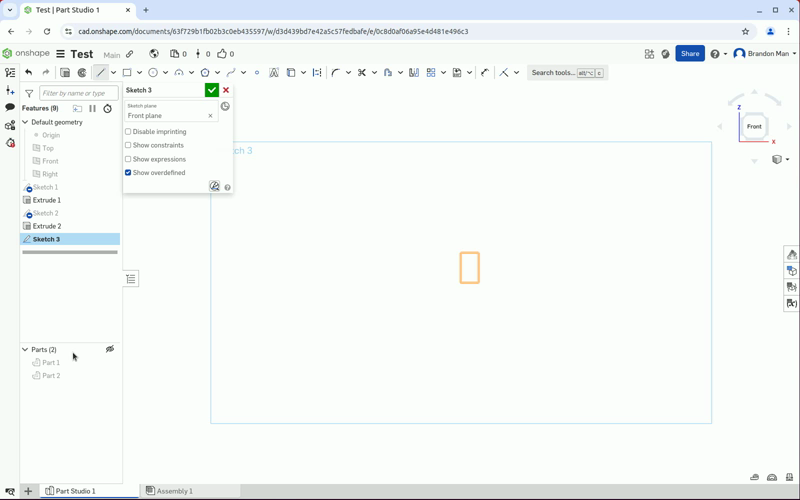
key_down(shift)
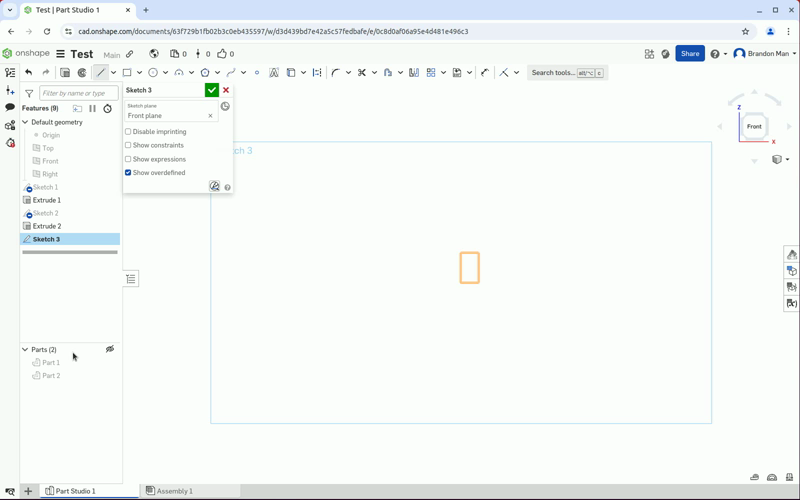
mouse_move(481, 282)
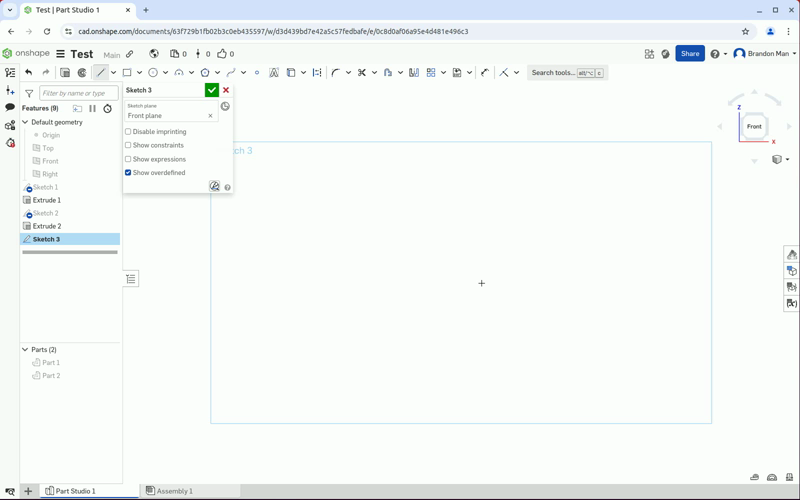
click(481, 282)
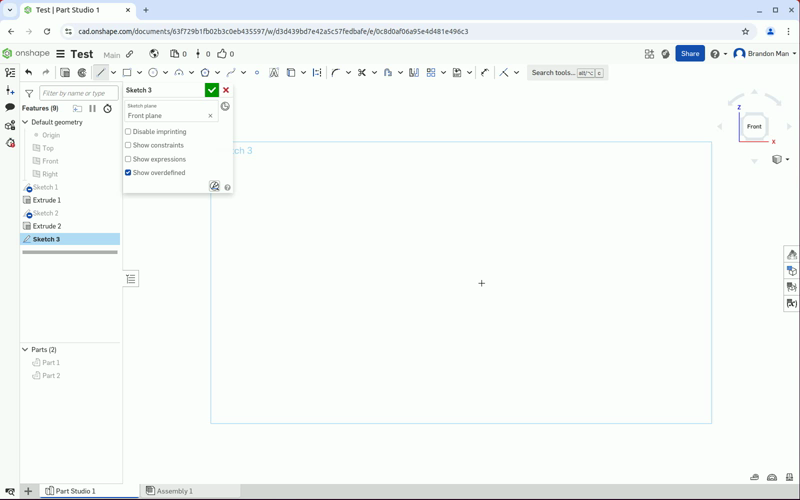
key_up(shift)
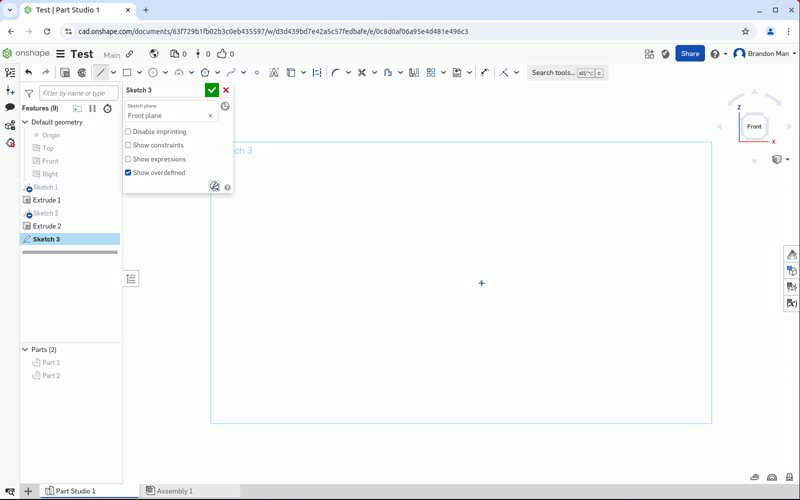
key_down(shift)
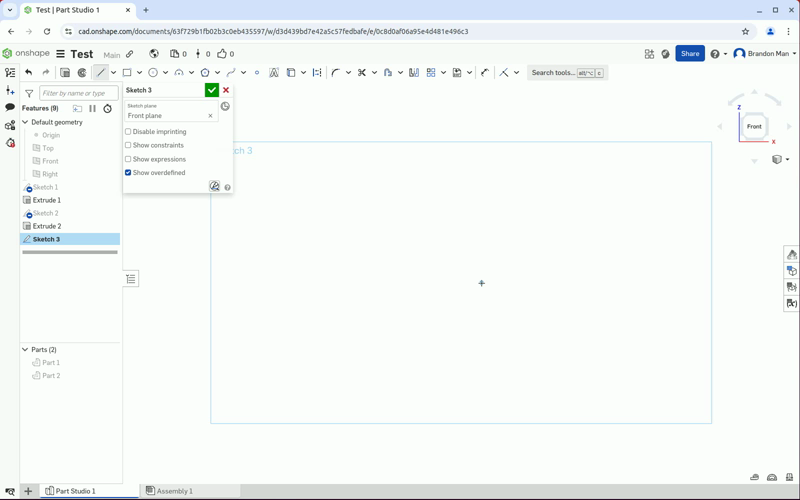
mouse_move(511, 282)
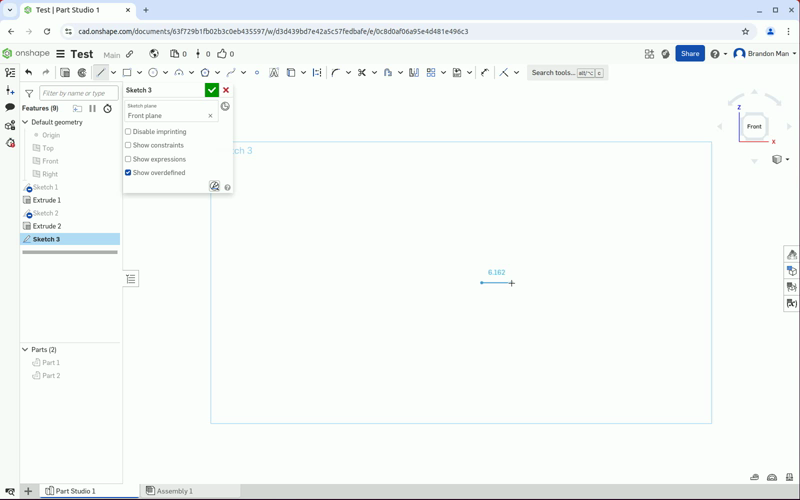
mouse_move(496, 282)
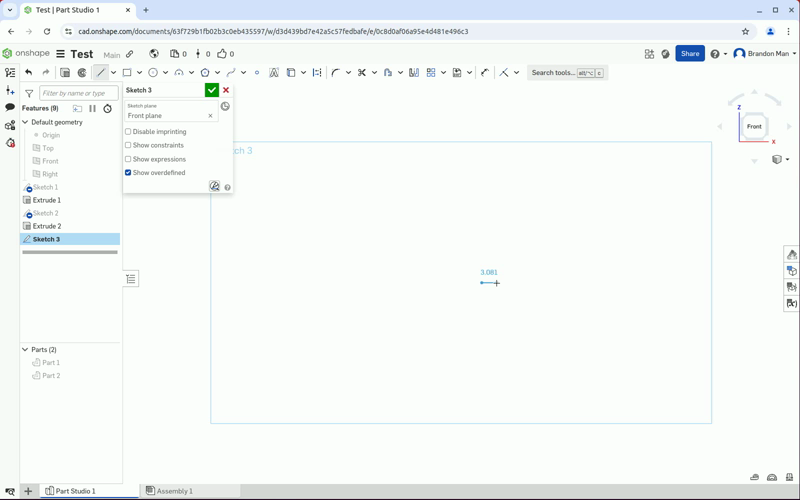
click(496, 282)
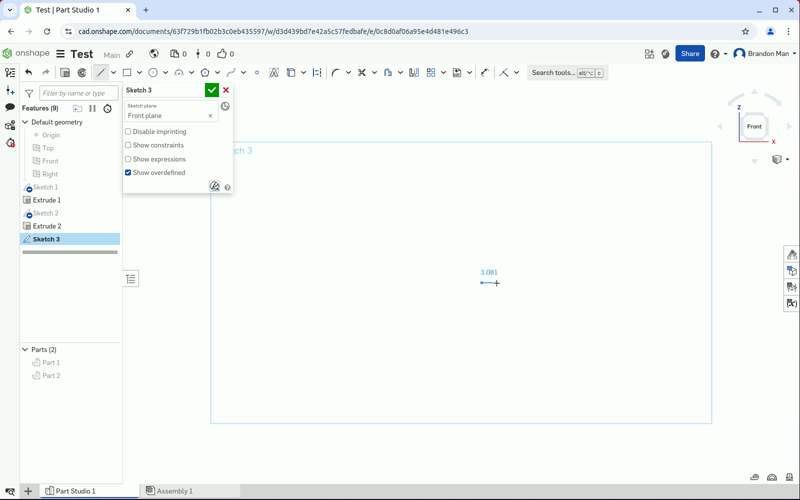
key_up(shift)
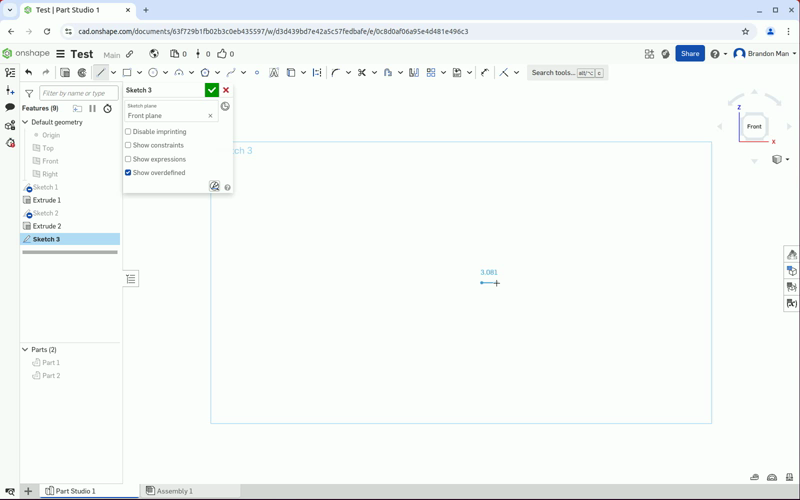
key_down(shift)
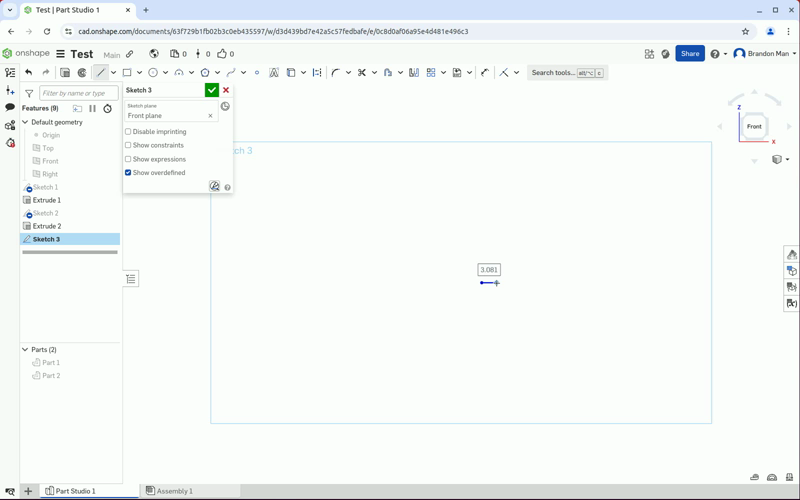
mouse_move(526, 282)
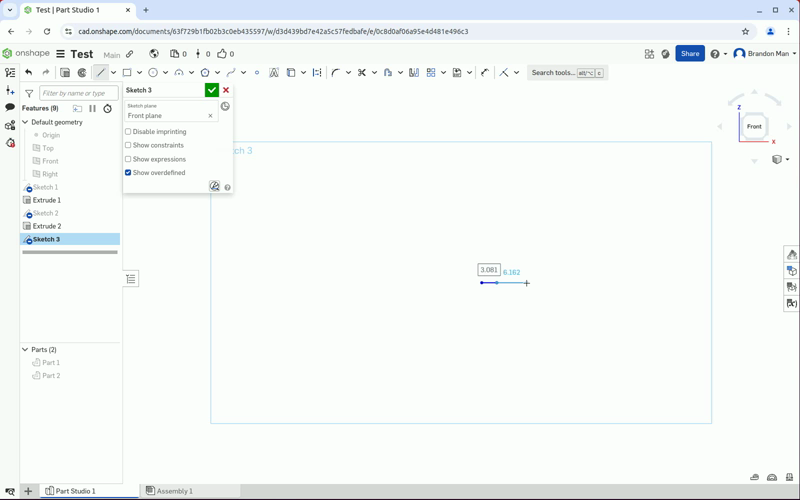
mouse_move(496, 252)
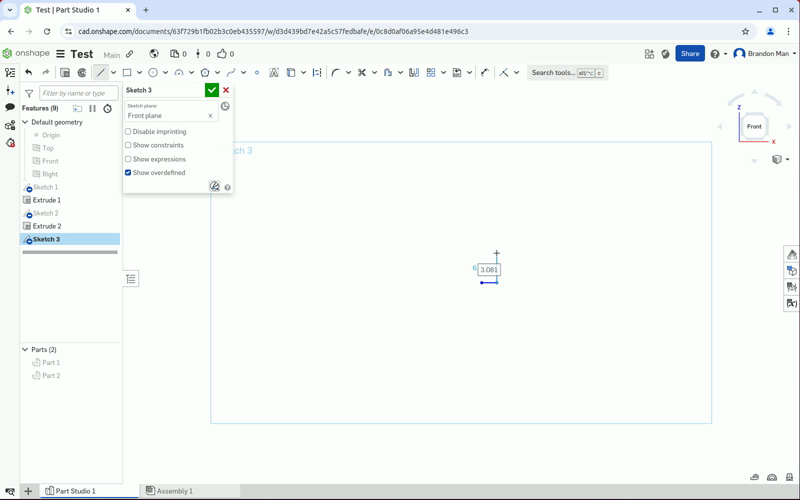
click(496, 252)
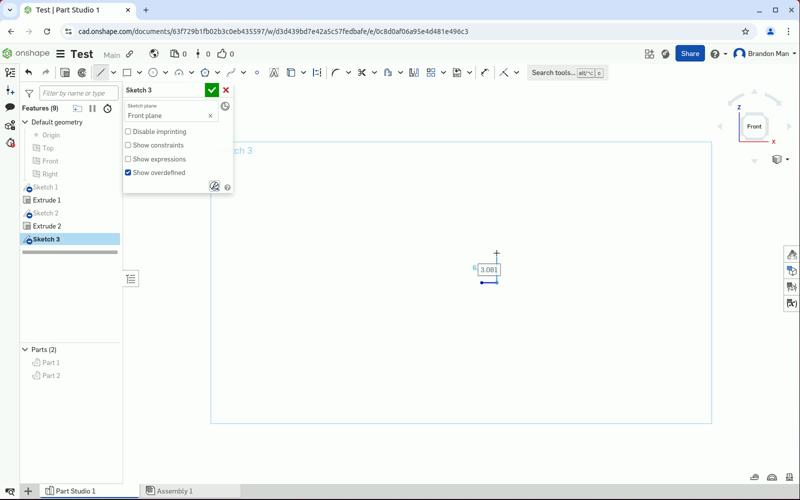
key_up(shift)
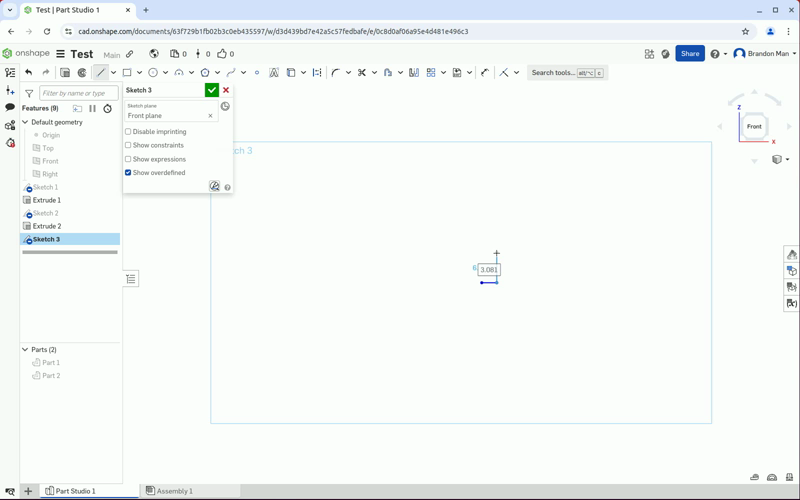
key_down(shift)
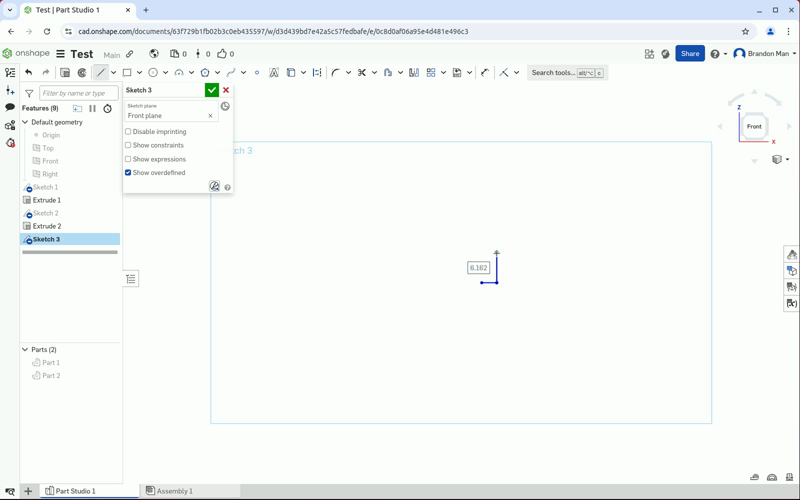
mouse_move(526, 252)
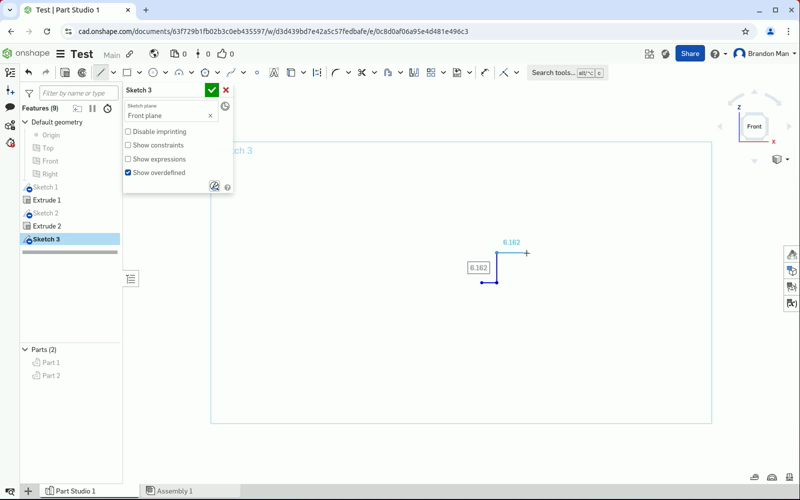
mouse_move(481, 252)
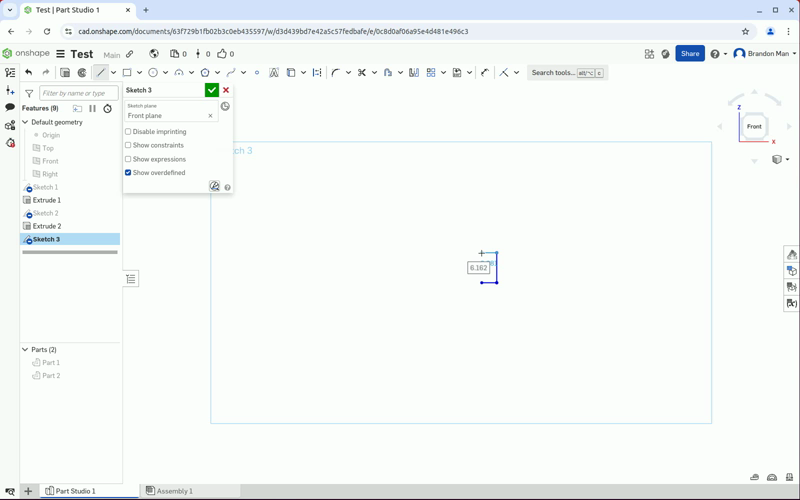
click(481, 252)
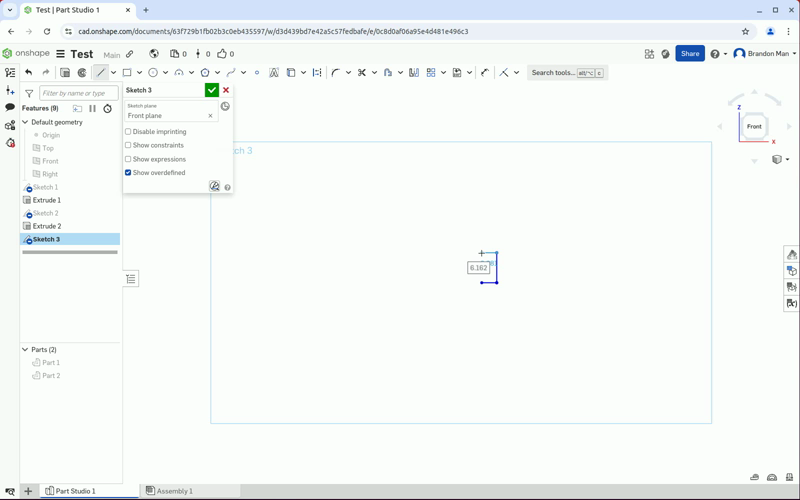
key_up(shift)
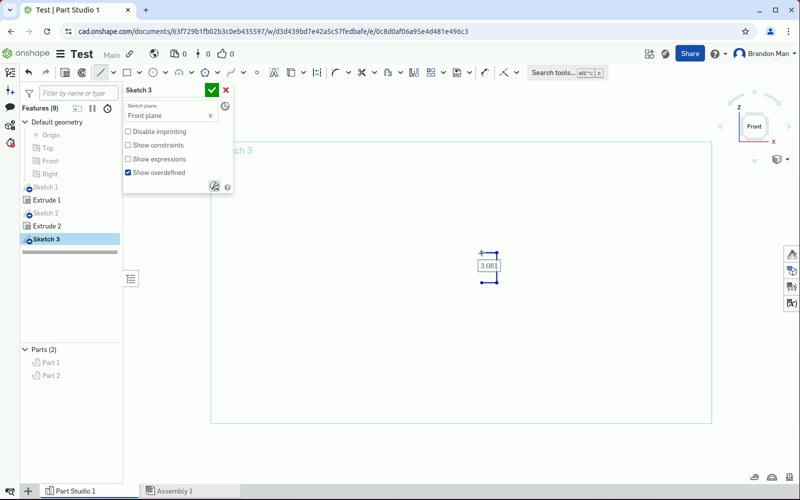
mouse_move(511, 252)
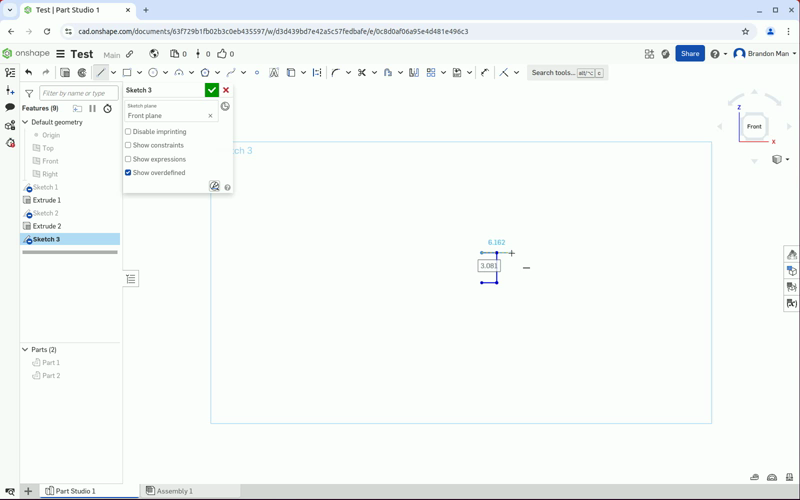
key_down(shift)
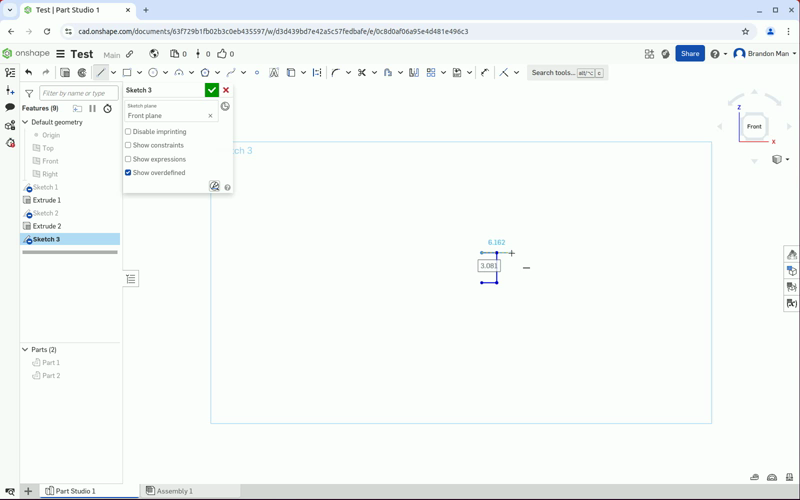
mouse_move(481, 282)
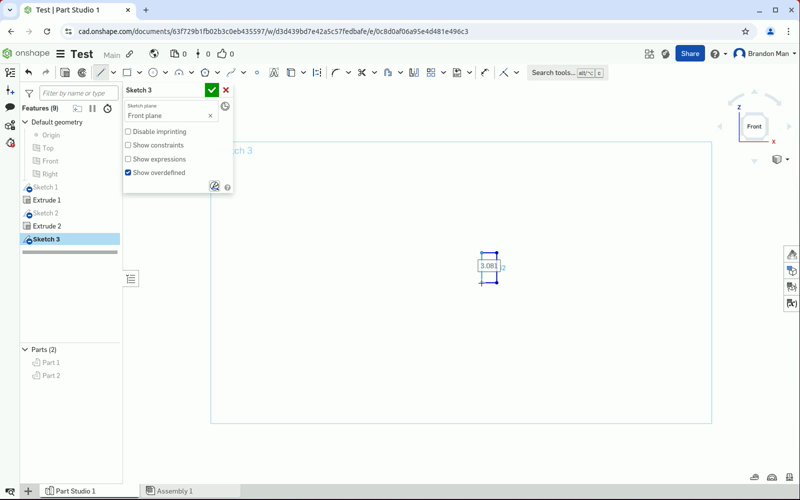
key_up(shift)
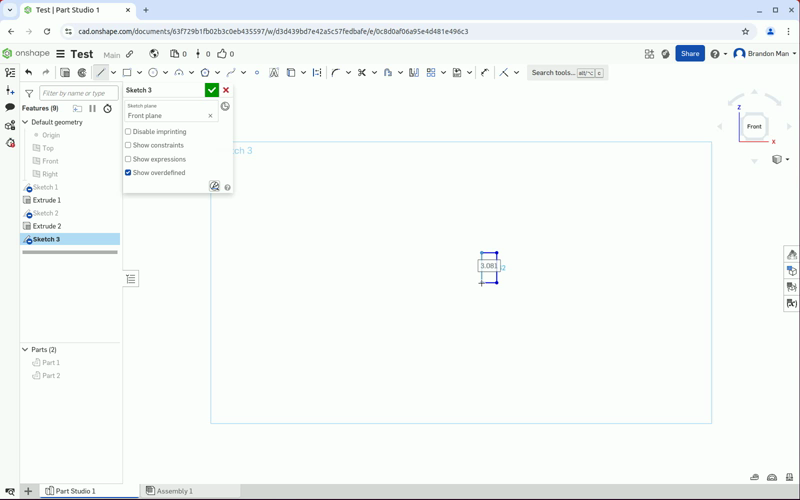
click(481, 282)
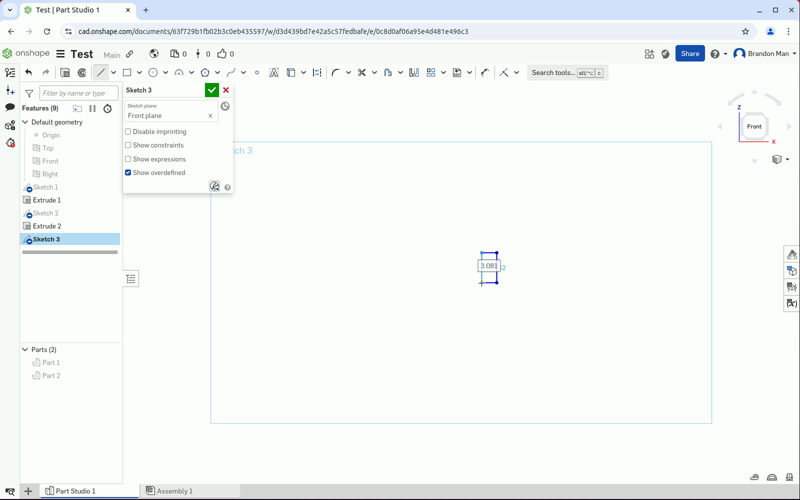
key(esc)
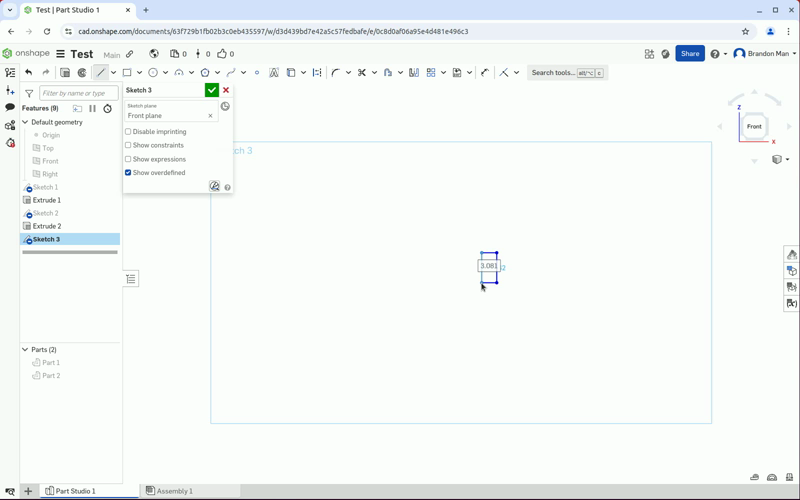
mouse_move(485, 274)
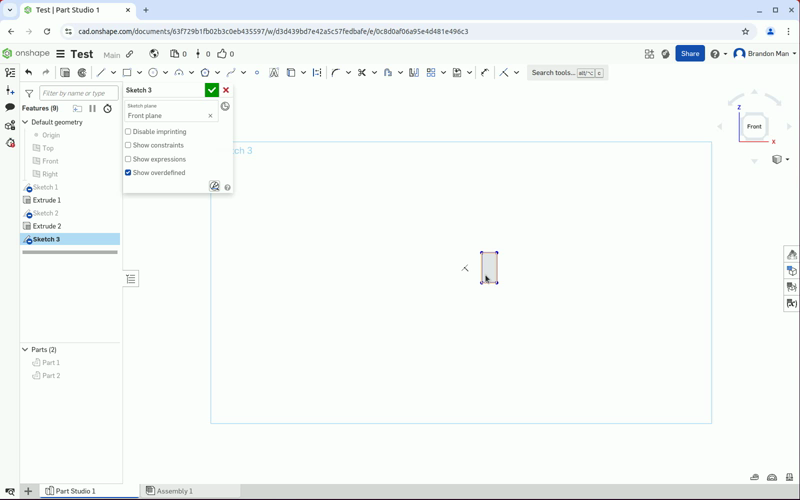
scroll(6)
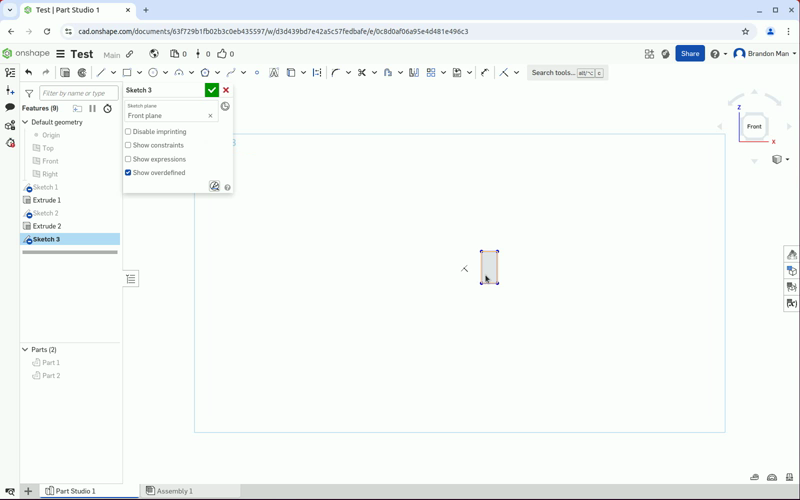
scroll(6)
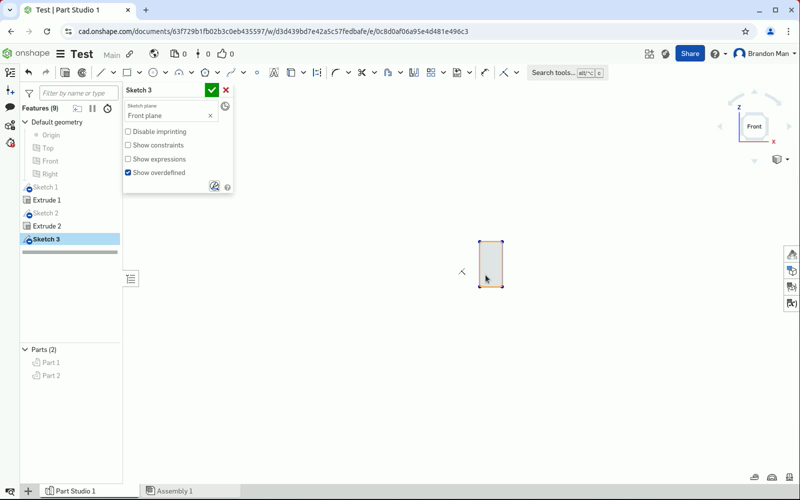
scroll(6)
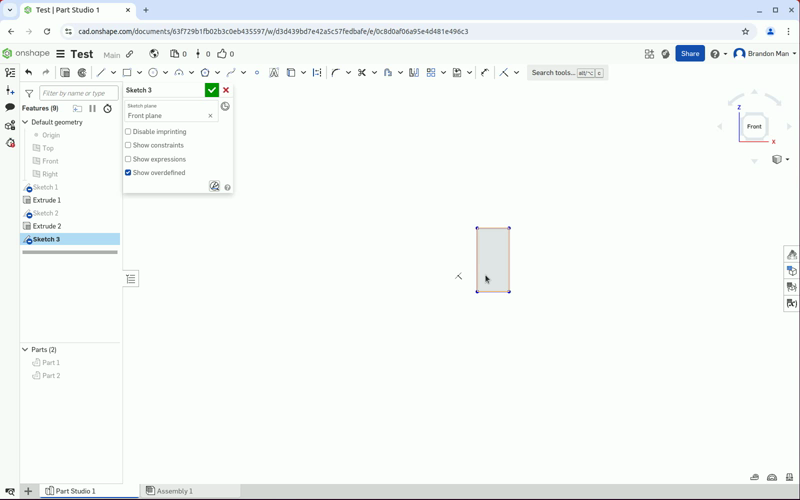
scroll(6)
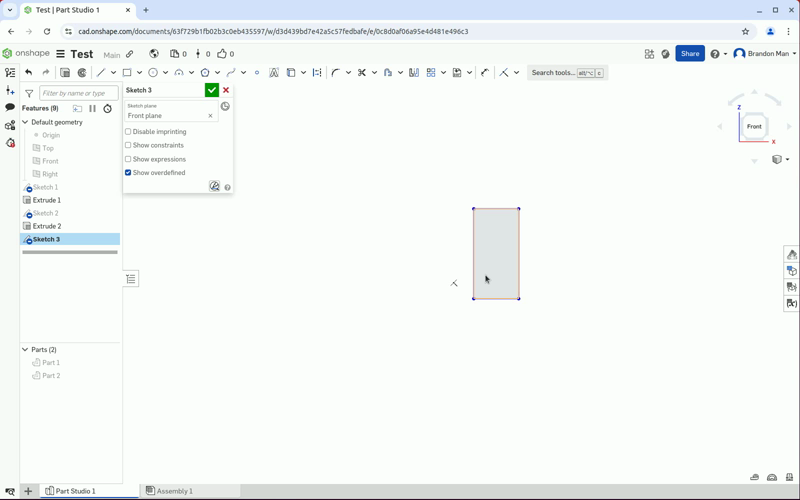
scroll(6)
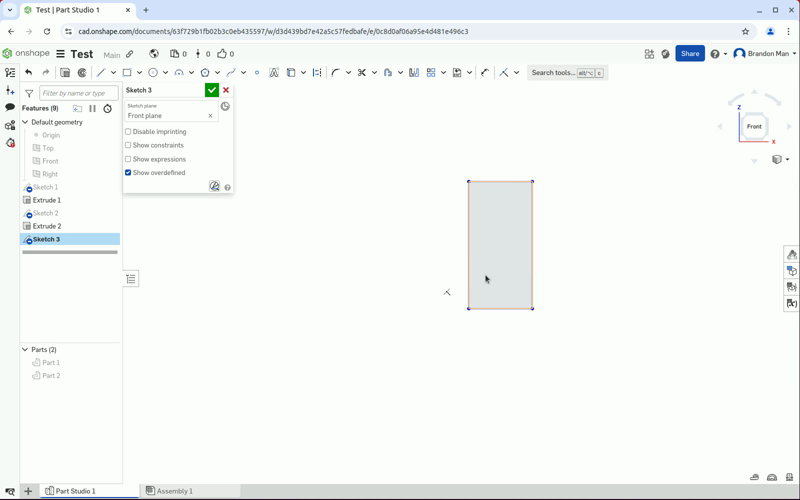
scroll(6)
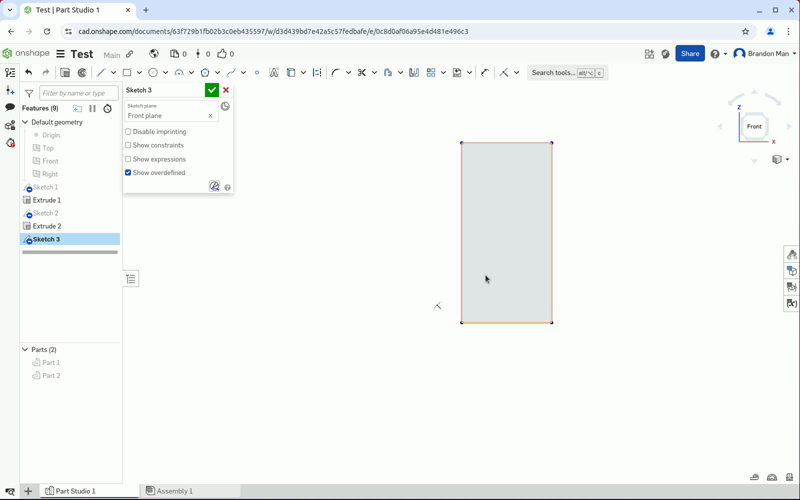
scroll(6)
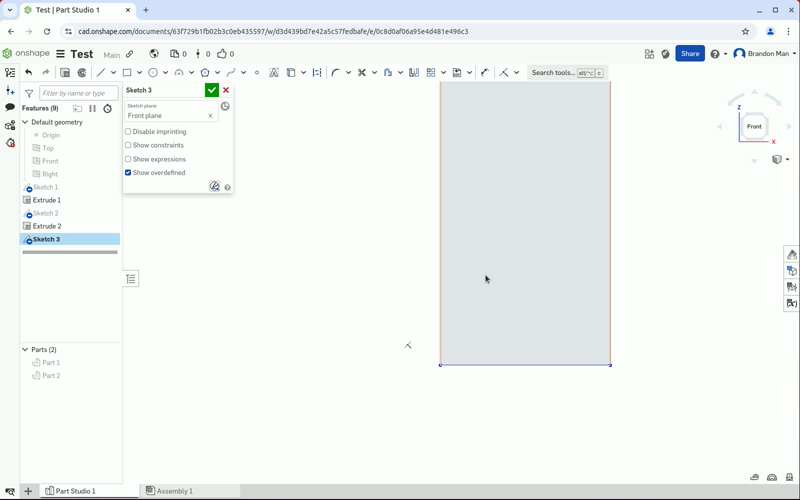
click(485, 274)
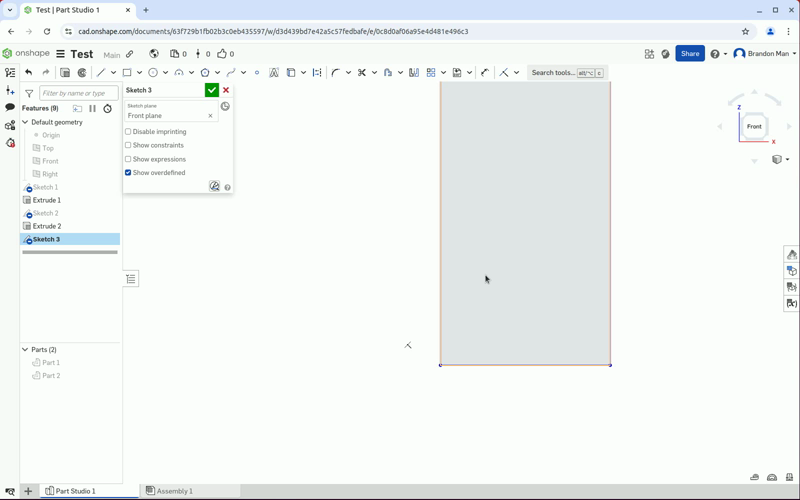
scroll(-6)
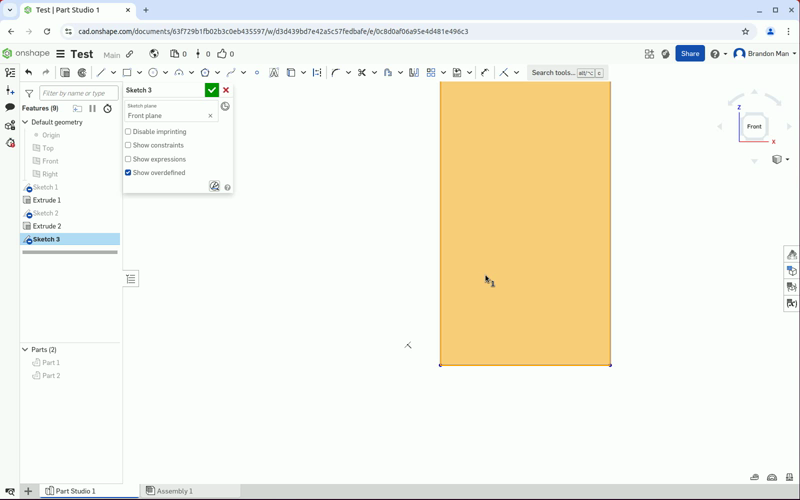
scroll(-6)
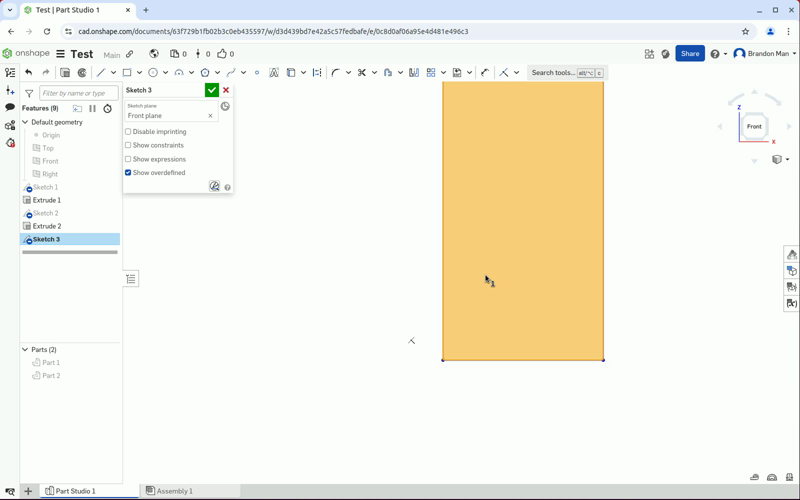
scroll(-6)
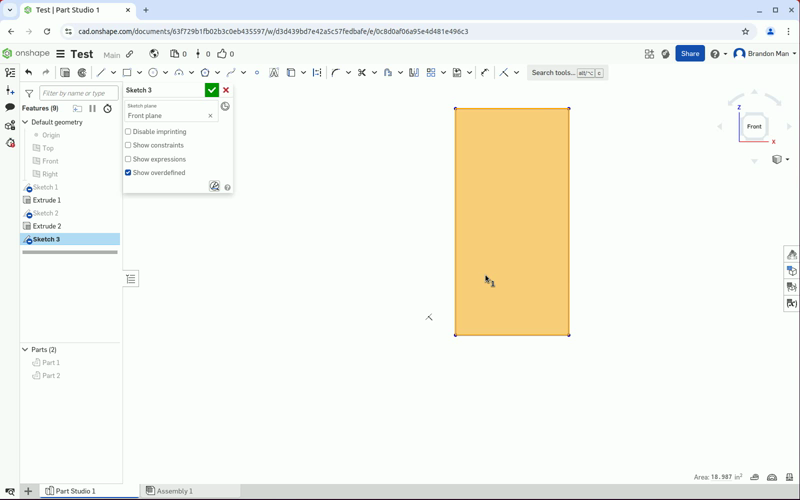
scroll(-6)
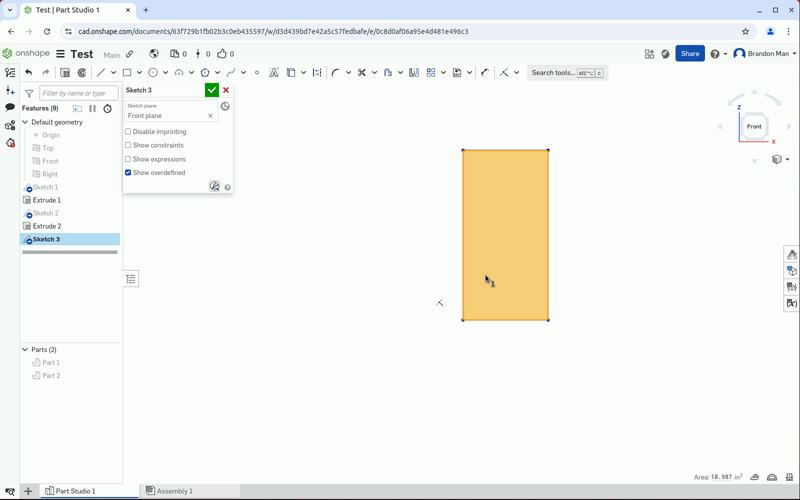
scroll(-6)
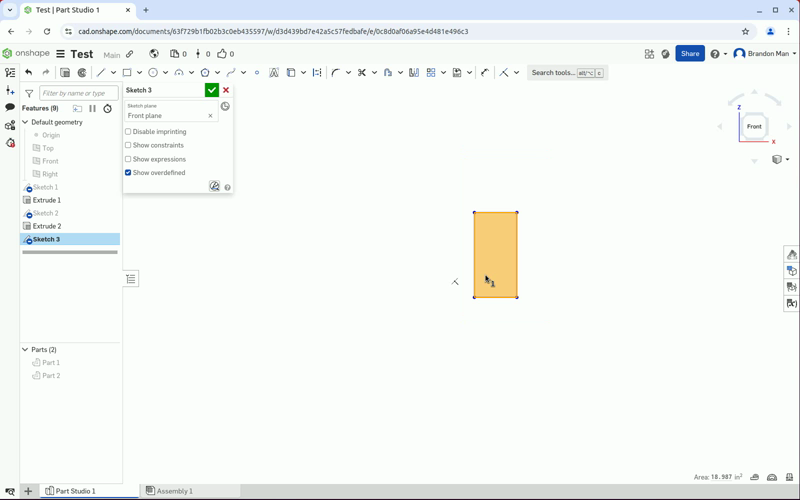
scroll(-6)
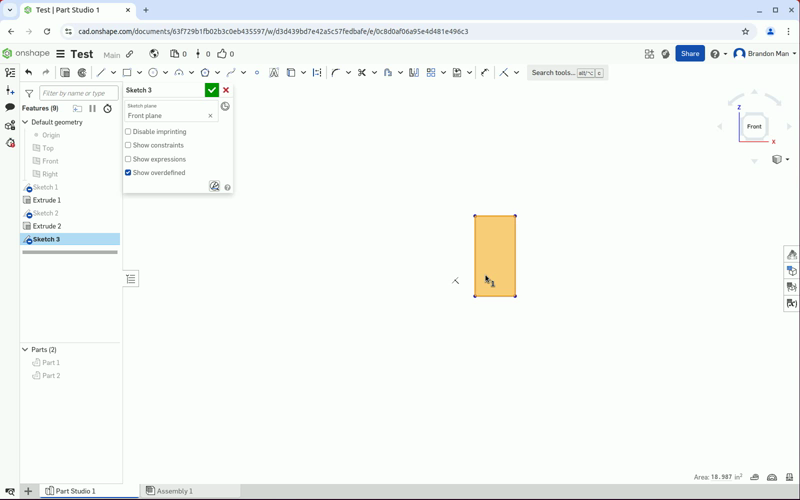
scroll(-6)
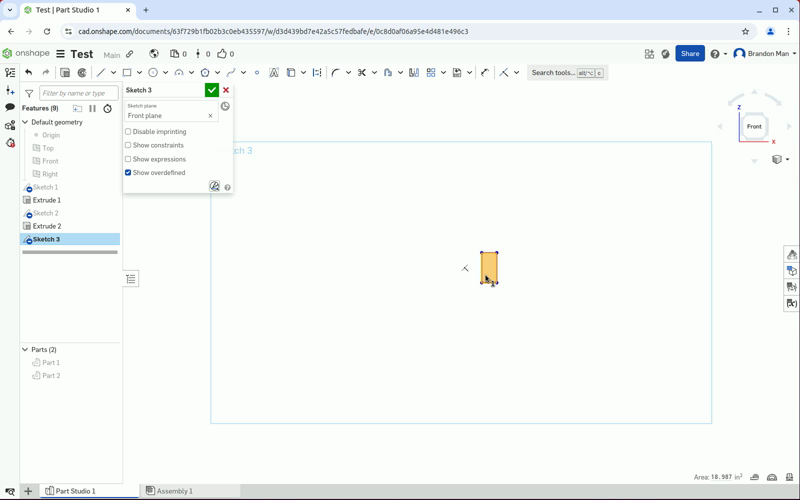
mouse_move(73, 352)
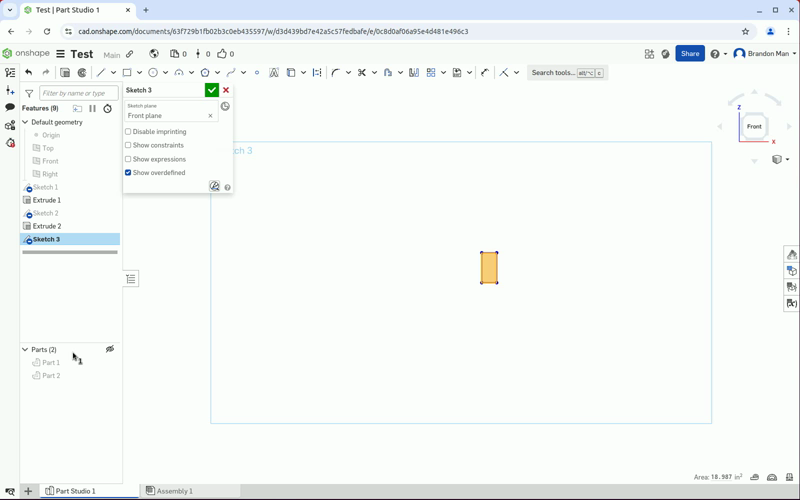
key(shift+y)
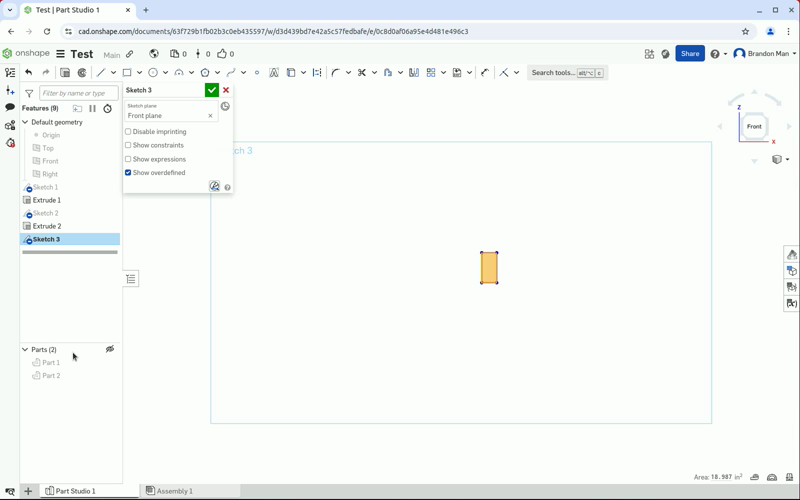
key(shift+e)
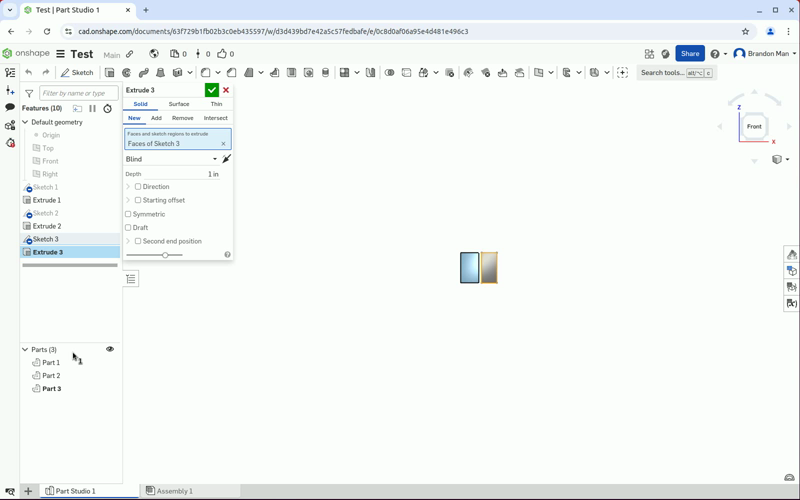
mouse_move(143, 106)
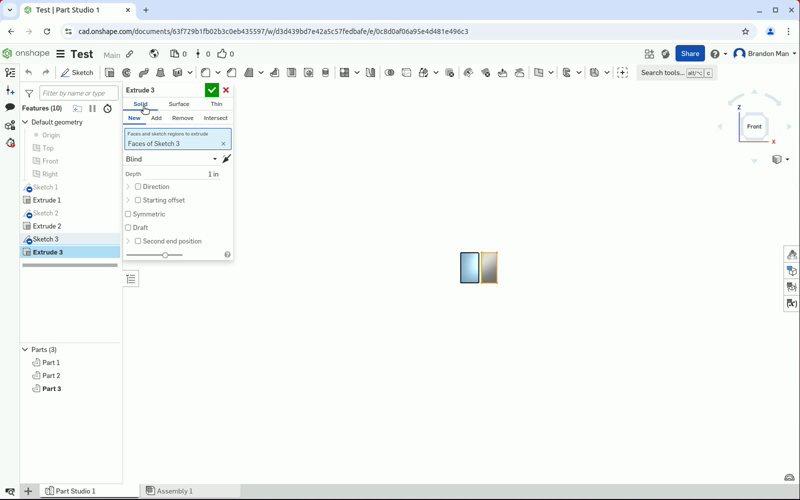
click(143, 106)
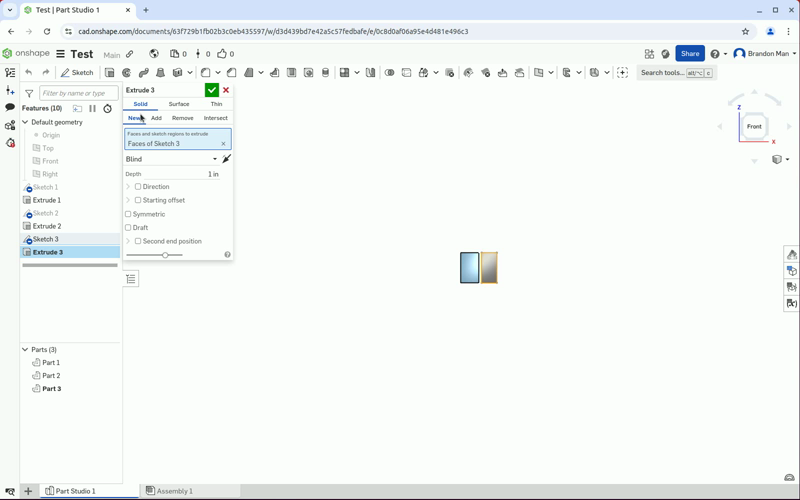
mouse_move(137, 120)
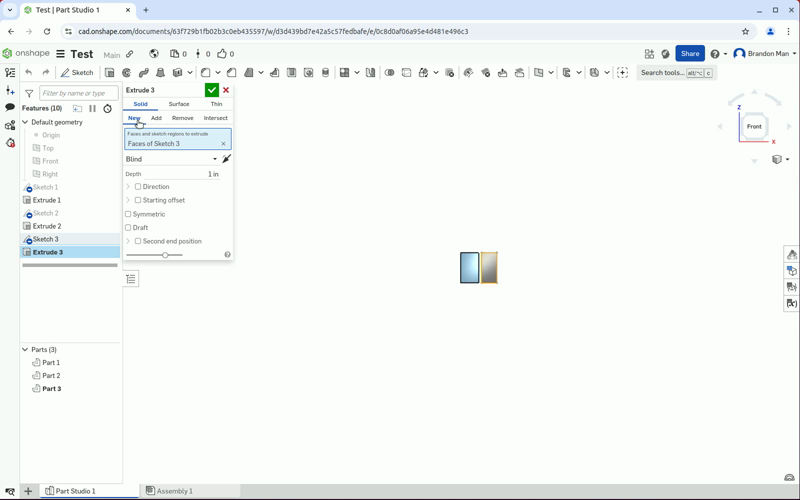
click(137, 120)
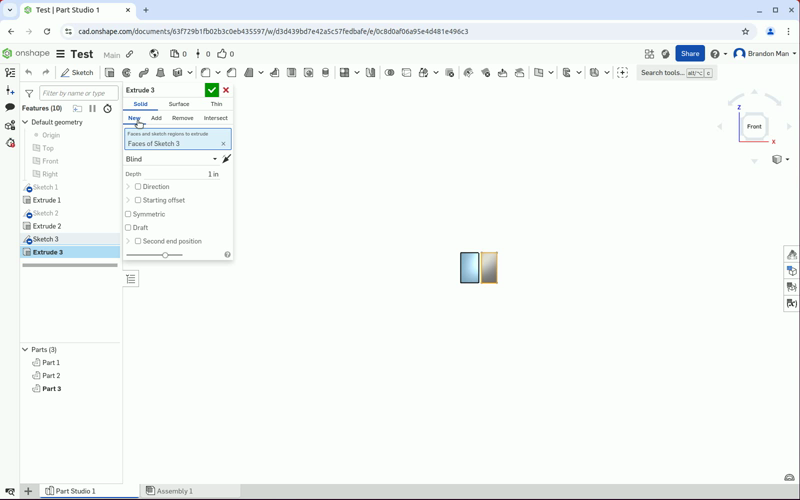
key(tab, 4)
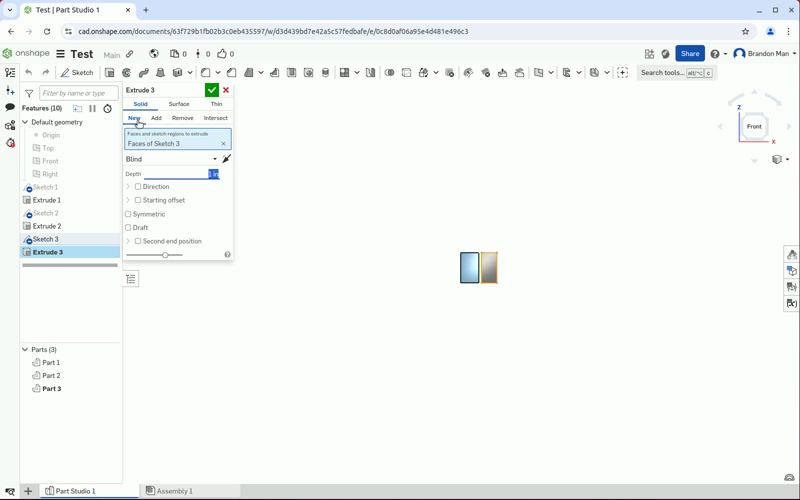
text(-0.241)
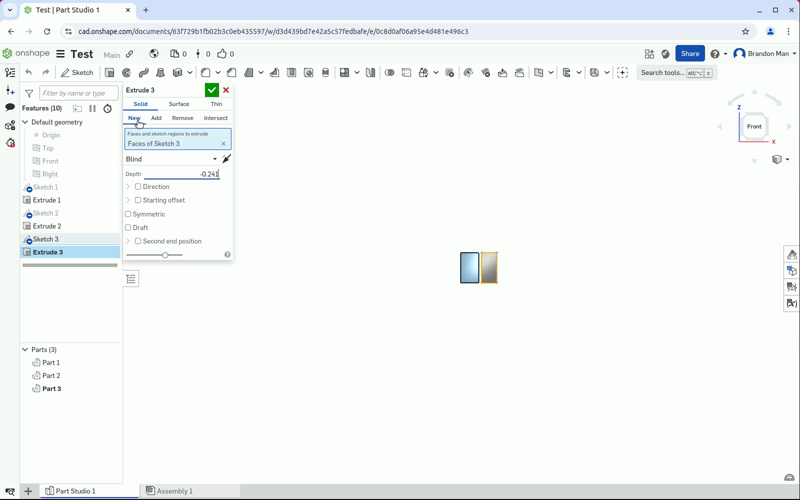
key(enter)
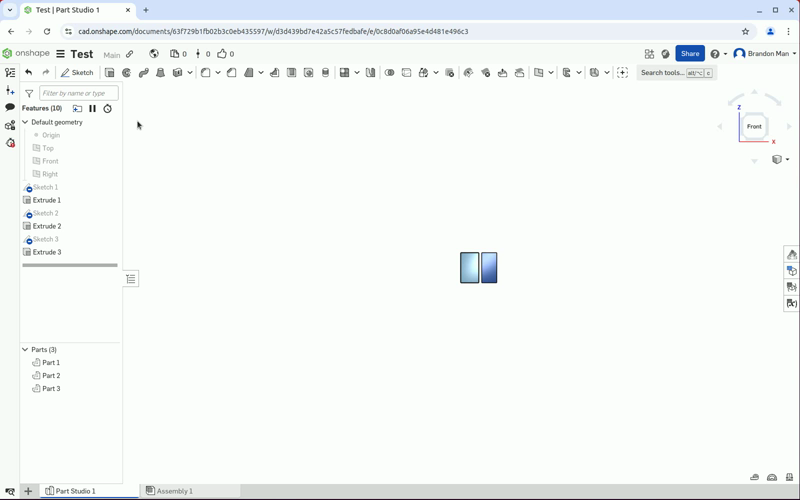
key(shift+h)
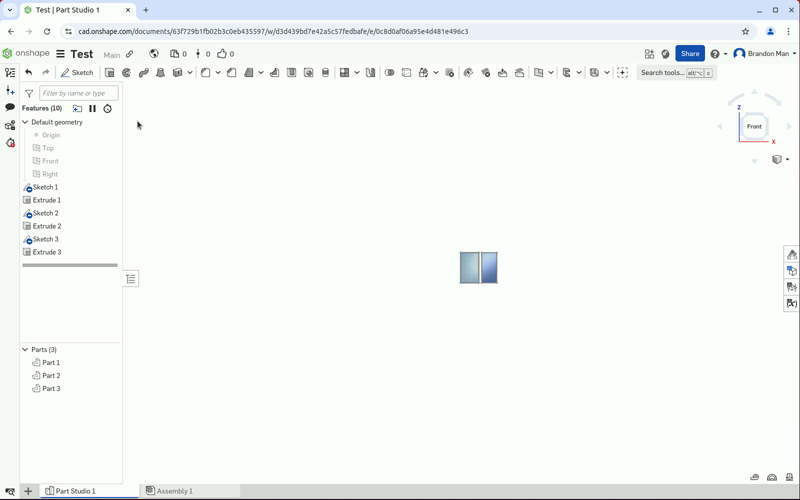
key(shift+h)
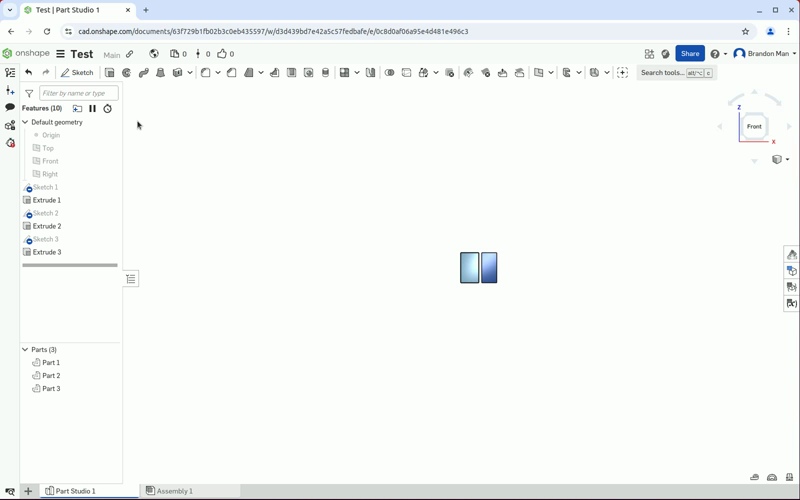
mouse_move(73, 189)
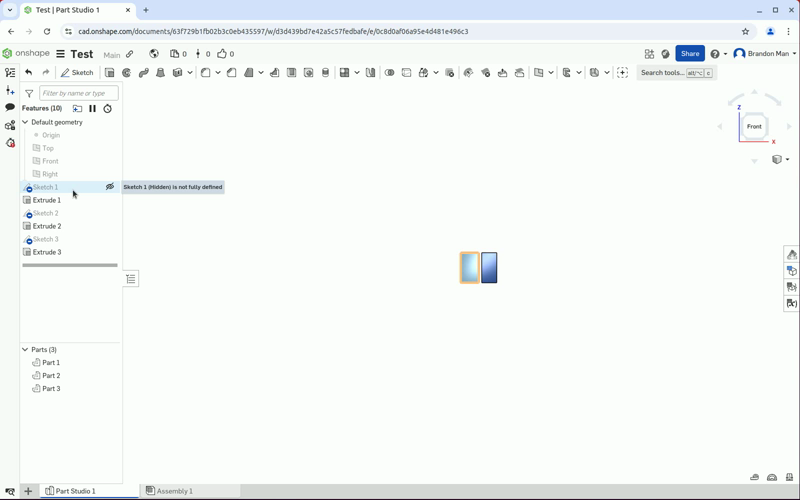
click(73, 189)
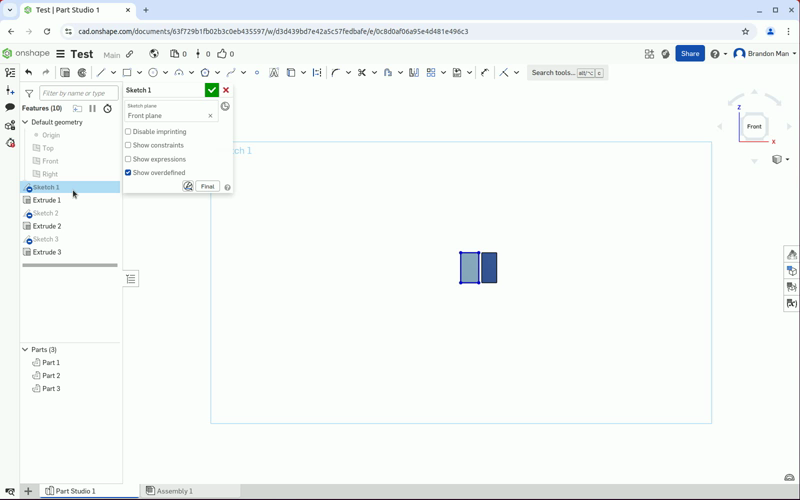
mouse_move(229, 92)
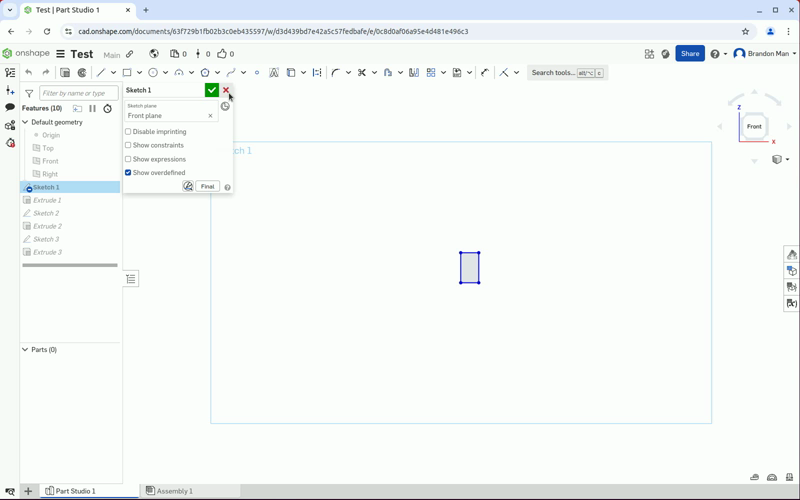
click(229, 92)
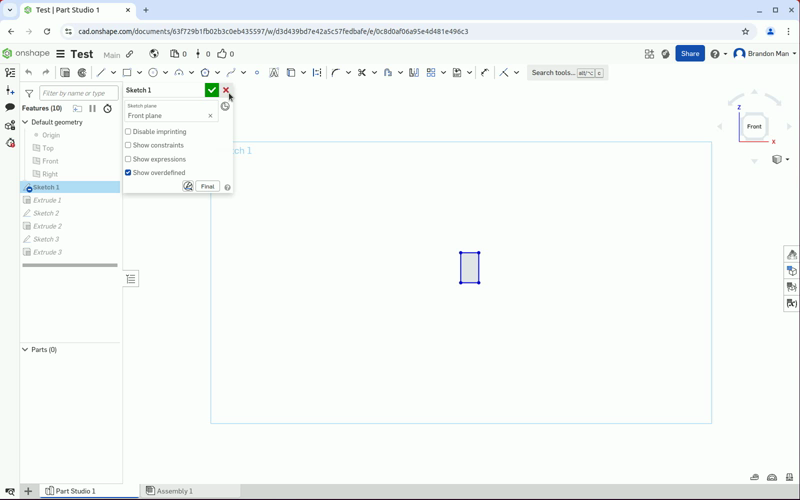
key(shift+s)
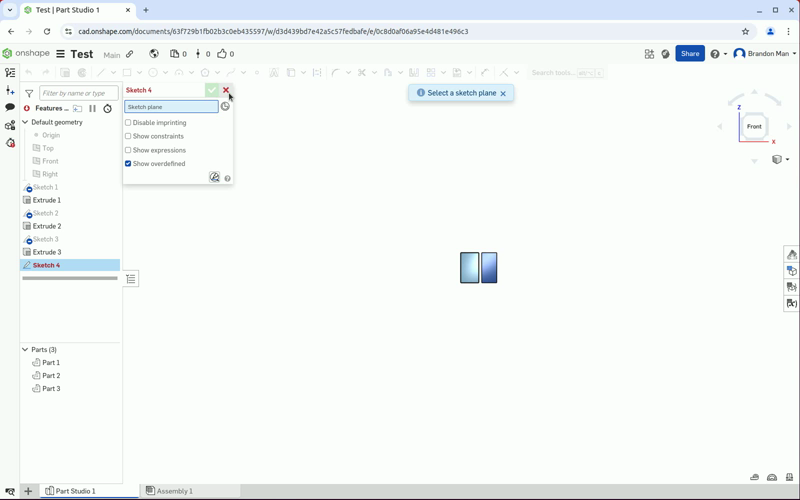
mouse_move(73, 163)
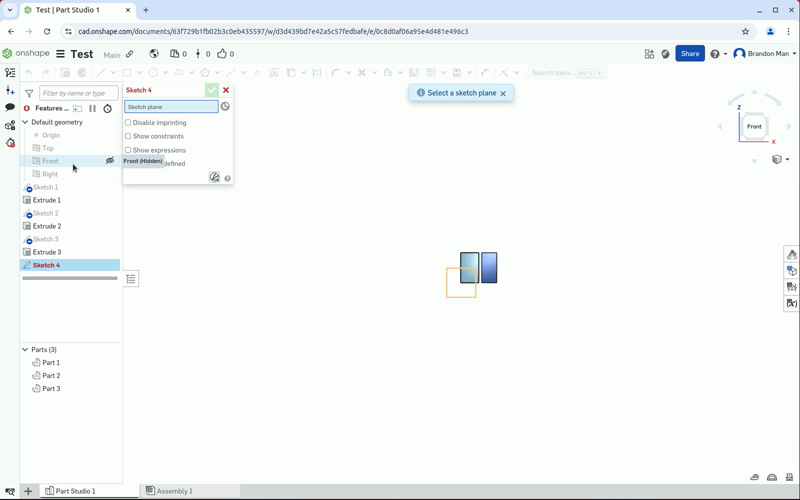
click(73, 163)
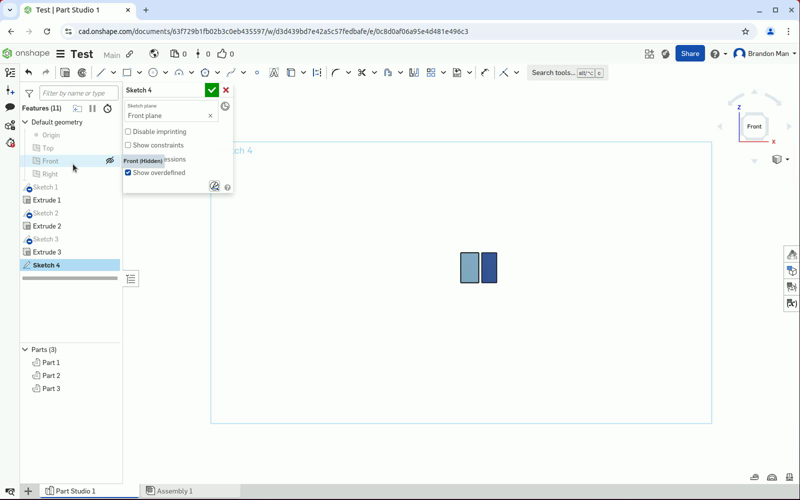
mouse_move(73, 352)
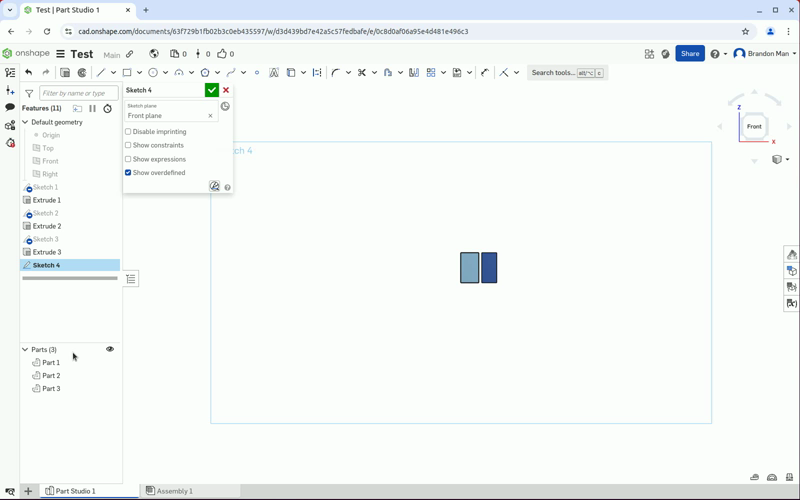
key(y)
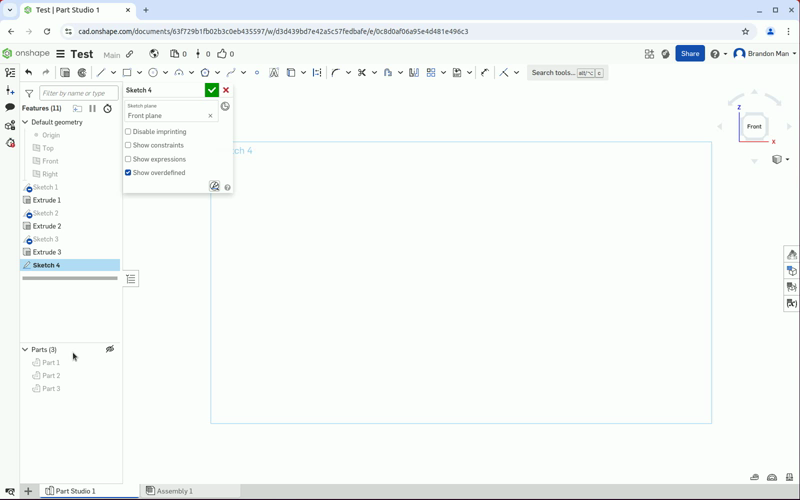
key(l)
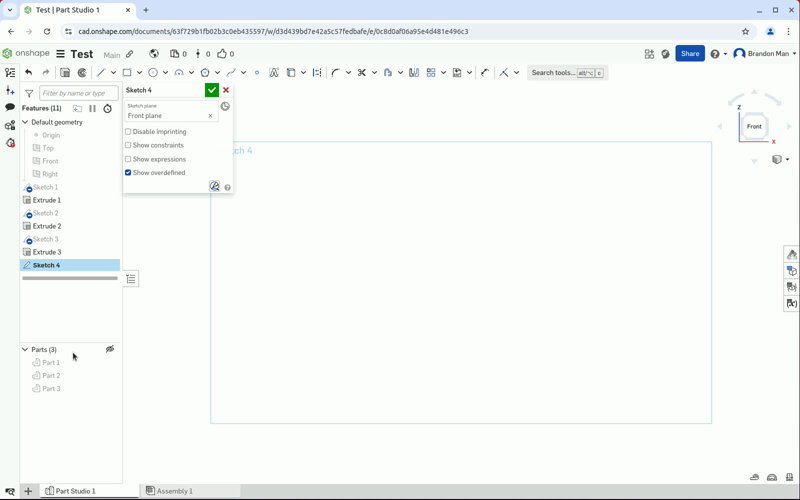
key_down(shift)
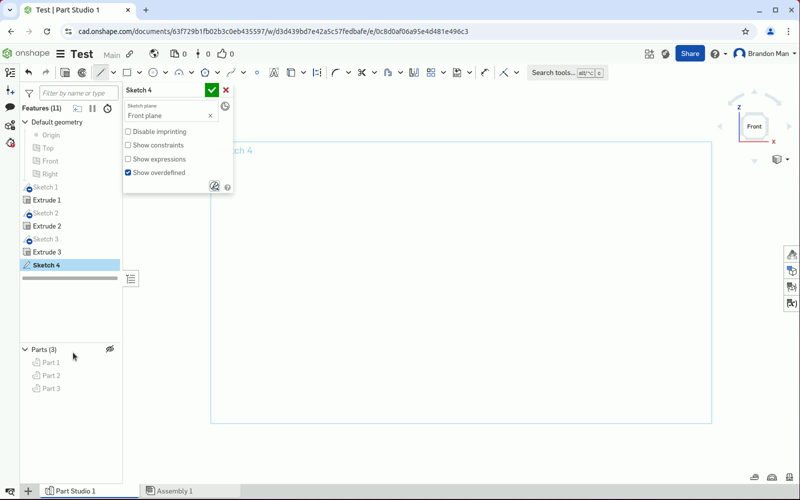
mouse_move(500, 282)
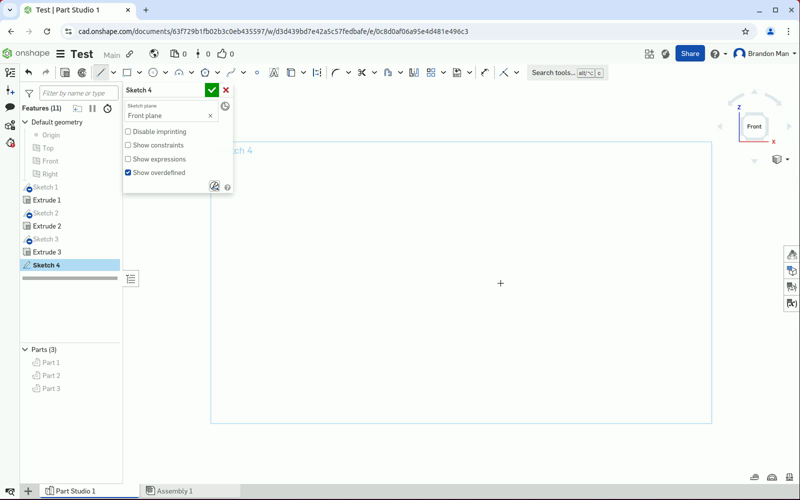
click(500, 282)
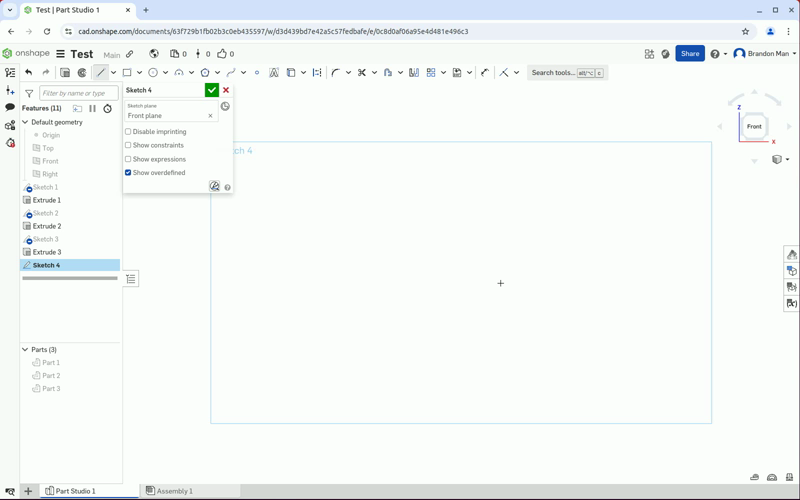
key_up(shift)
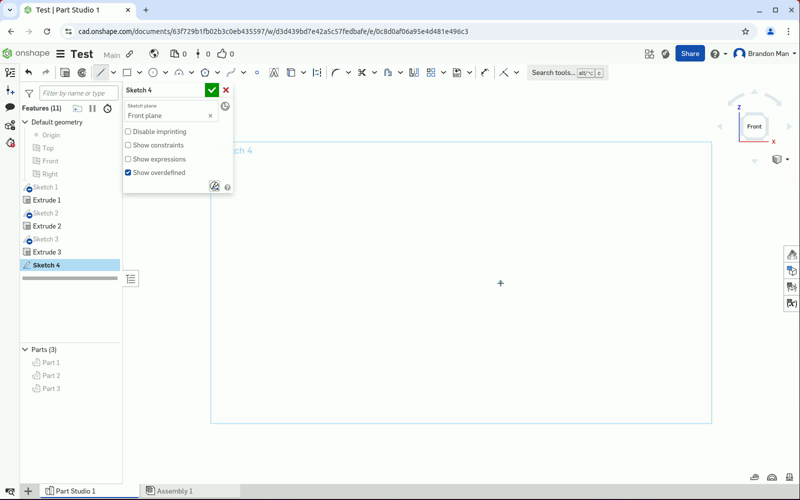
key_down(shift)
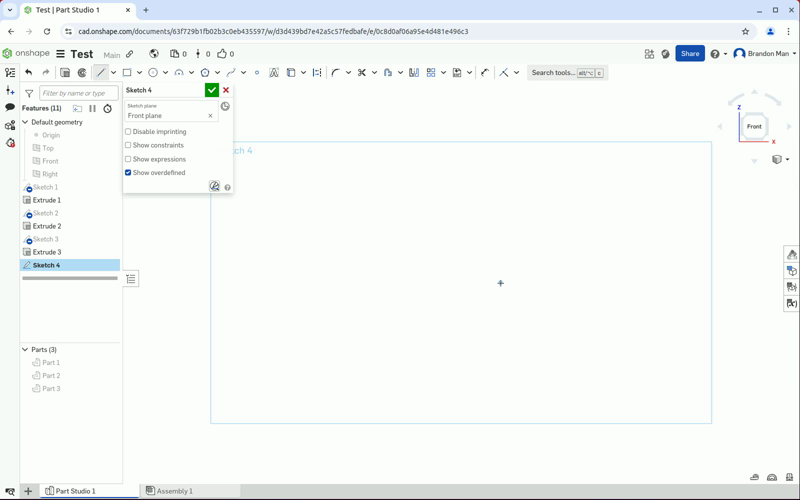
mouse_move(530, 282)
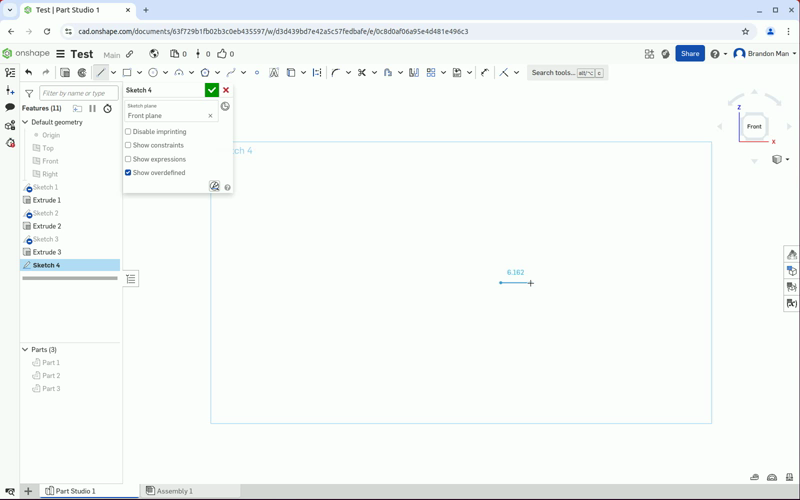
mouse_move(508, 282)
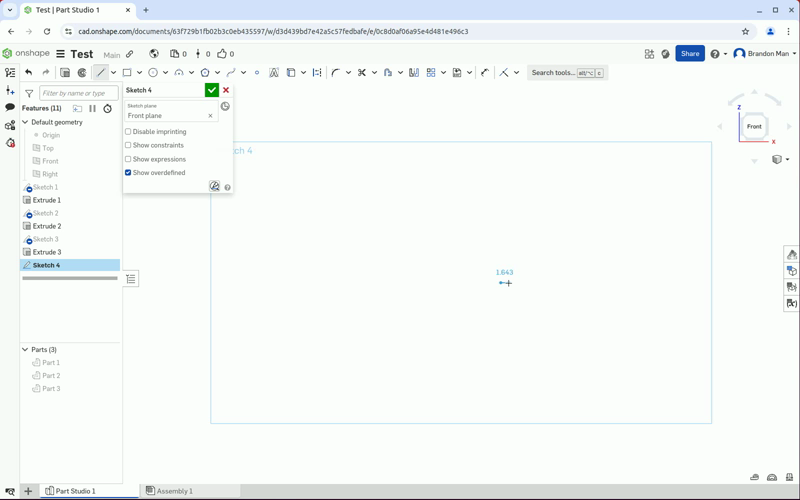
click(508, 282)
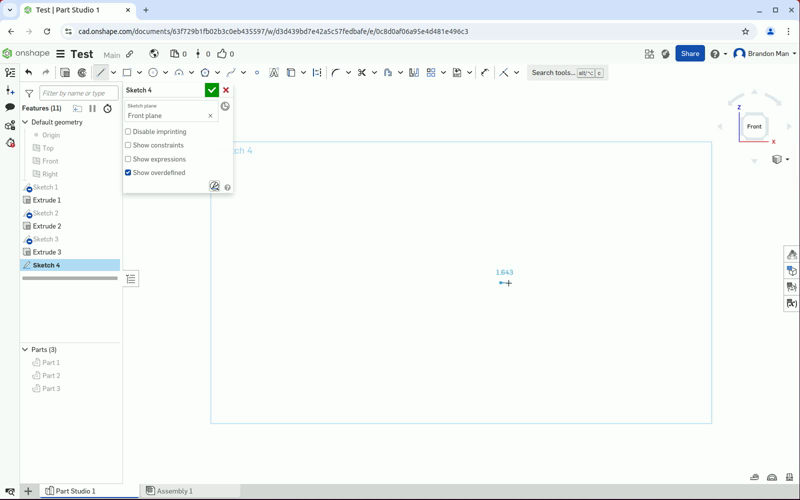
key_up(shift)
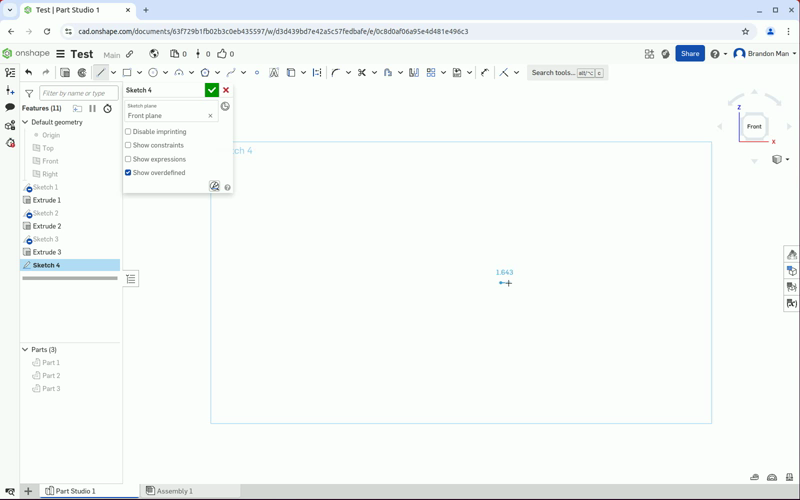
key_down(shift)
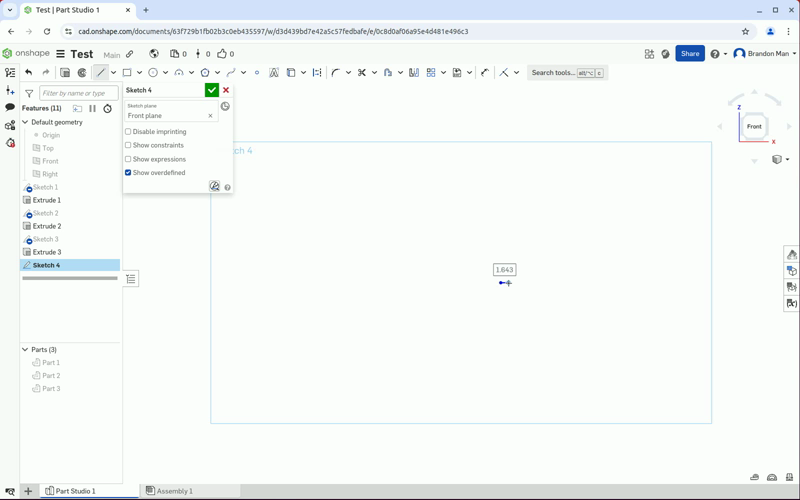
mouse_move(538, 282)
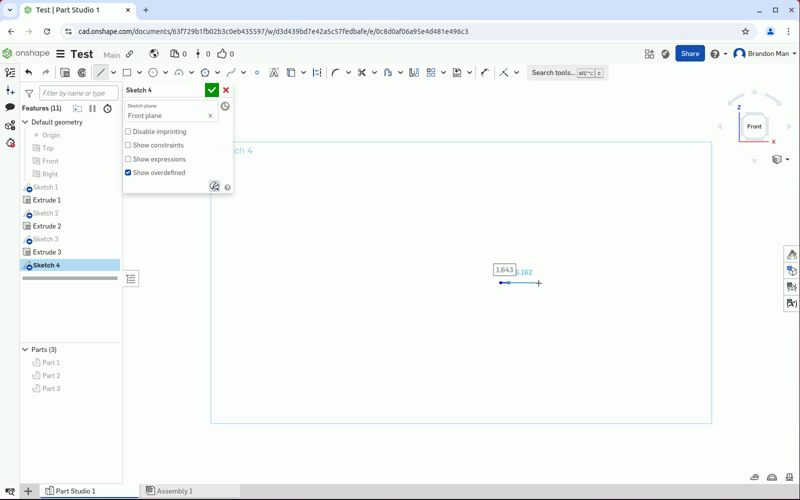
mouse_move(508, 252)
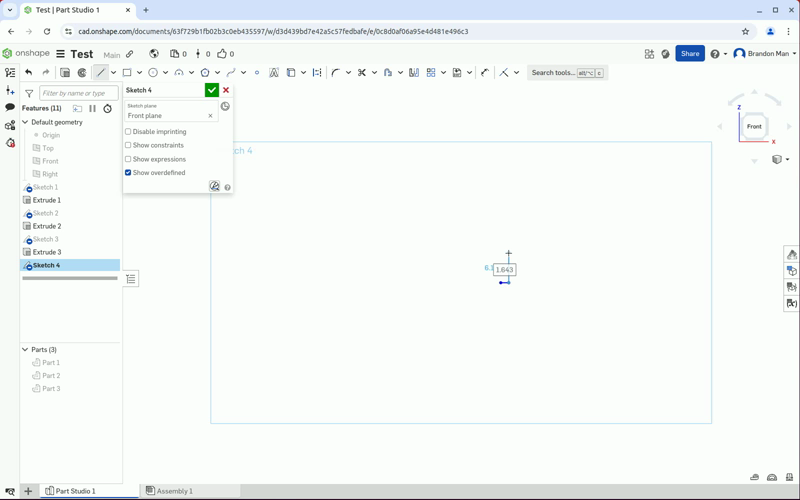
click(508, 252)
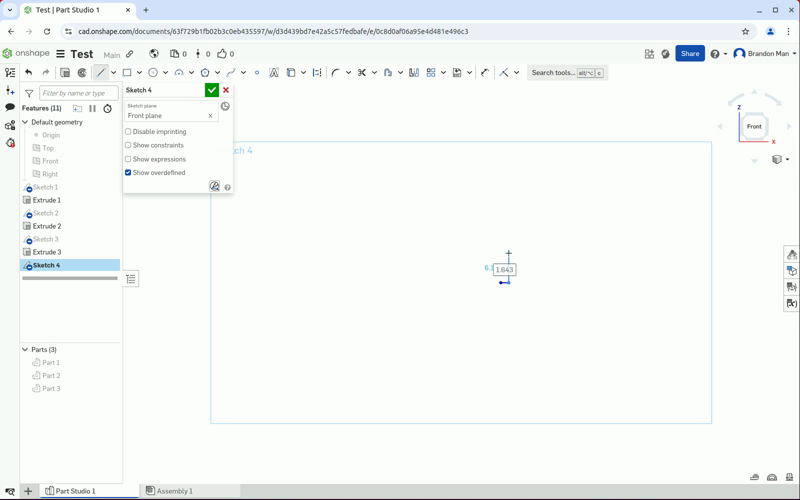
key_up(shift)
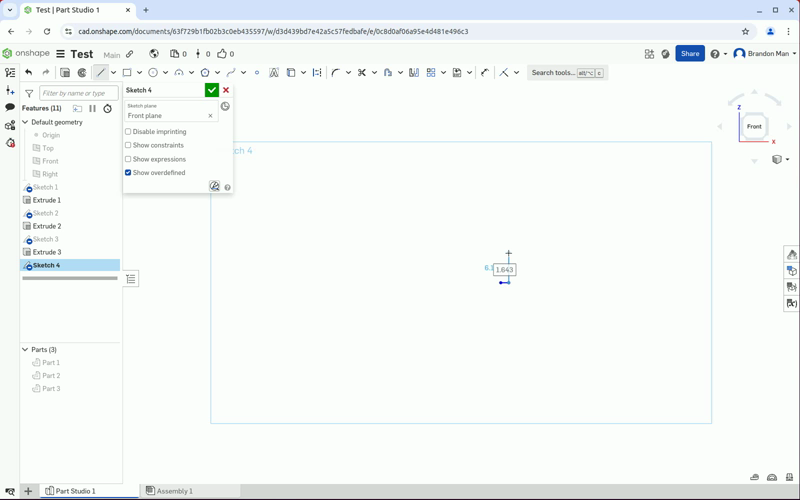
key_down(shift)
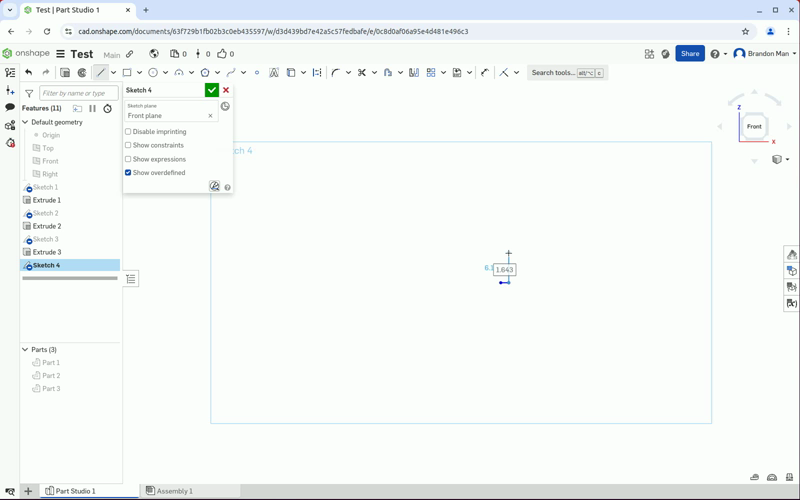
mouse_move(538, 252)
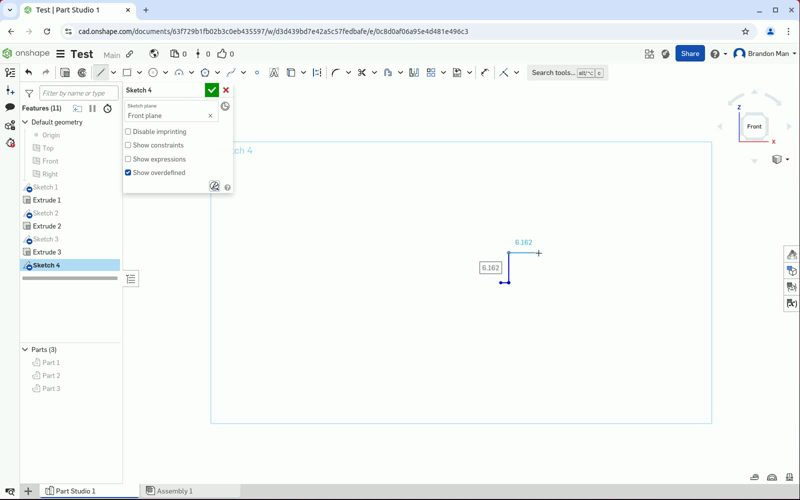
mouse_move(508, 250)
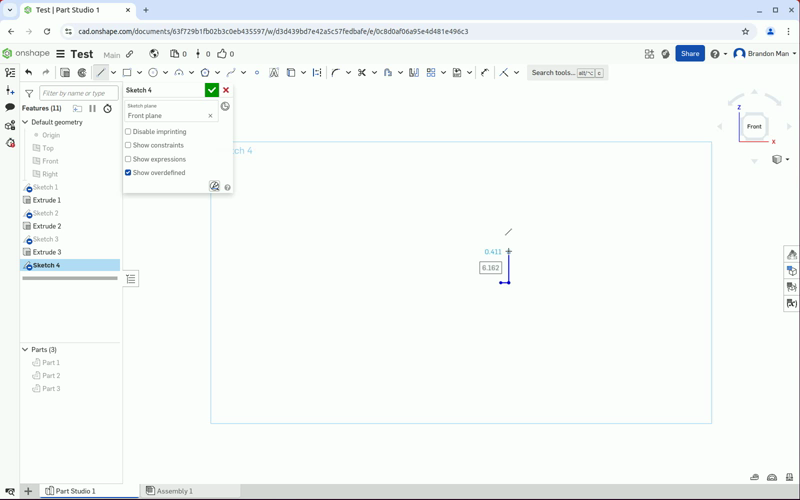
scroll(6)
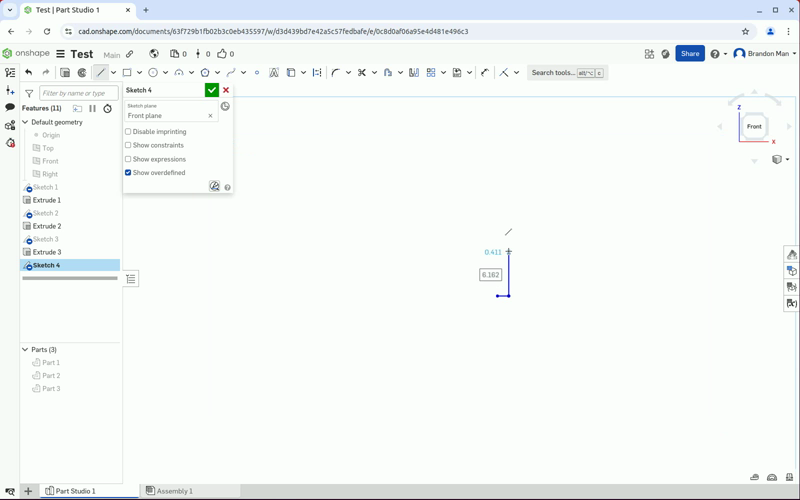
scroll(6)
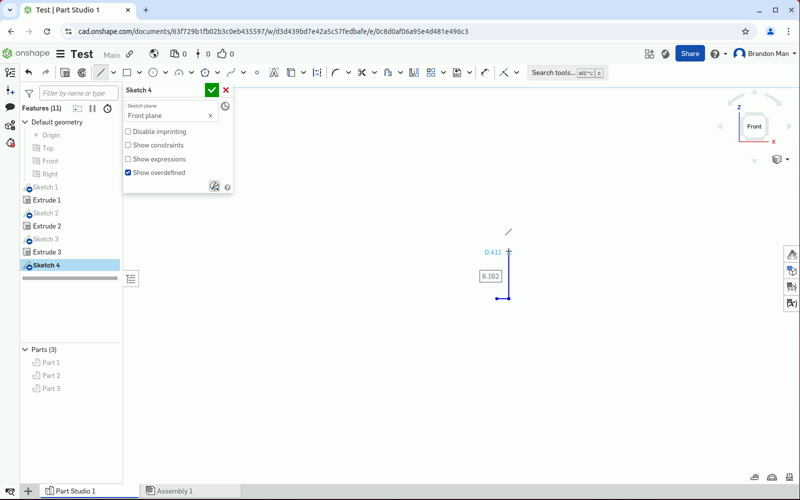
scroll(6)
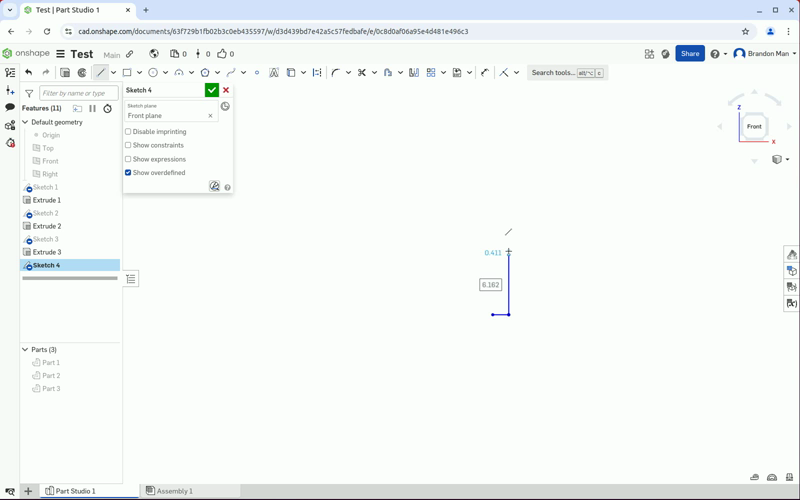
scroll(6)
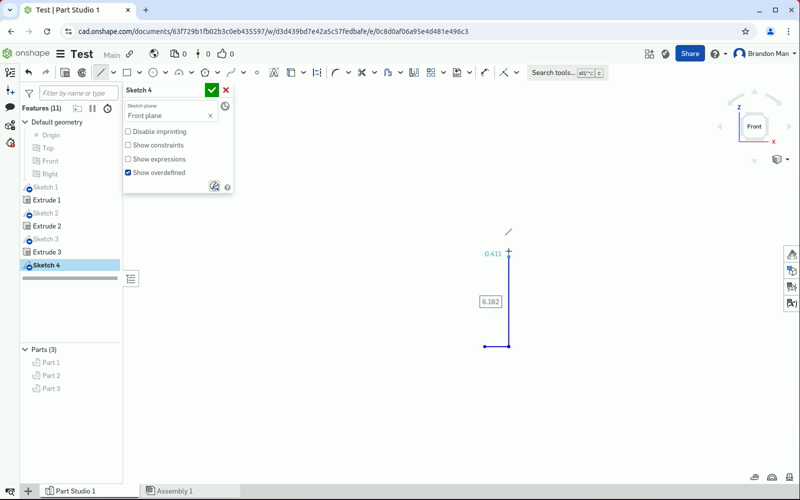
scroll(6)
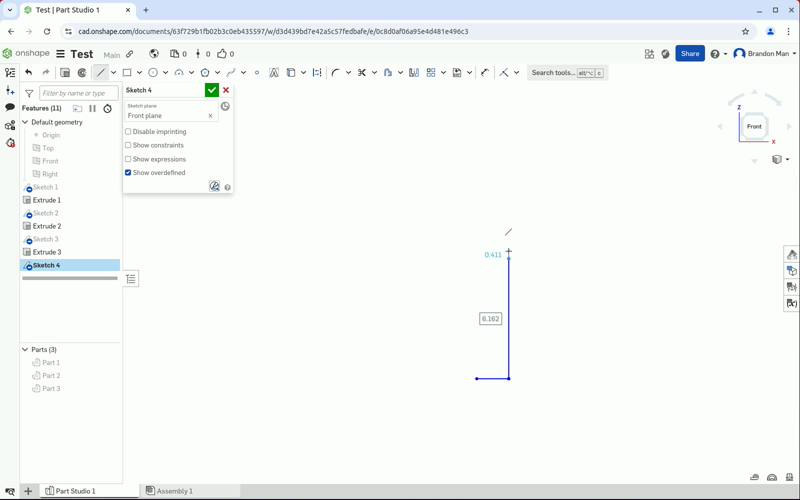
scroll(6)
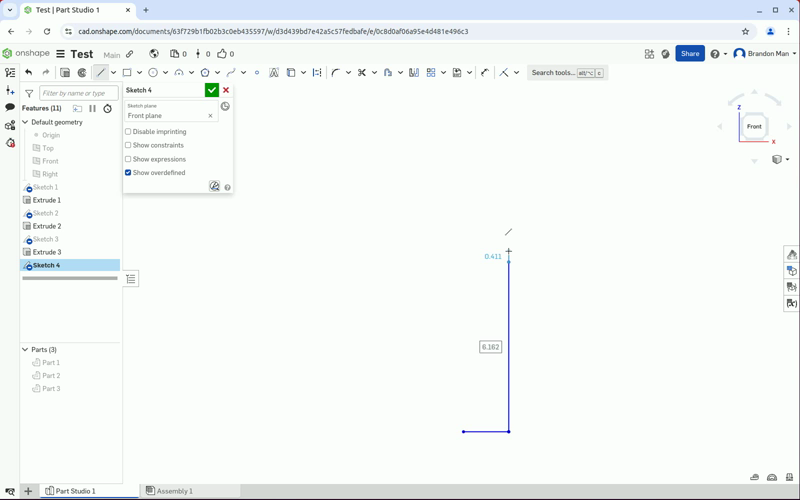
scroll(6)
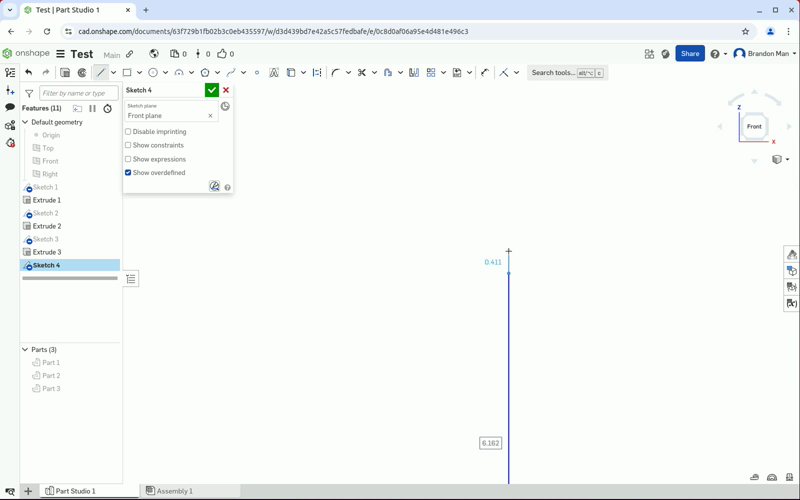
click(508, 250)
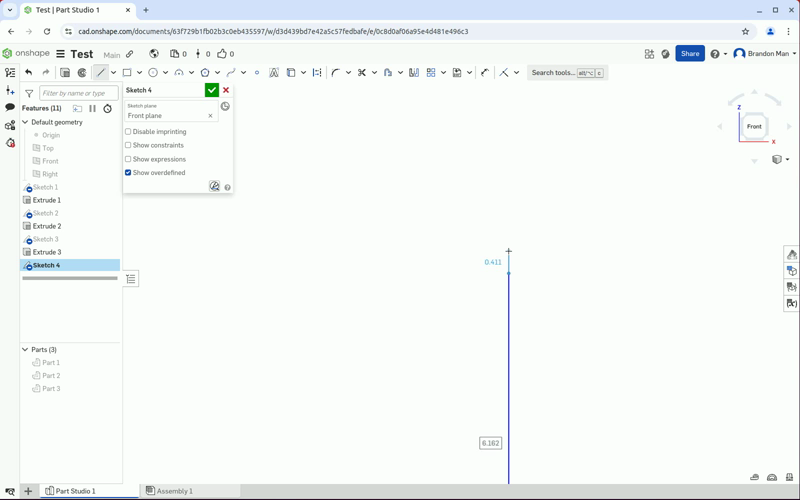
scroll(-6)
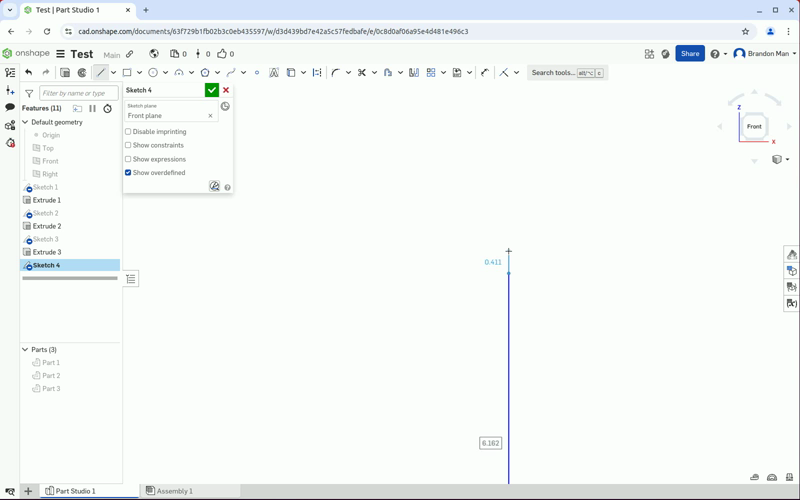
scroll(-6)
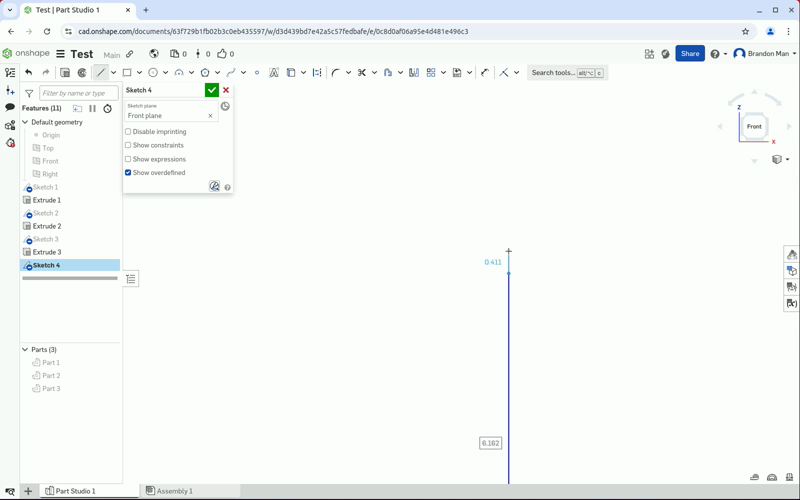
scroll(-6)
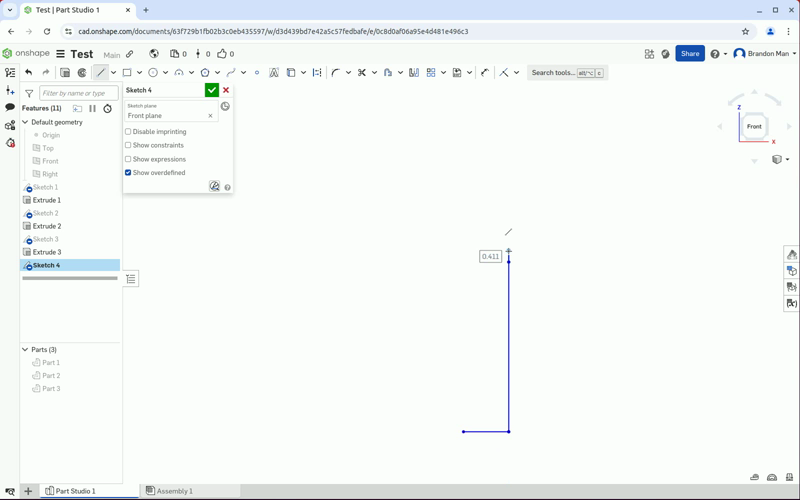
scroll(-6)
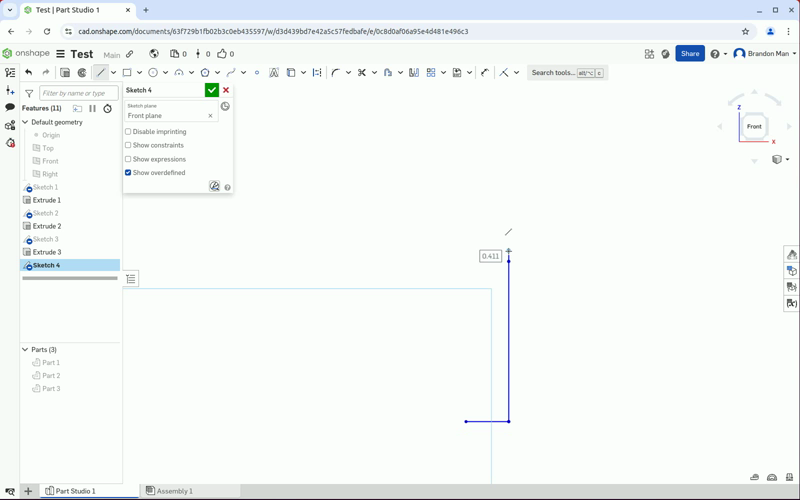
scroll(-6)
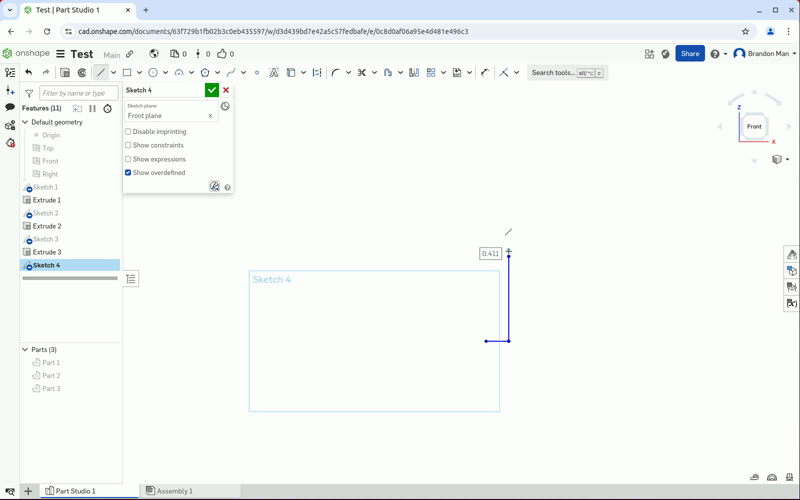
scroll(-6)
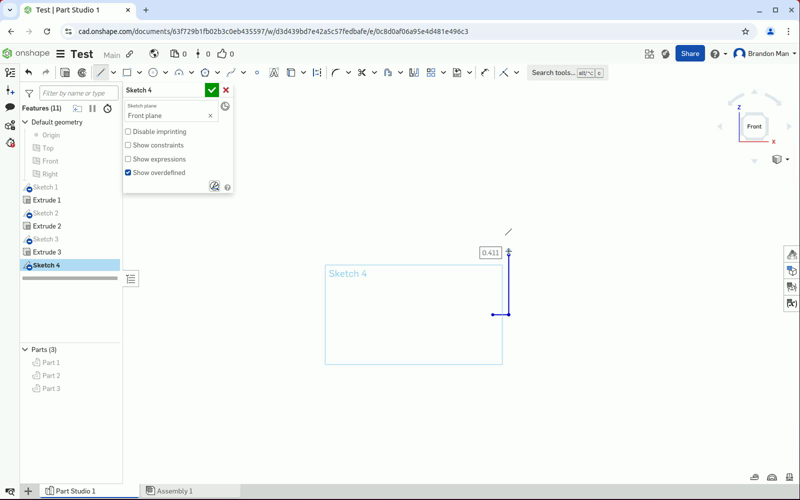
scroll(-6)
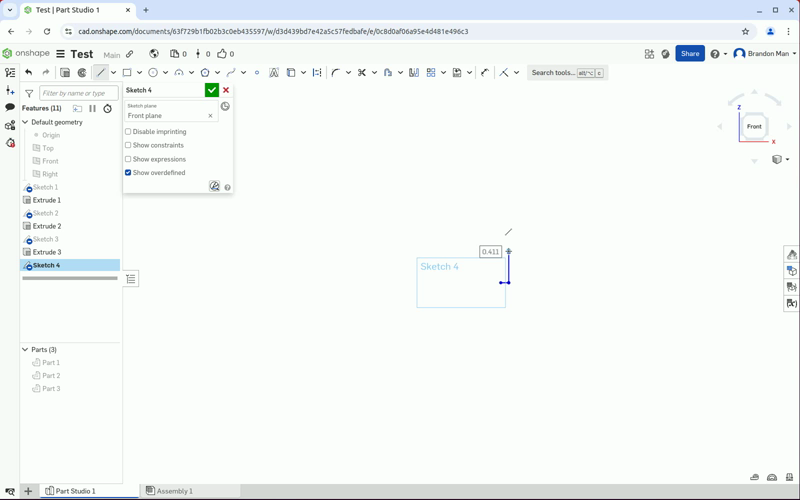
key_up(shift)
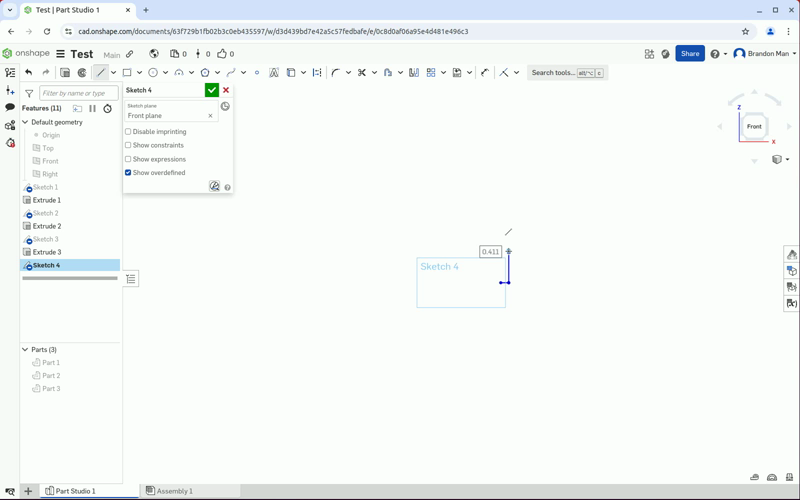
key_down(shift)
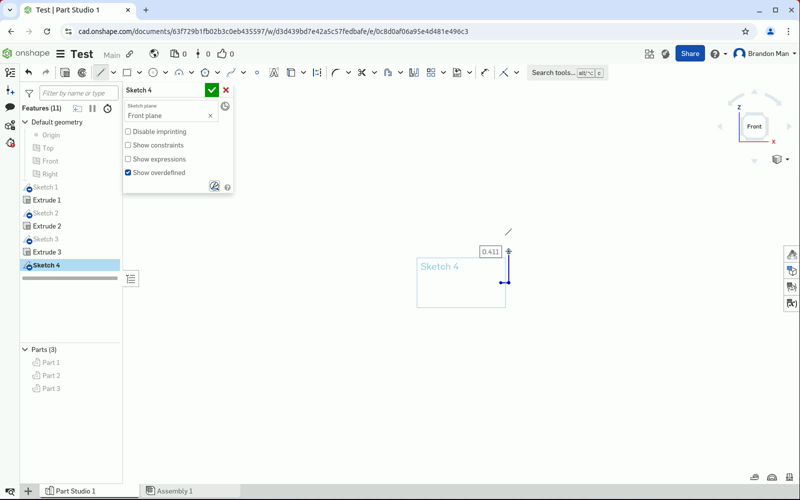
mouse_move(538, 250)
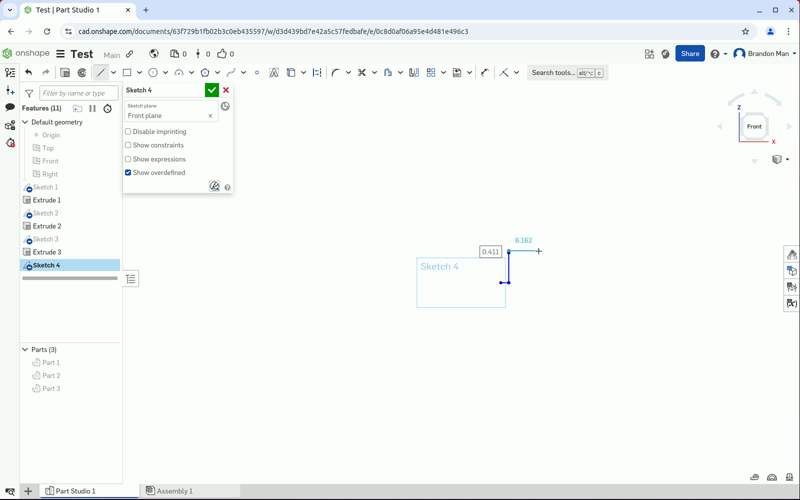
mouse_move(500, 250)
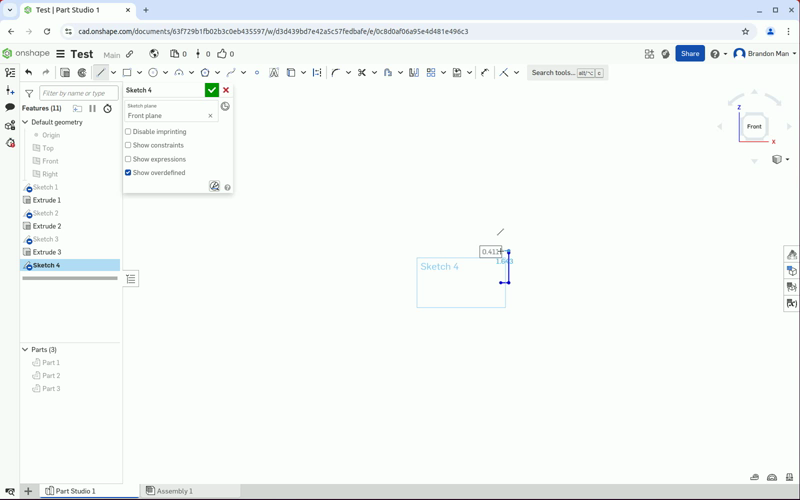
click(500, 250)
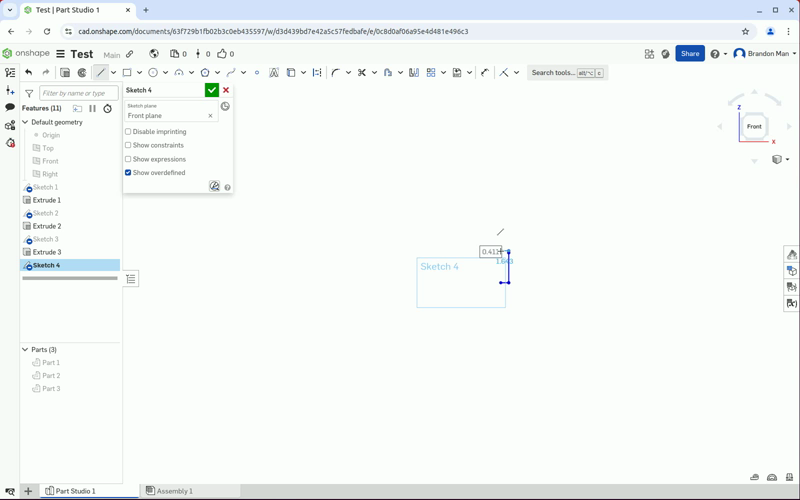
key_up(shift)
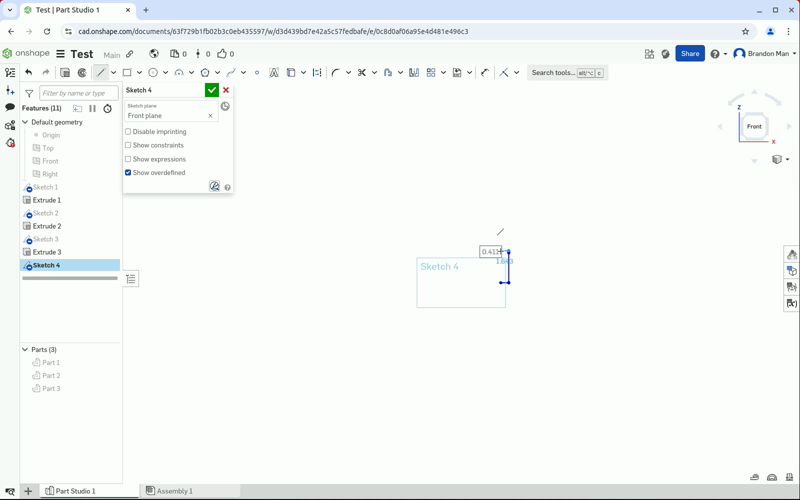
key_down(shift)
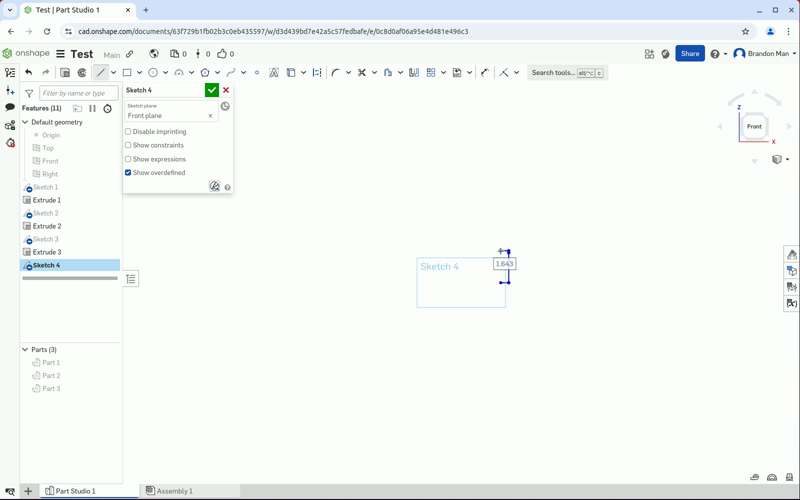
mouse_move(530, 250)
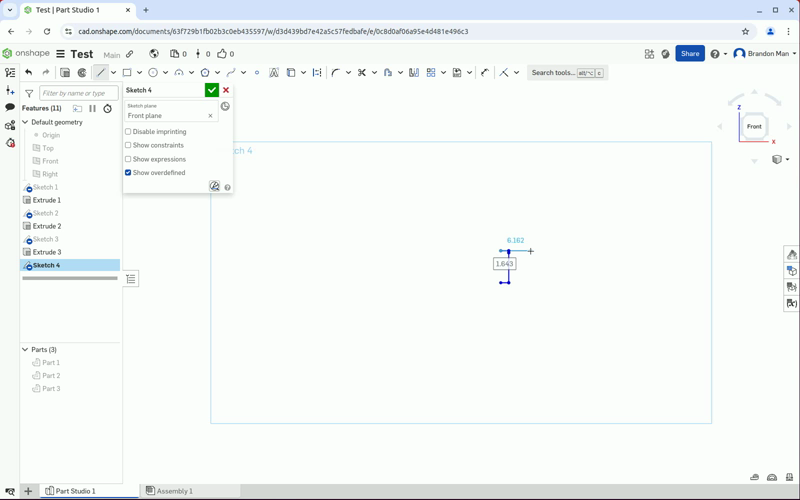
mouse_move(500, 252)
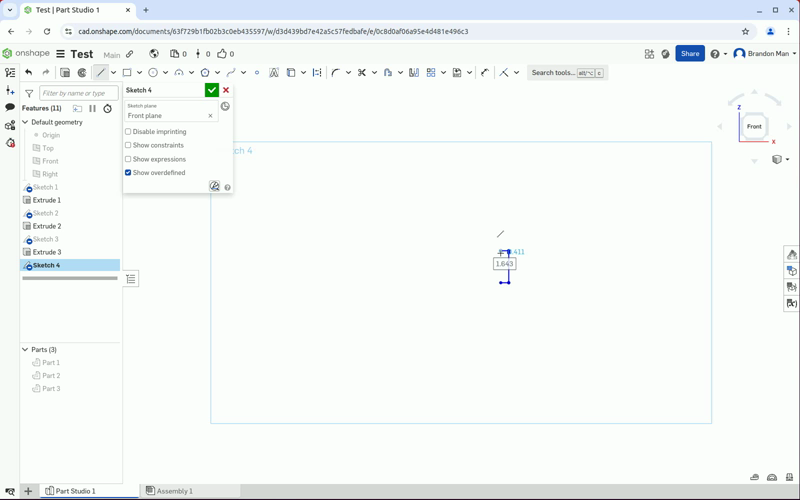
scroll(6)
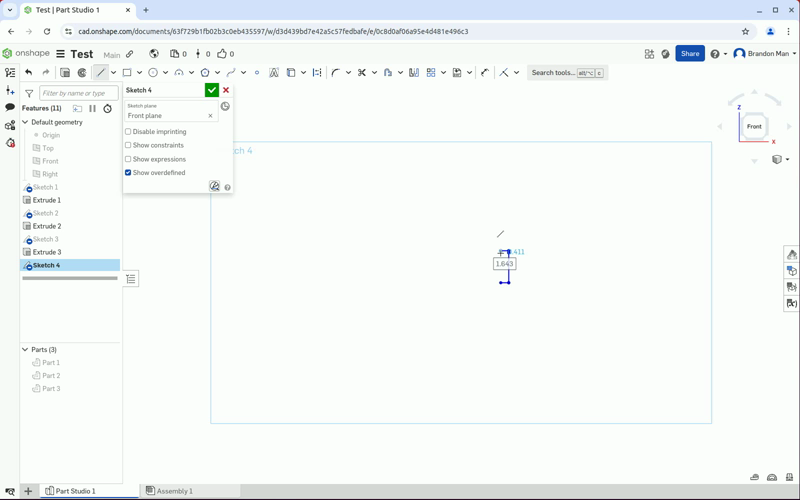
scroll(6)
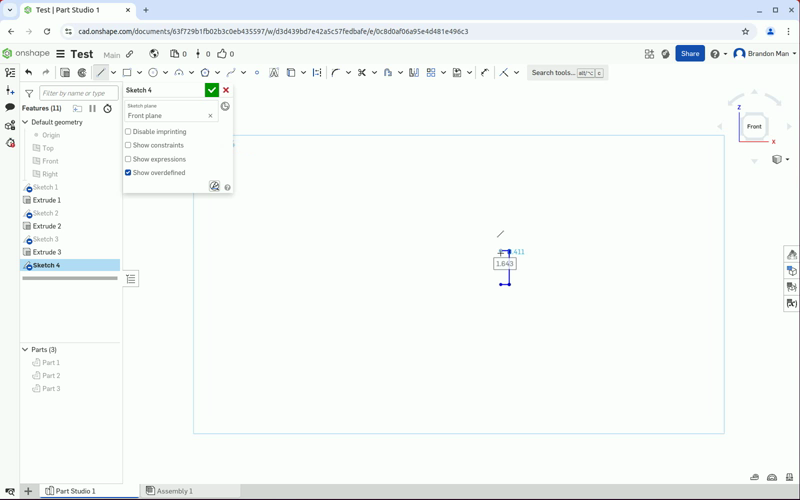
scroll(6)
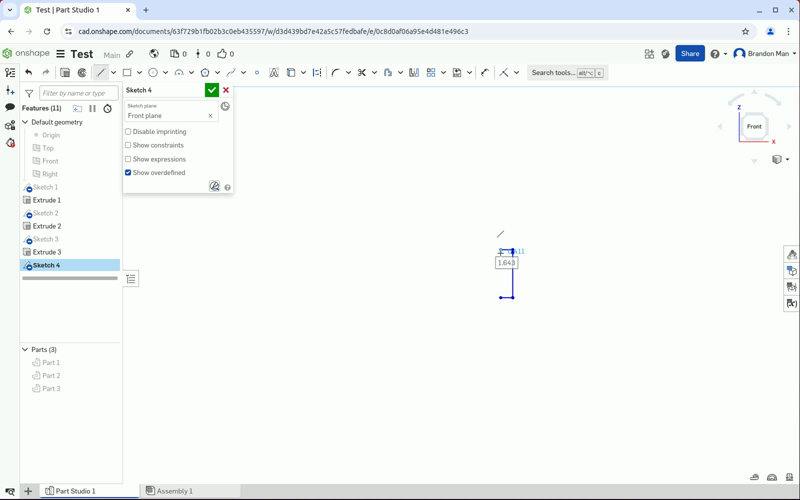
scroll(6)
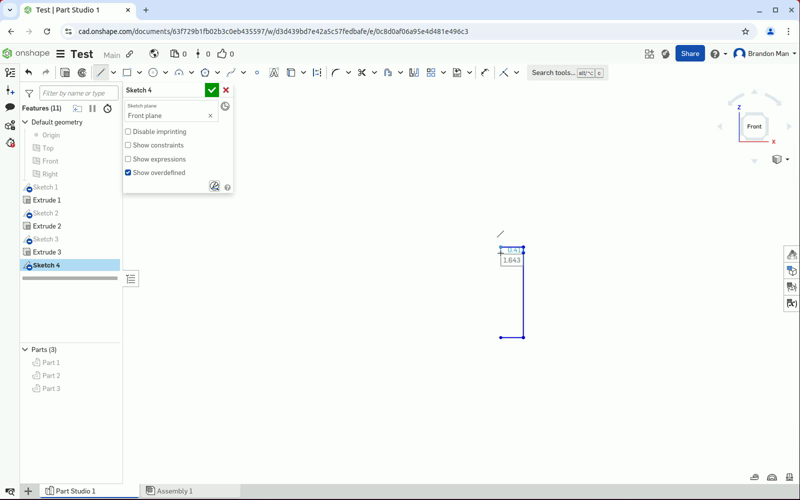
scroll(6)
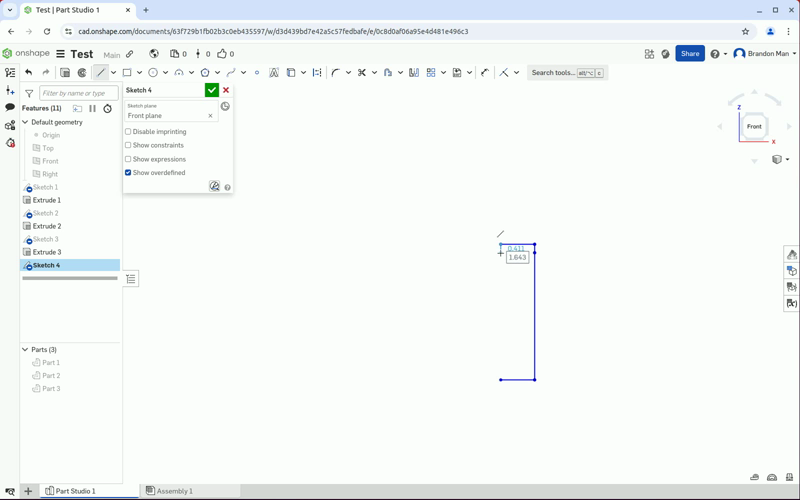
scroll(6)
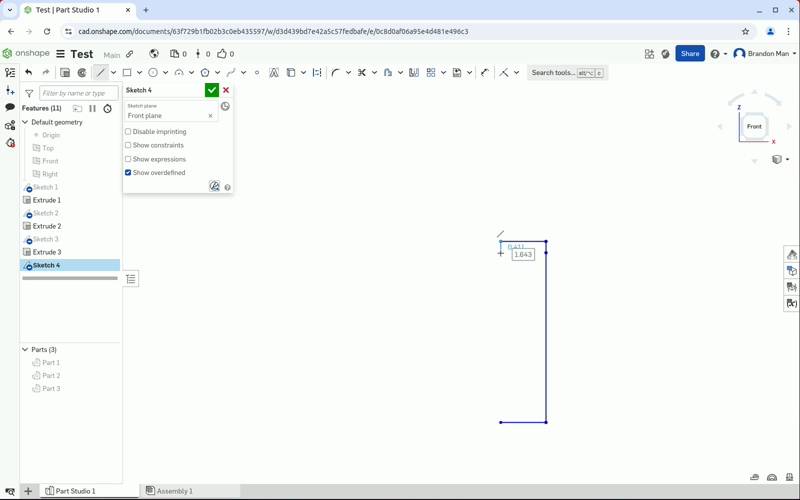
scroll(6)
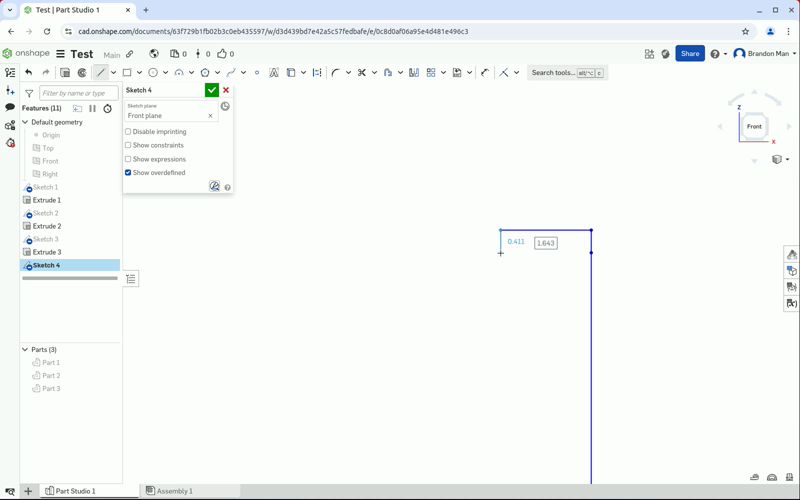
click(500, 252)
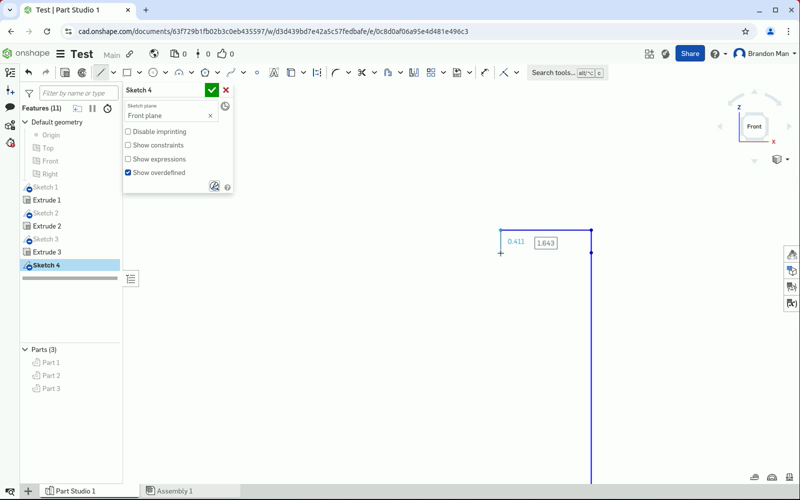
scroll(-6)
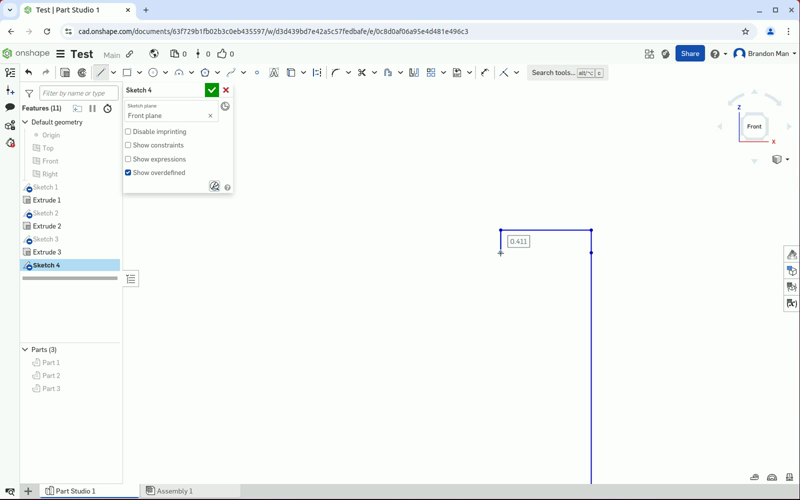
scroll(-6)
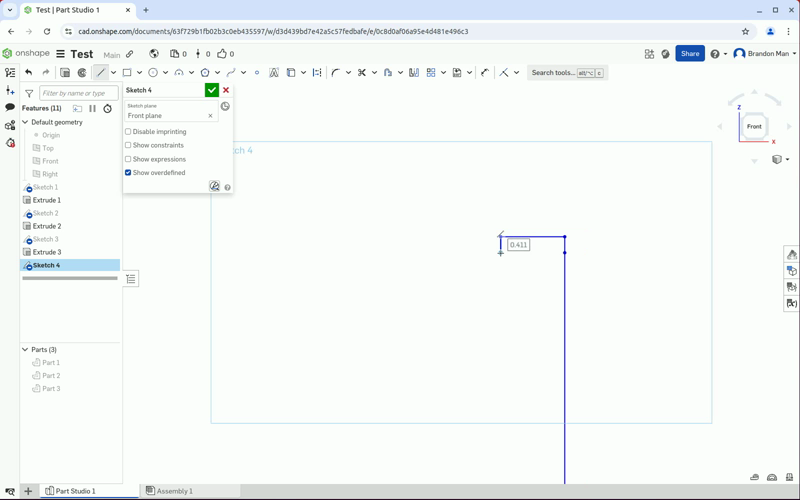
scroll(-6)
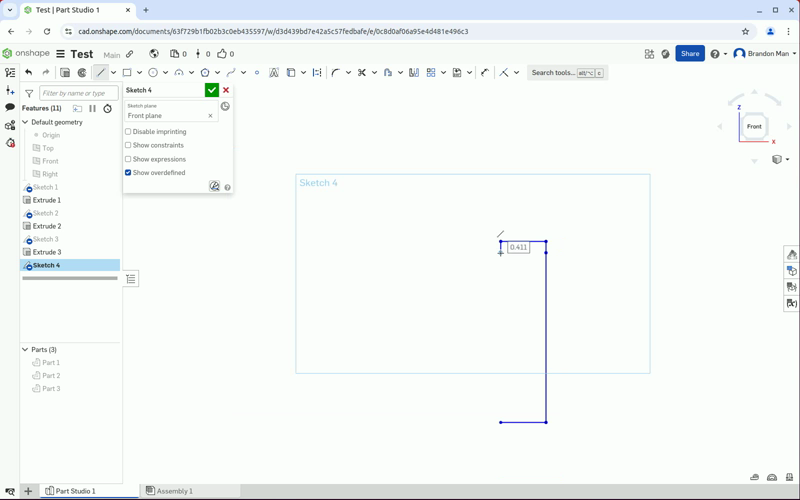
scroll(-6)
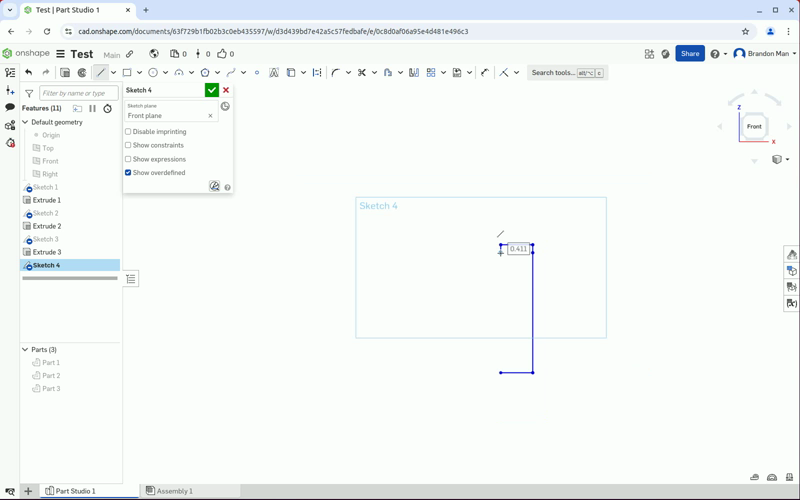
scroll(-6)
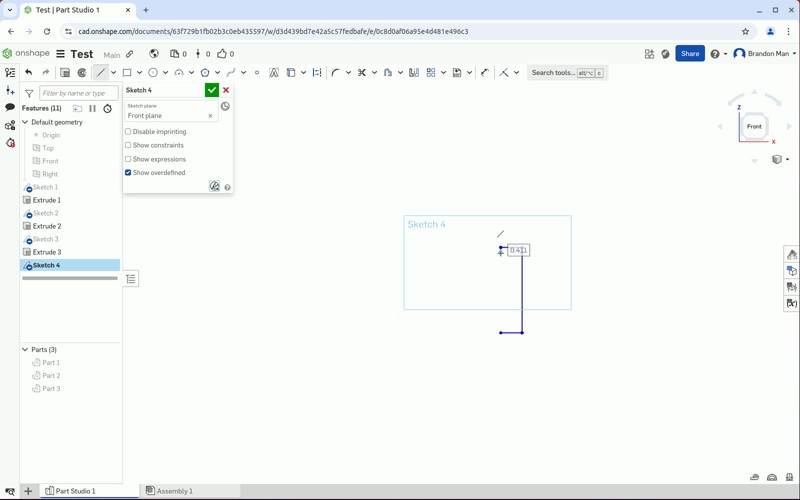
scroll(-6)
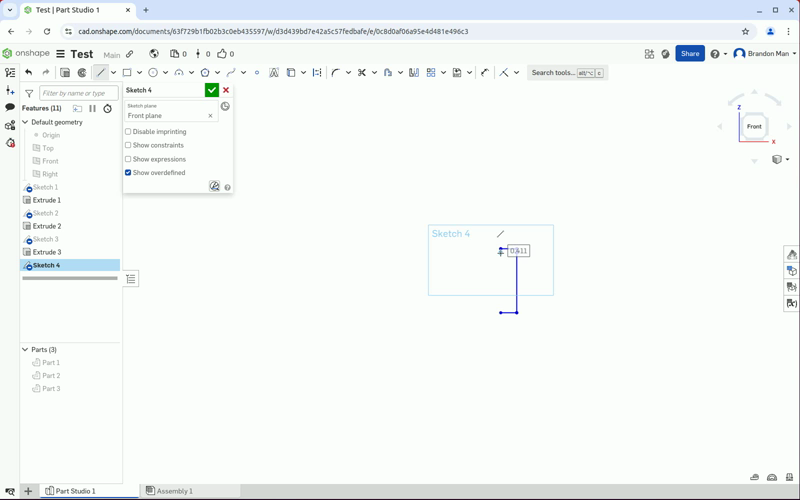
scroll(-6)
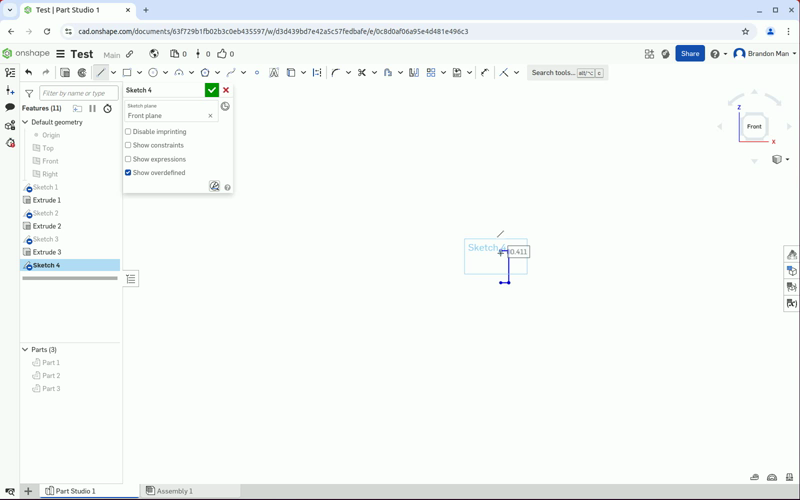
key_up(shift)
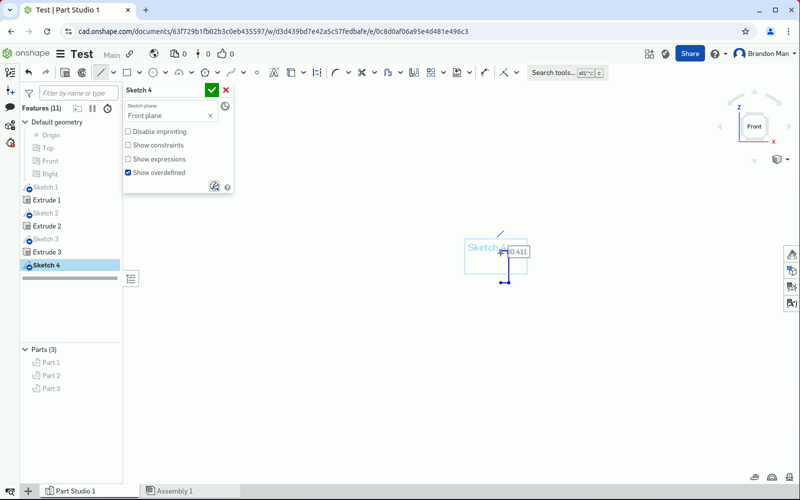
mouse_move(530, 252)
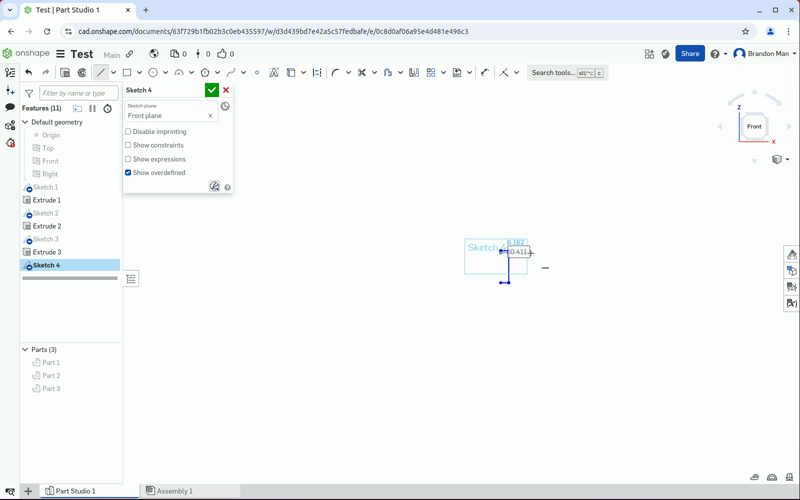
key_down(shift)
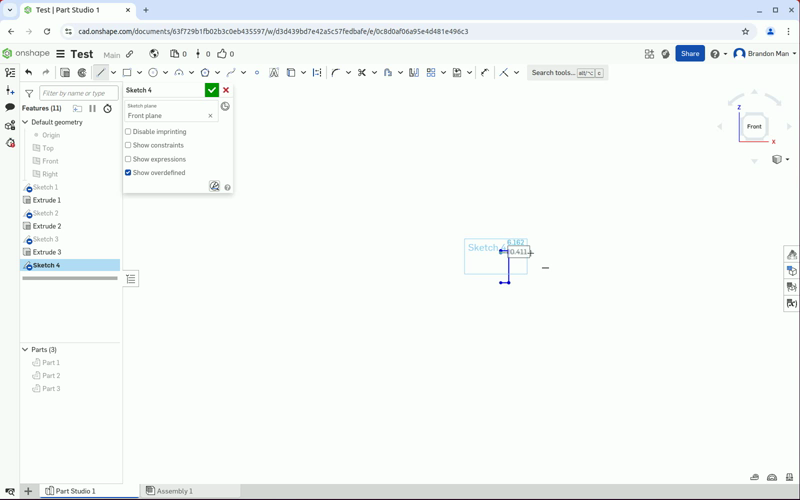
mouse_move(500, 282)
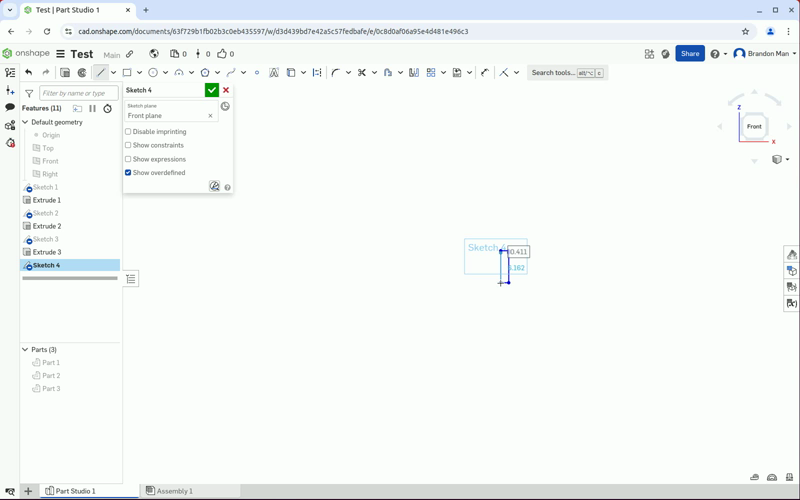
key_up(shift)
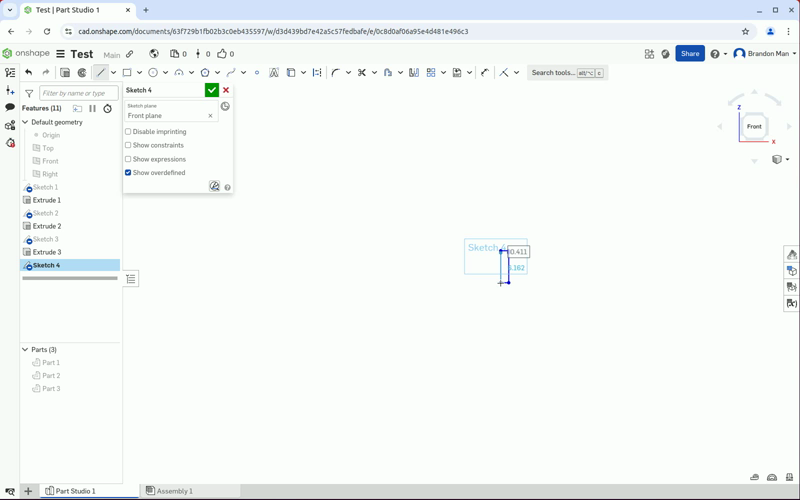
click(500, 282)
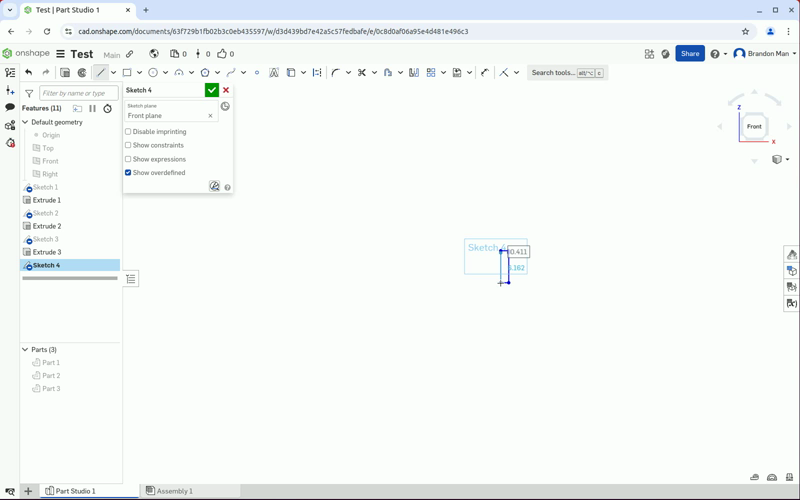
key(esc)
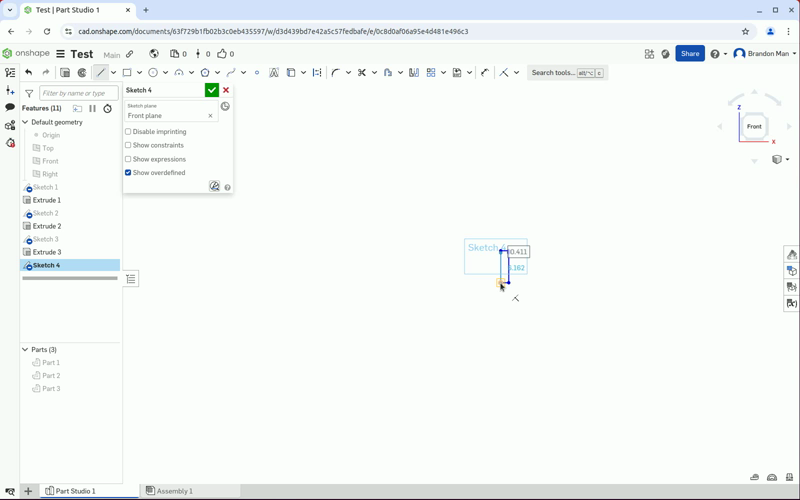
mouse_move(501, 281)
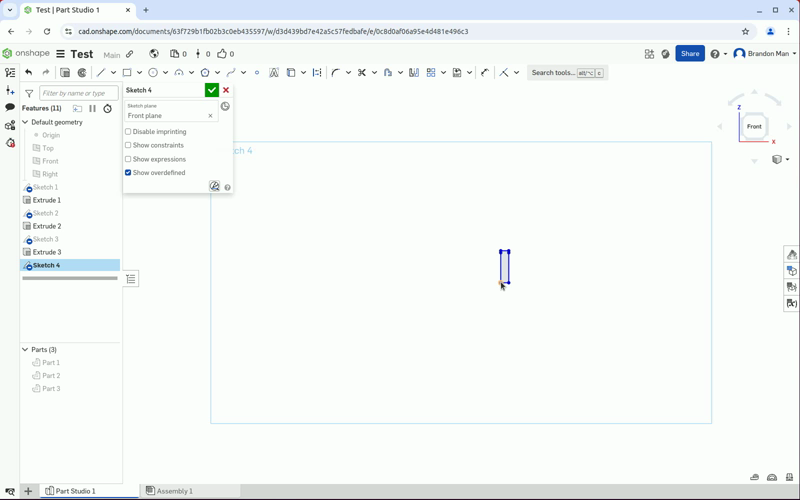
scroll(6)
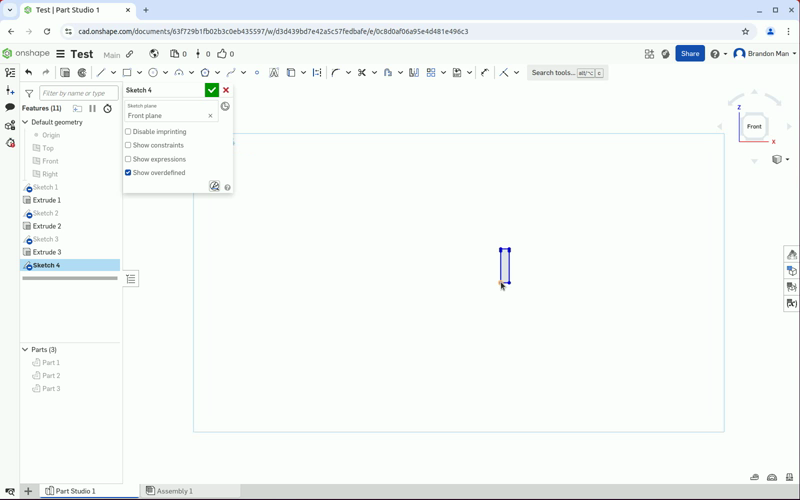
scroll(6)
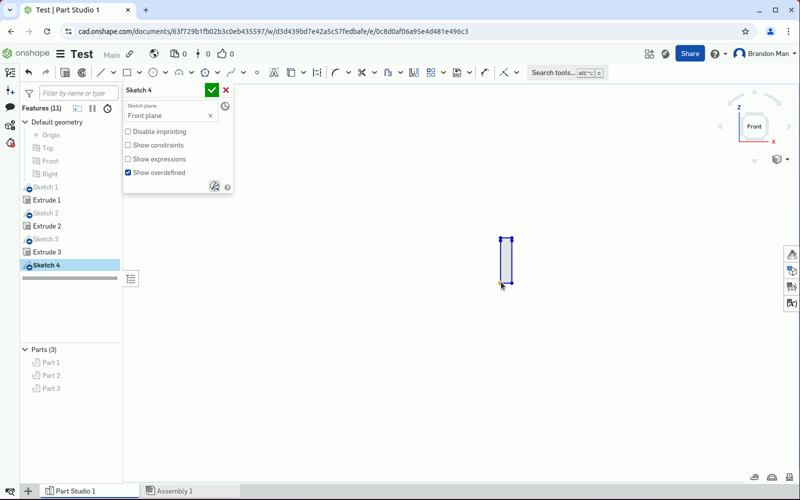
scroll(6)
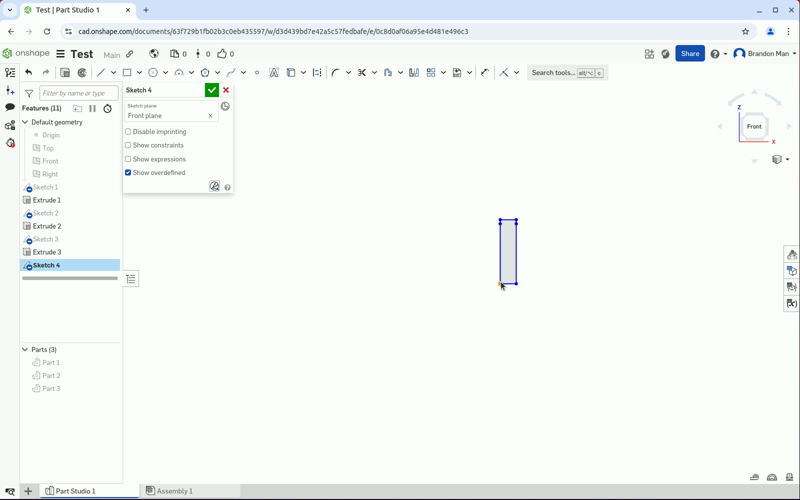
scroll(6)
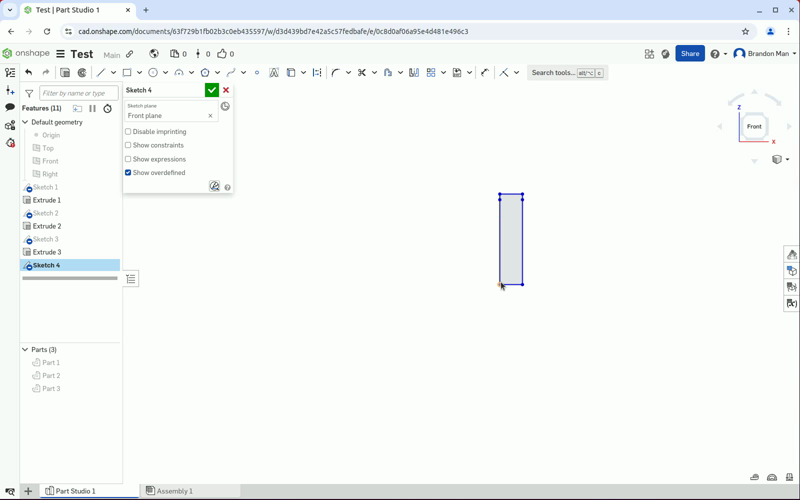
scroll(6)
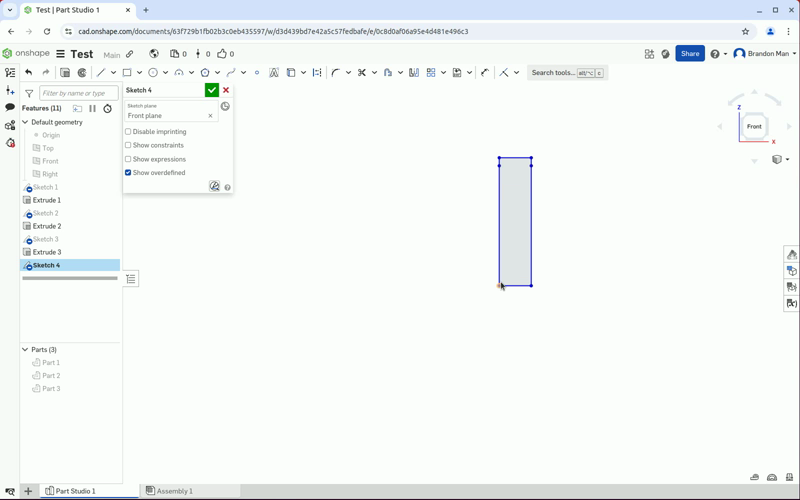
scroll(6)
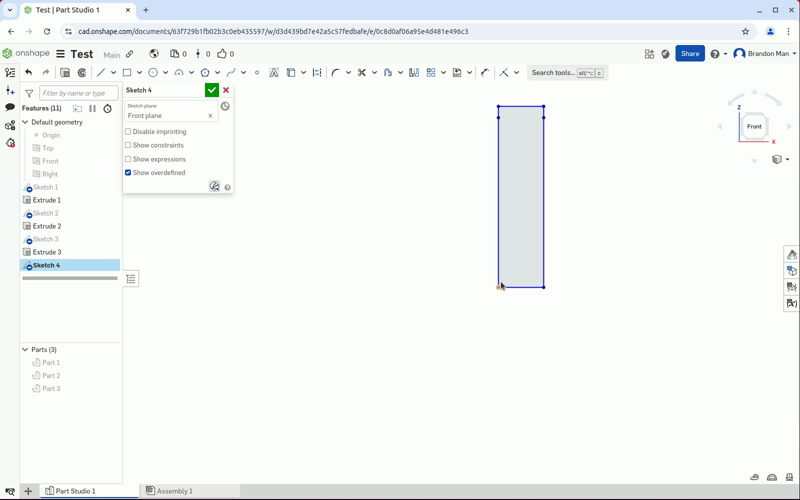
scroll(6)
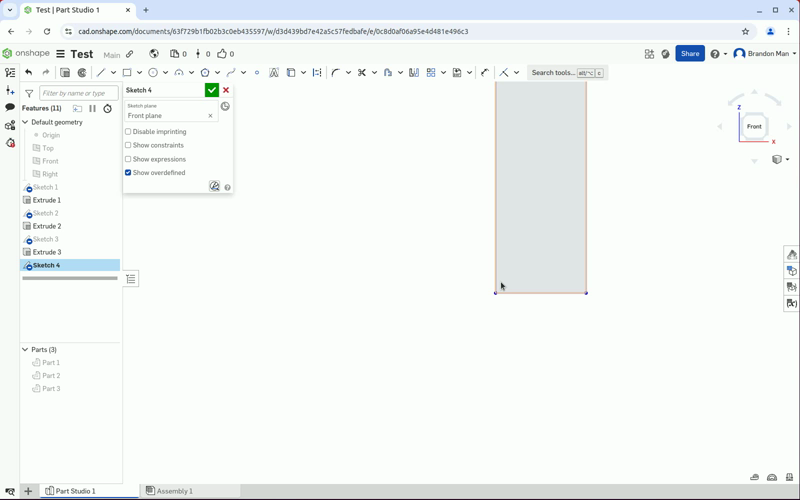
click(501, 281)
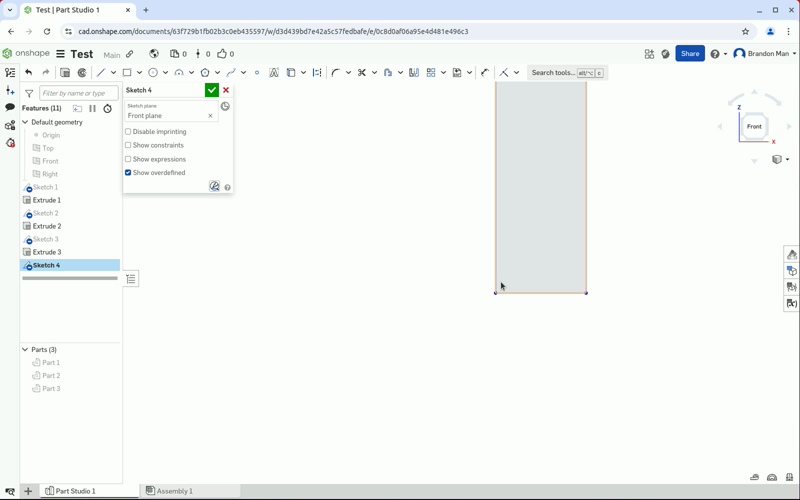
scroll(-6)
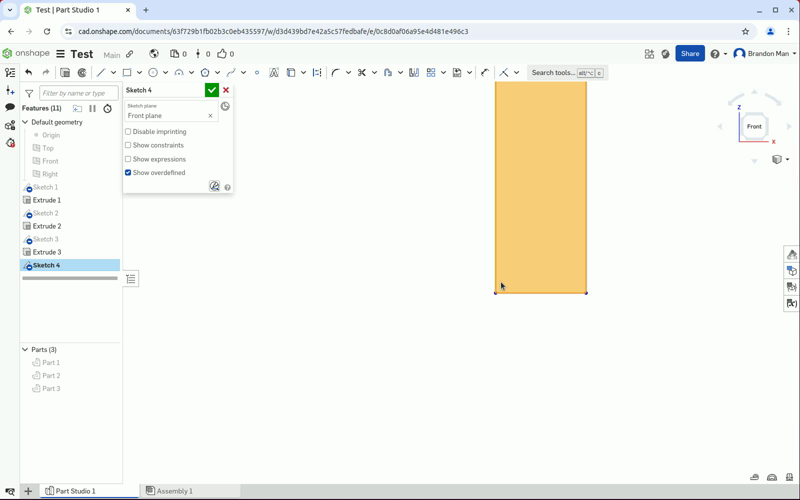
scroll(-6)
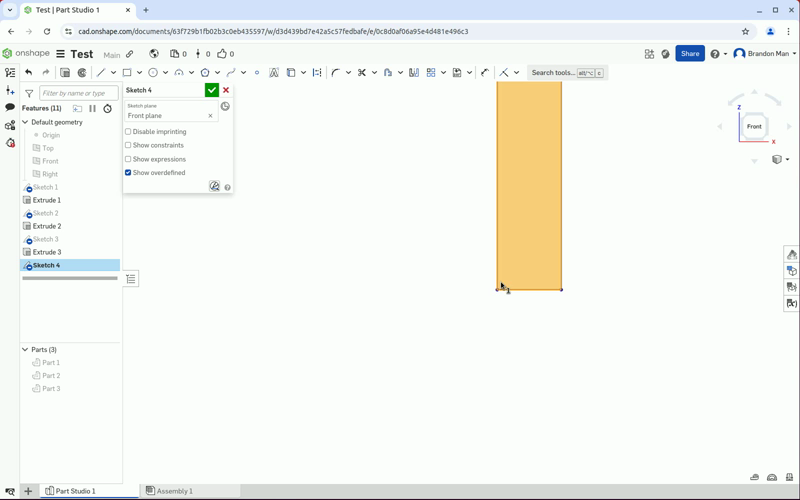
scroll(-6)
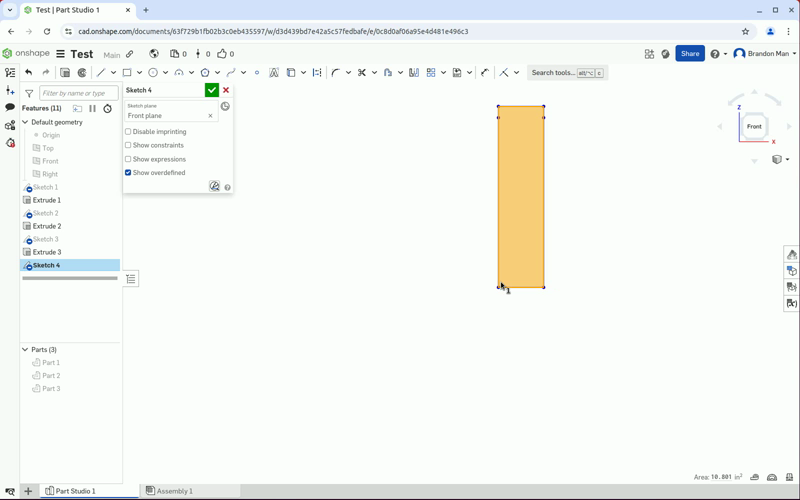
scroll(-6)
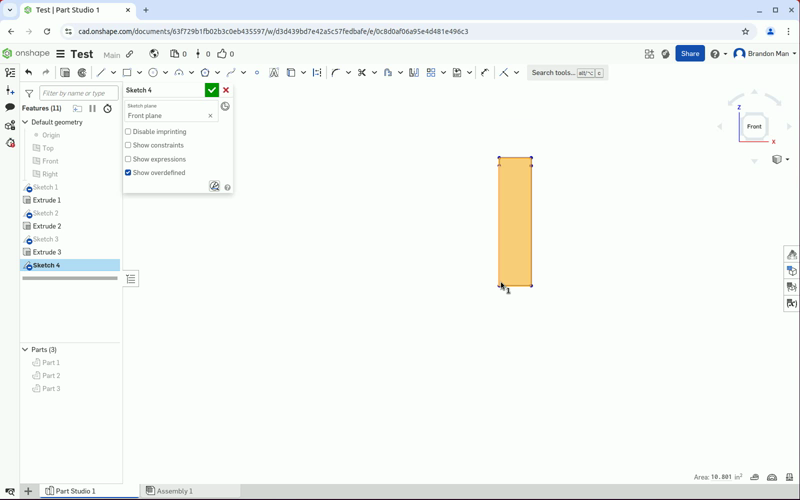
scroll(-6)
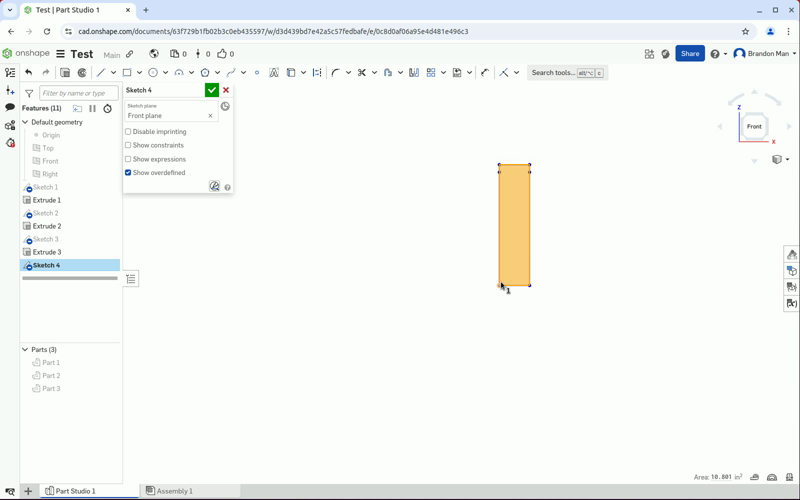
scroll(-6)
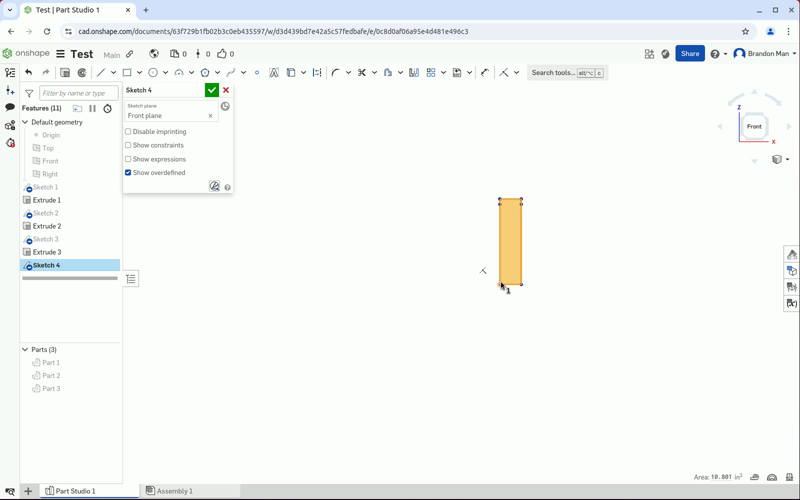
scroll(-6)
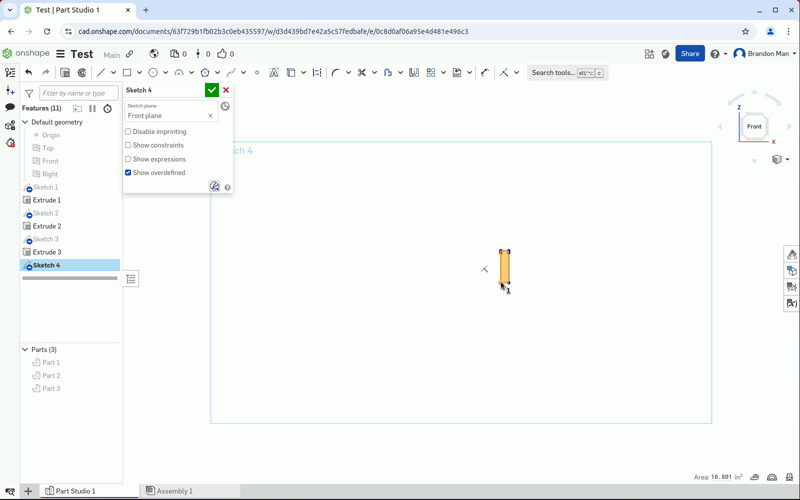
mouse_move(73, 352)
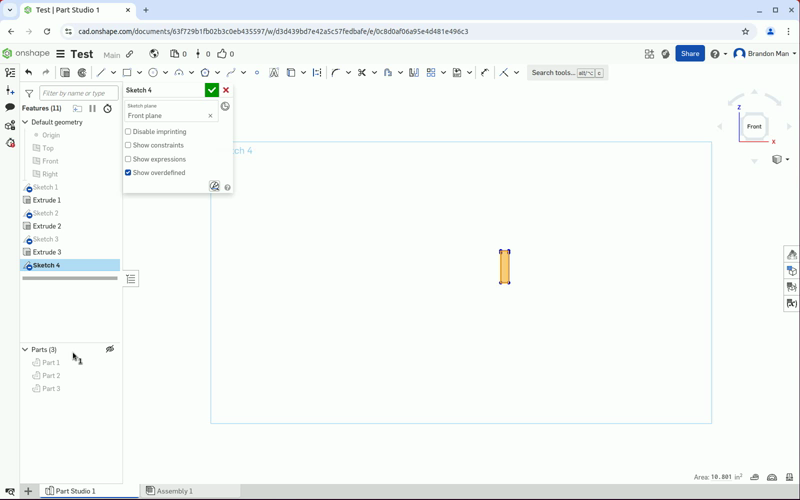
key(shift+y)
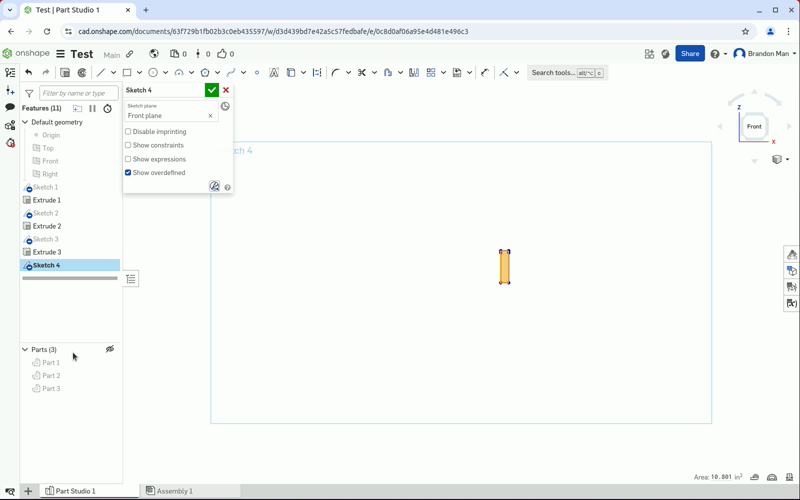
key(shift+e)
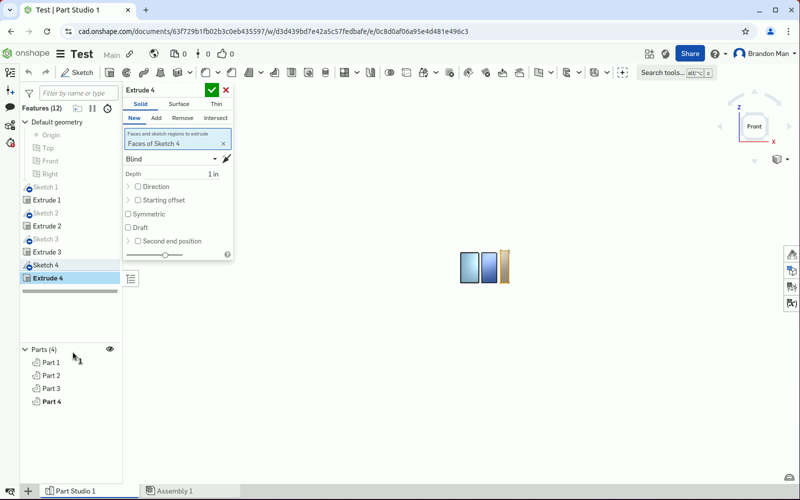
mouse_move(143, 106)
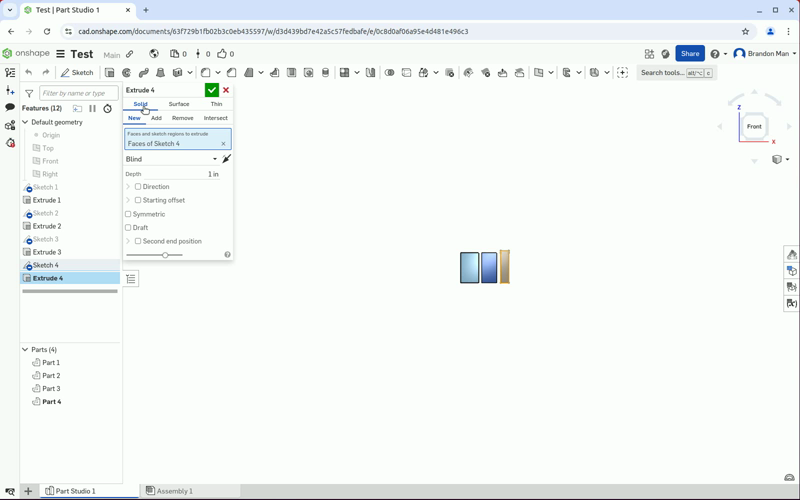
click(143, 106)
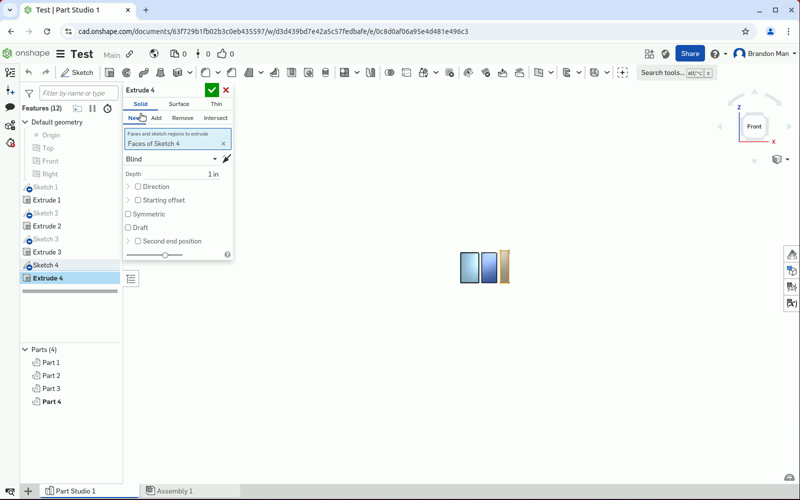
mouse_move(137, 120)
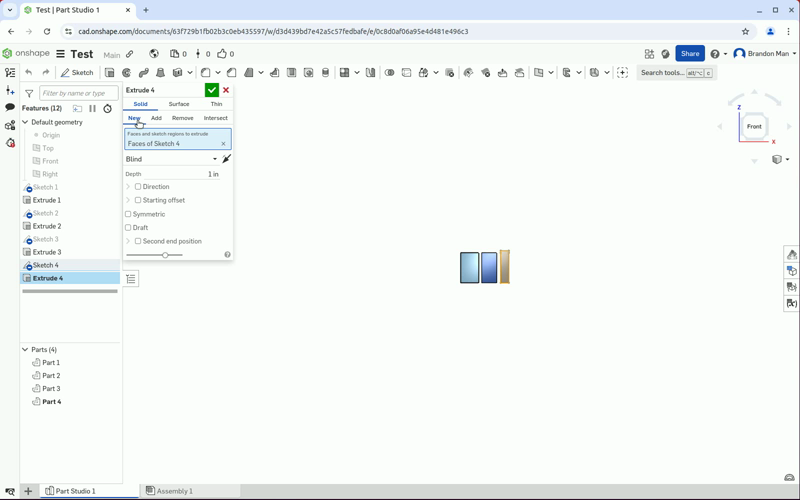
click(137, 120)
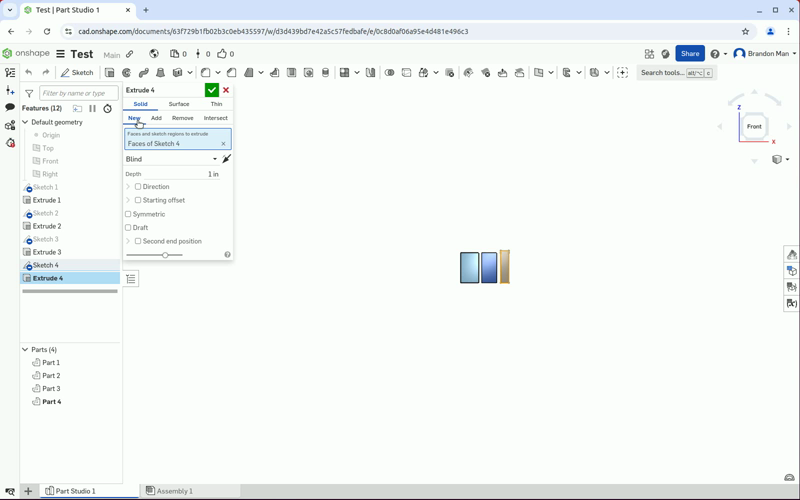
key(tab, 4)
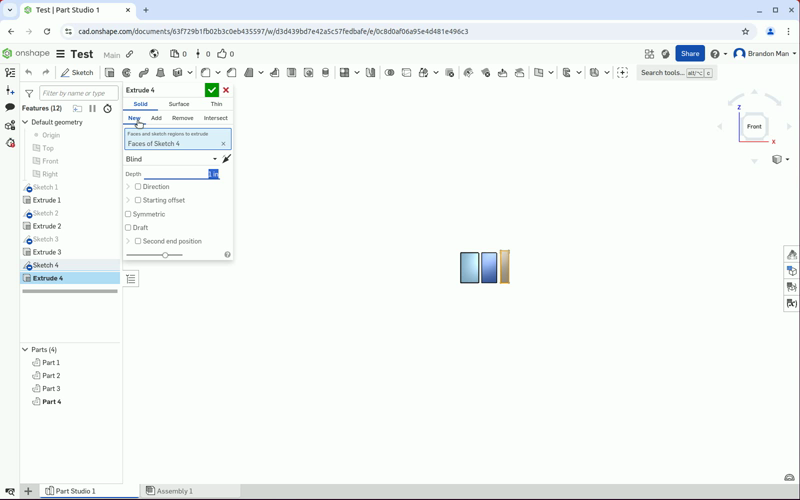
text(-0.241)
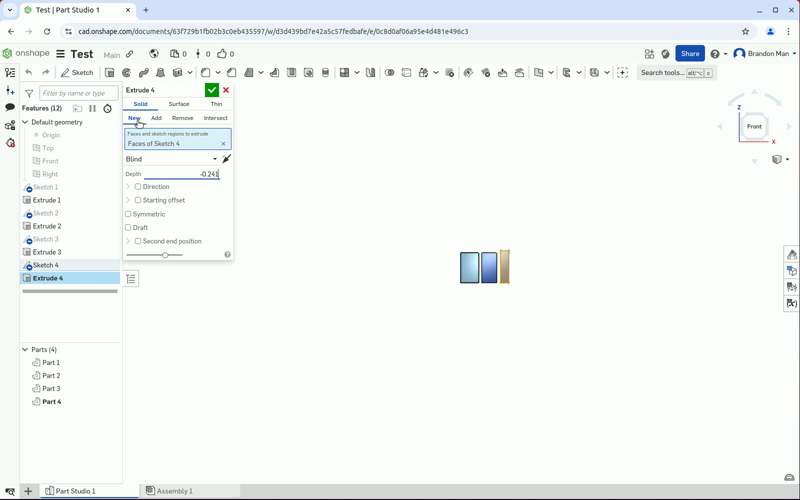
key(enter)
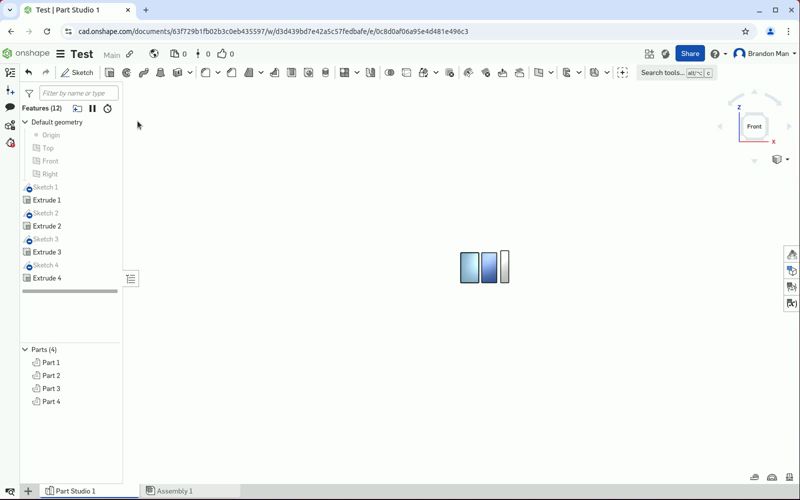
key(shift+h)
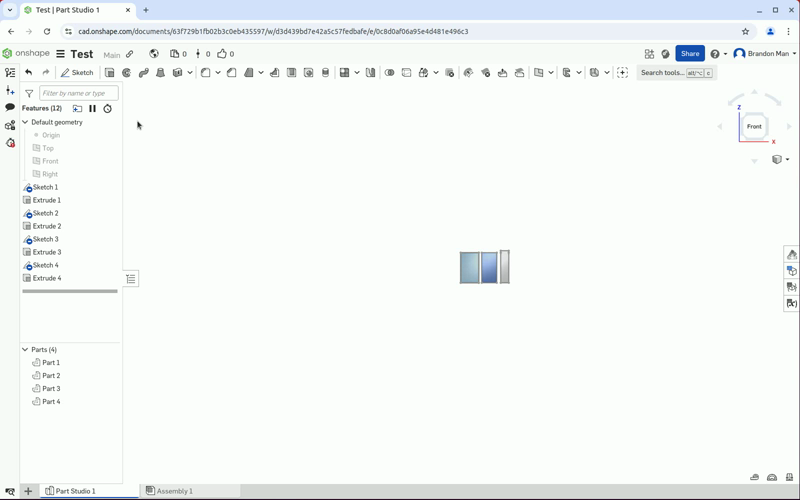
key(shift+h)
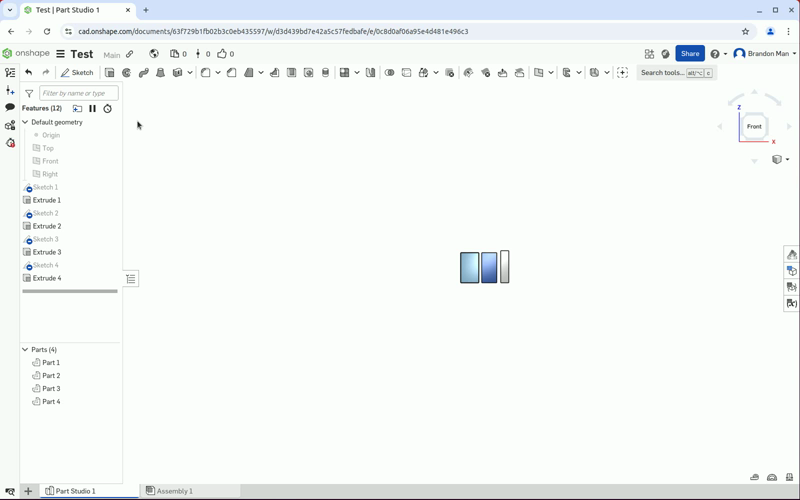
mouse_move(73, 189)
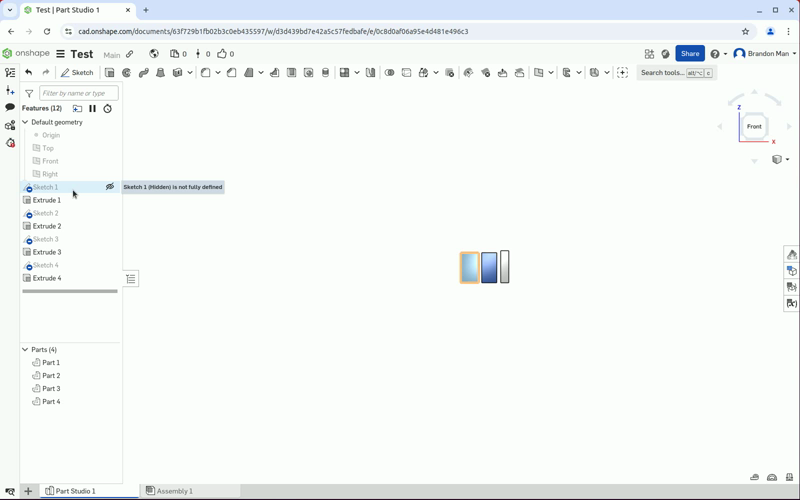
click(73, 189)
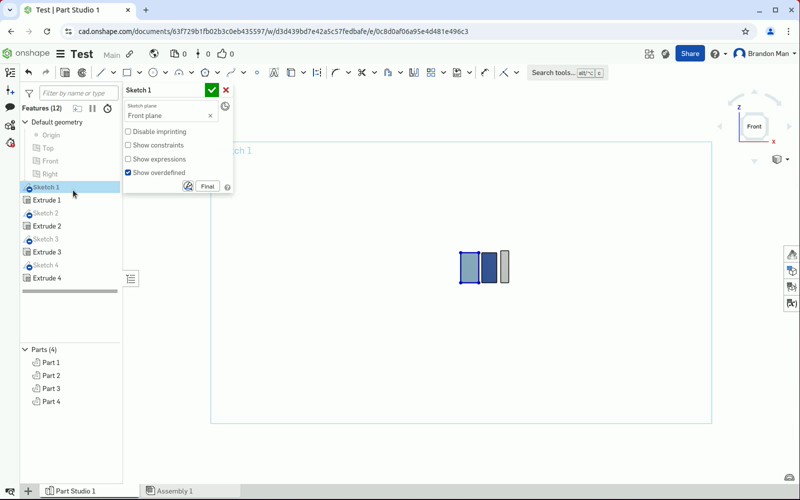
mouse_move(229, 92)
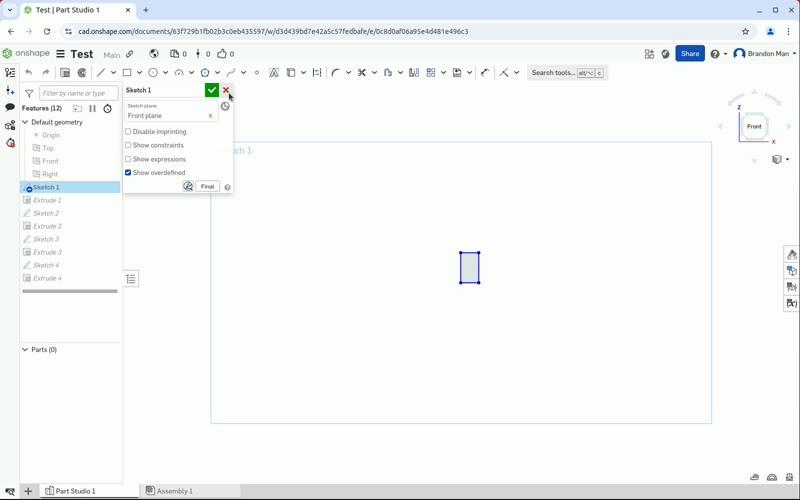
click(229, 92)
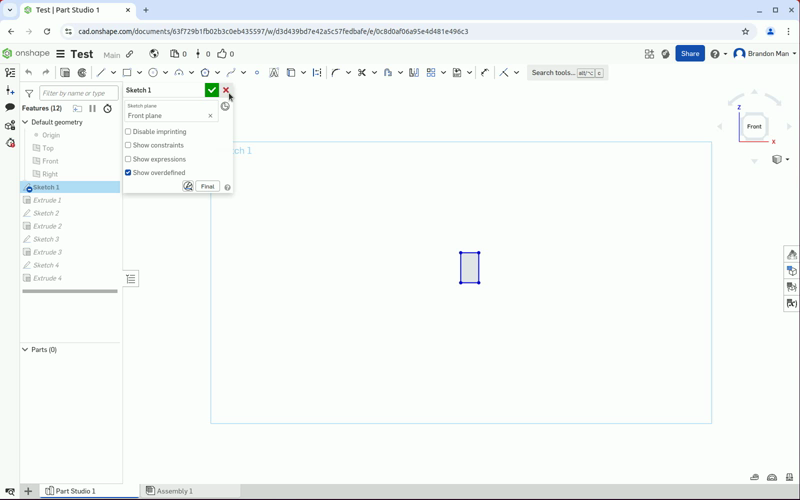
key(shift+s)
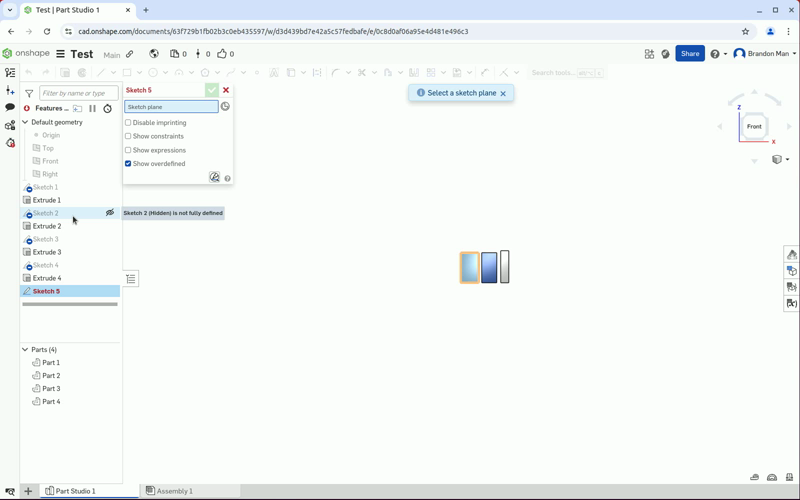
scroll(3)
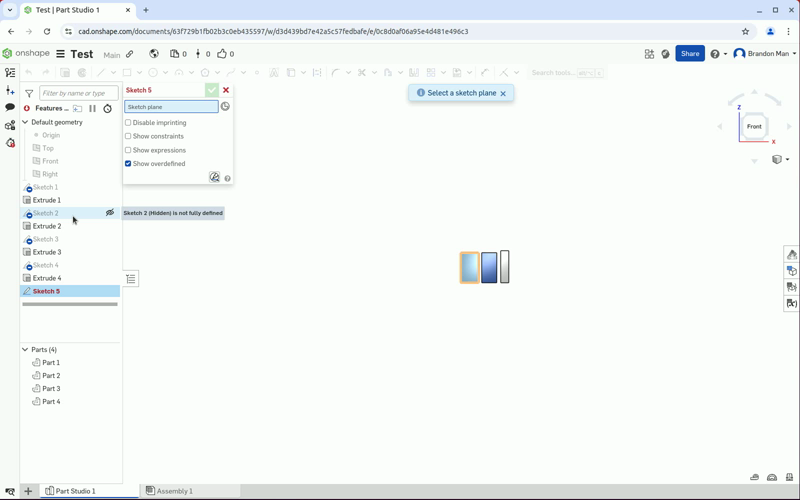
mouse_move(73, 163)
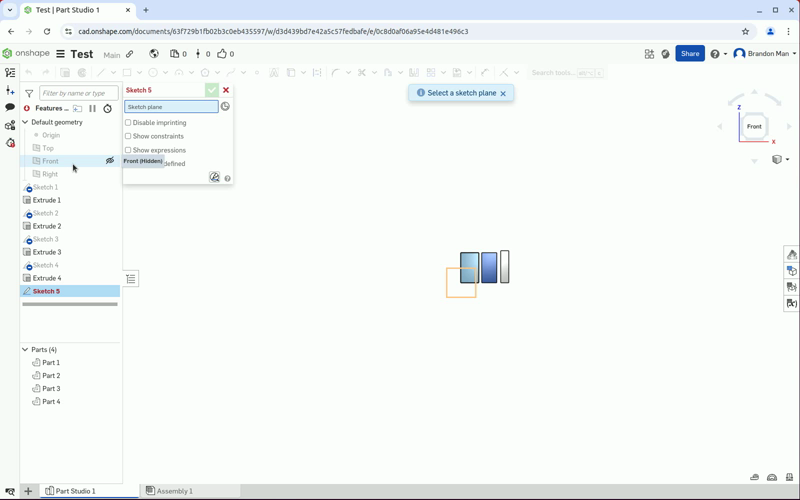
click(73, 163)
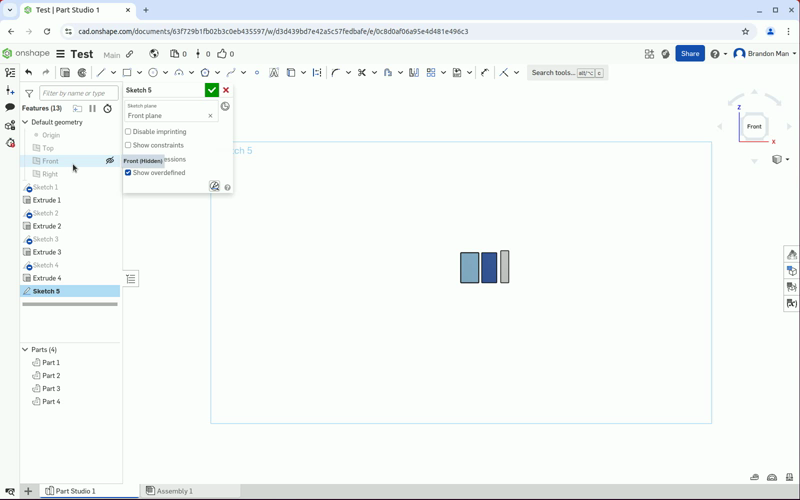
mouse_move(73, 352)
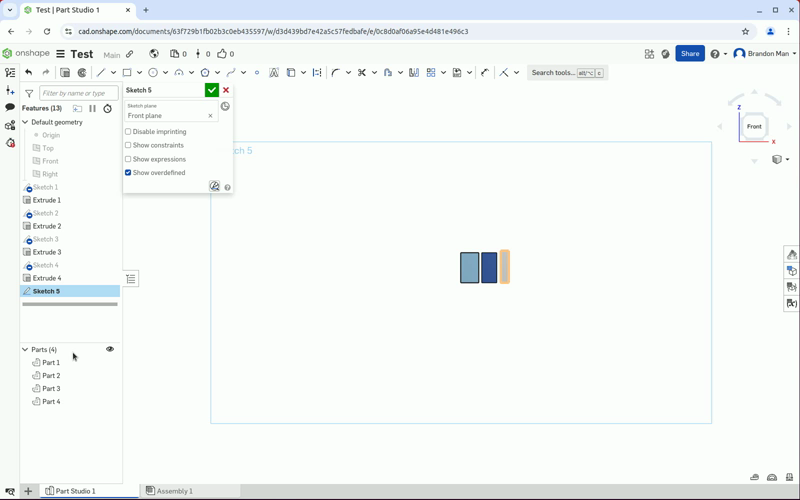
key(y)
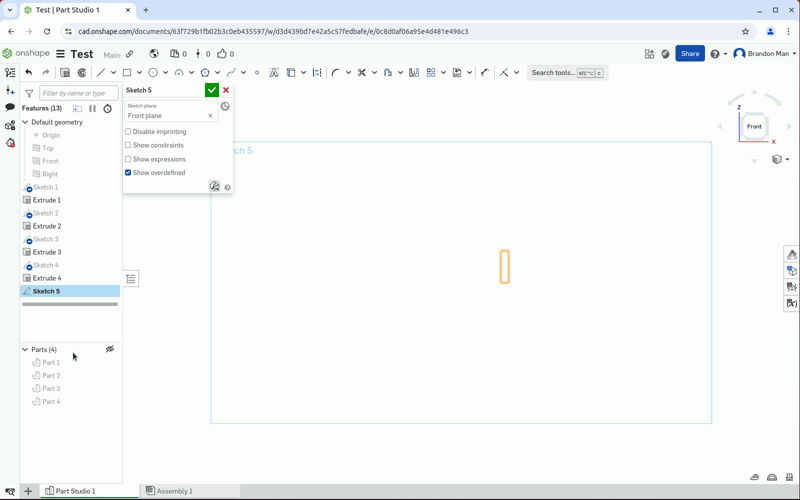
key(l)
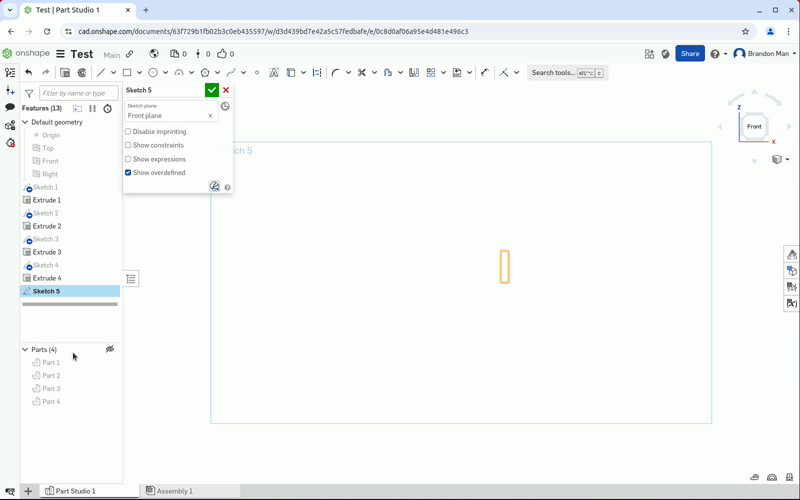
key_down(shift)
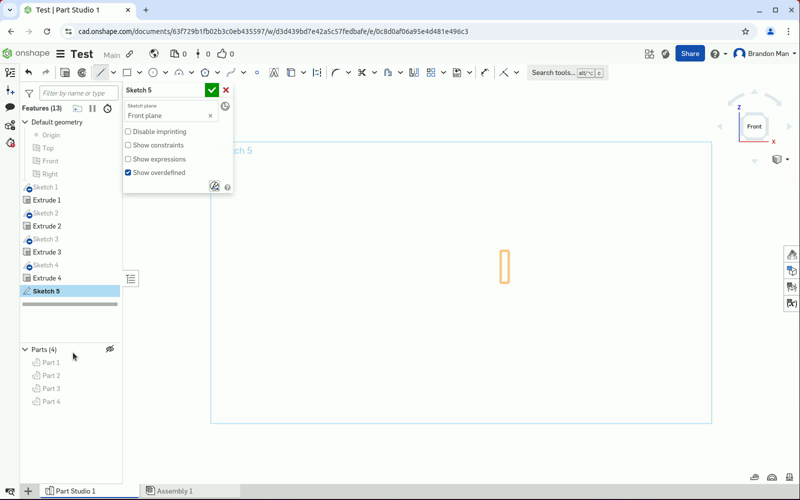
mouse_move(512, 282)
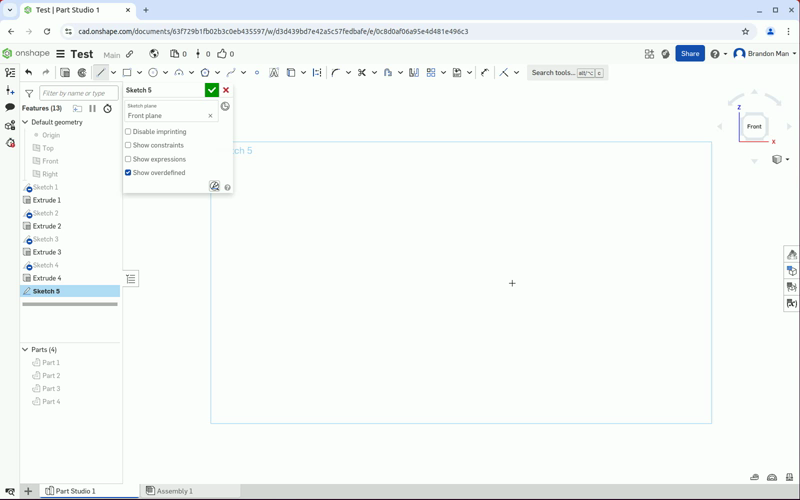
click(512, 282)
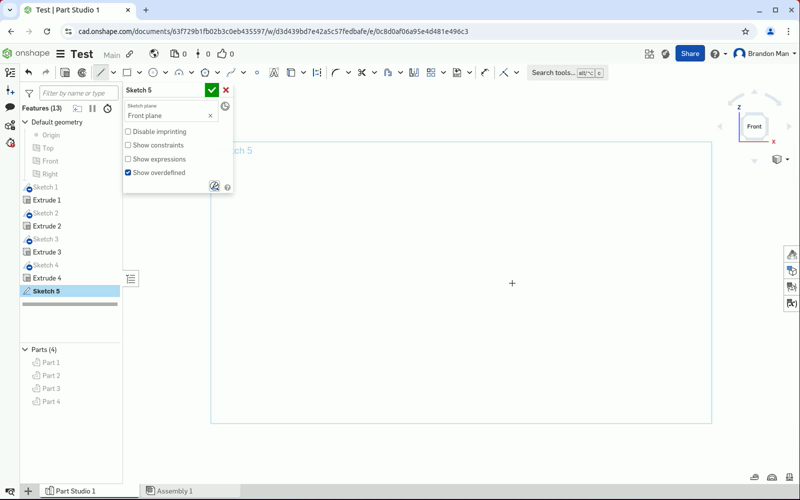
key_up(shift)
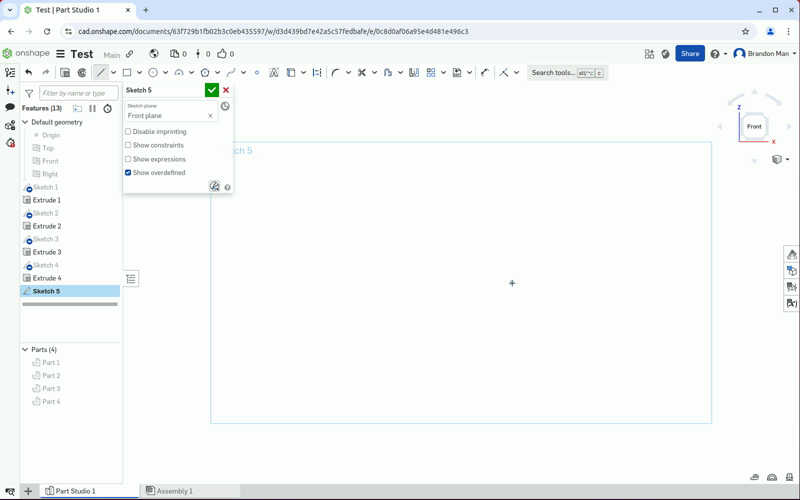
key_down(shift)
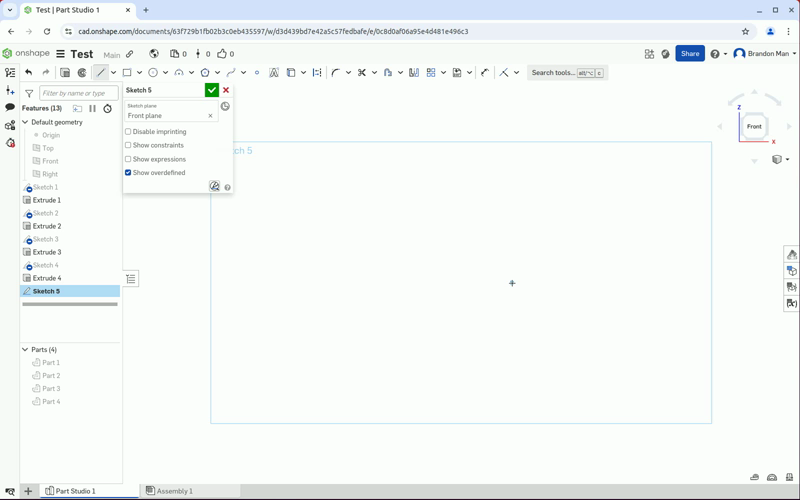
mouse_move(542, 282)
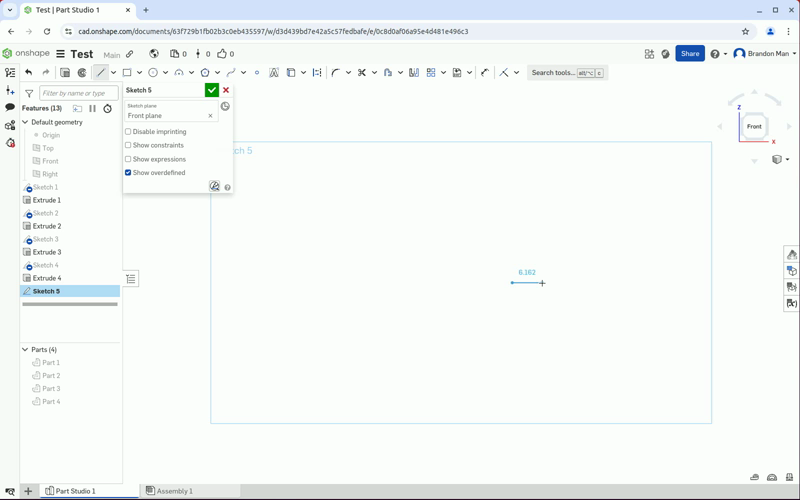
mouse_move(550, 282)
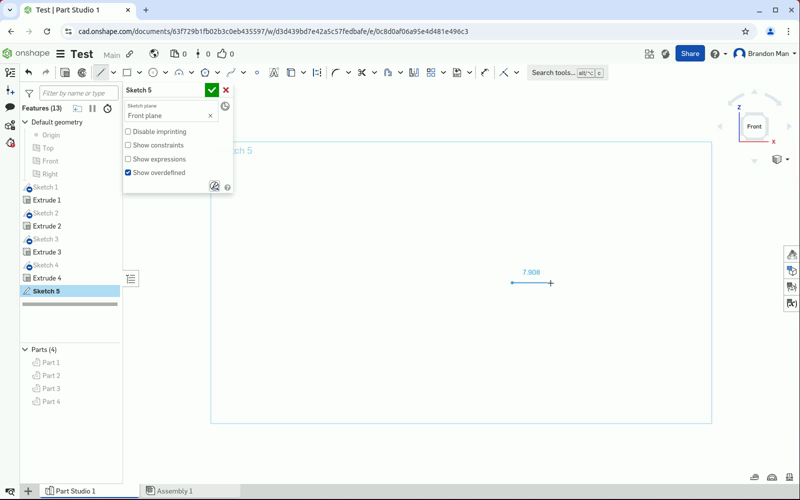
click(550, 282)
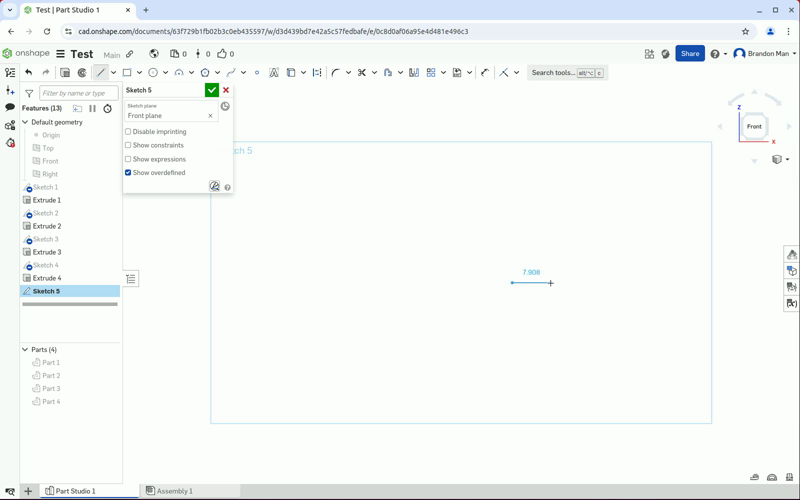
key_up(shift)
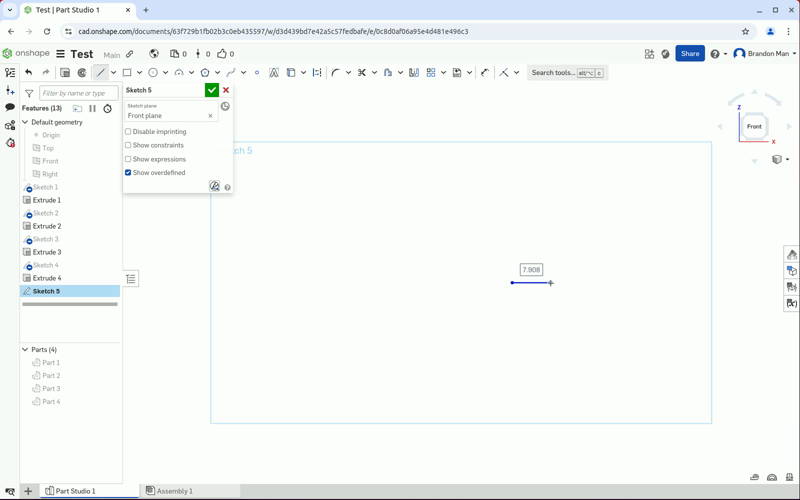
key_down(shift)
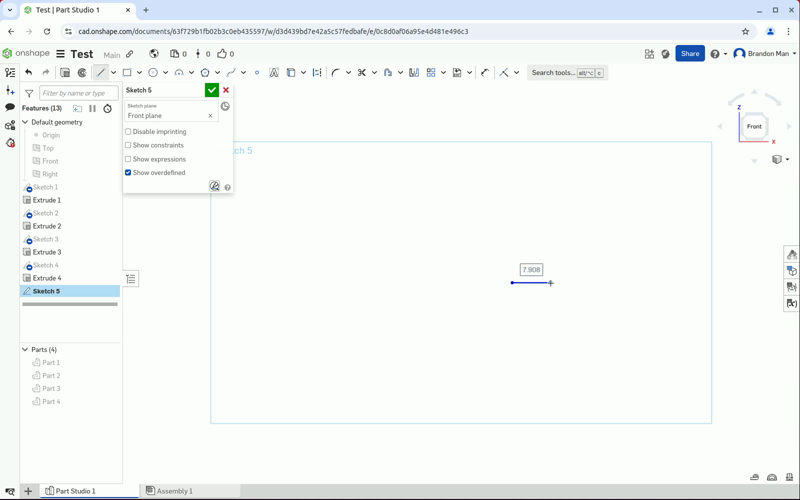
mouse_move(580, 282)
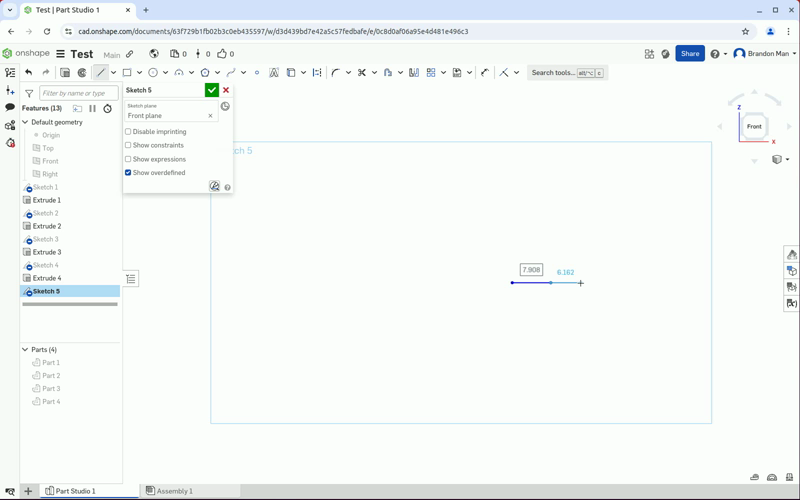
mouse_move(550, 253)
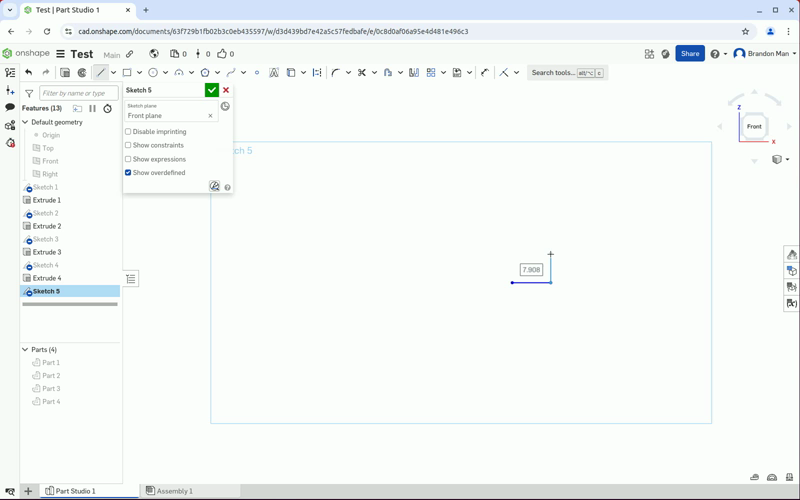
click(550, 253)
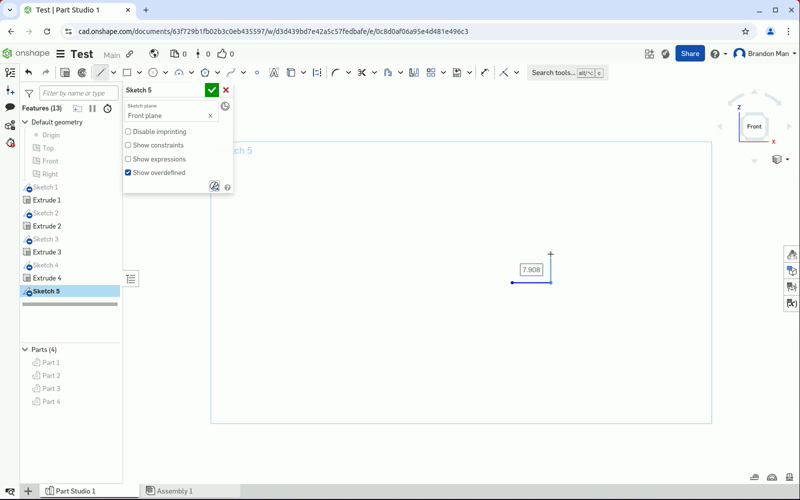
key_up(shift)
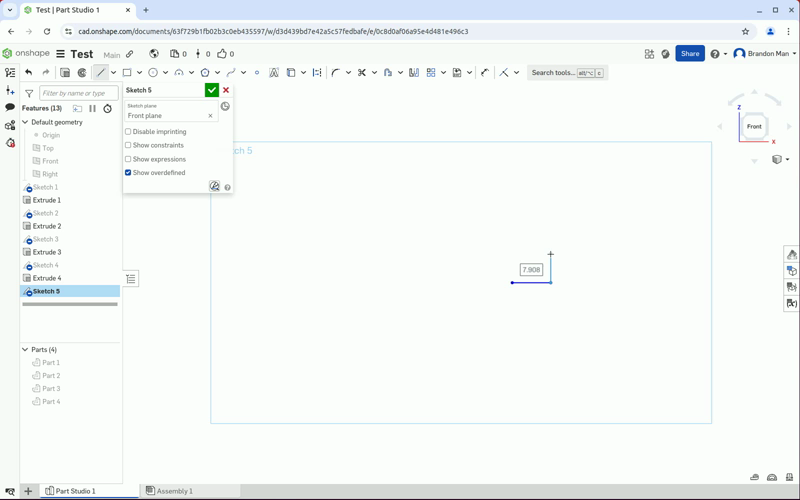
key_down(shift)
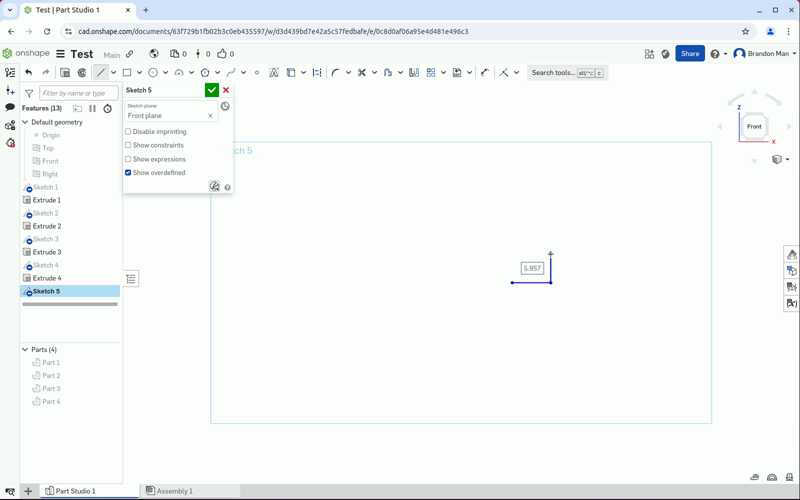
mouse_move(580, 253)
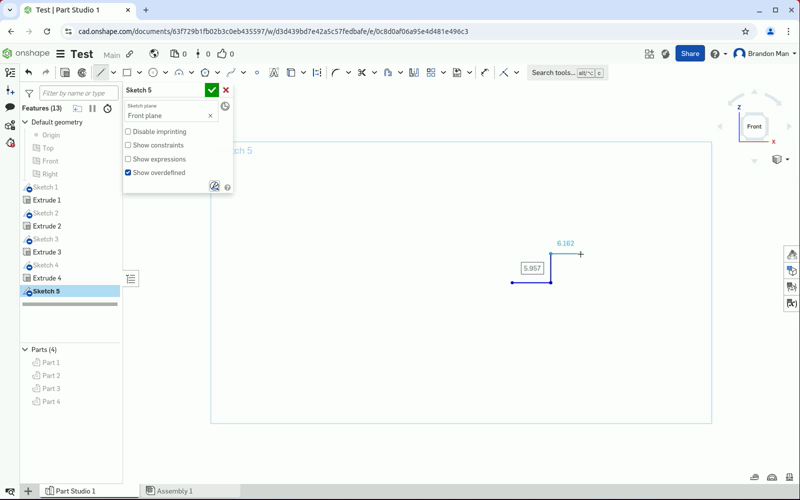
mouse_move(550, 251)
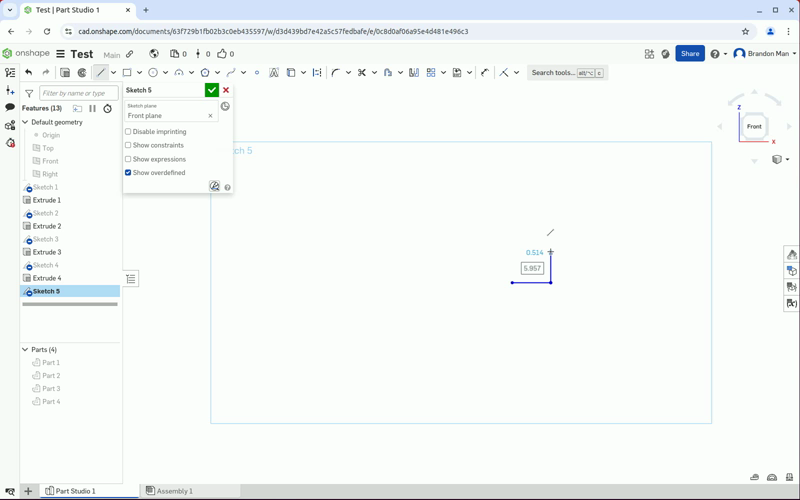
scroll(6)
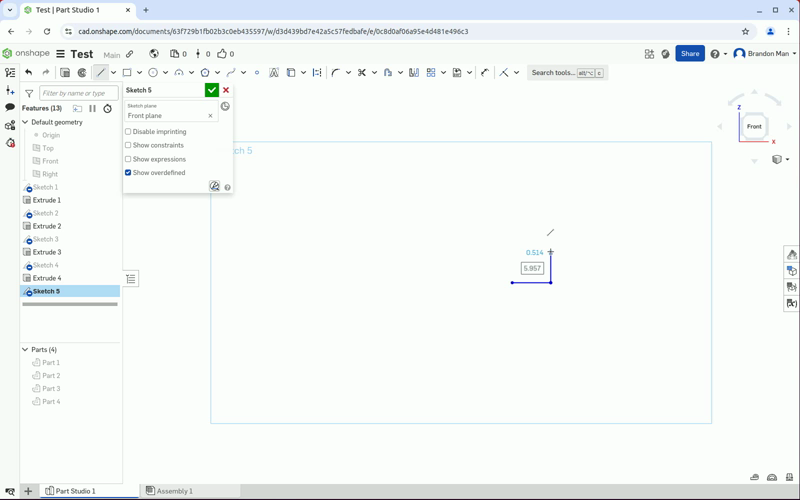
scroll(6)
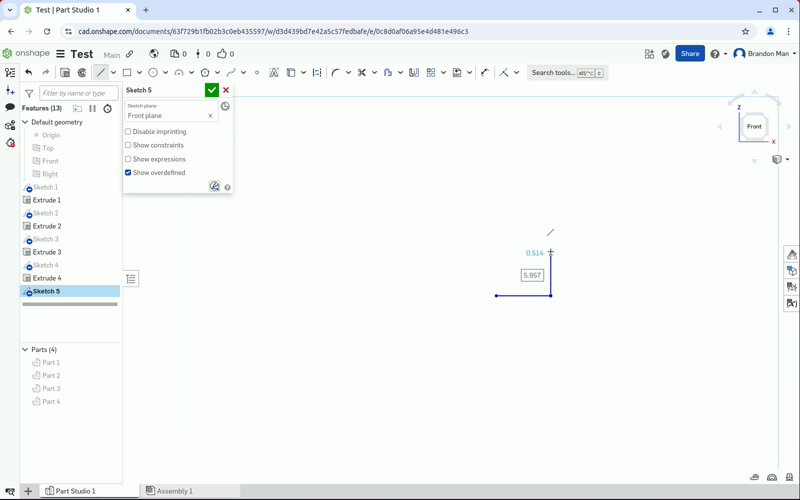
scroll(6)
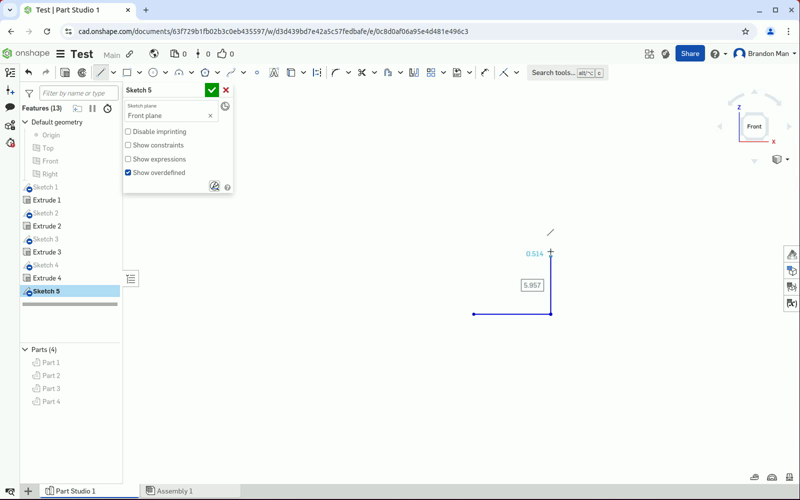
scroll(6)
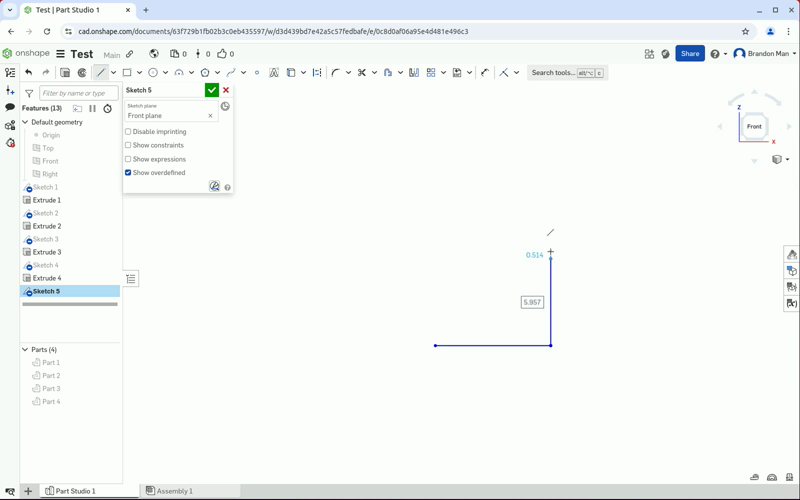
scroll(6)
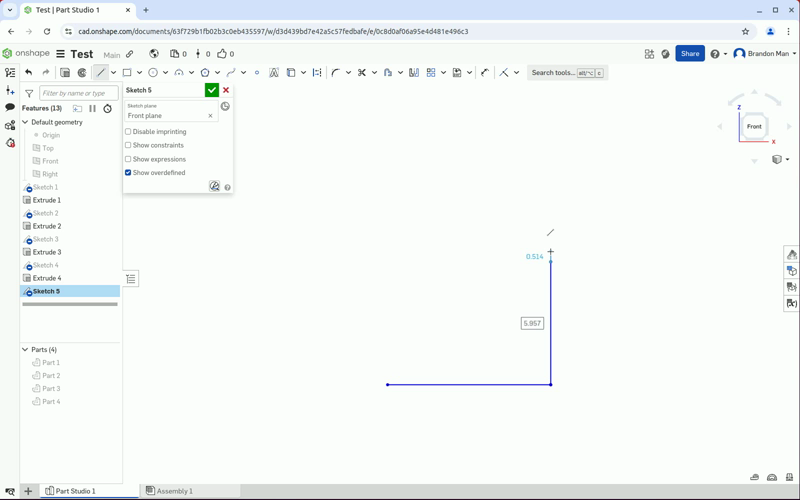
scroll(6)
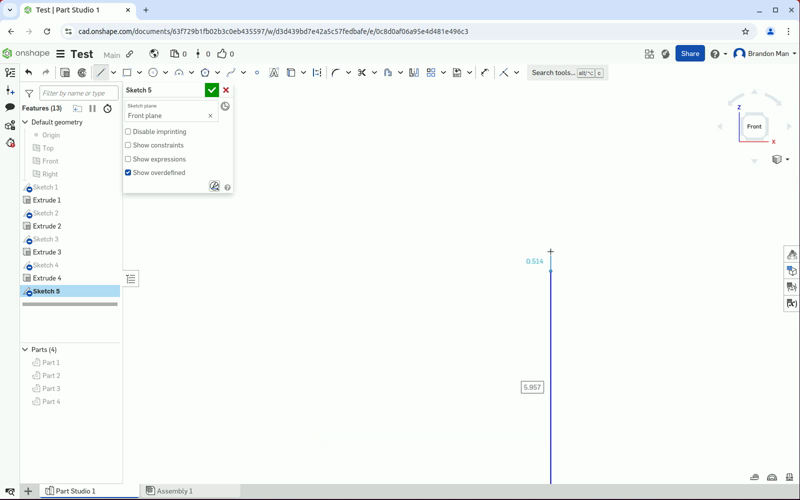
scroll(6)
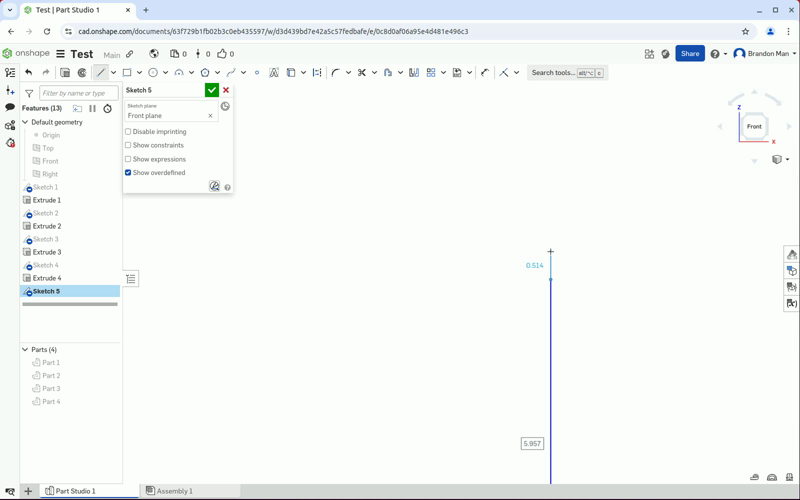
click(550, 251)
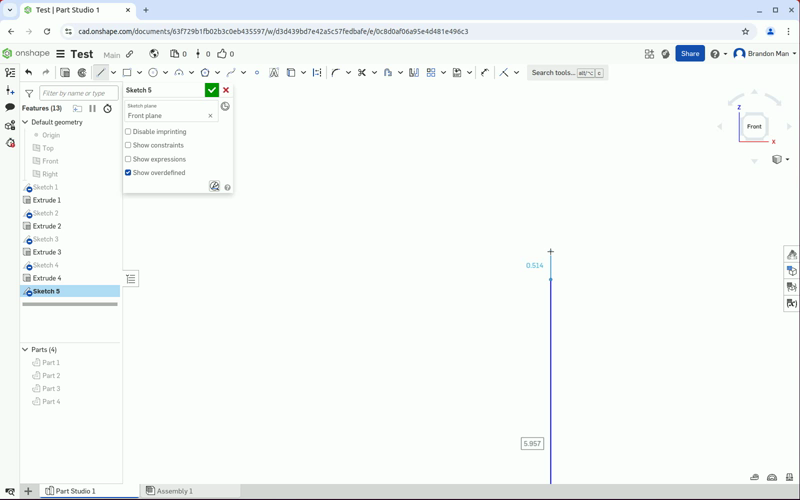
scroll(-6)
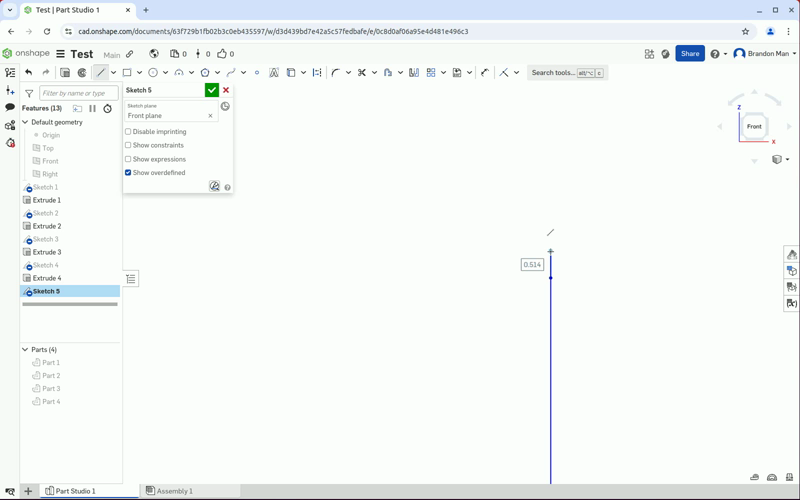
scroll(-6)
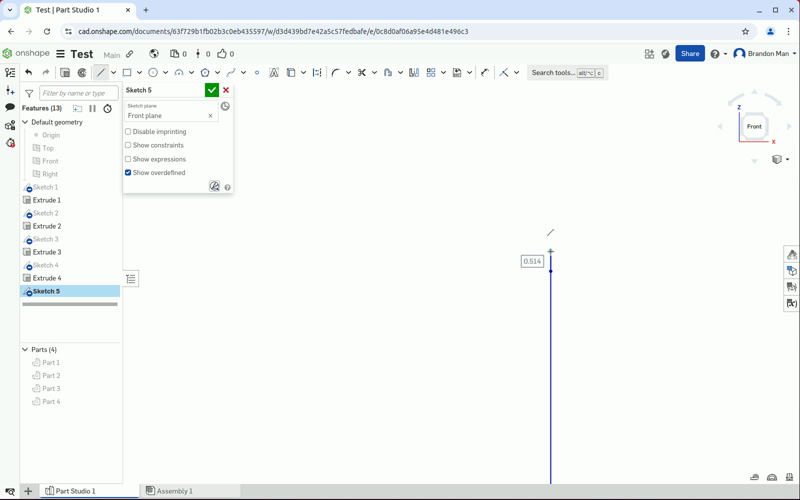
scroll(-6)
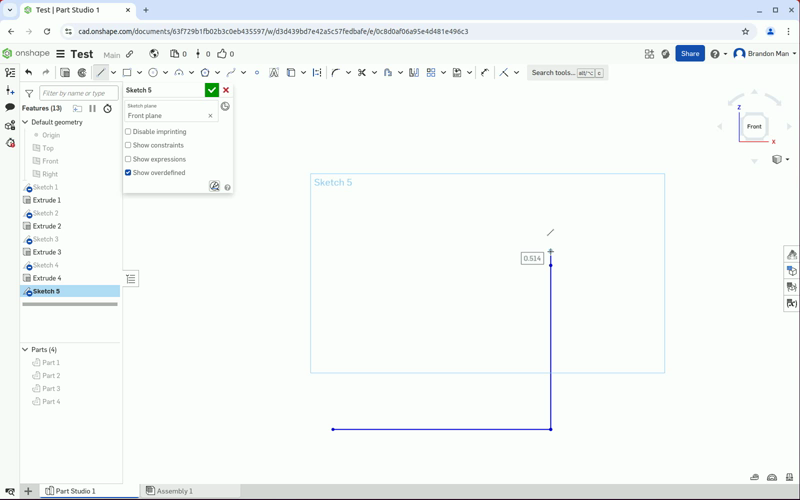
scroll(-6)
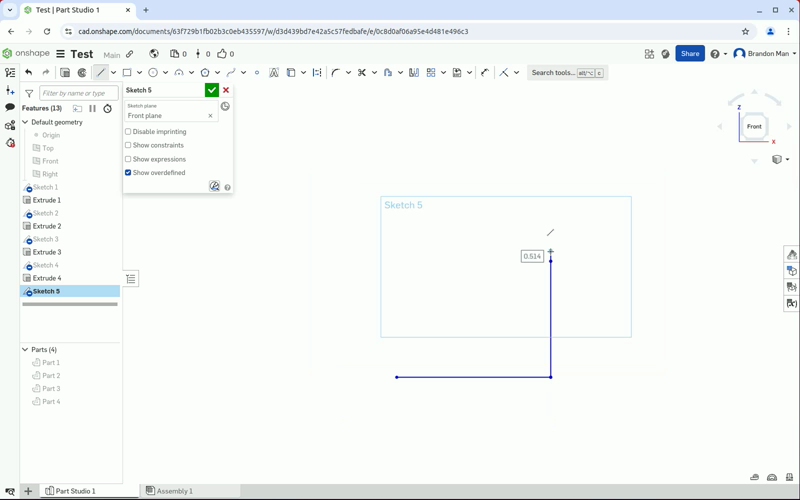
scroll(-6)
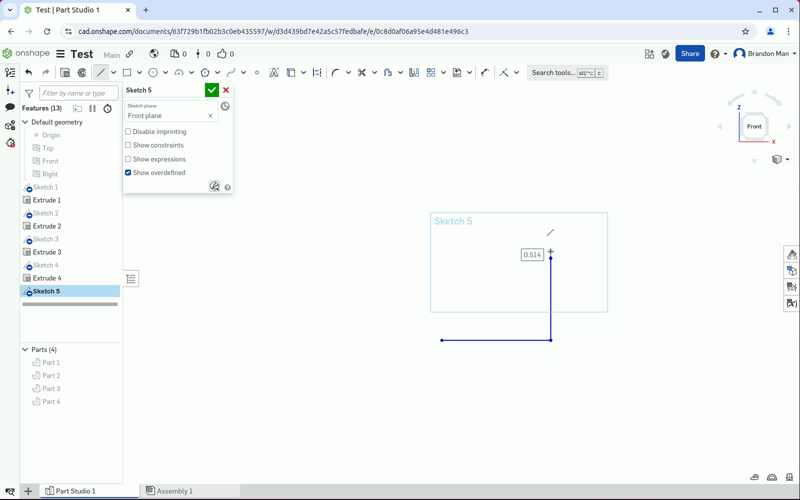
scroll(-6)
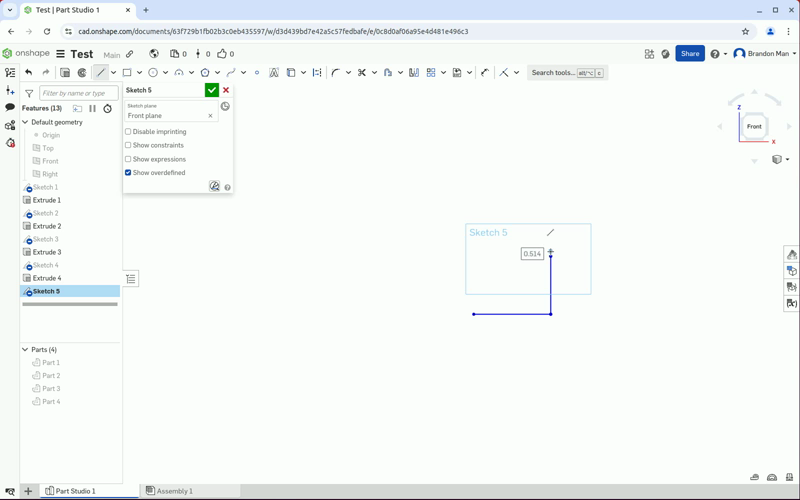
scroll(-6)
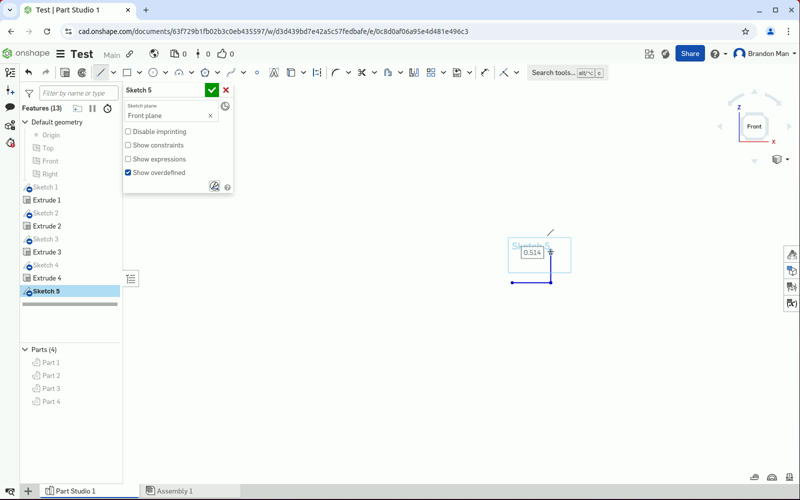
key_up(shift)
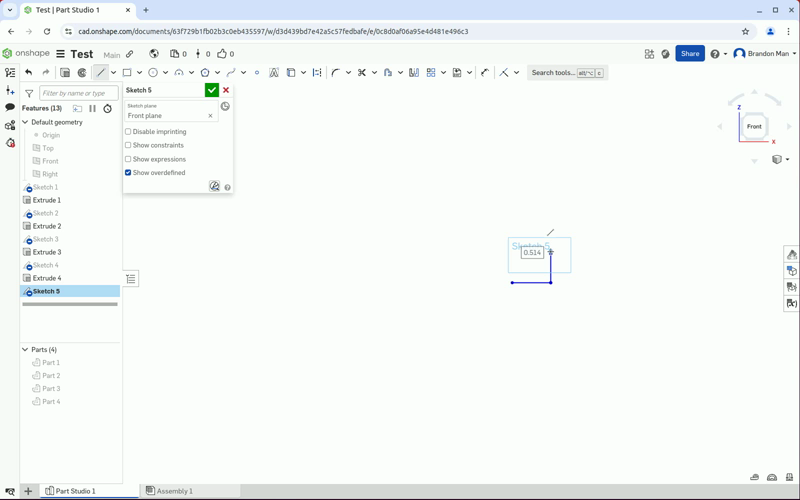
key_down(shift)
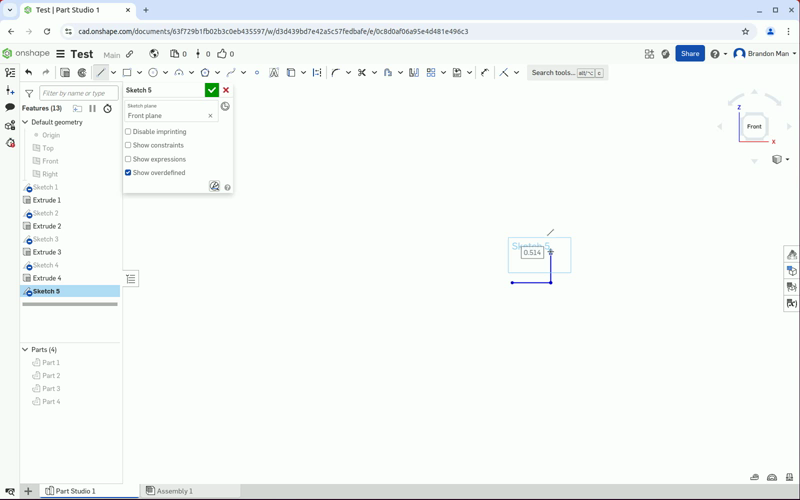
mouse_move(580, 251)
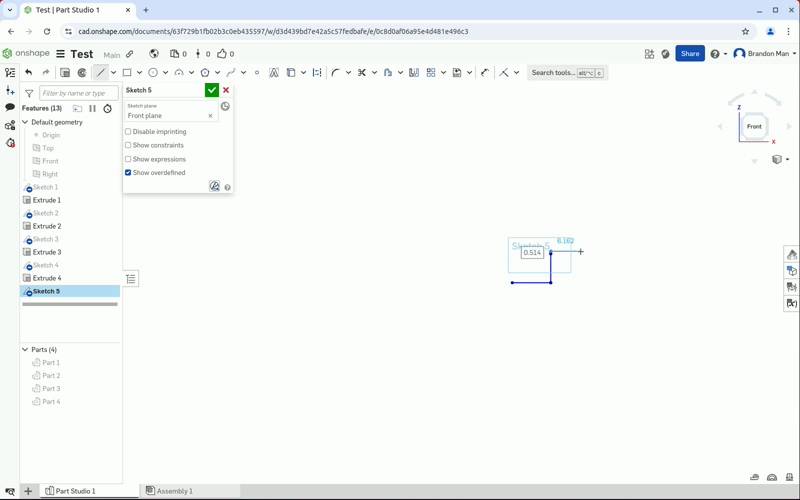
mouse_move(512, 251)
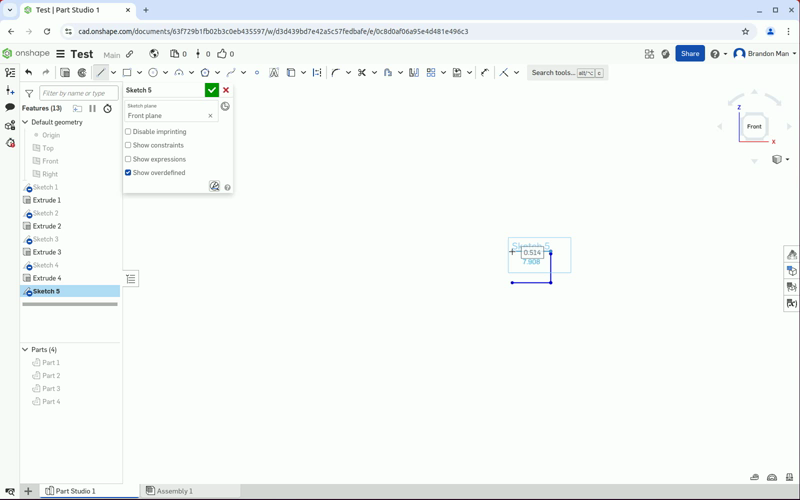
click(512, 251)
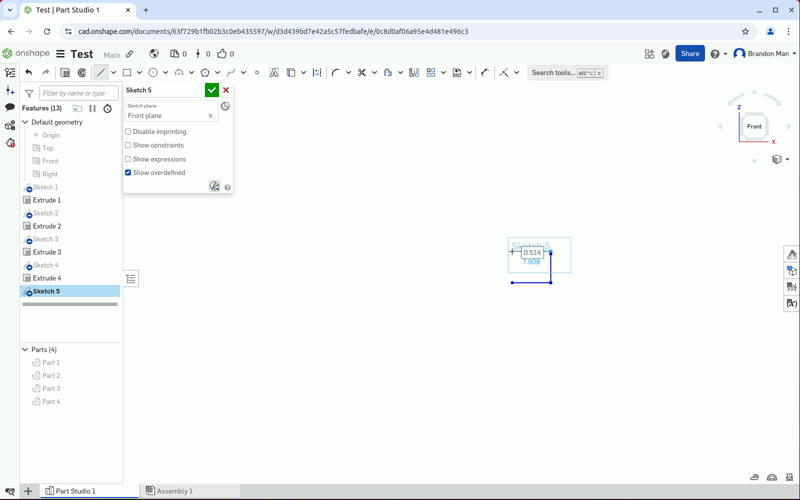
key_up(shift)
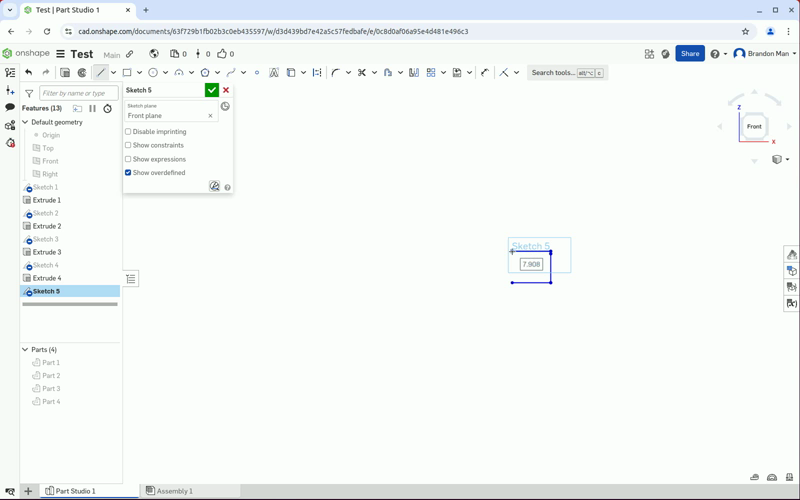
mouse_move(542, 251)
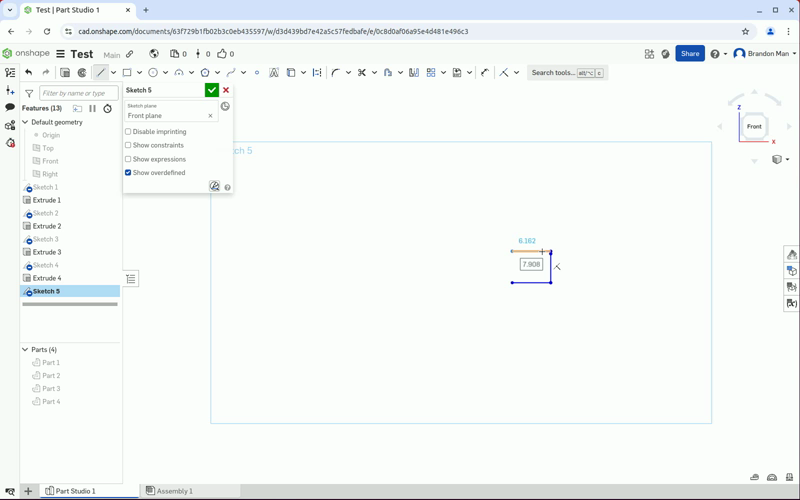
key_down(shift)
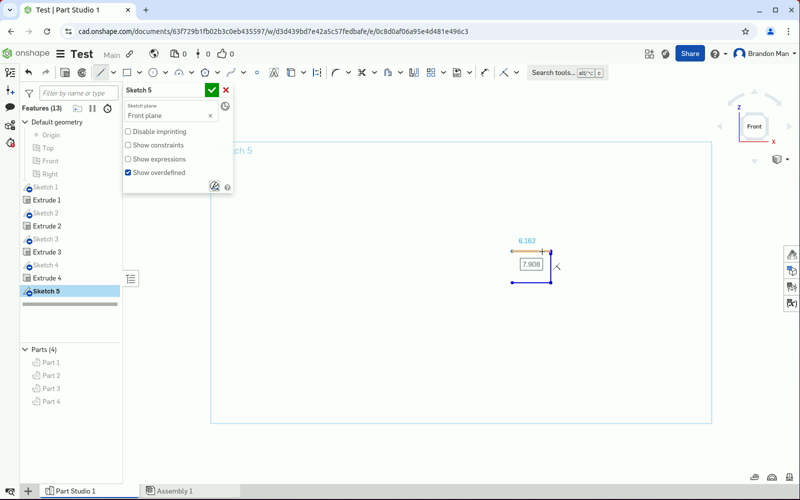
mouse_move(512, 282)
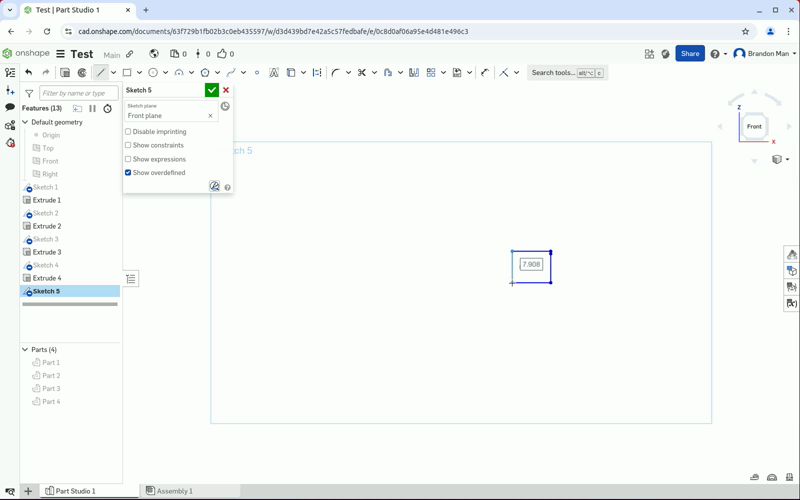
key_up(shift)
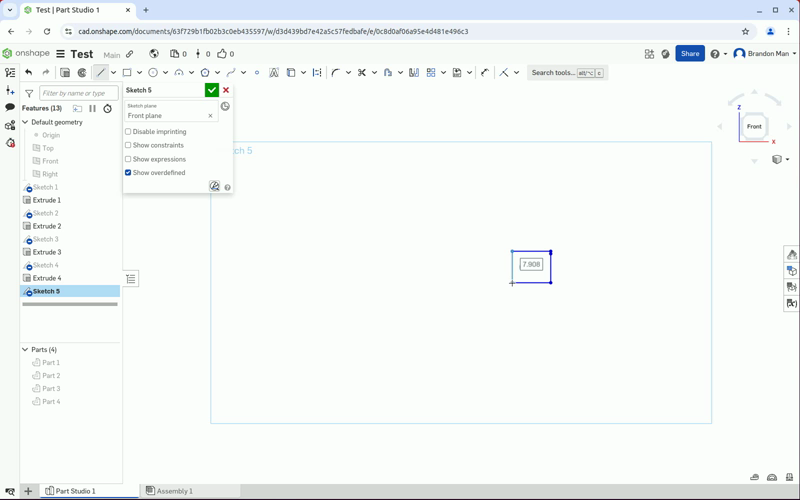
click(512, 282)
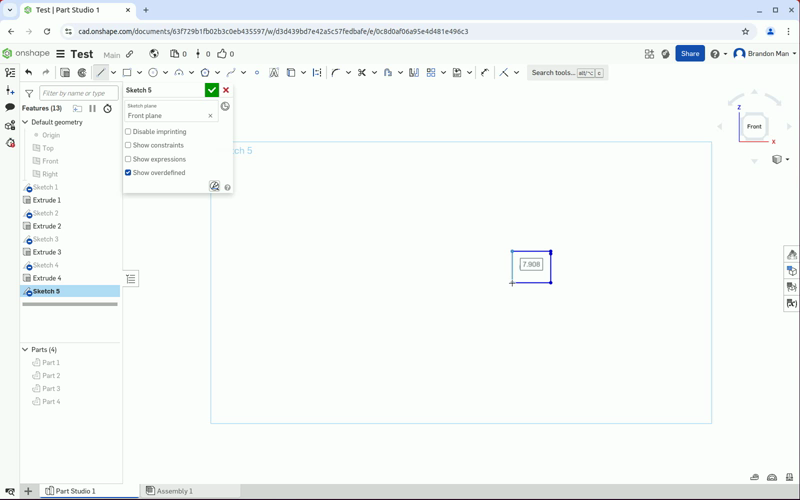
key(esc)
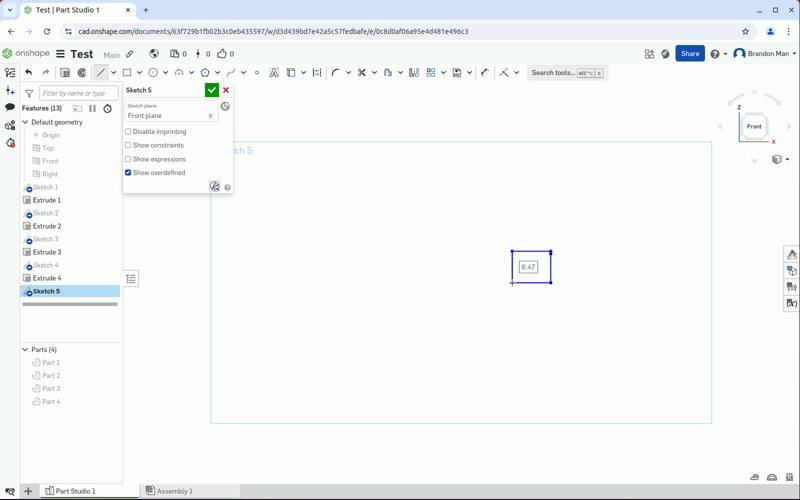
mouse_move(545, 276)
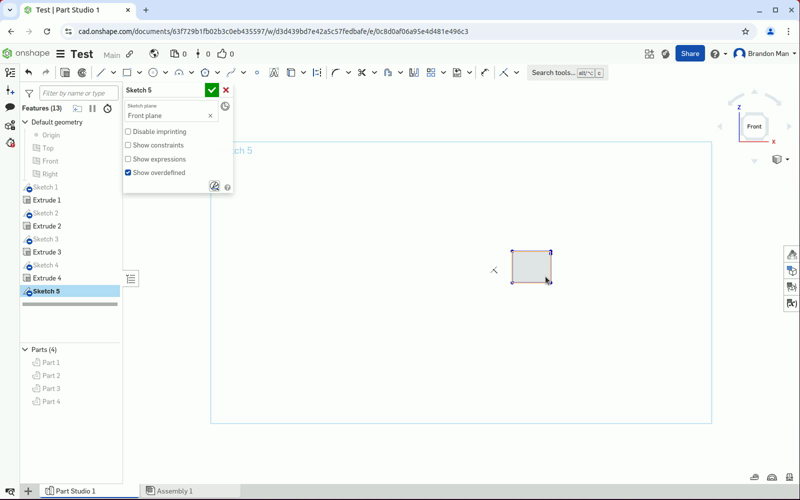
scroll(6)
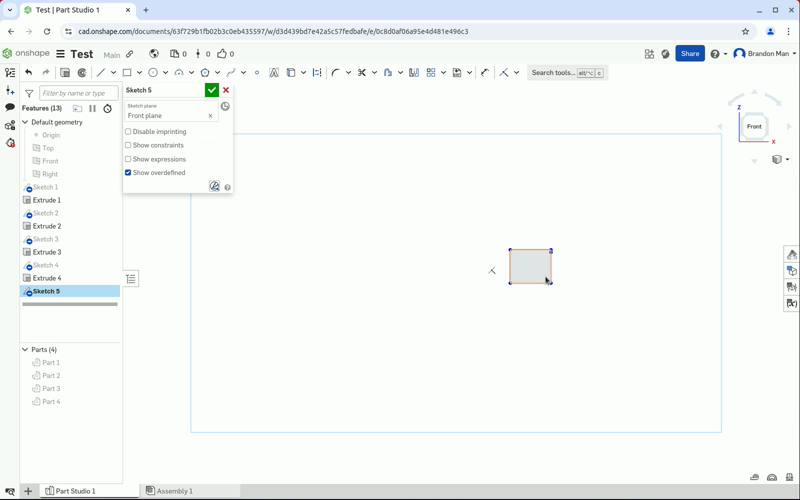
scroll(6)
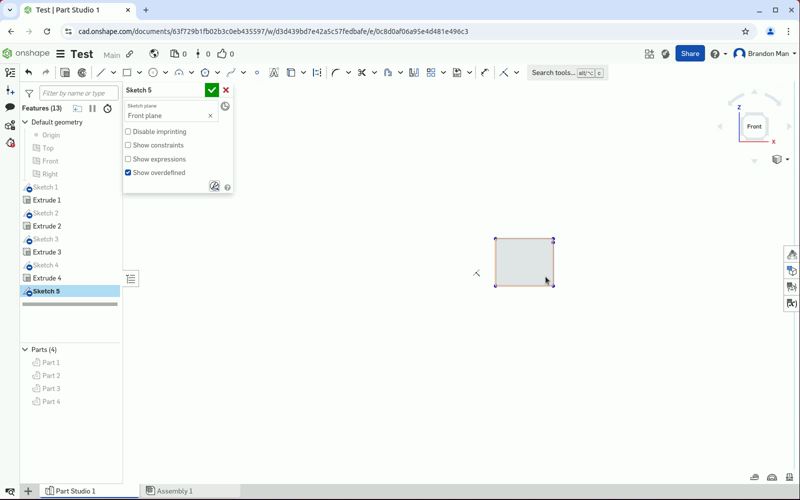
scroll(6)
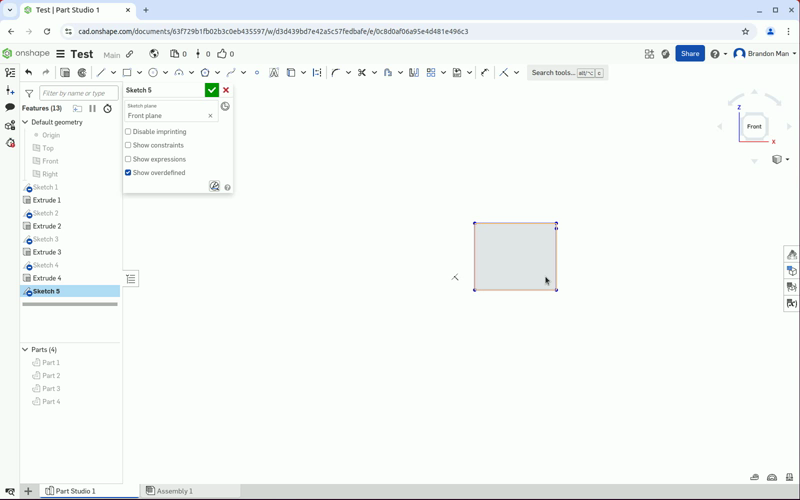
scroll(6)
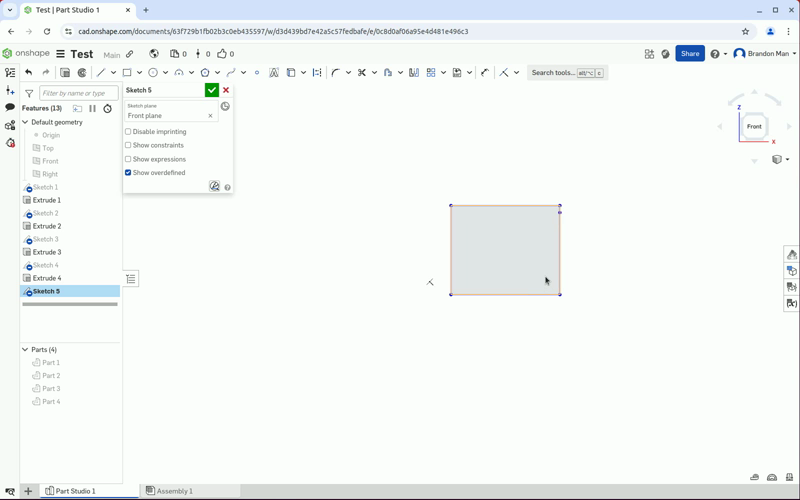
scroll(6)
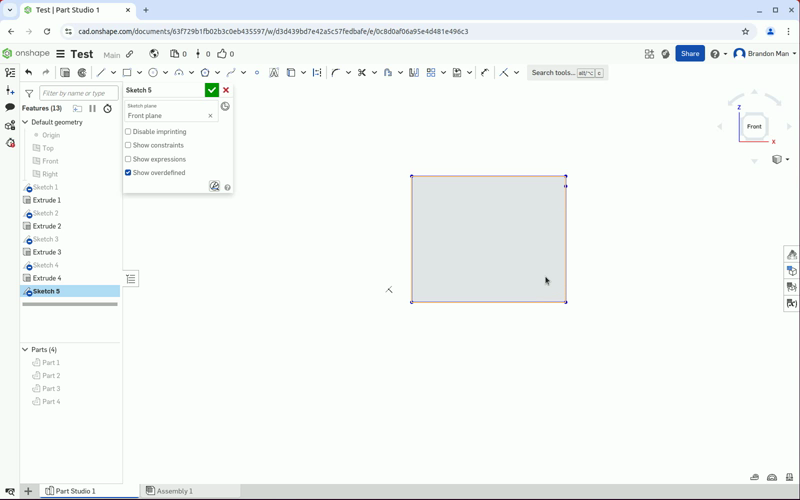
scroll(6)
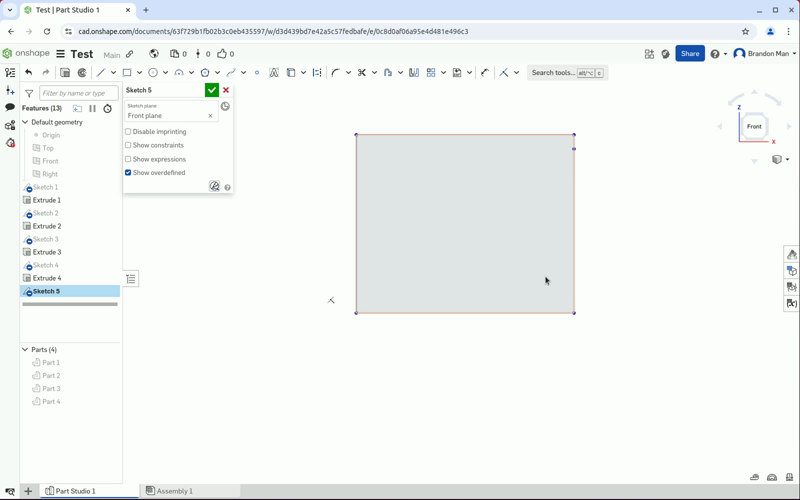
scroll(6)
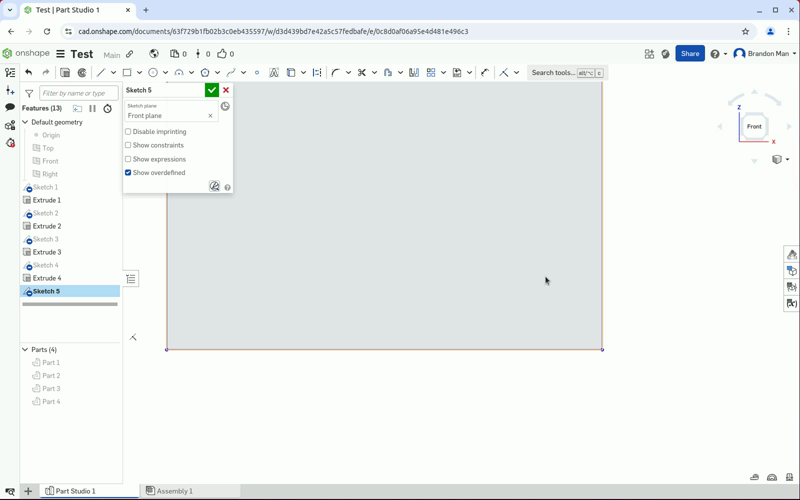
click(545, 276)
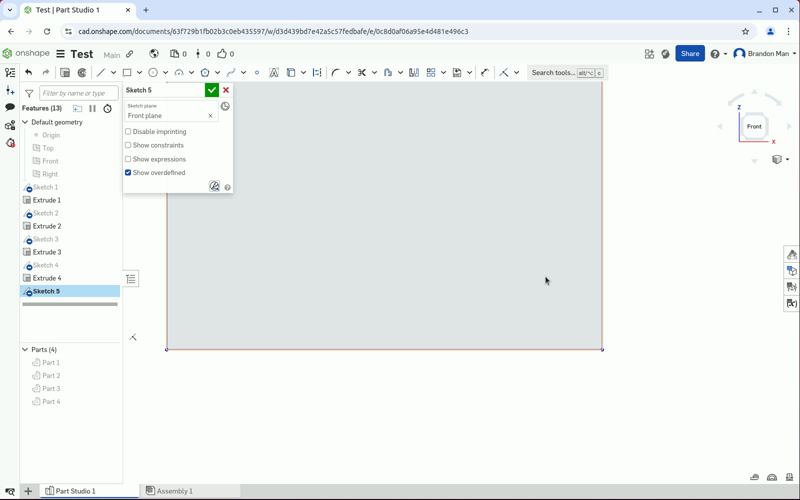
scroll(-6)
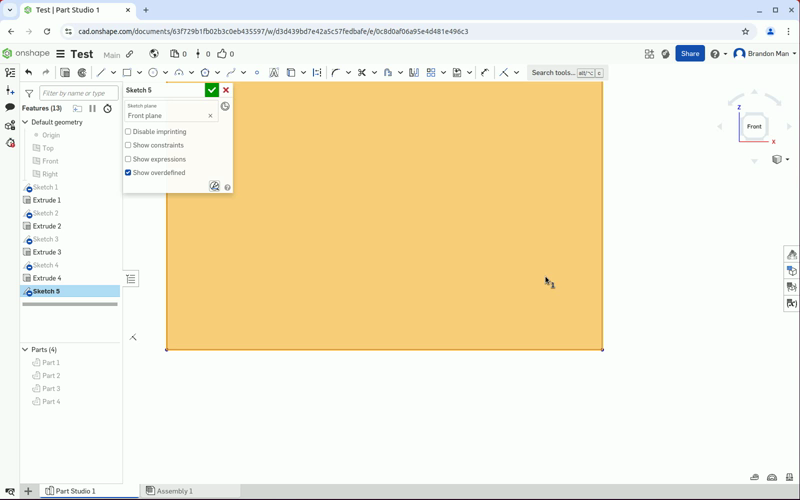
scroll(-6)
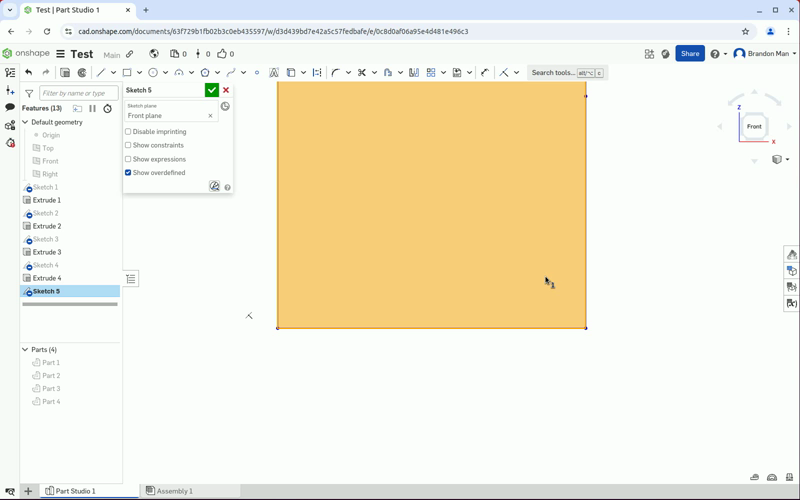
scroll(-6)
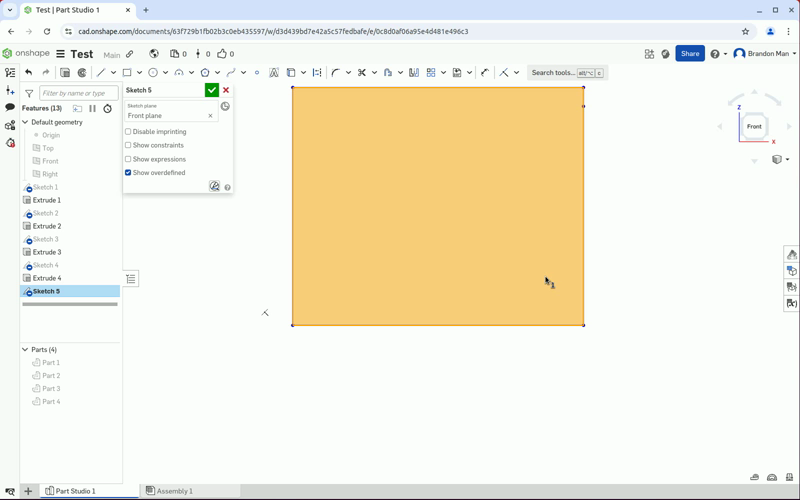
scroll(-6)
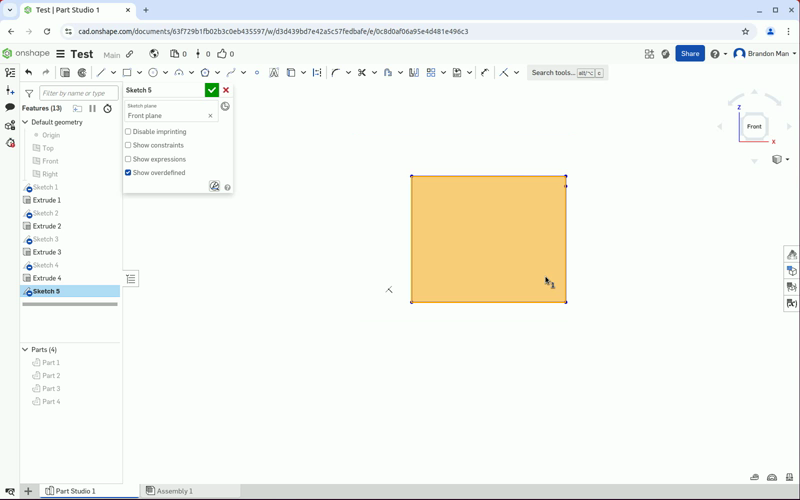
scroll(-6)
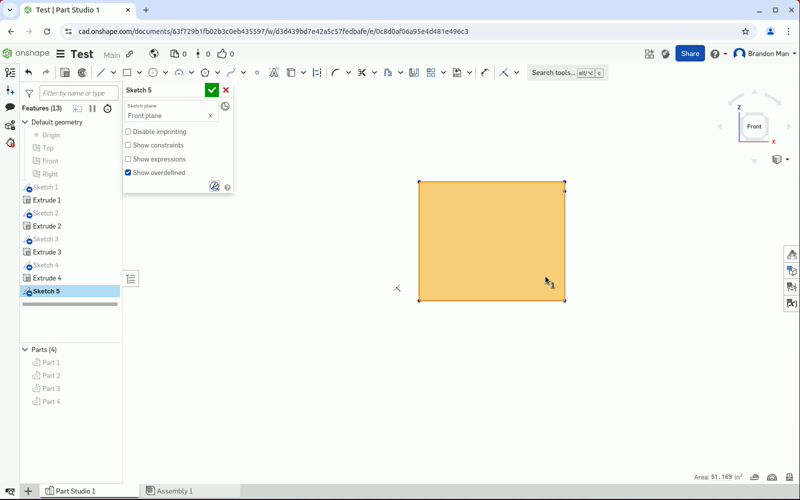
scroll(-6)
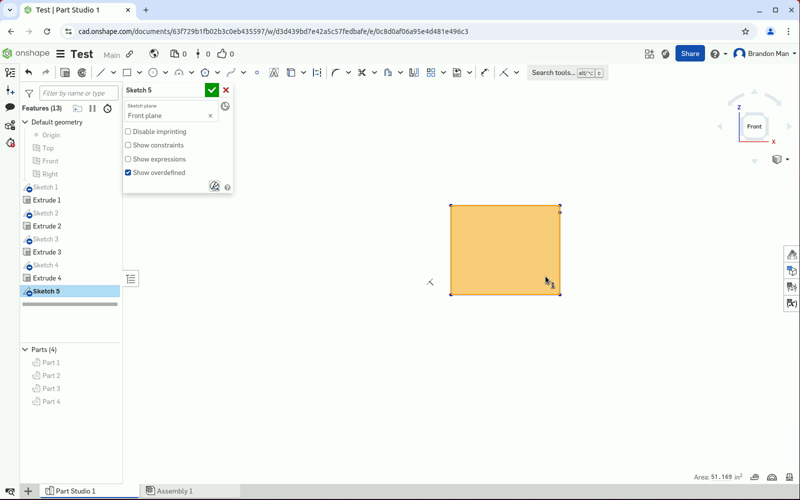
scroll(-6)
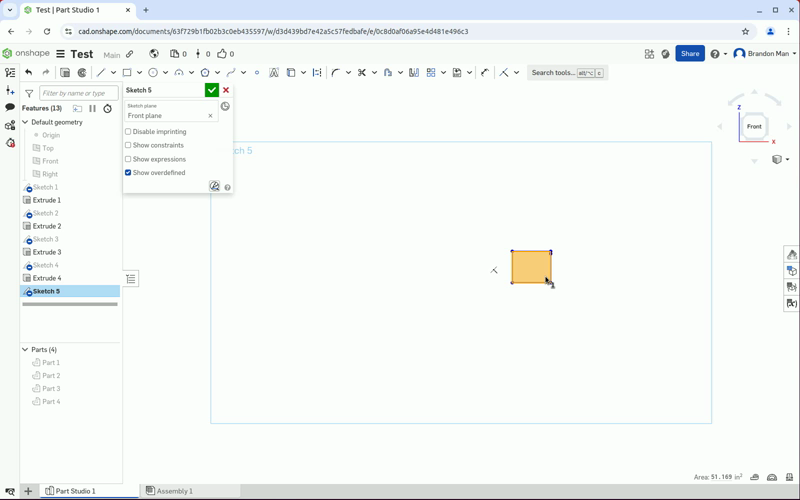
mouse_move(73, 352)
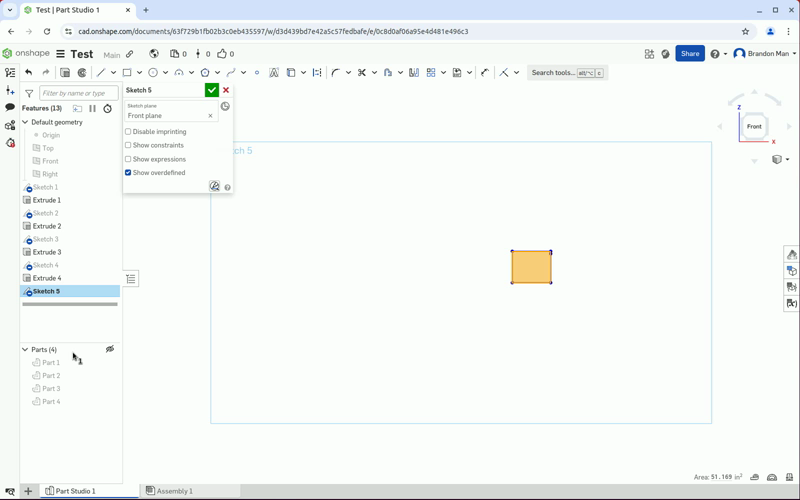
key(shift+y)
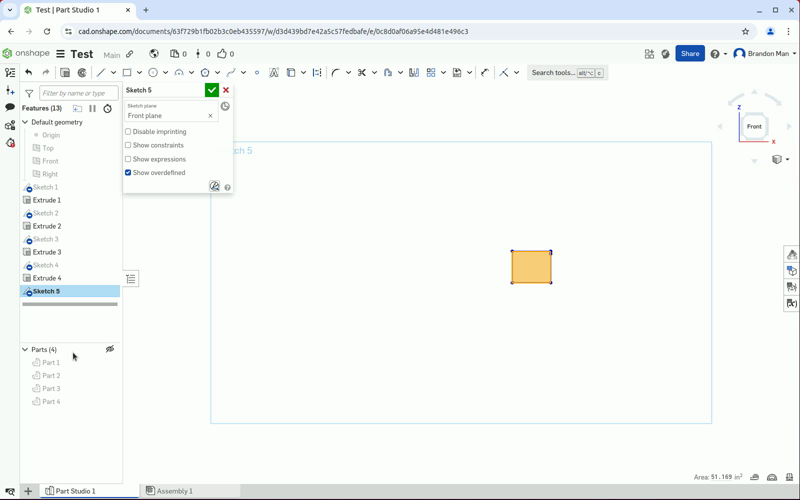
key(shift+e)
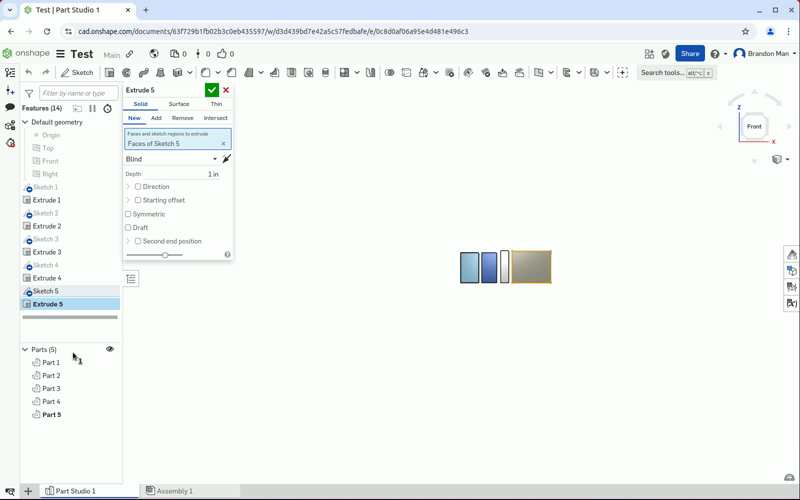
mouse_move(143, 106)
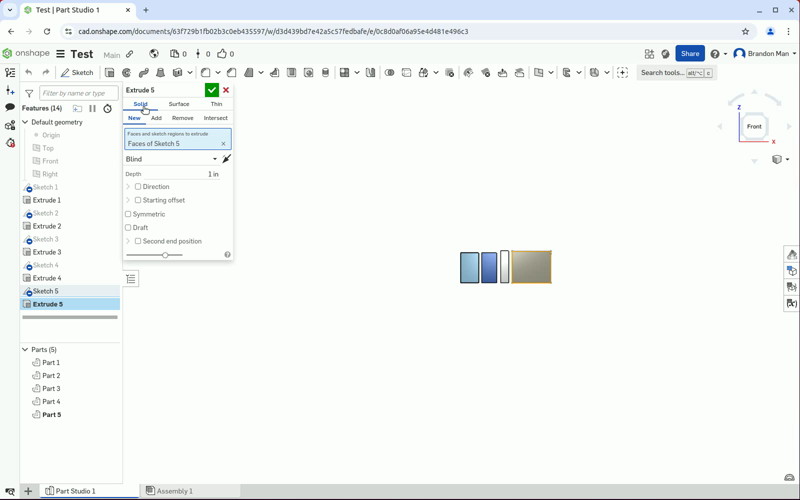
click(143, 106)
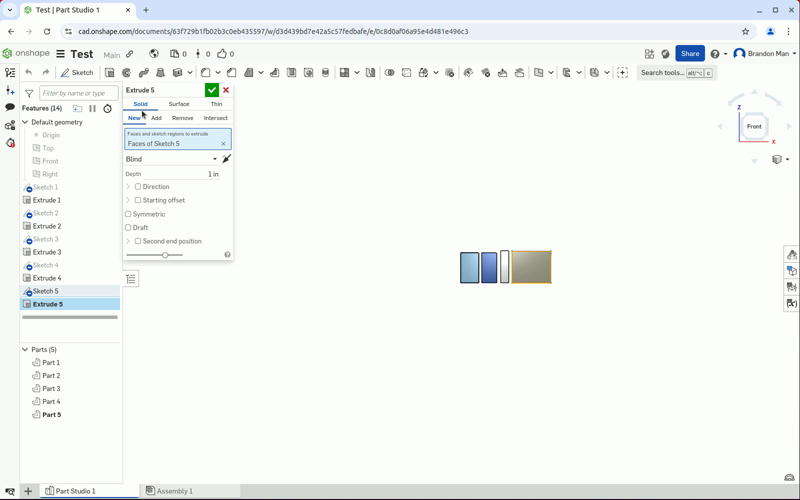
mouse_move(137, 120)
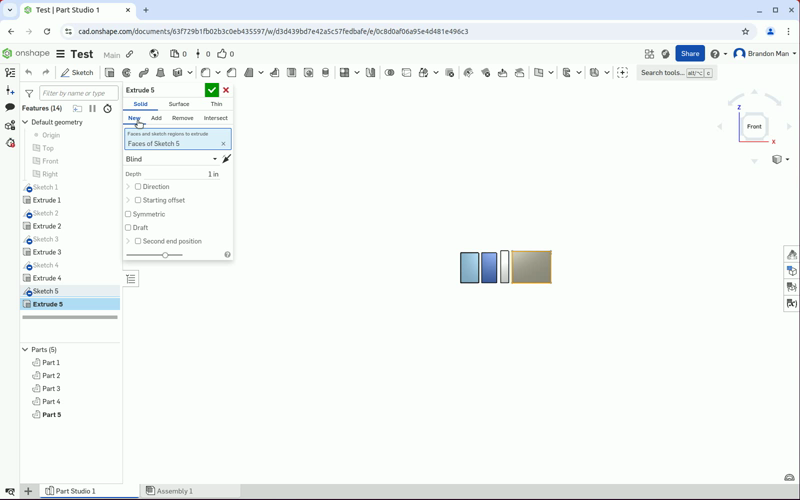
click(137, 120)
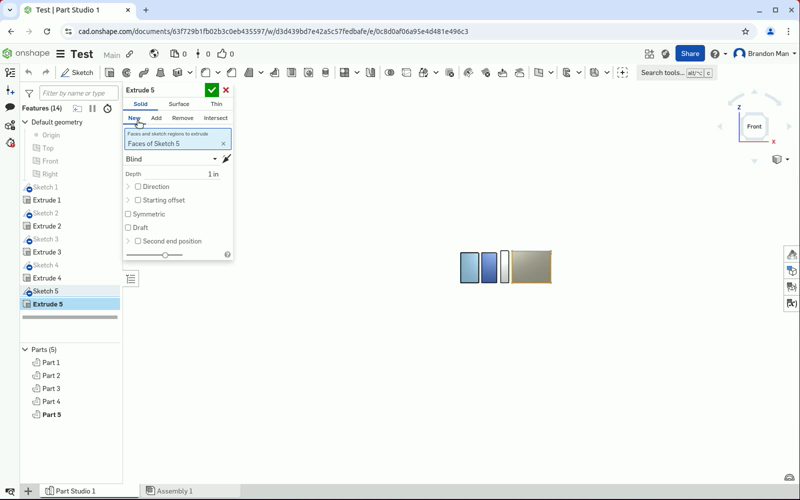
key(tab, 4)
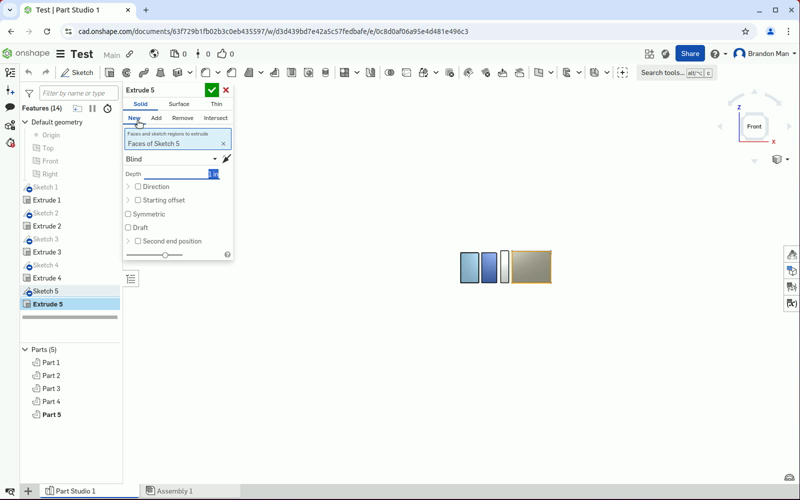
text(-0.241)
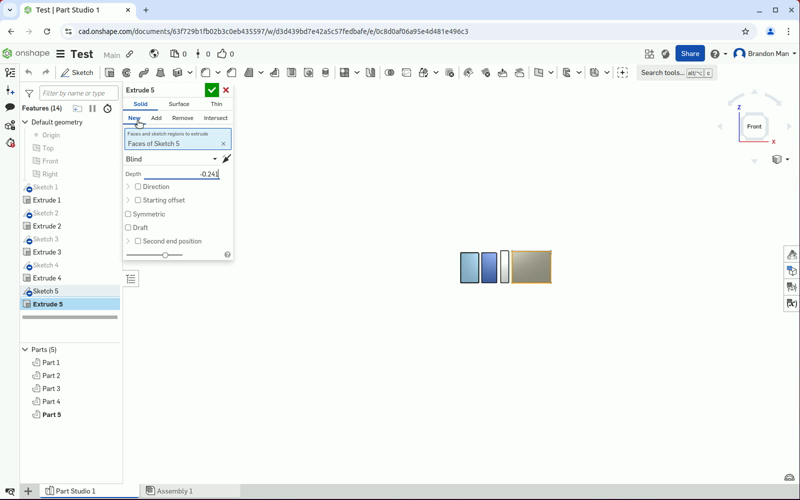
key(enter)
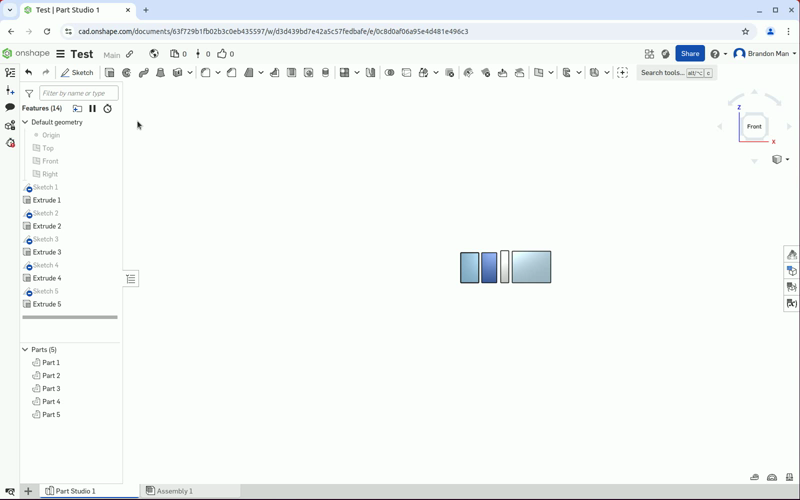
key(shift+h)
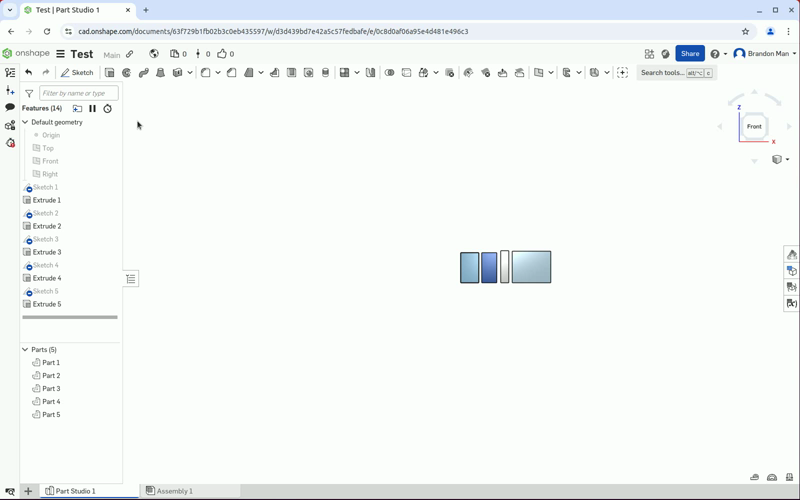
key(shift+h)
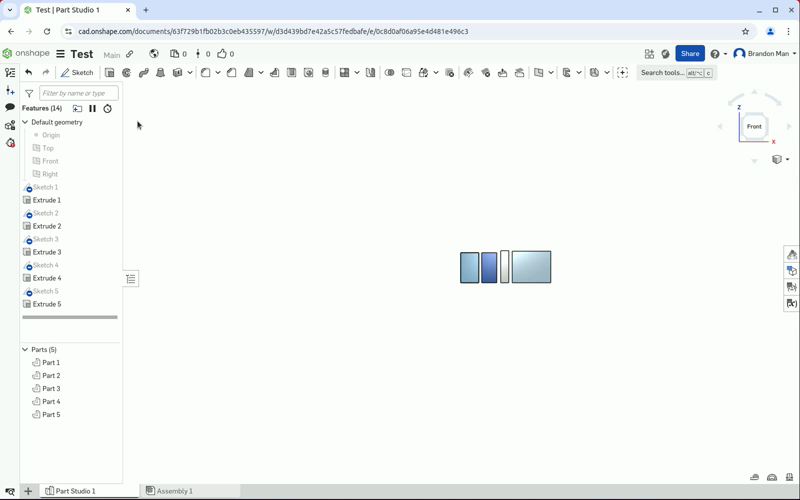
mouse_move(73, 189)
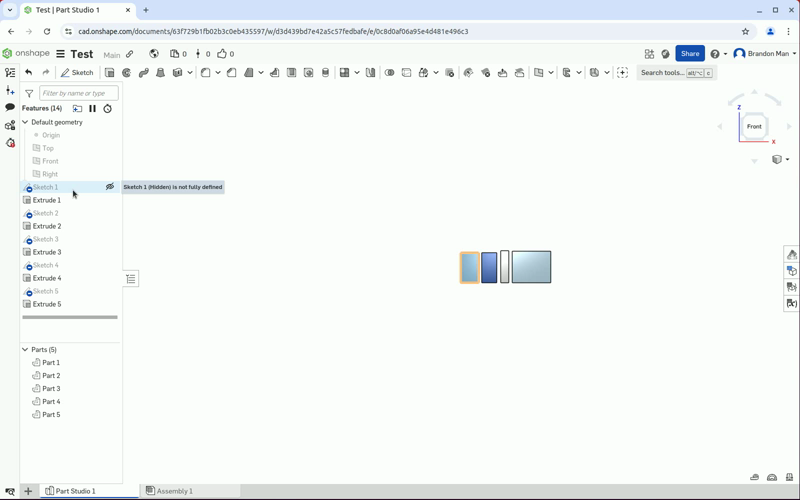
click(73, 189)
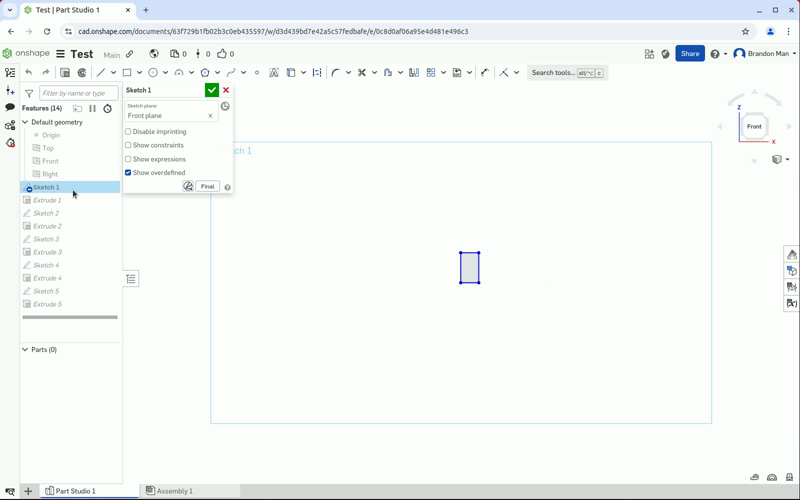
mouse_move(229, 92)
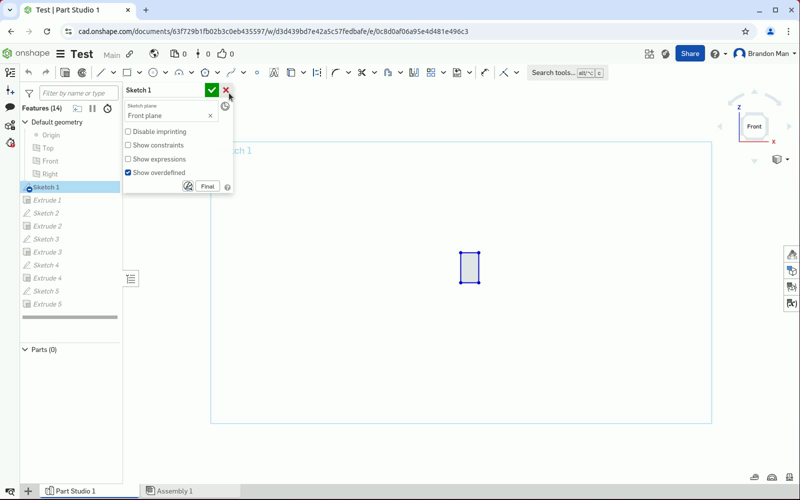
click(229, 92)
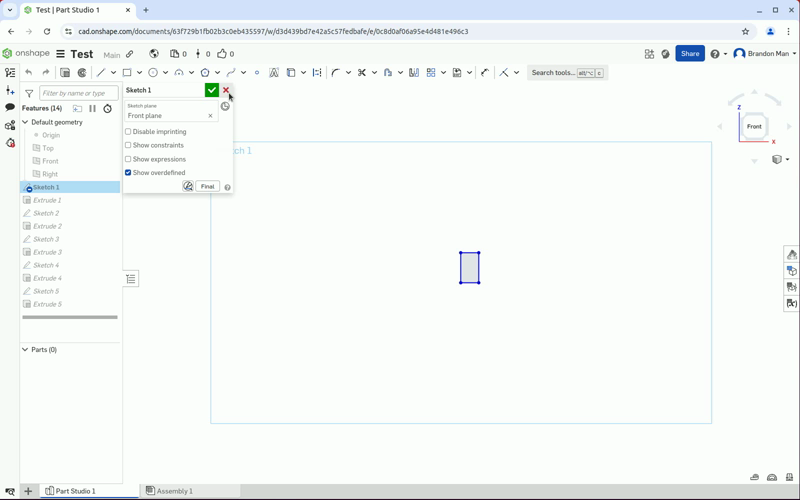
key(shift+s)
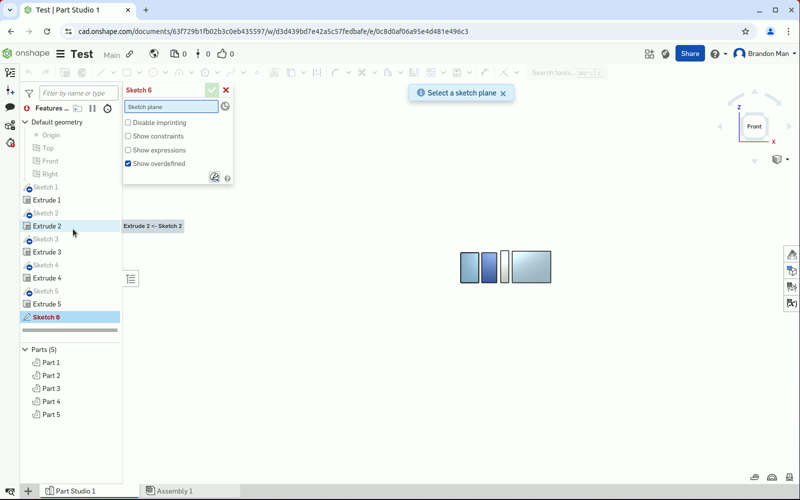
scroll(3)
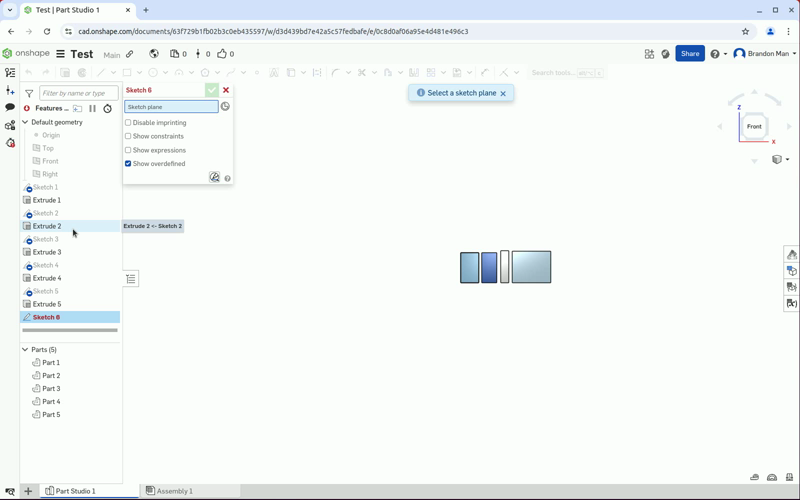
mouse_move(73, 163)
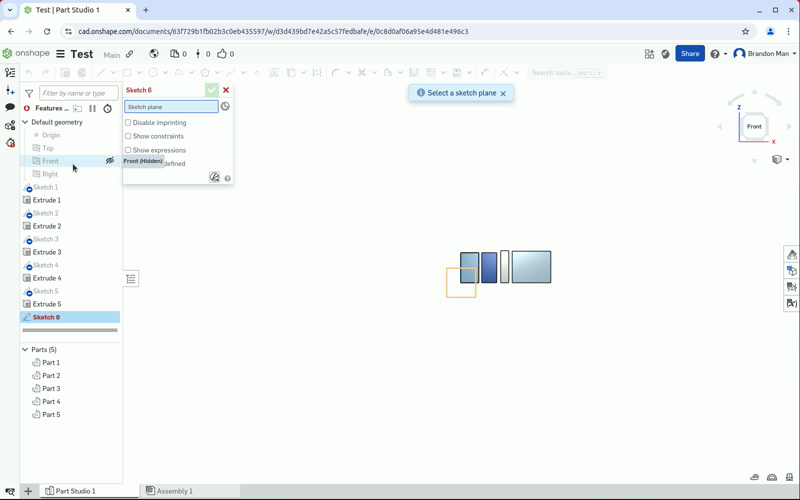
click(73, 163)
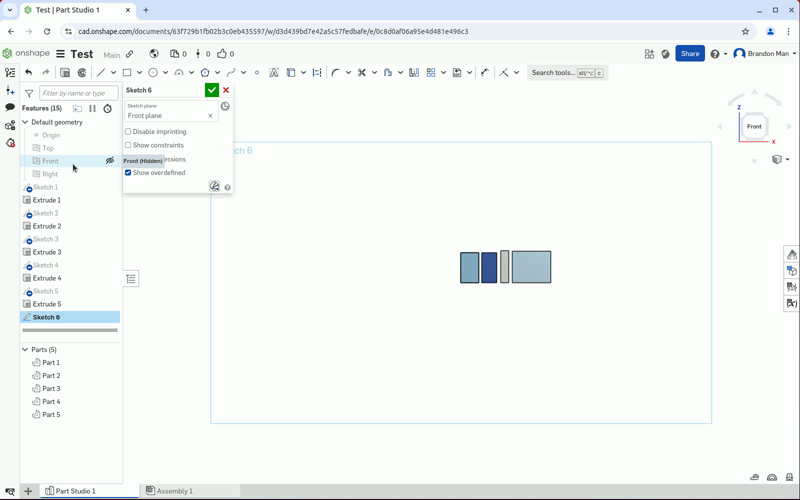
mouse_move(73, 352)
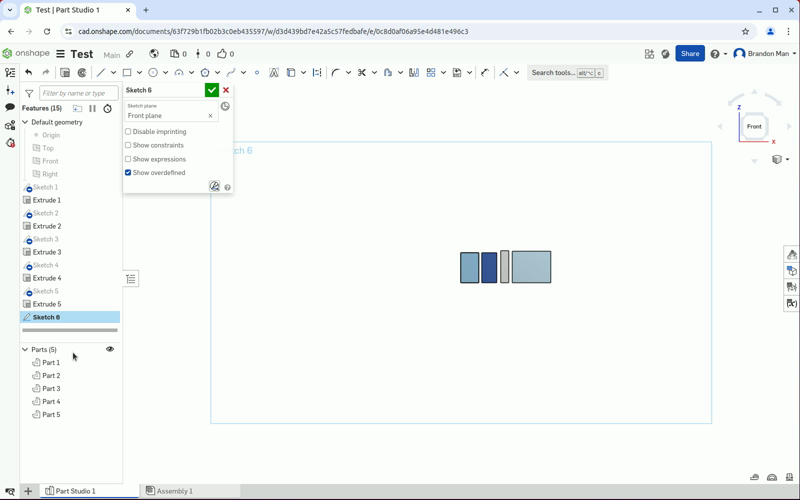
key(y)
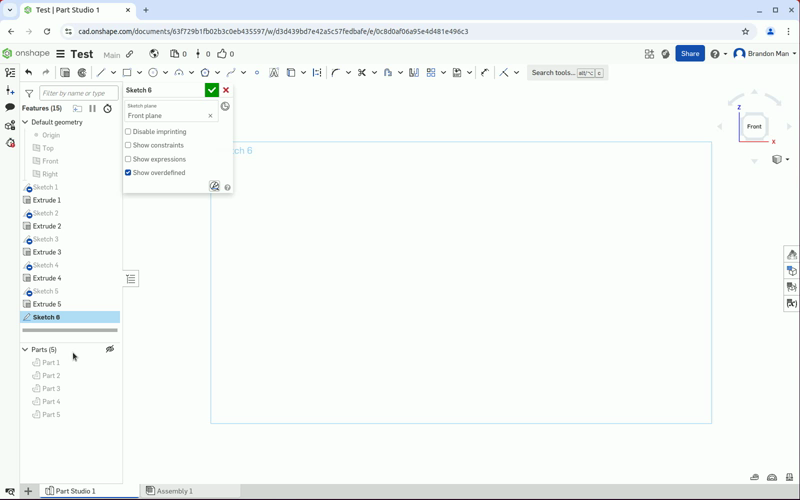
key(l)
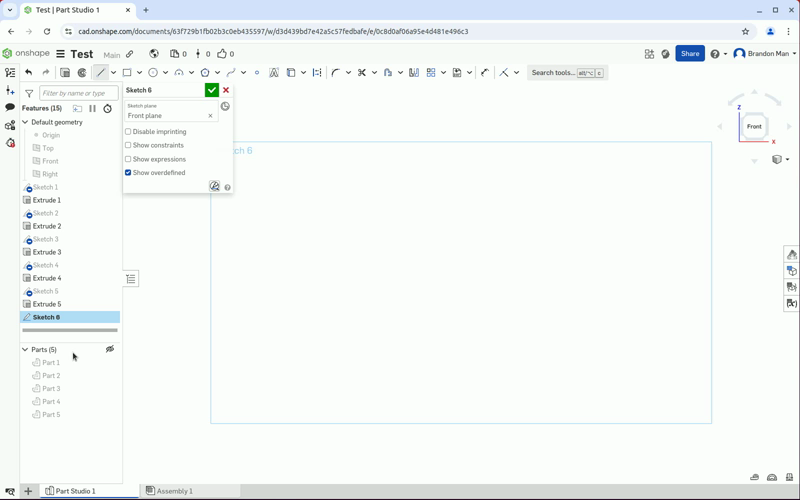
key_down(shift)
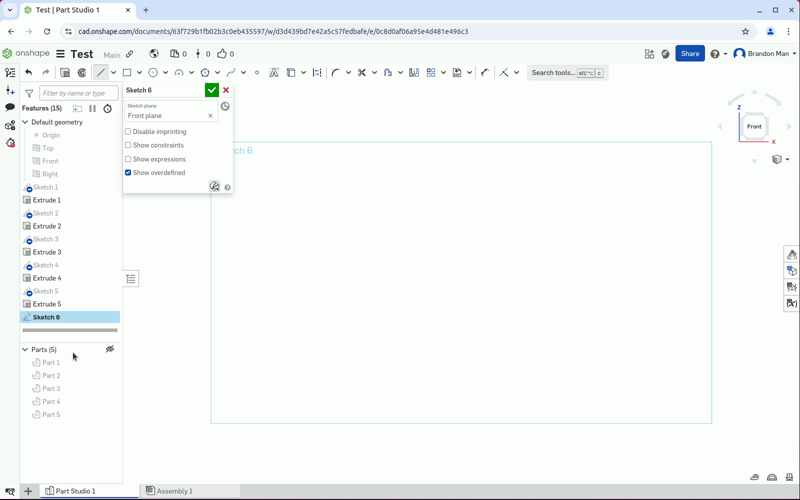
mouse_move(553, 282)
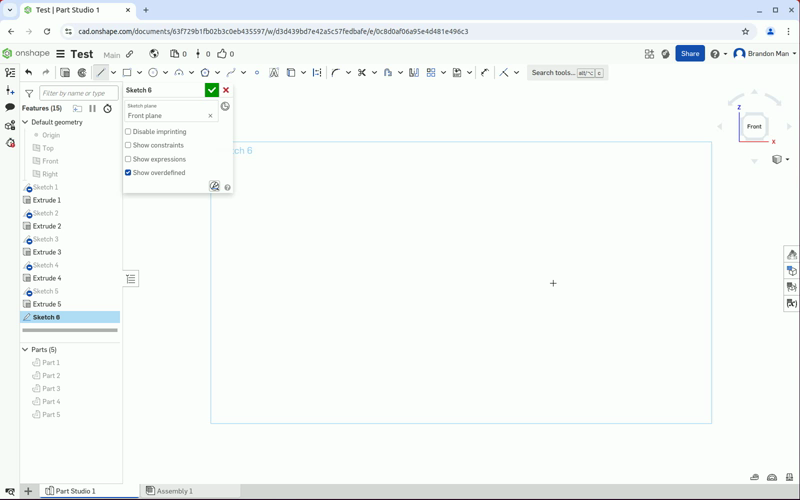
click(553, 282)
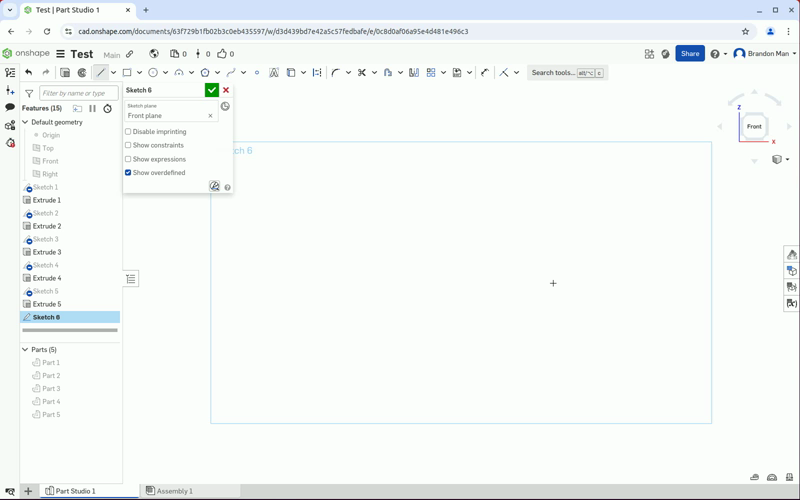
key_up(shift)
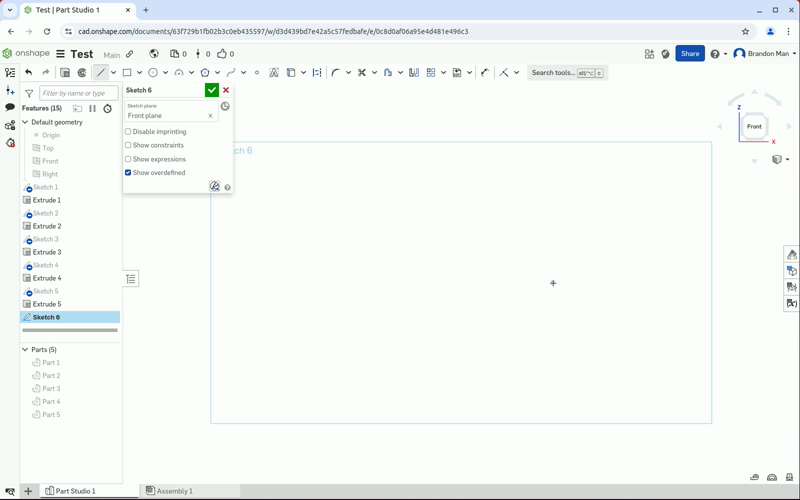
key_down(shift)
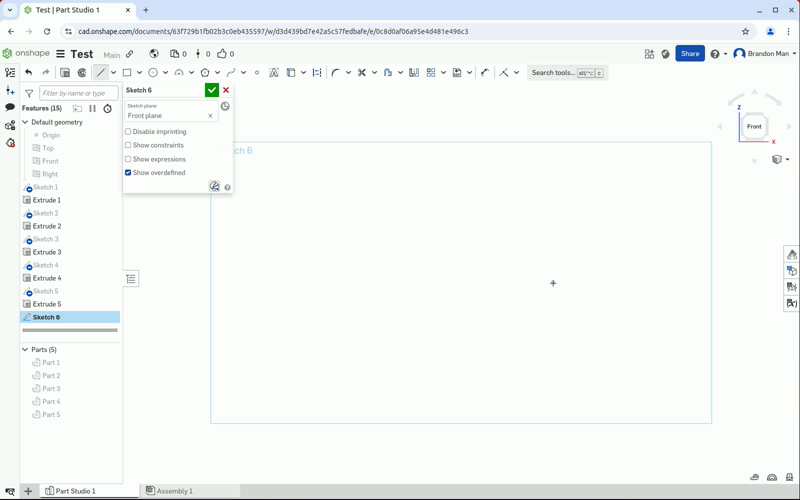
mouse_move(583, 282)
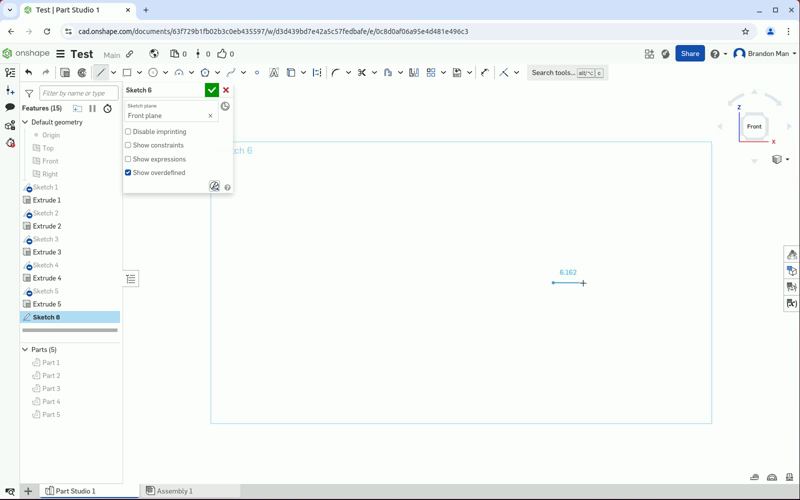
mouse_move(573, 282)
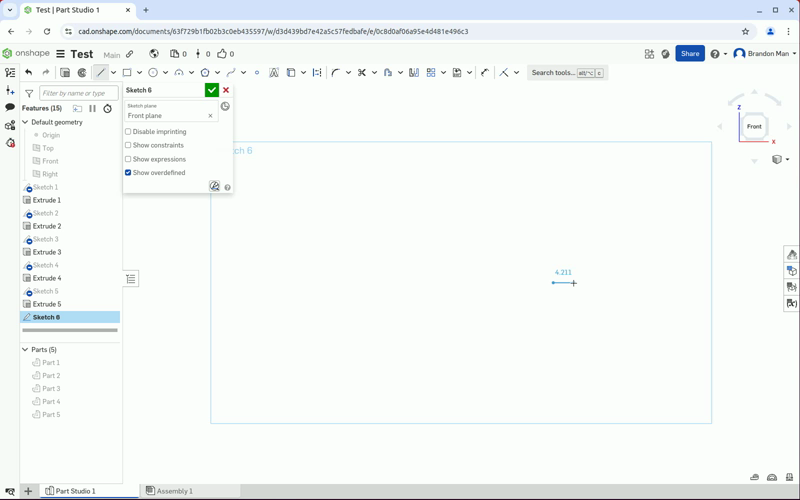
click(573, 282)
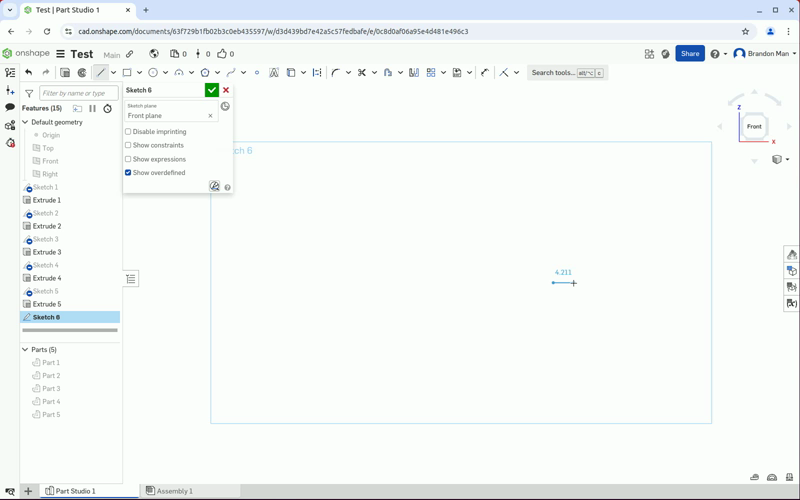
key_up(shift)
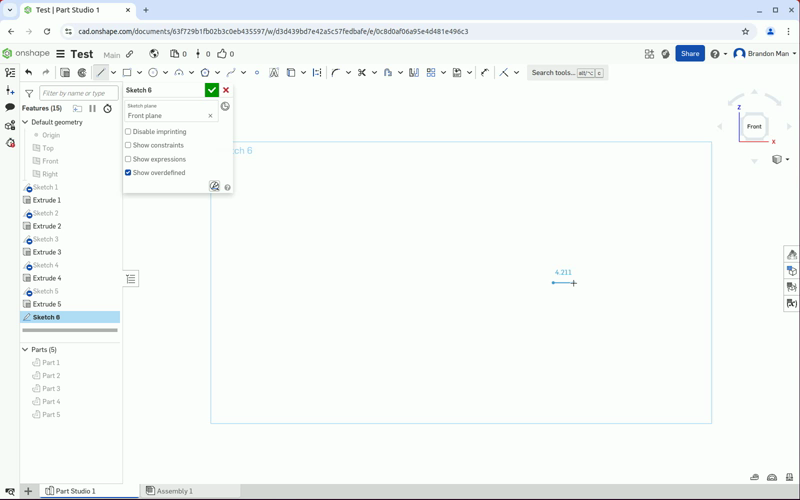
key_down(shift)
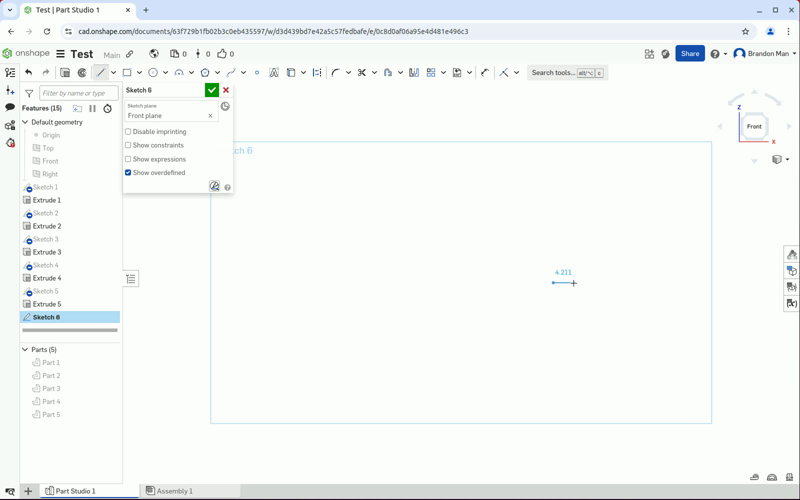
mouse_move(589, 282)
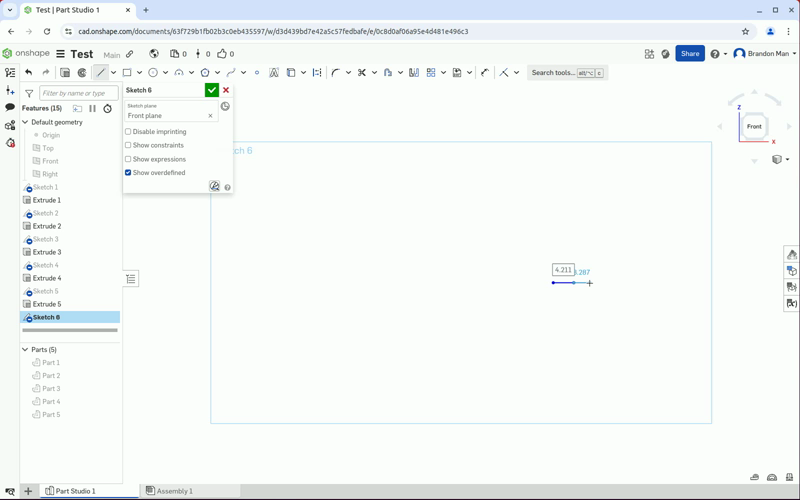
mouse_move(573, 252)
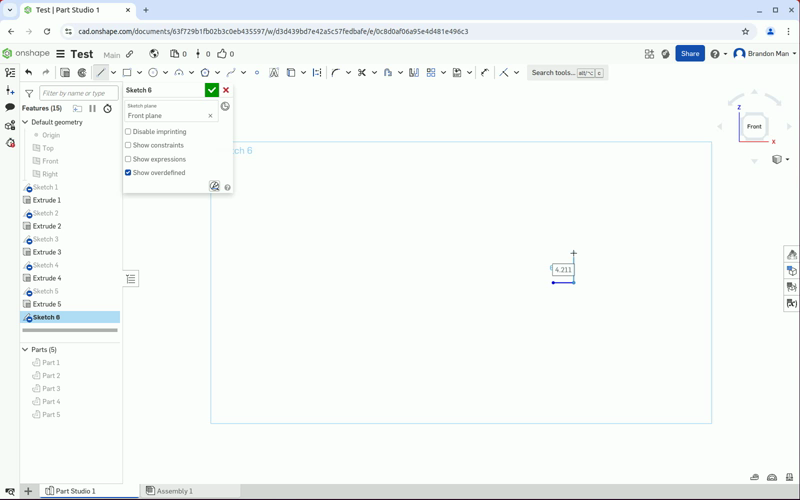
click(573, 252)
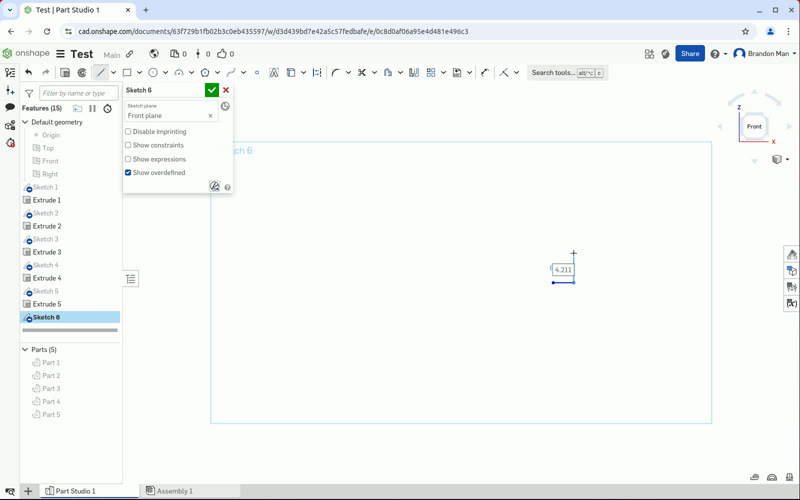
key_up(shift)
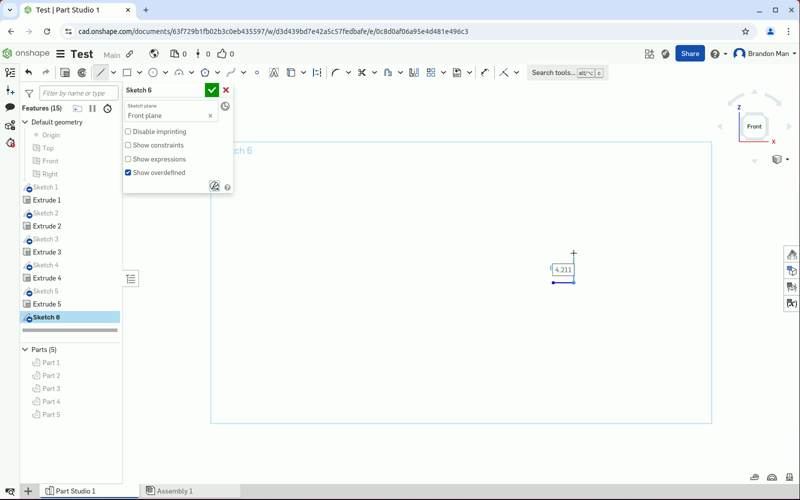
key_down(shift)
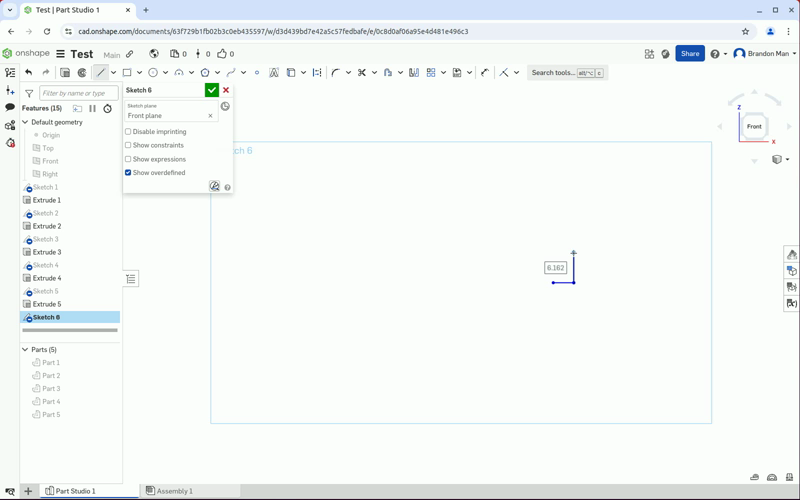
mouse_move(589, 252)
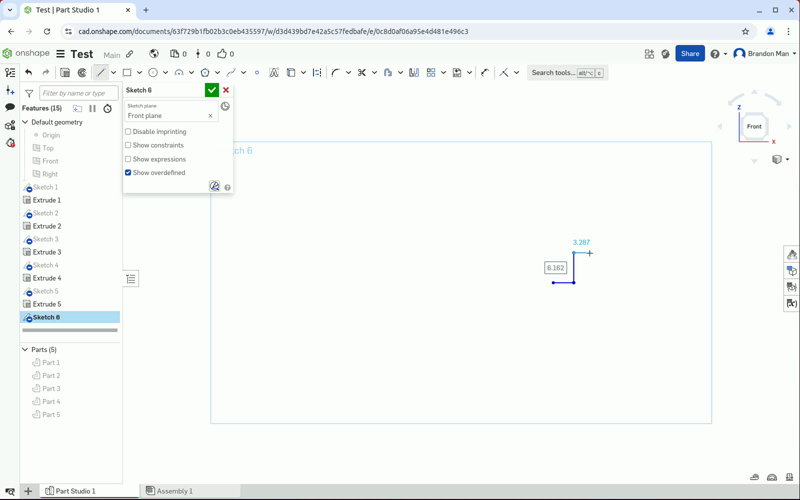
mouse_move(573, 250)
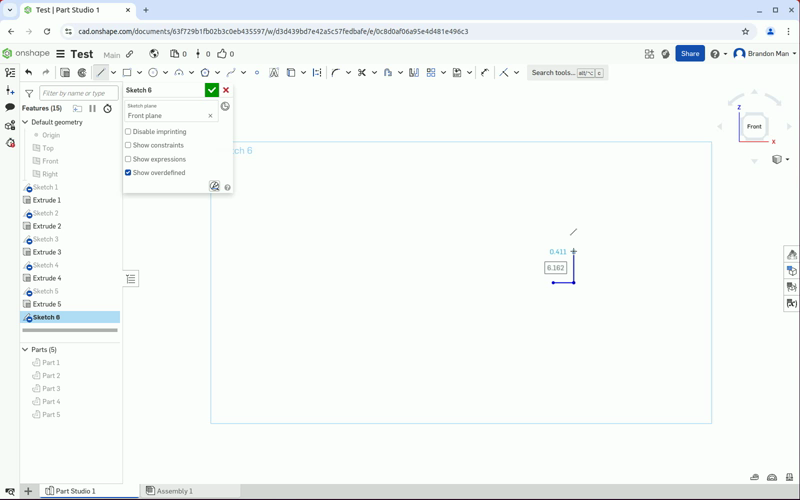
scroll(6)
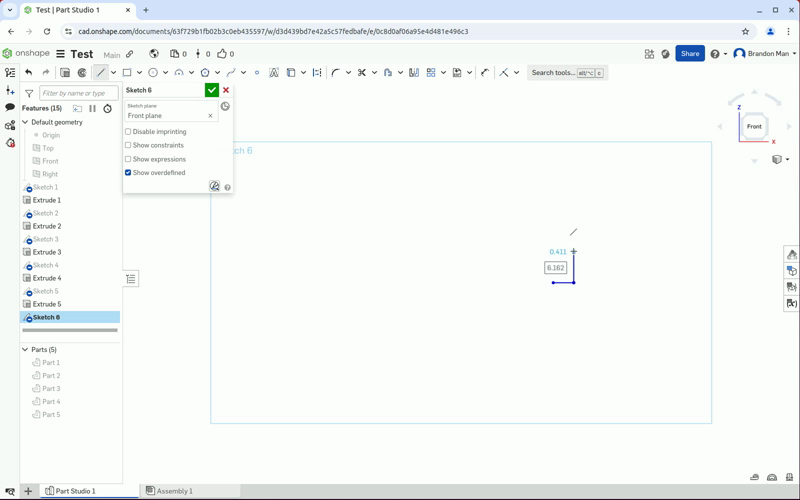
scroll(6)
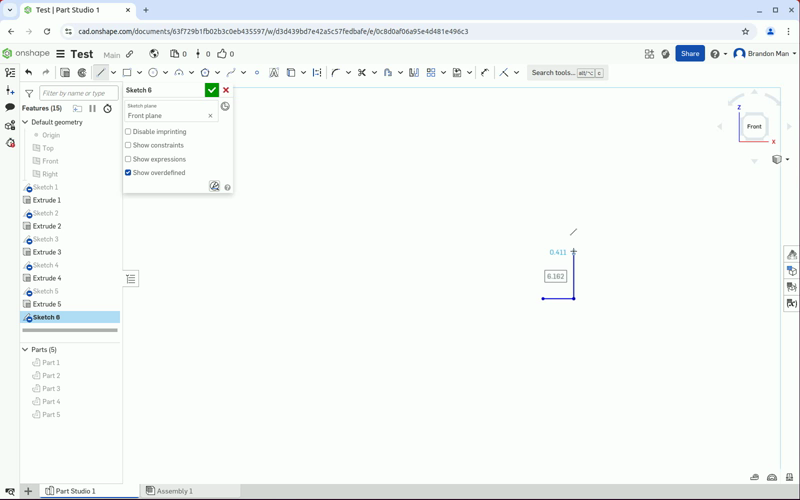
scroll(6)
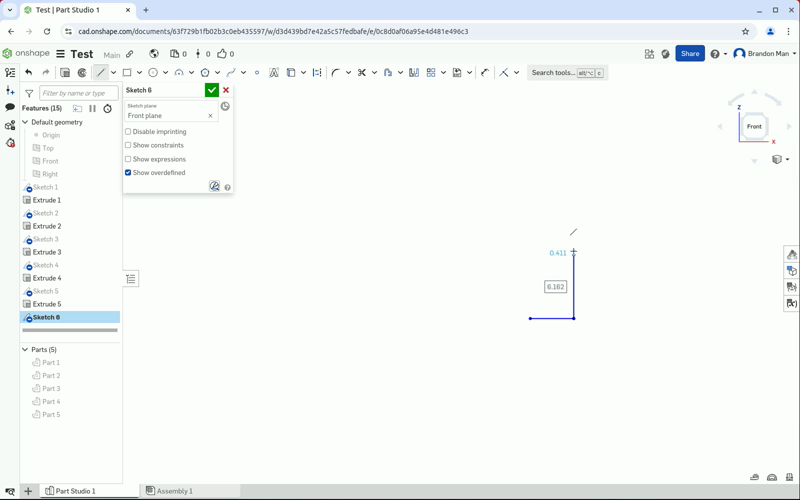
scroll(6)
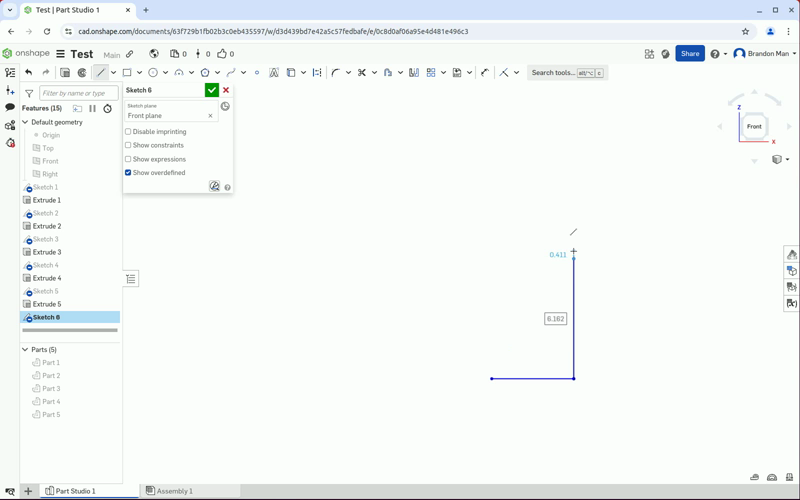
scroll(6)
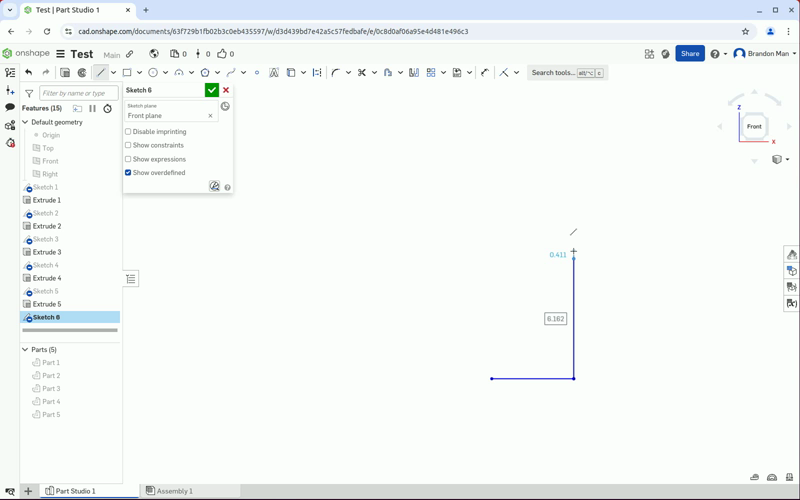
scroll(6)
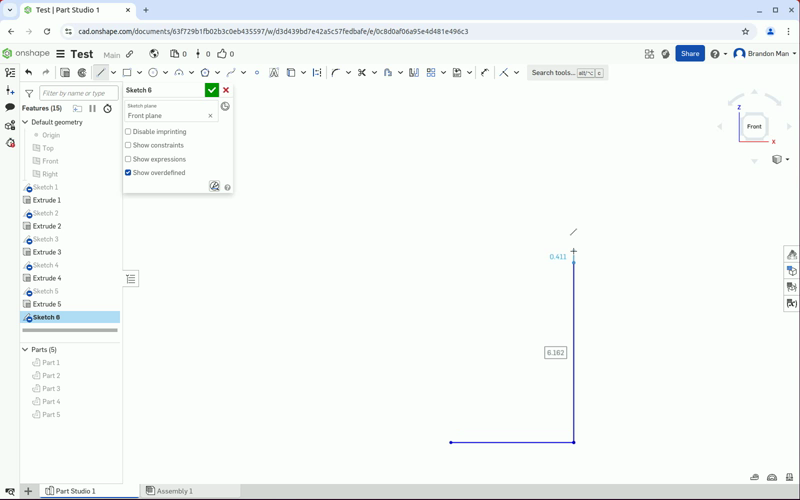
scroll(6)
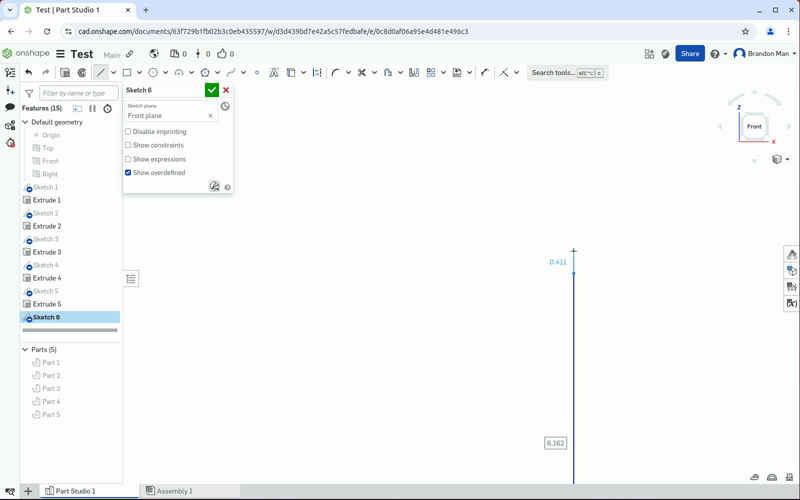
click(573, 250)
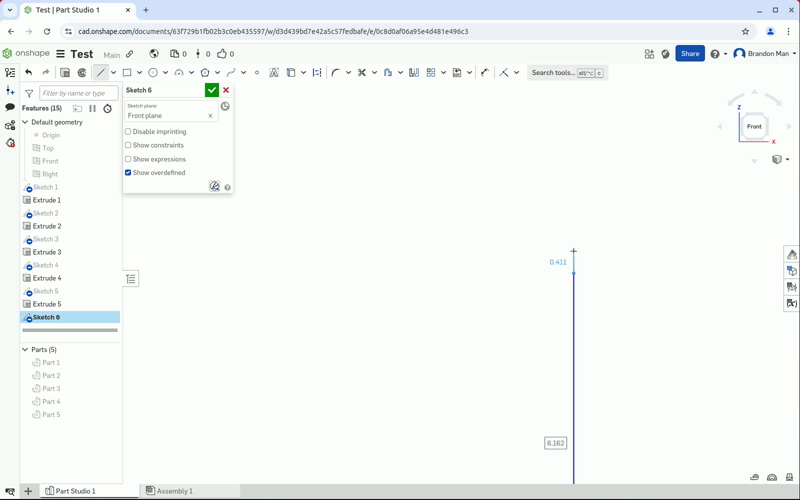
scroll(-6)
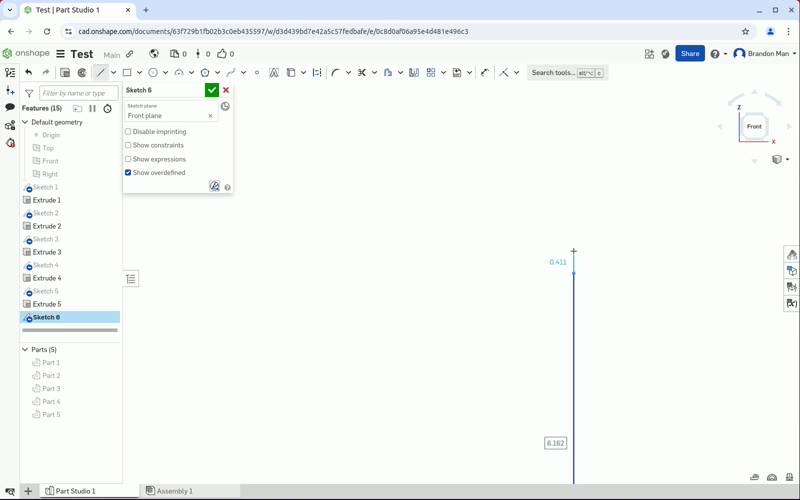
scroll(-6)
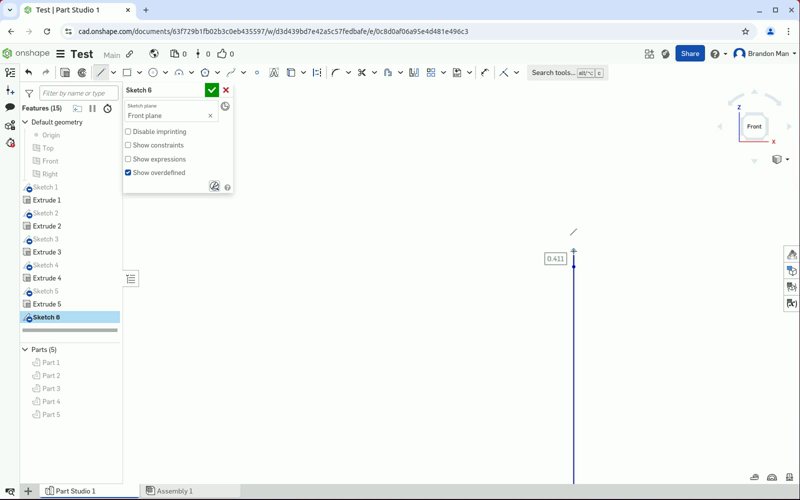
scroll(-6)
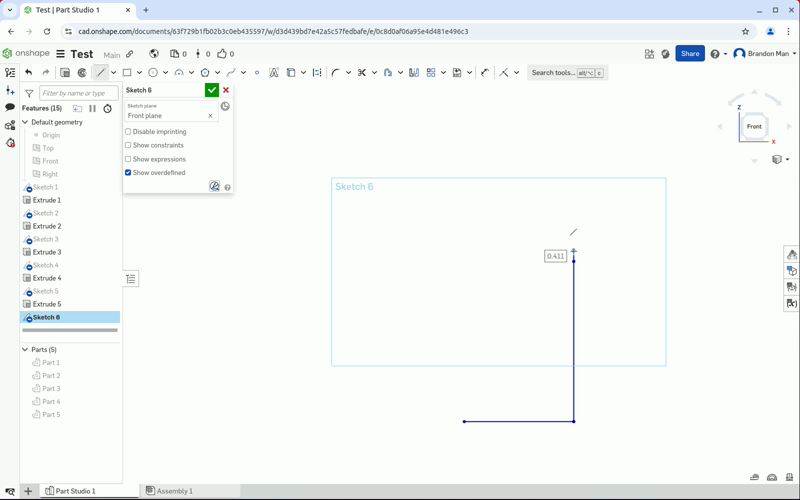
scroll(-6)
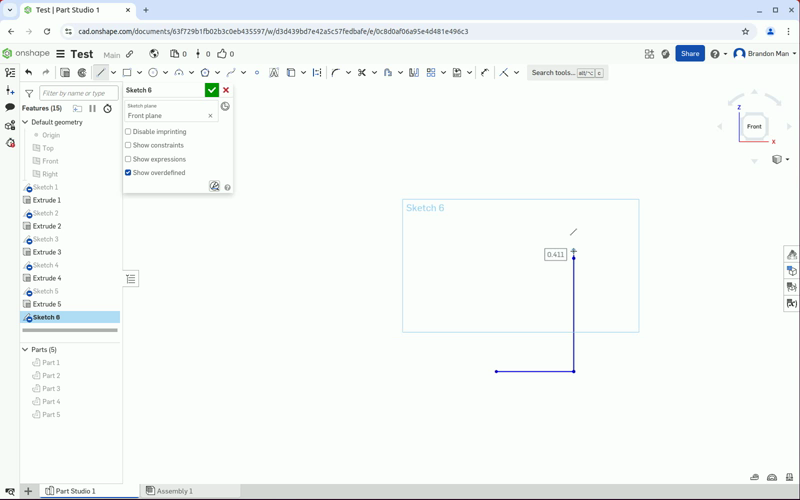
scroll(-6)
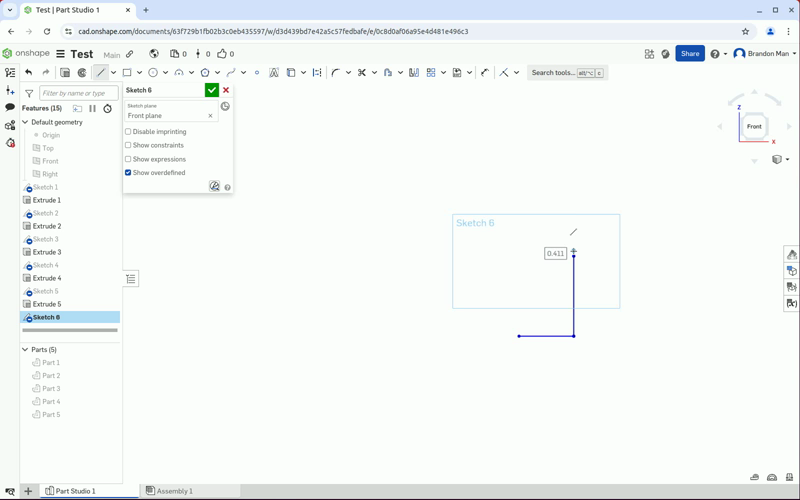
scroll(-6)
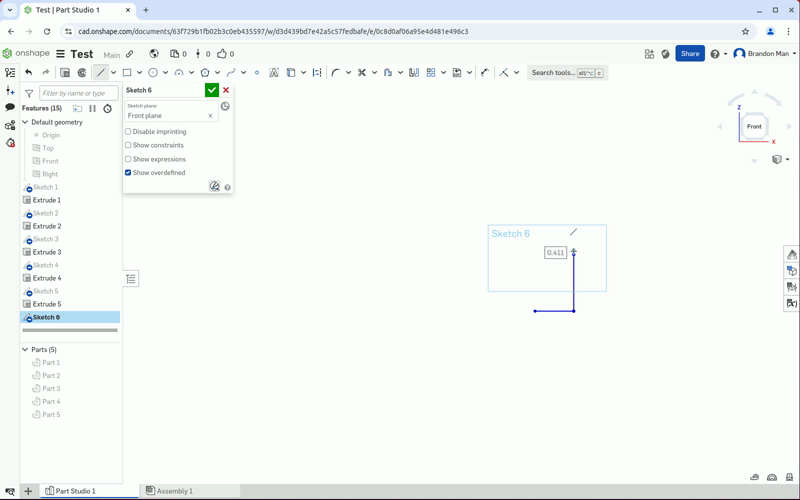
scroll(-6)
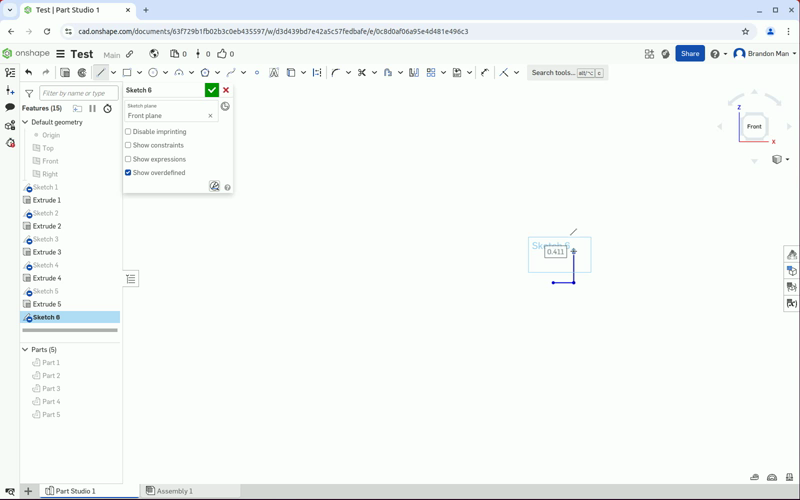
key_up(shift)
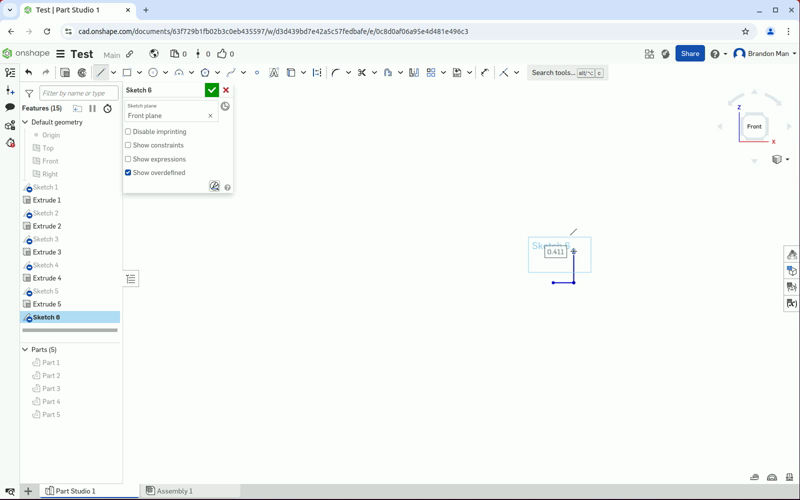
key_down(shift)
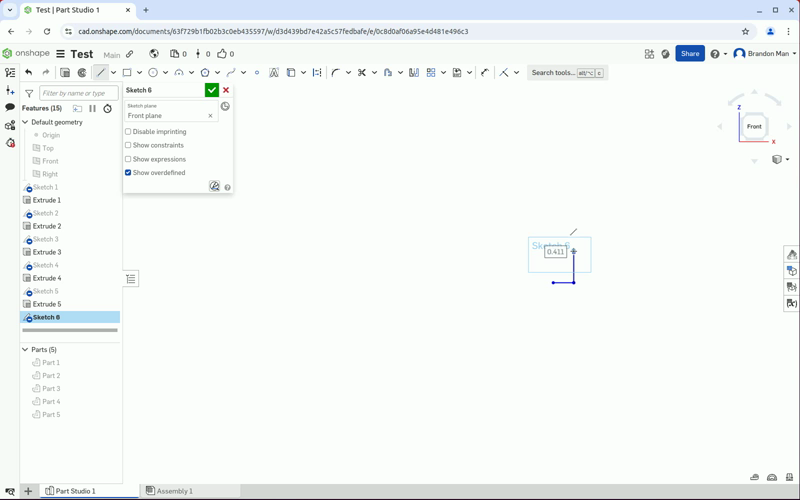
mouse_move(589, 250)
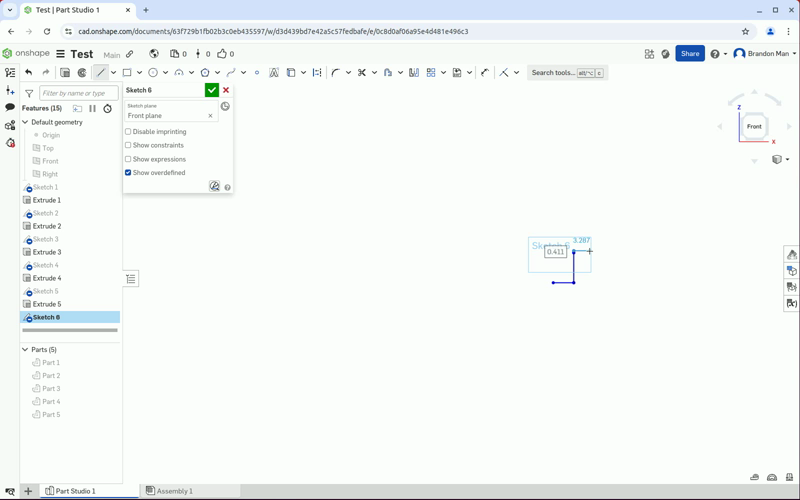
mouse_move(553, 250)
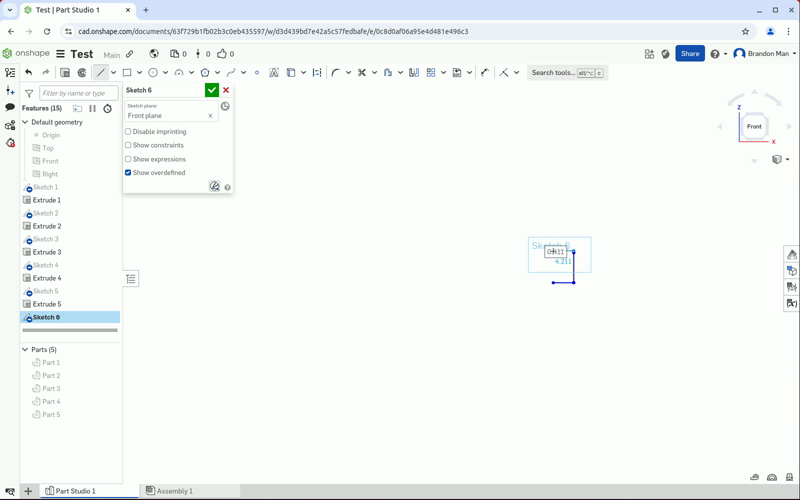
click(553, 250)
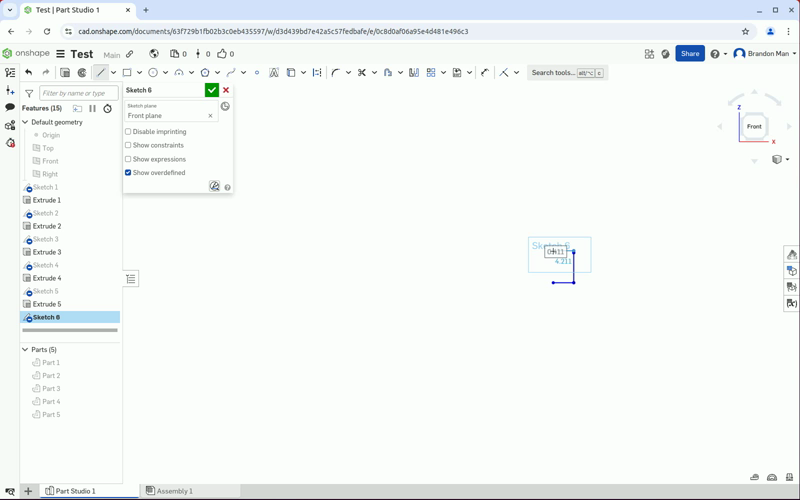
key_up(shift)
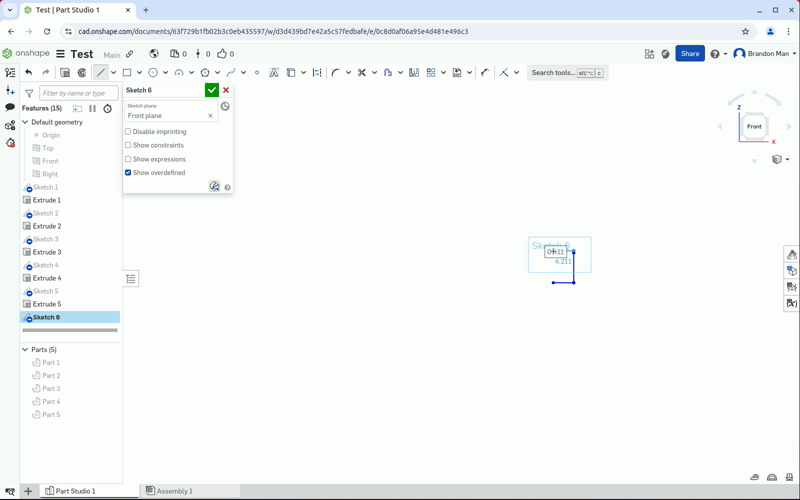
key_down(shift)
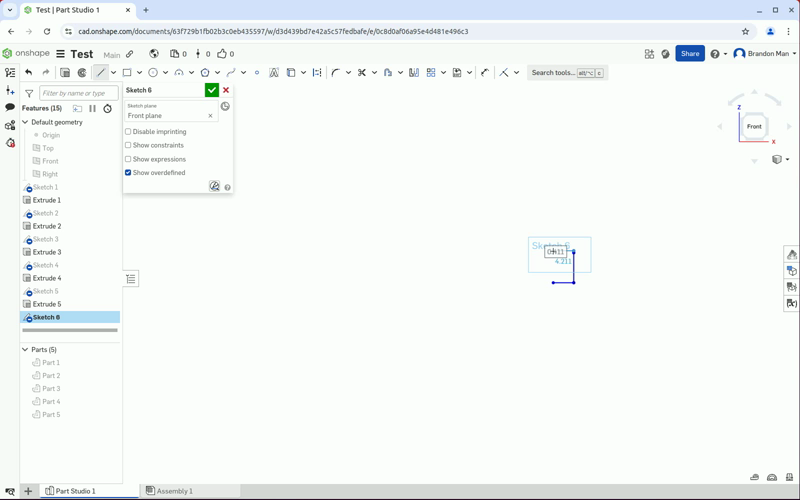
mouse_move(583, 250)
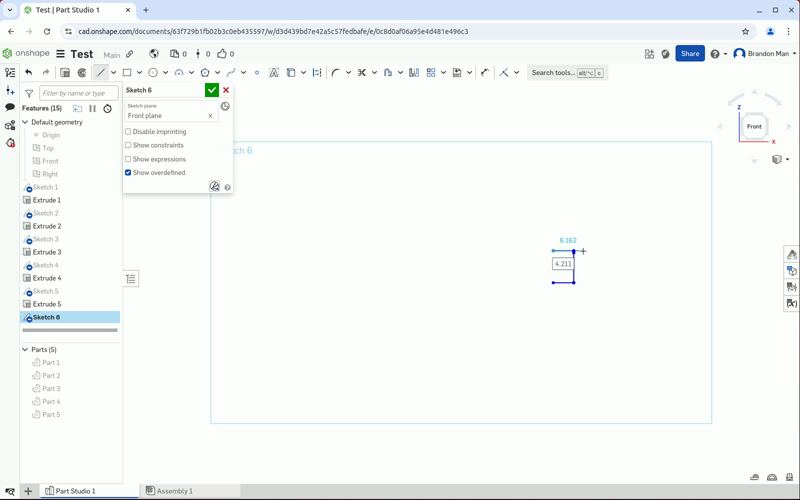
mouse_move(553, 252)
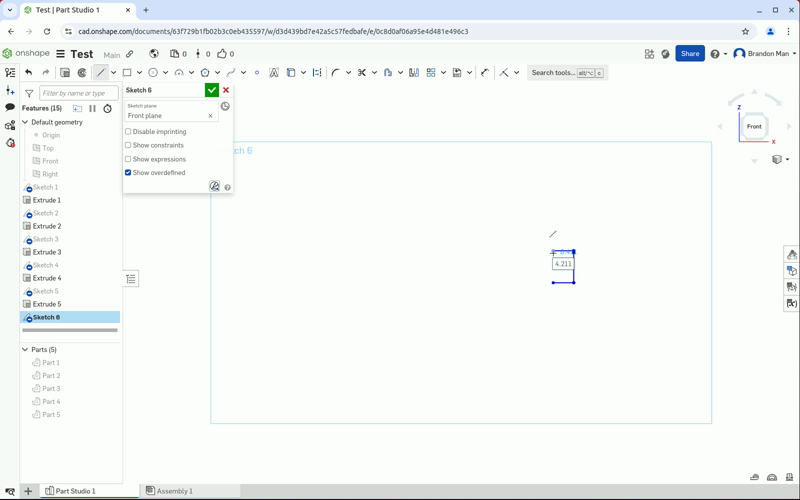
scroll(6)
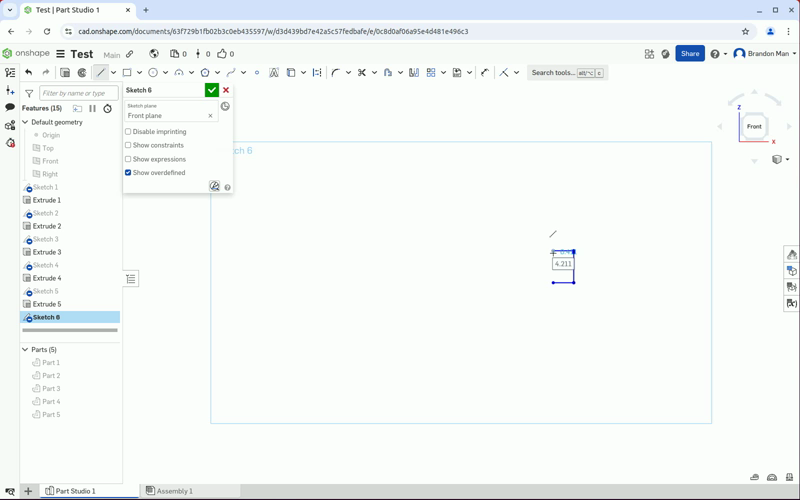
scroll(6)
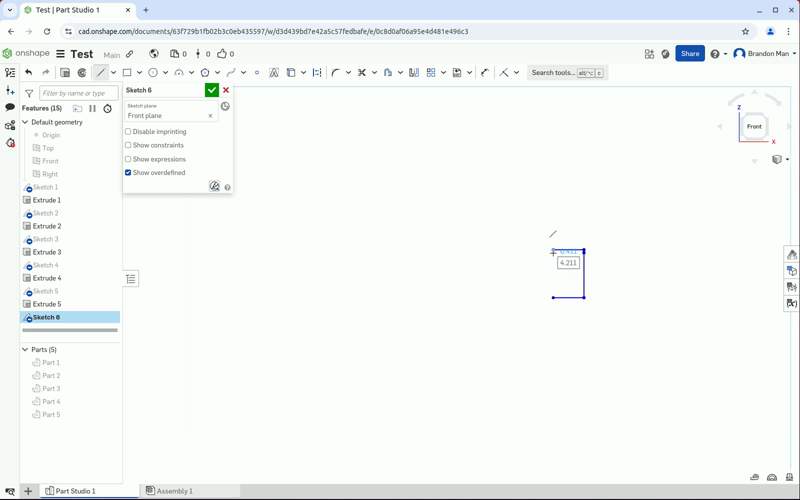
scroll(6)
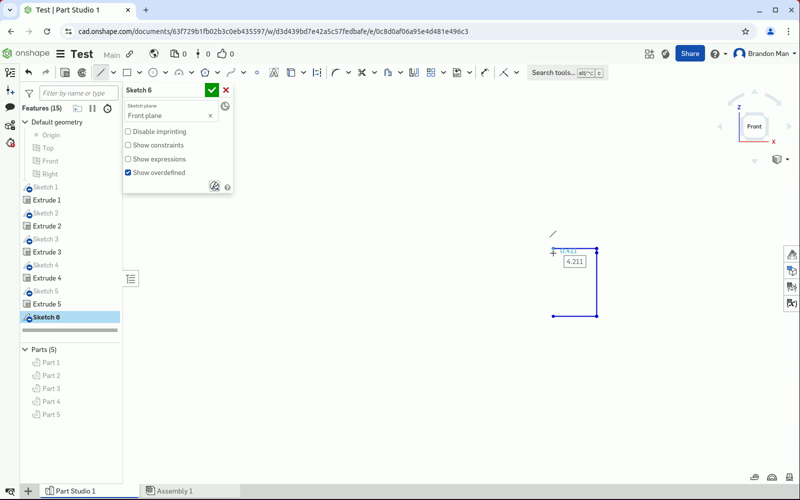
scroll(6)
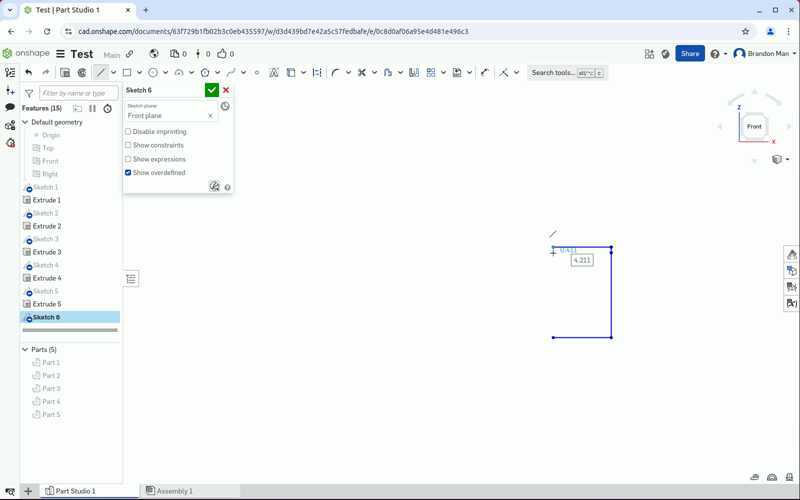
scroll(6)
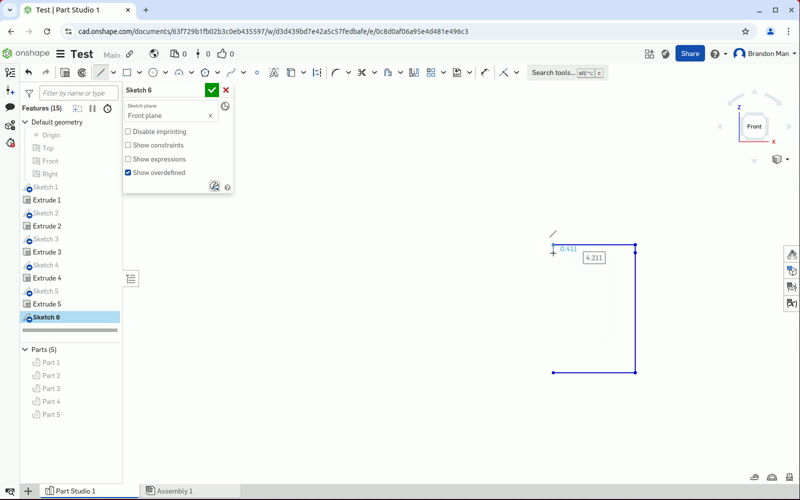
scroll(6)
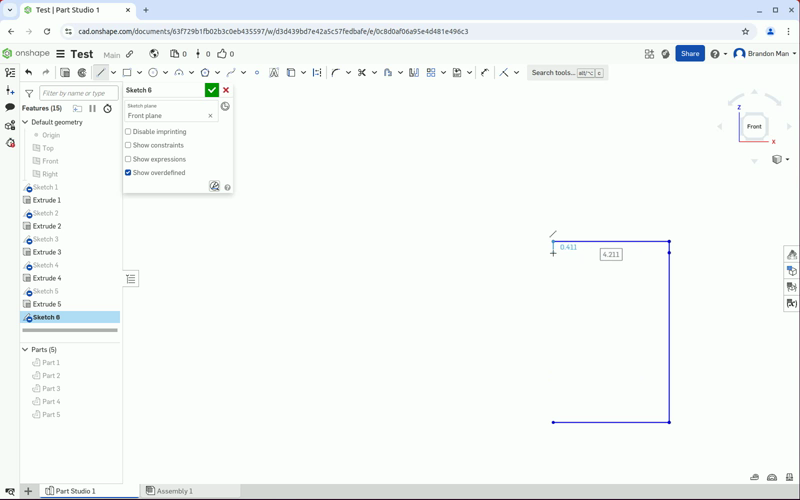
scroll(6)
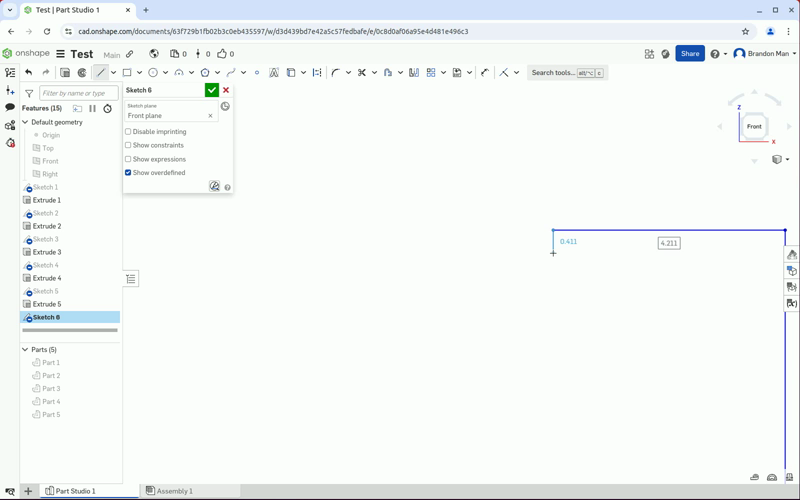
click(553, 252)
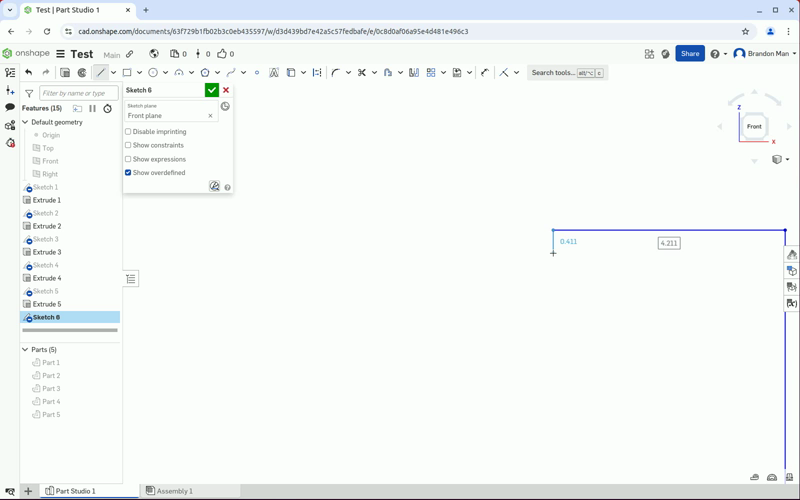
scroll(-6)
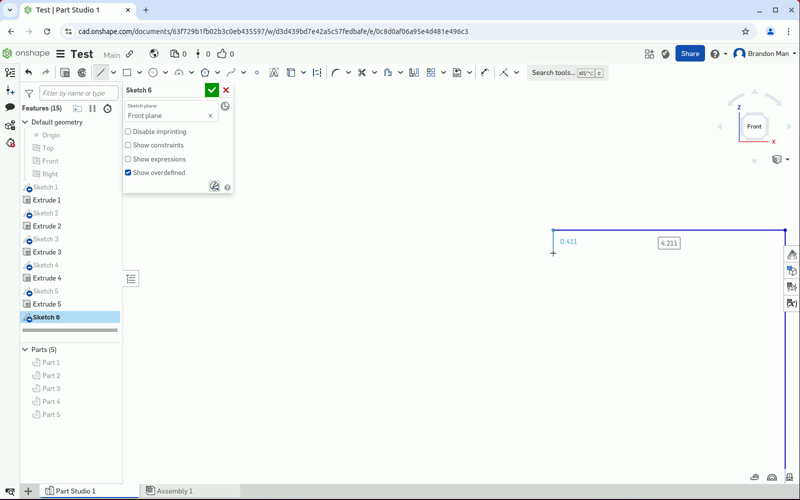
scroll(-6)
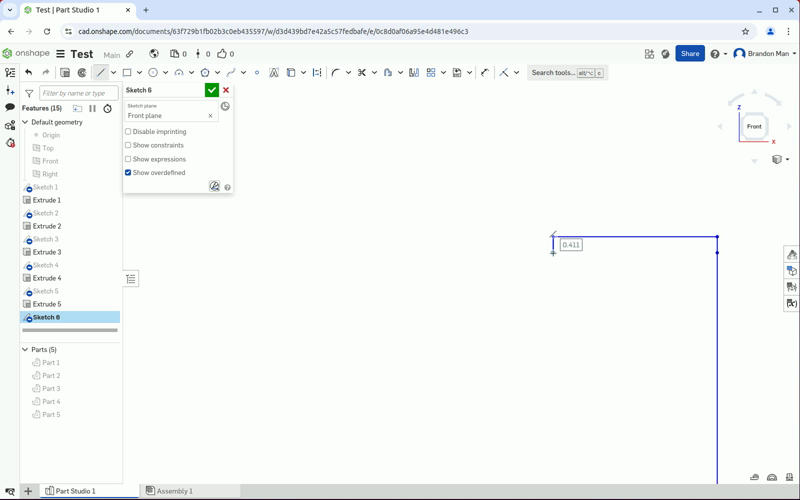
scroll(-6)
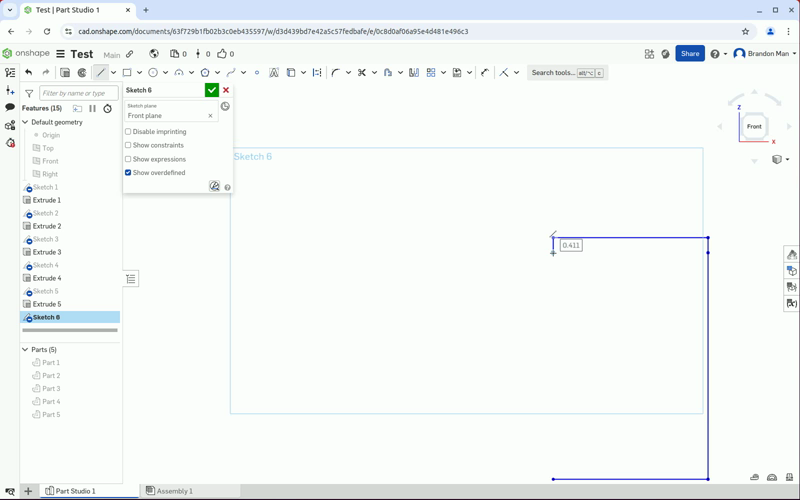
scroll(-6)
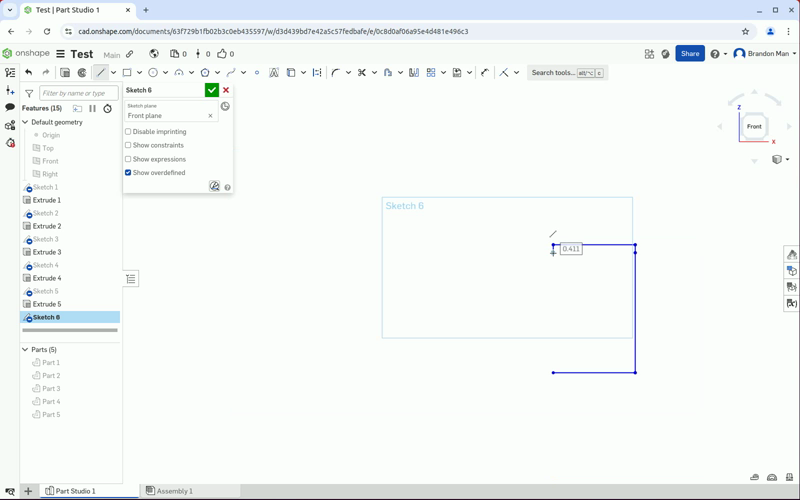
scroll(-6)
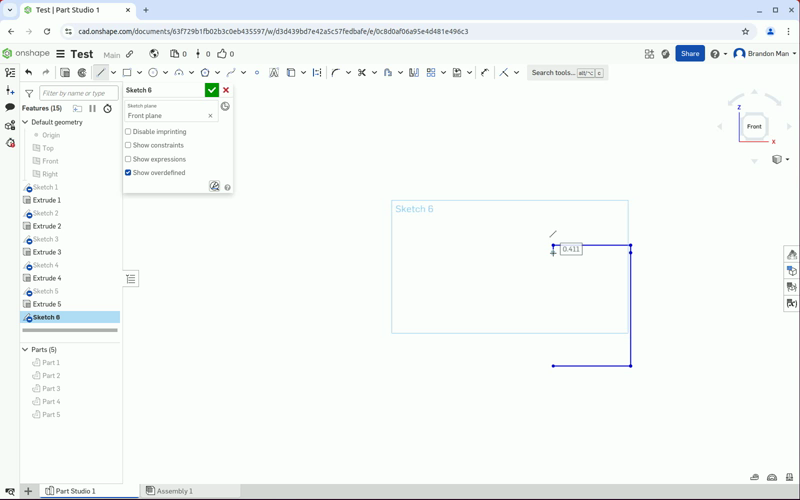
scroll(-6)
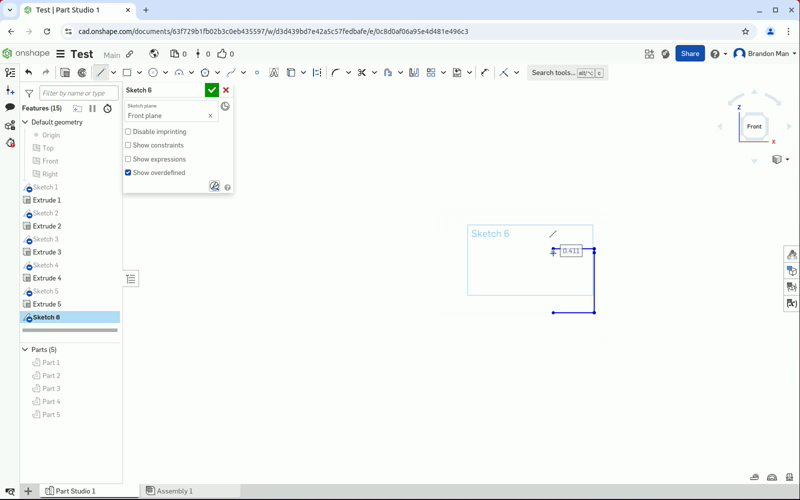
scroll(-6)
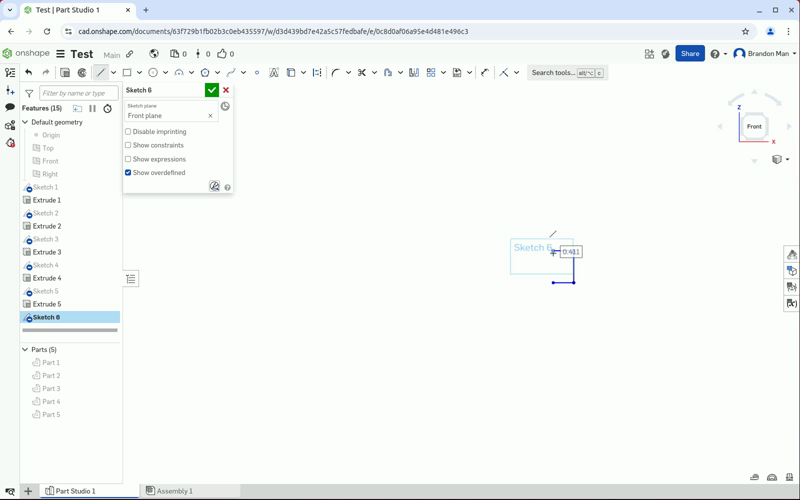
key_up(shift)
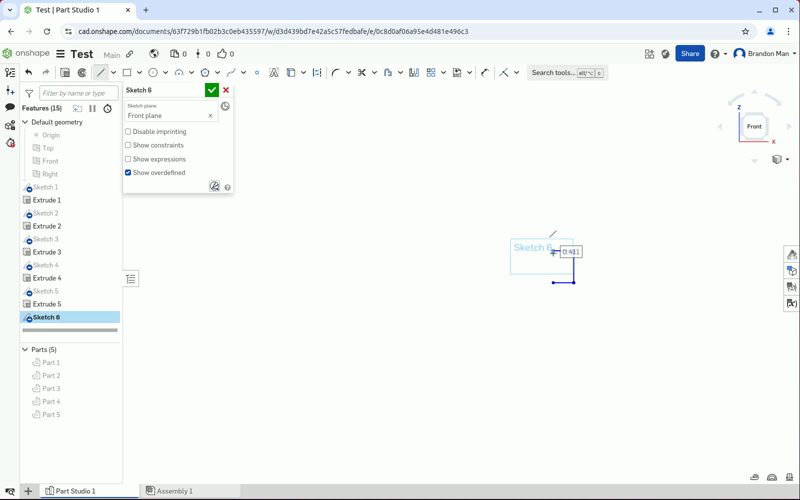
mouse_move(583, 252)
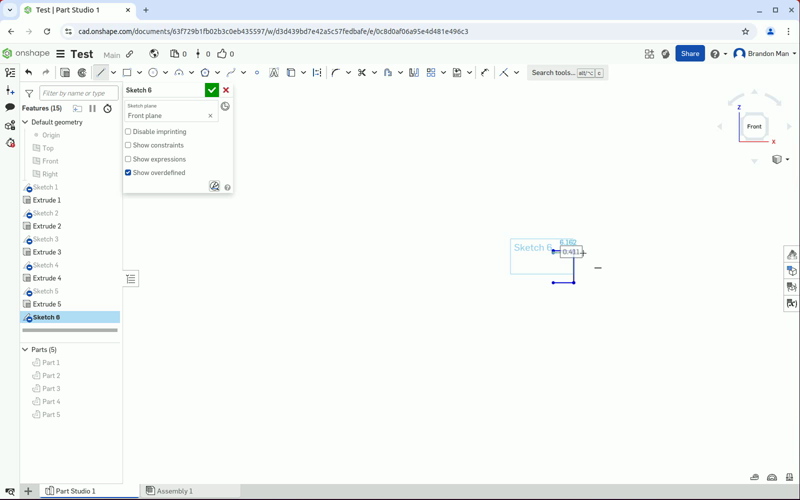
key_down(shift)
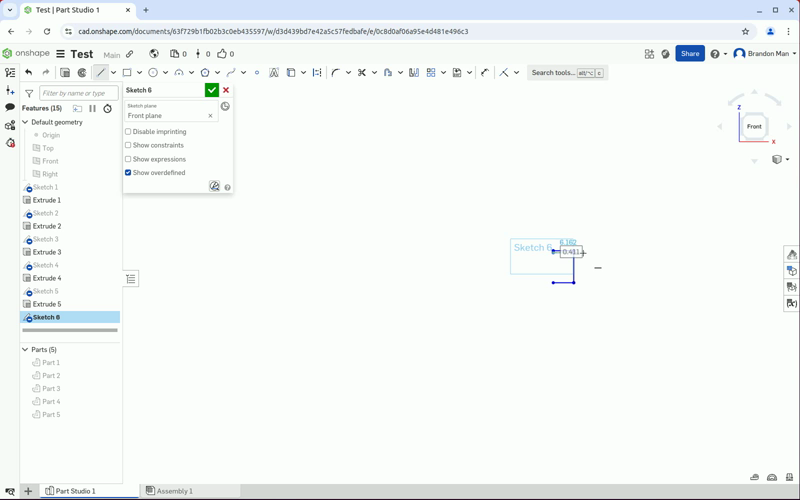
mouse_move(553, 282)
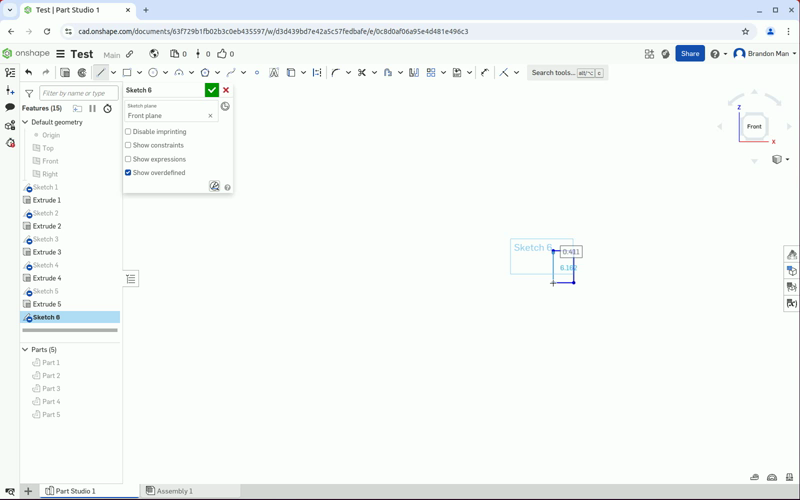
key_up(shift)
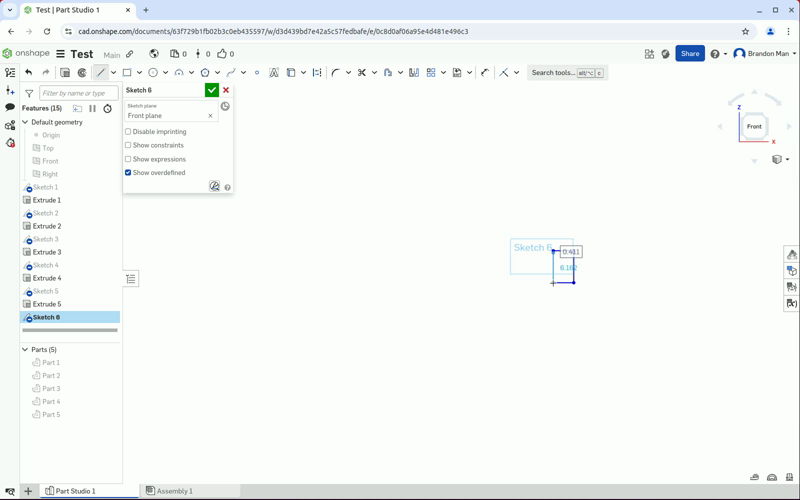
click(553, 282)
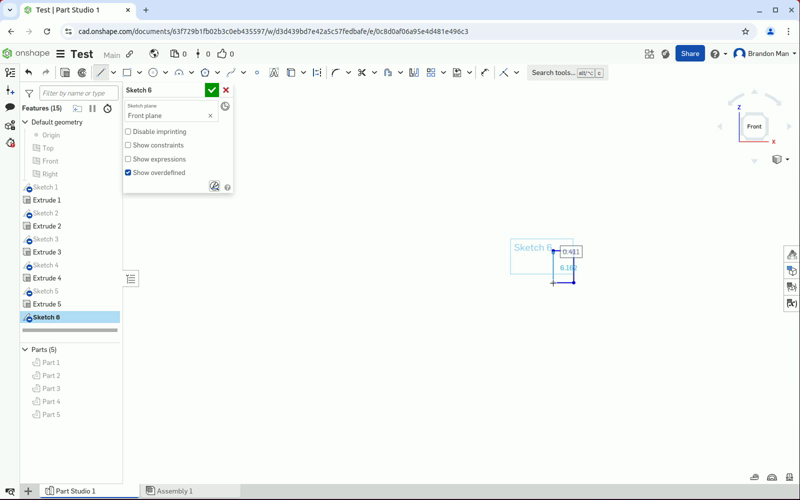
key(esc)
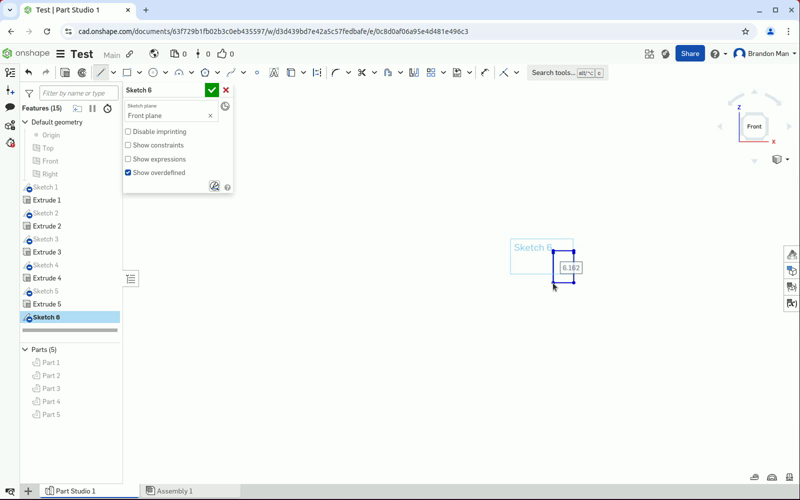
mouse_move(567, 253)
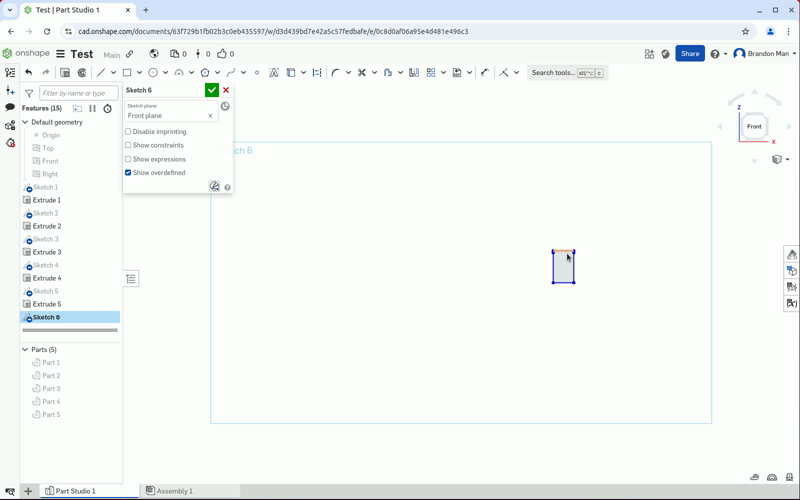
scroll(6)
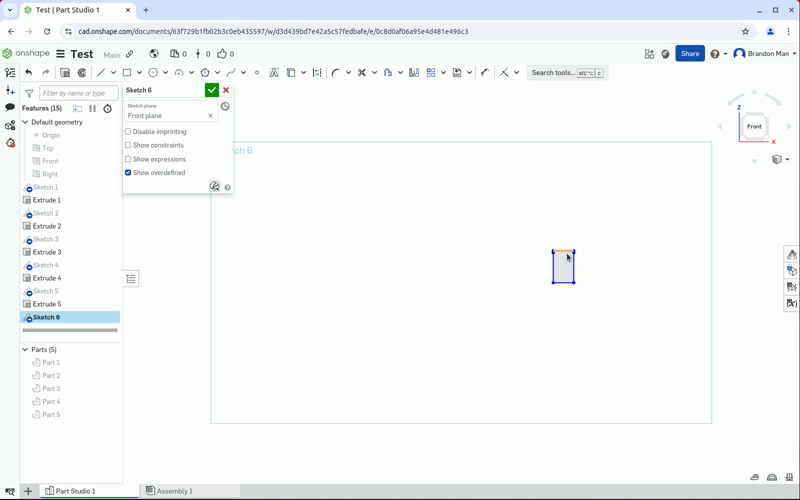
scroll(6)
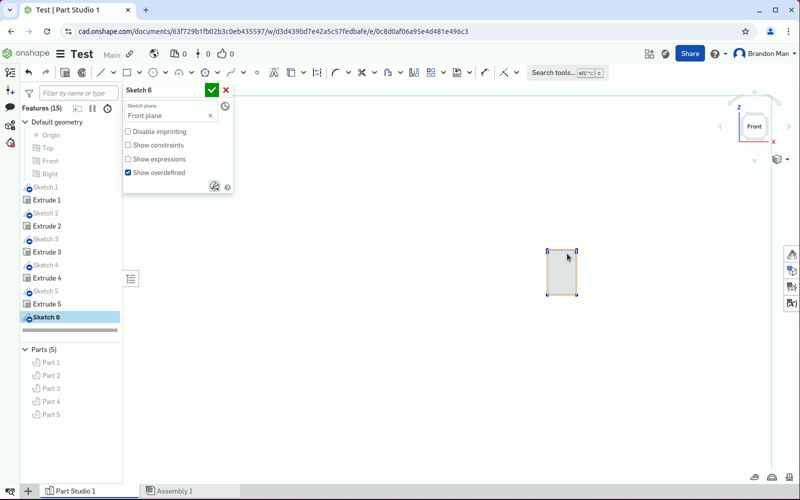
scroll(6)
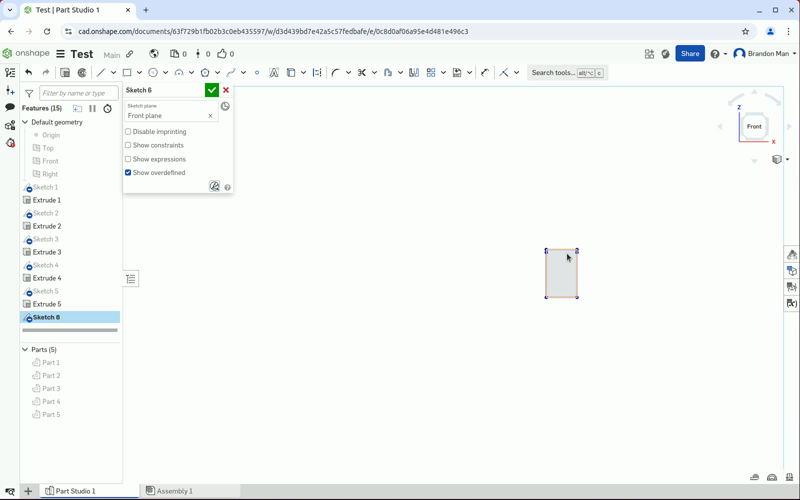
scroll(6)
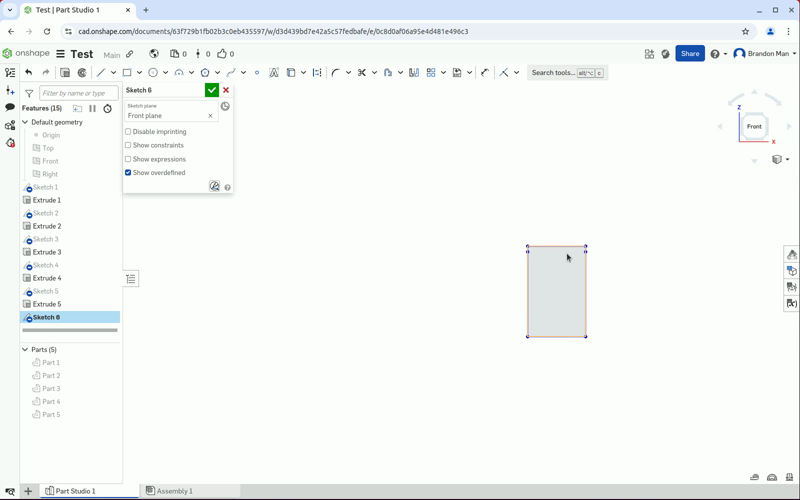
scroll(6)
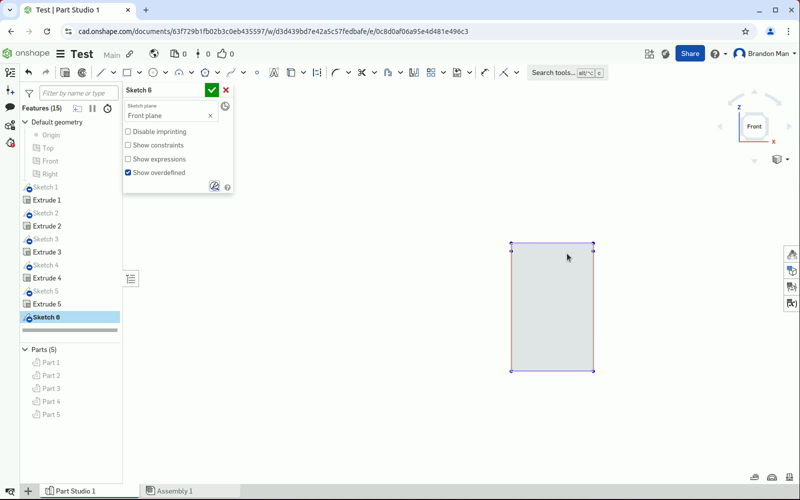
scroll(6)
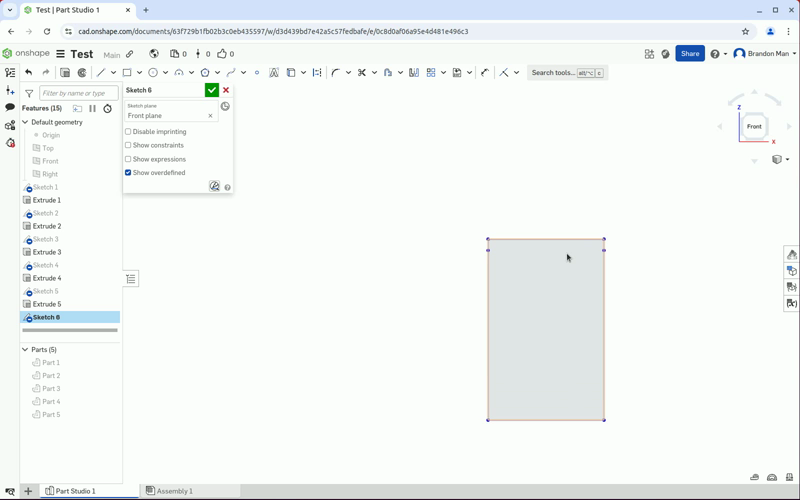
scroll(6)
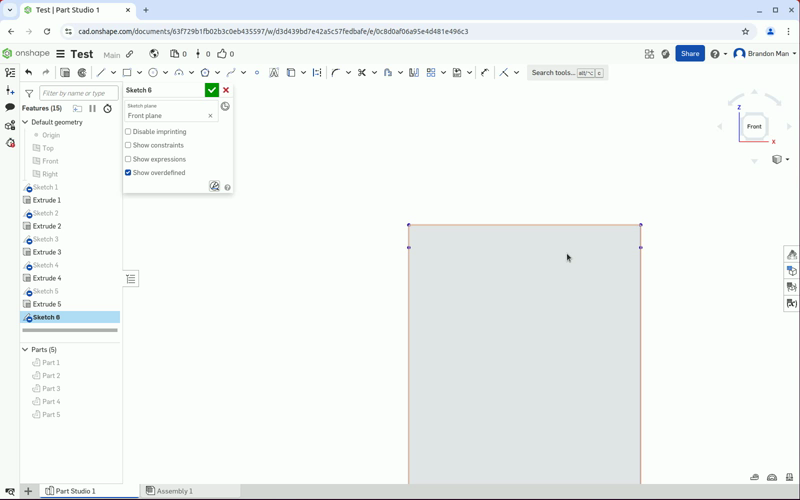
click(567, 253)
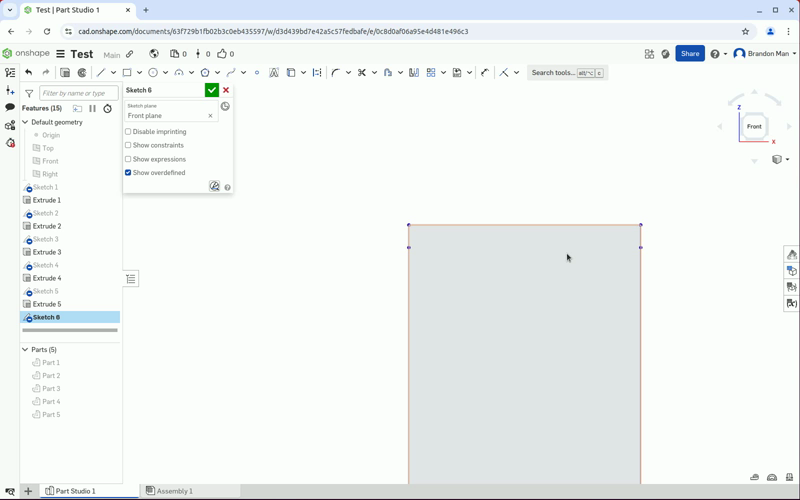
scroll(-6)
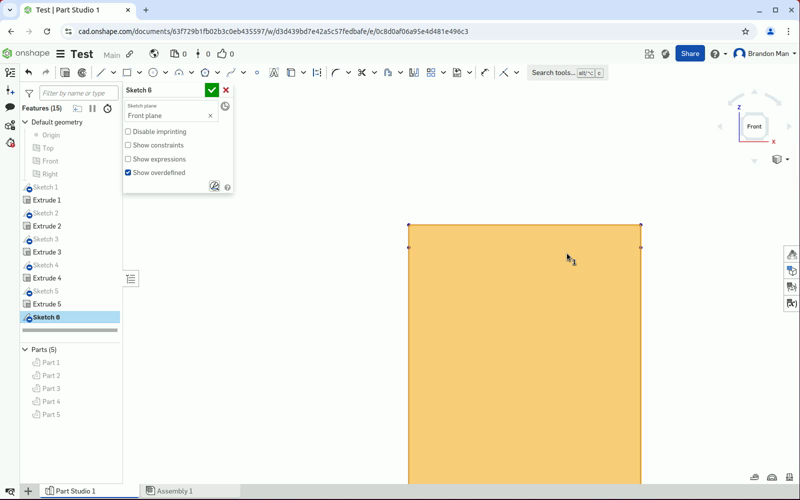
scroll(-6)
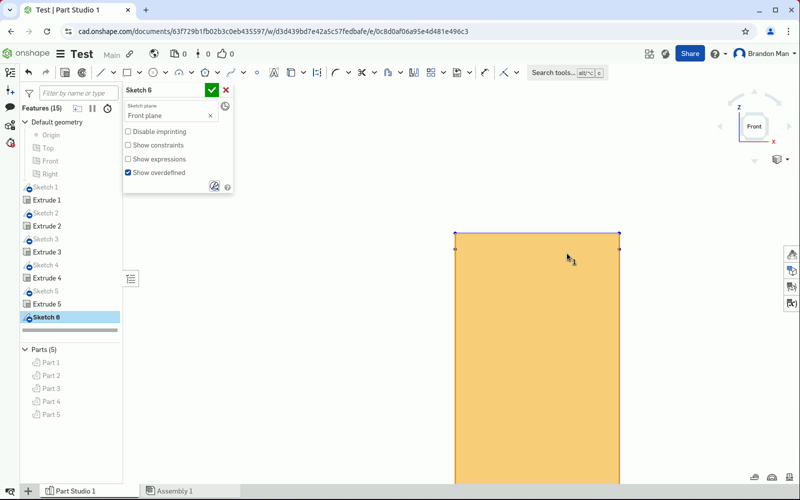
scroll(-6)
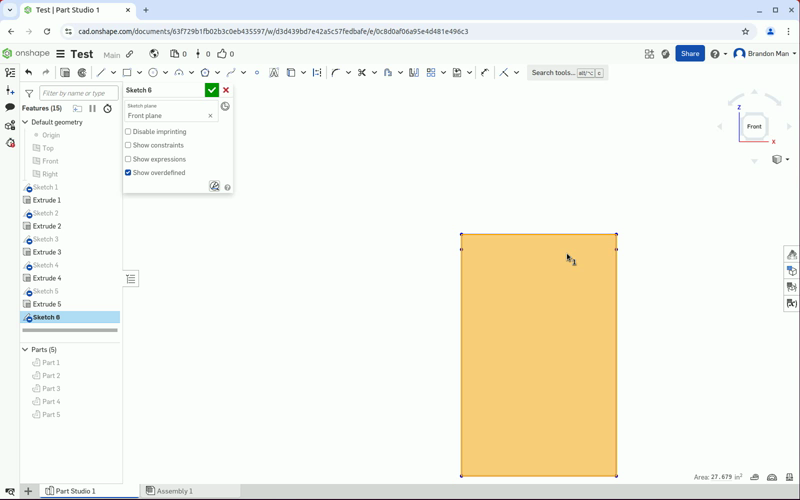
scroll(-6)
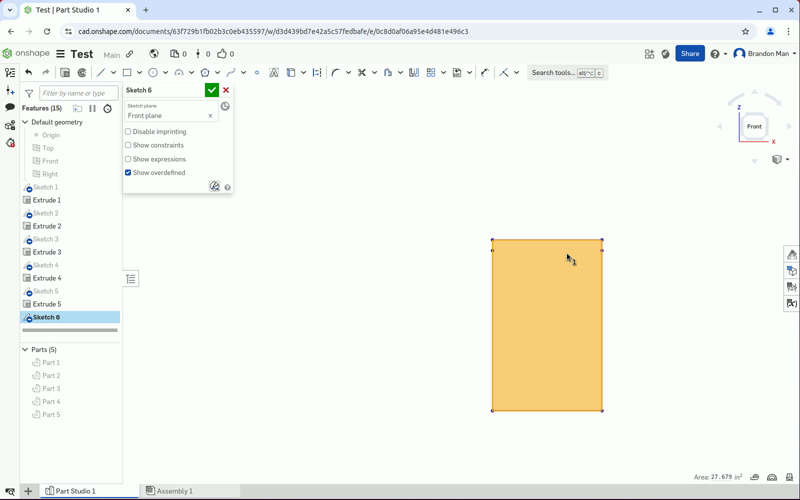
scroll(-6)
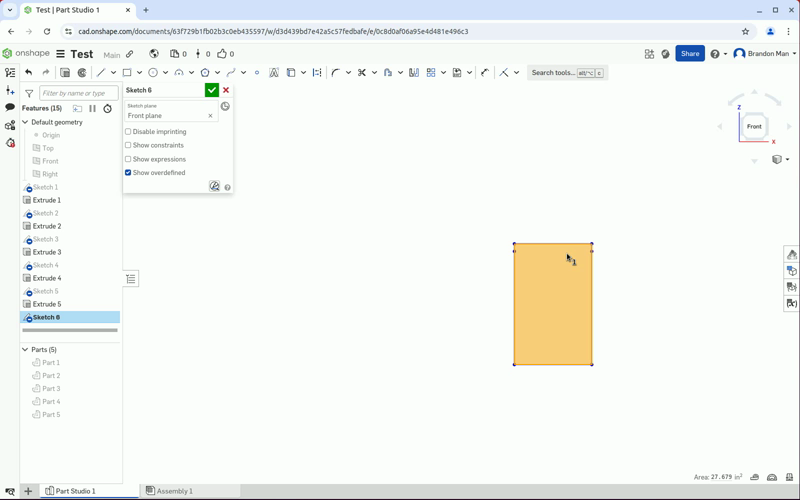
scroll(-6)
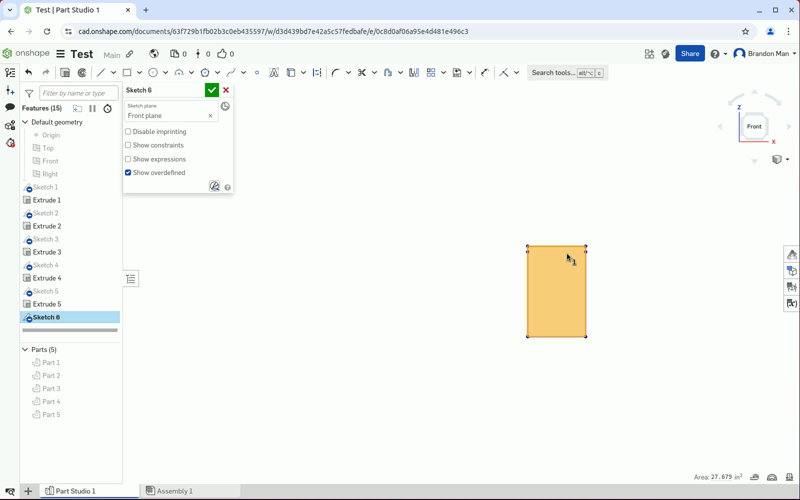
scroll(-6)
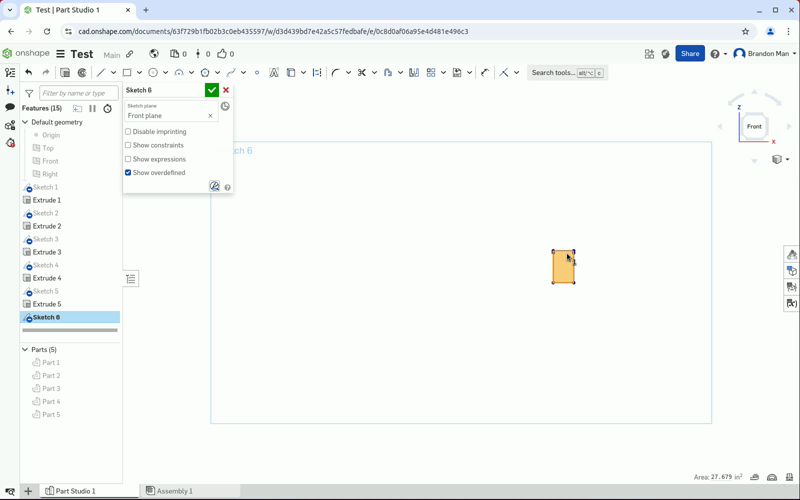
mouse_move(73, 352)
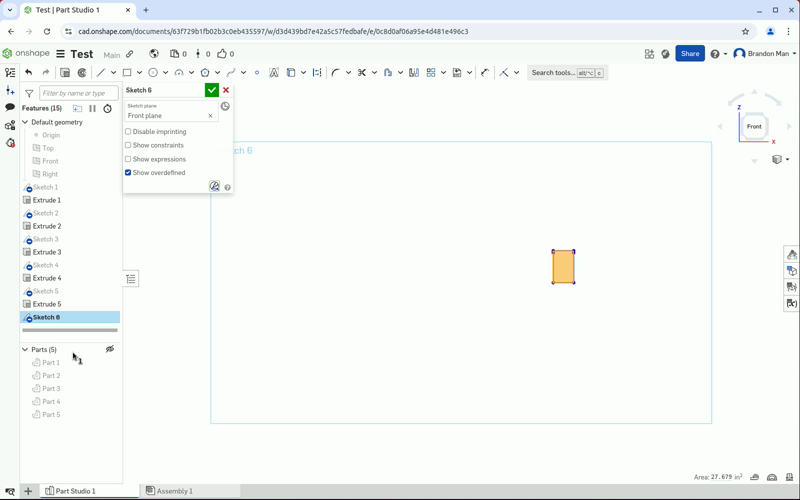
key(shift+y)
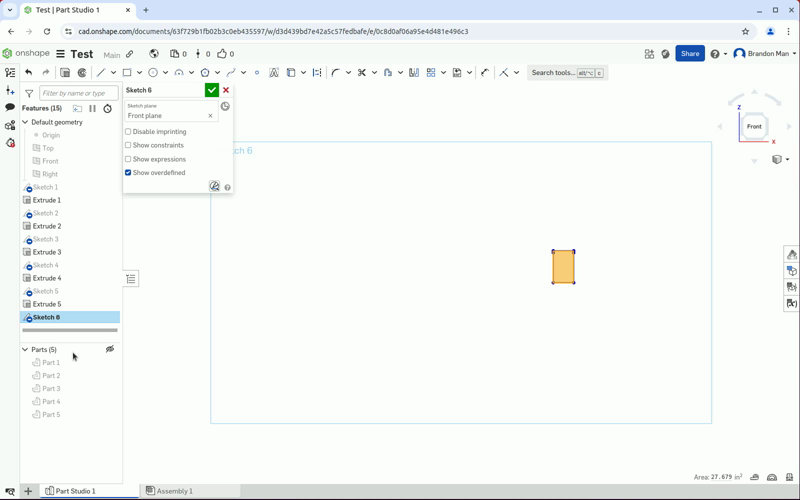
key(shift+e)
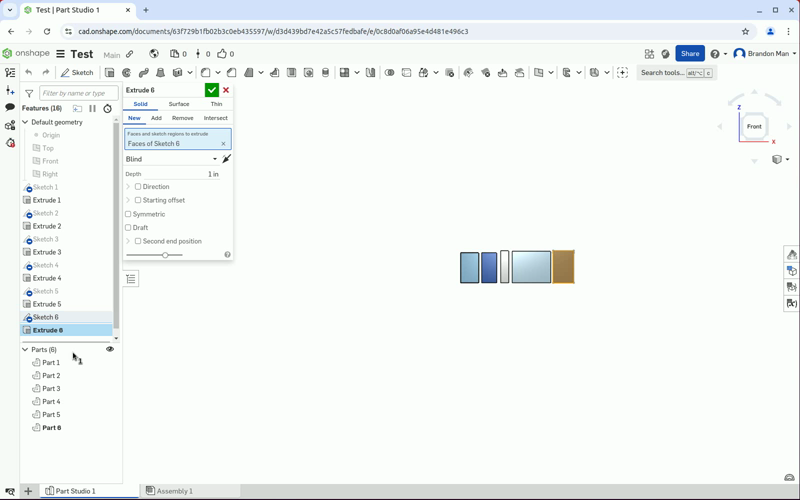
mouse_move(143, 106)
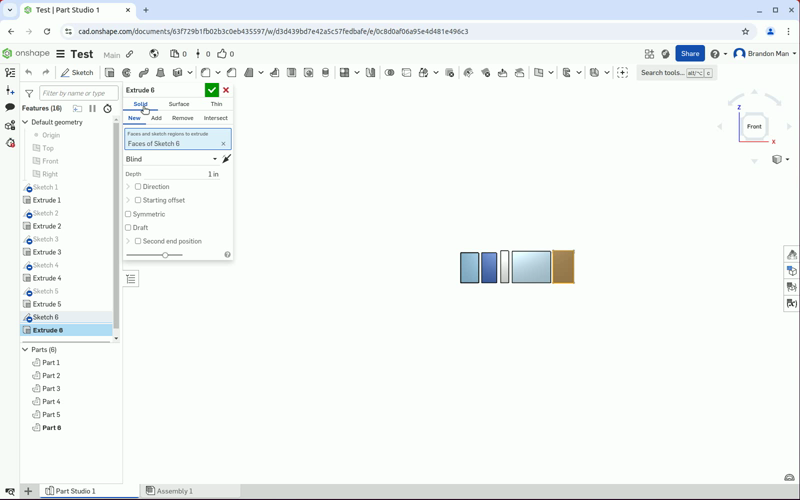
click(143, 106)
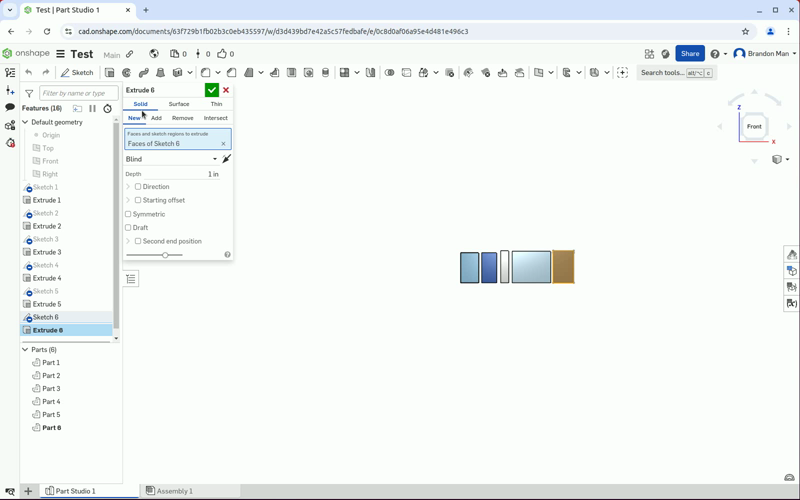
mouse_move(137, 120)
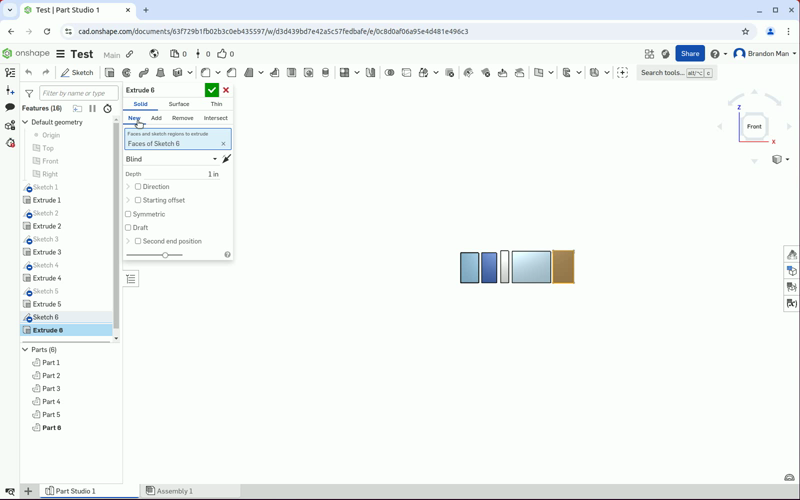
click(137, 120)
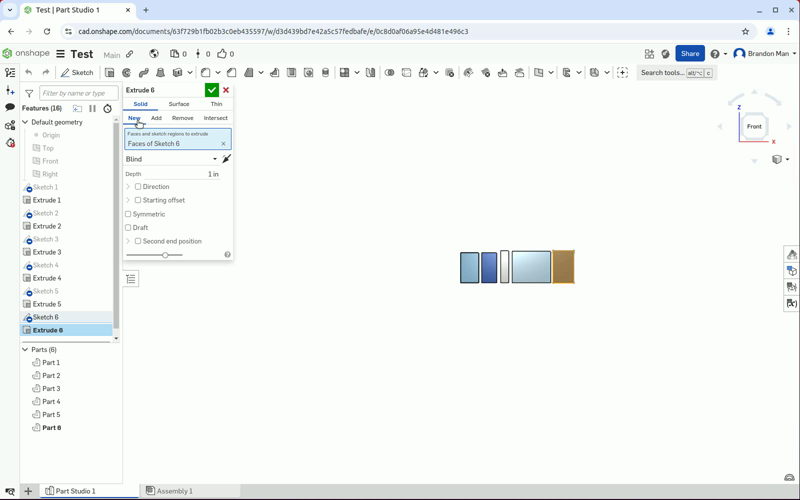
key(tab, 4)
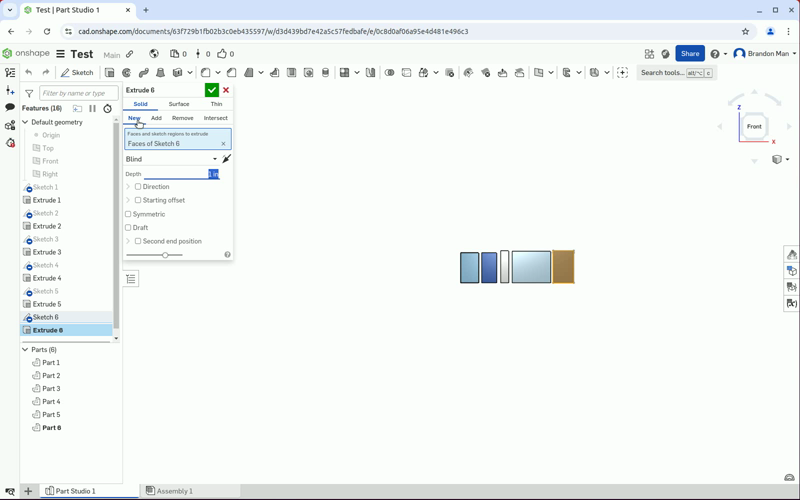
text(-0.241)
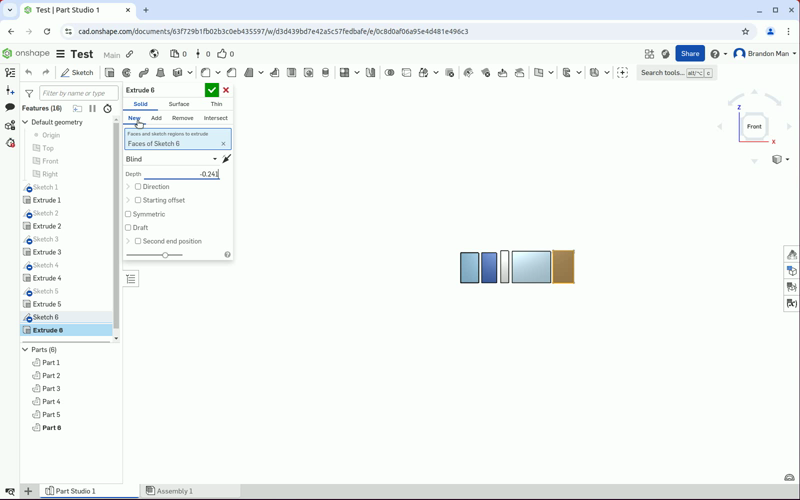
key(enter)
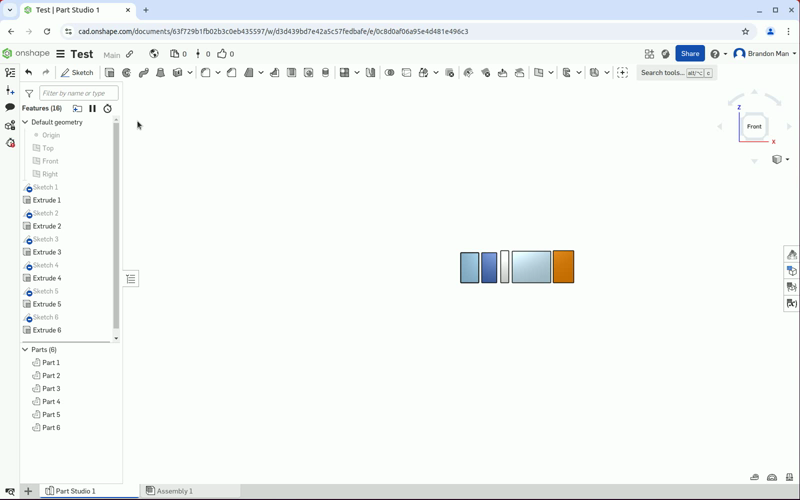
key(shift+h)
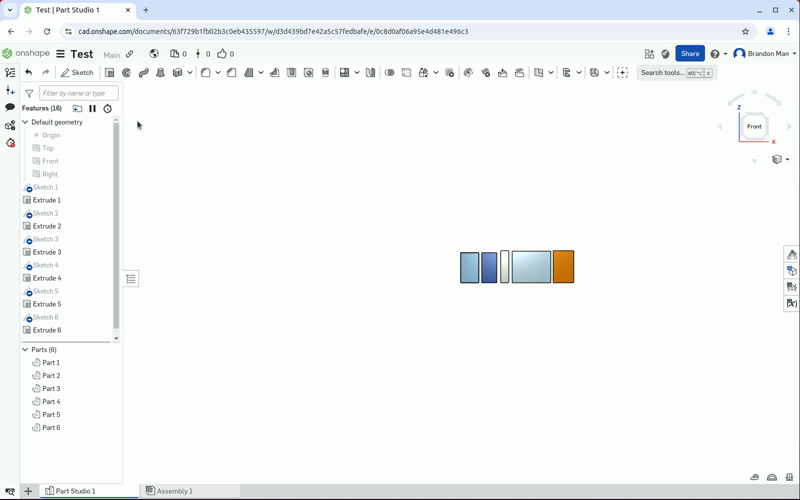
key(shift+h)
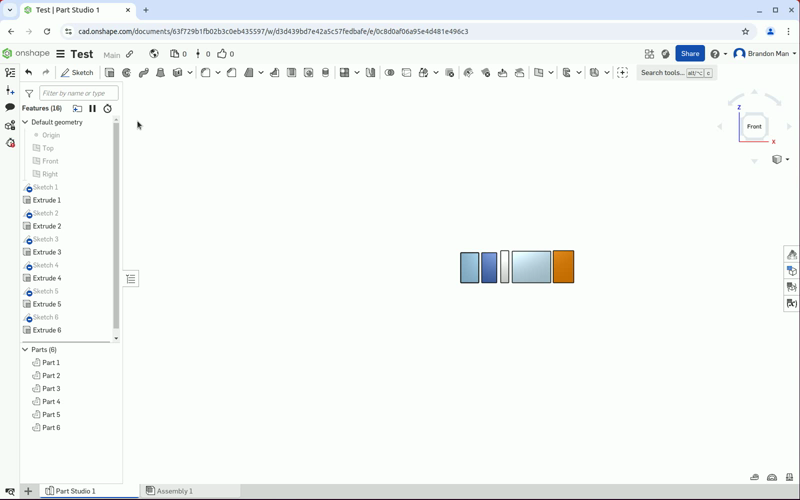
key(shift+7)
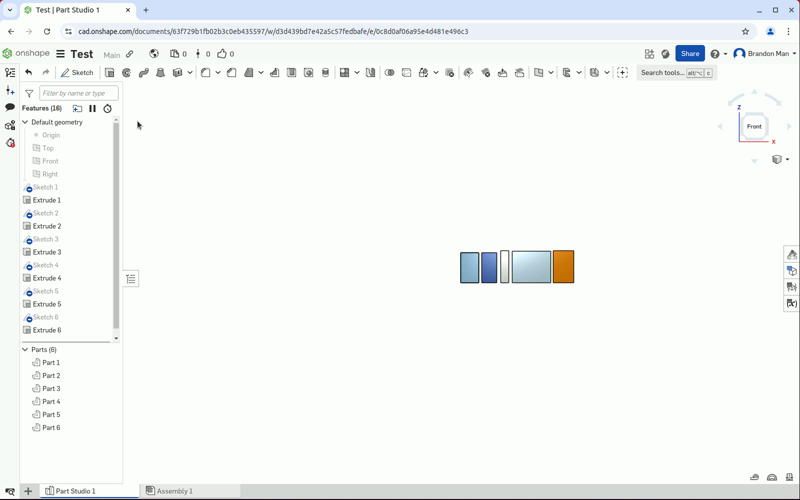
key(left, 2)
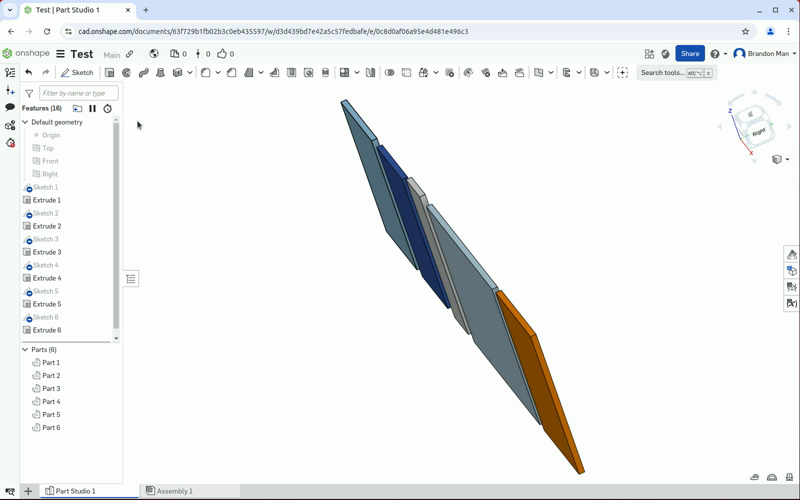
key(down, 2)
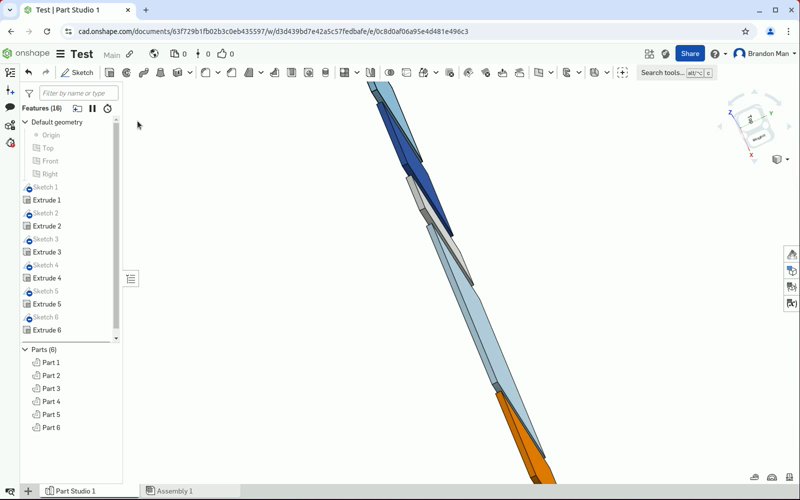
key(up, 2)
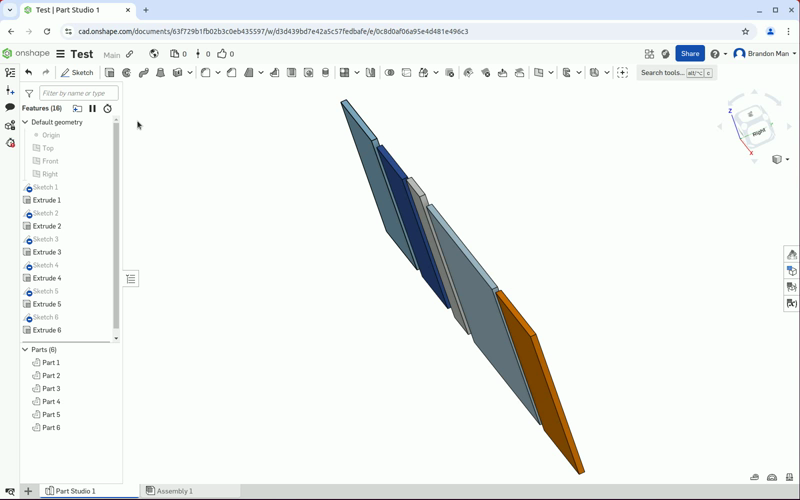
key(right, 2)
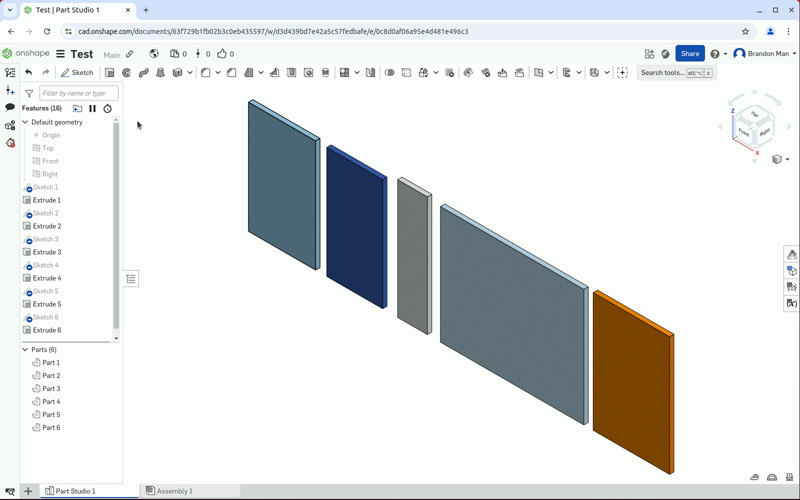
mouse_move(69, 189)
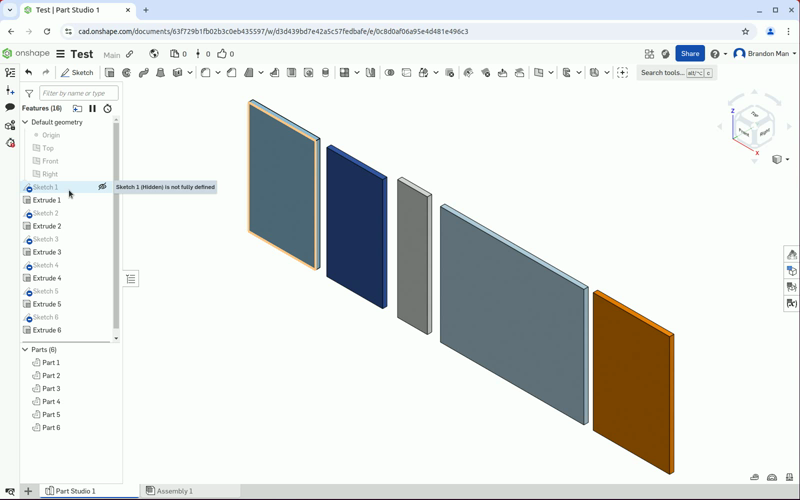
click(69, 189)